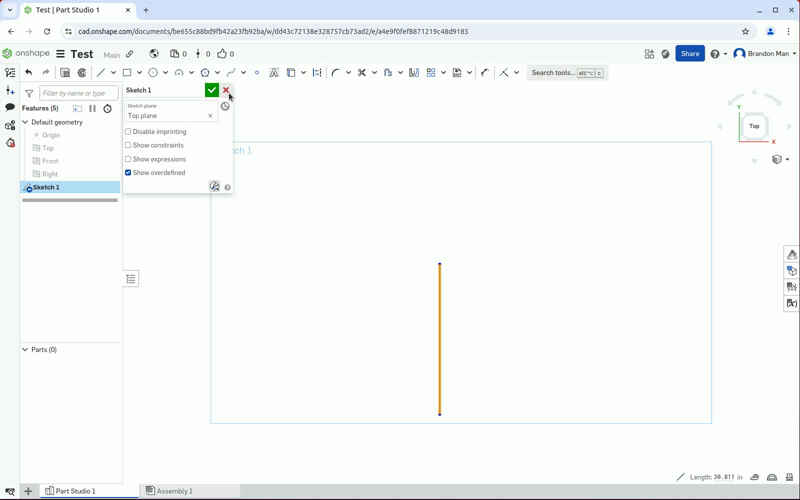
key(shift+h)
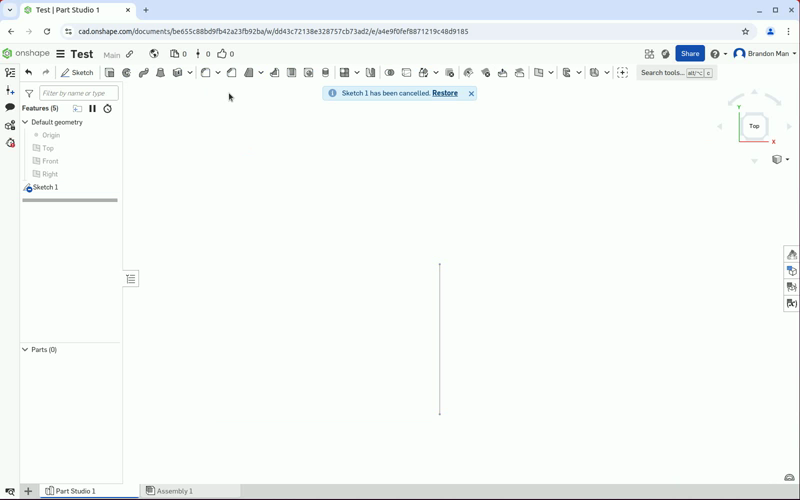
key(shift+s)
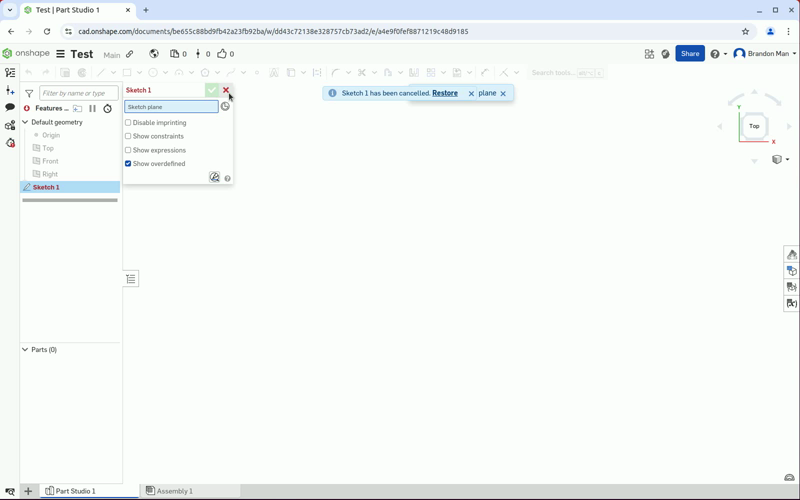
mouse_move(73, 150)
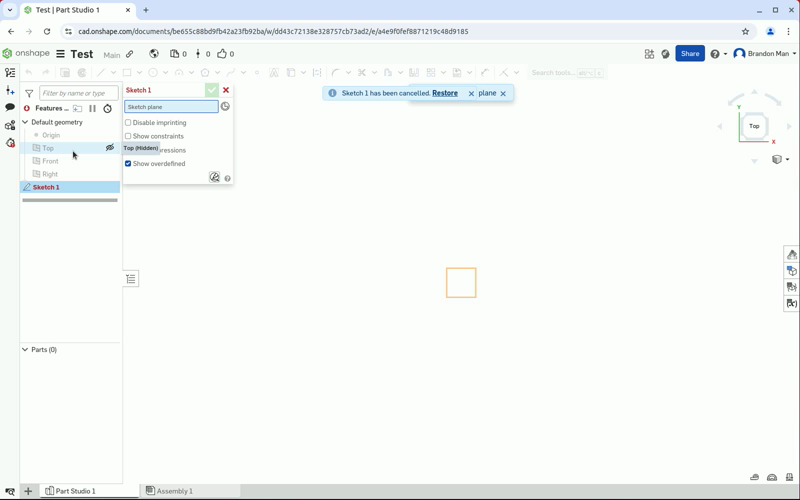
click(73, 150)
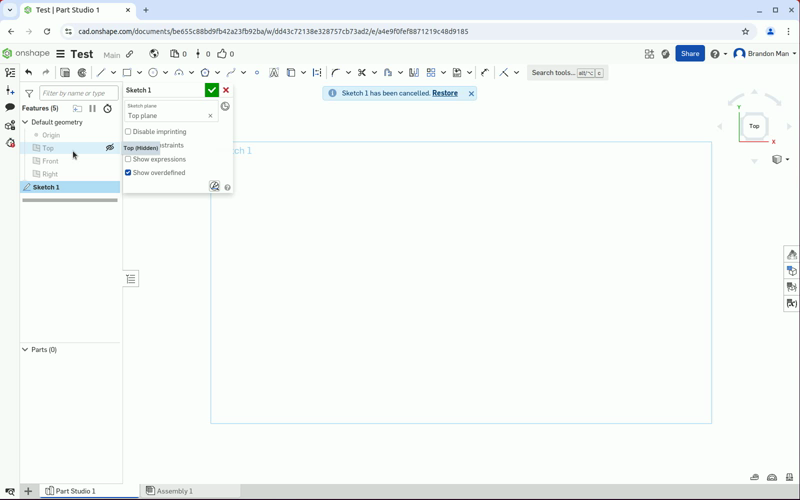
mouse_move(73, 352)
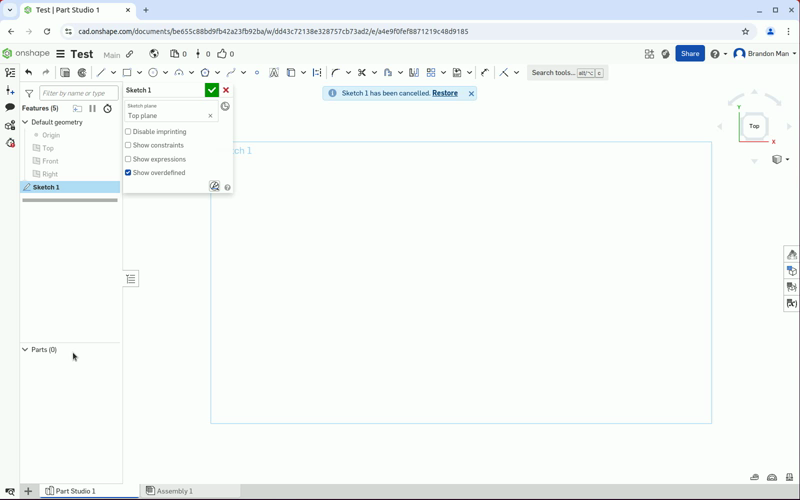
key(y)
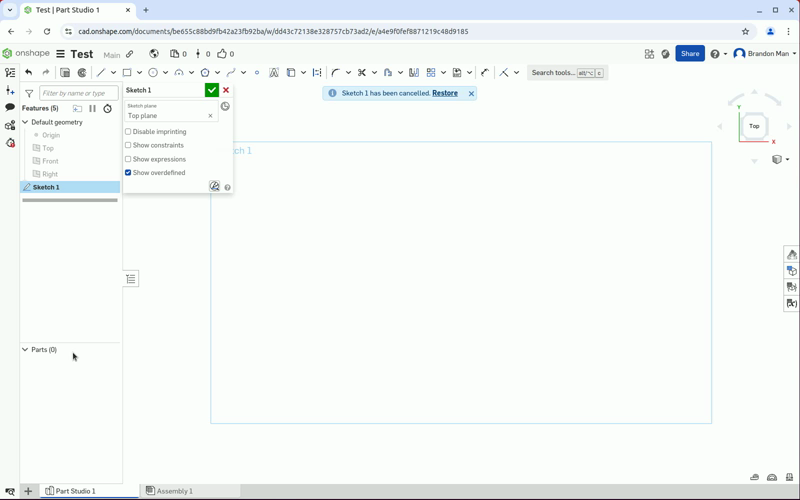
key(l)
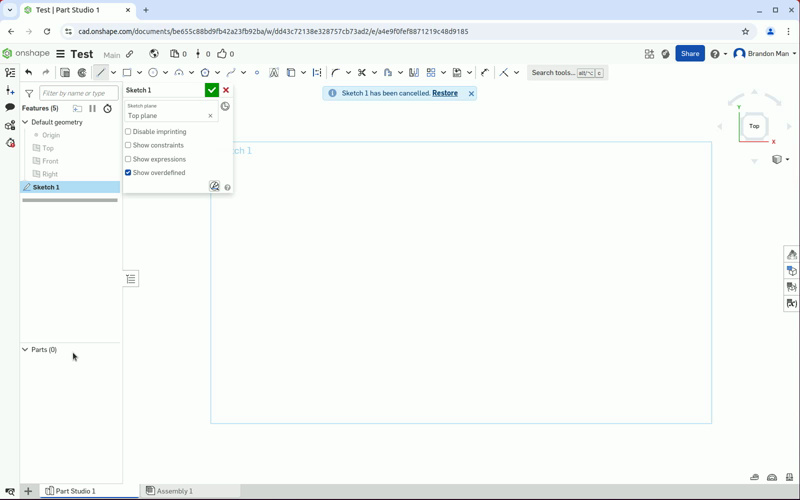
key_down(shift)
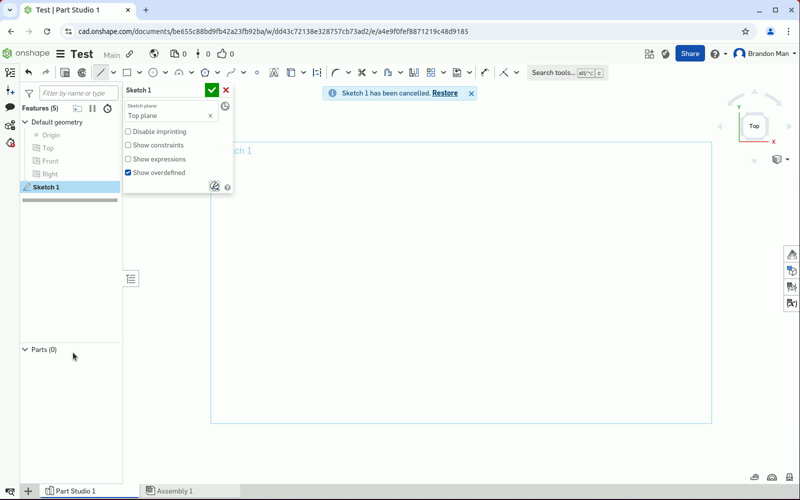
mouse_move(369, 334)
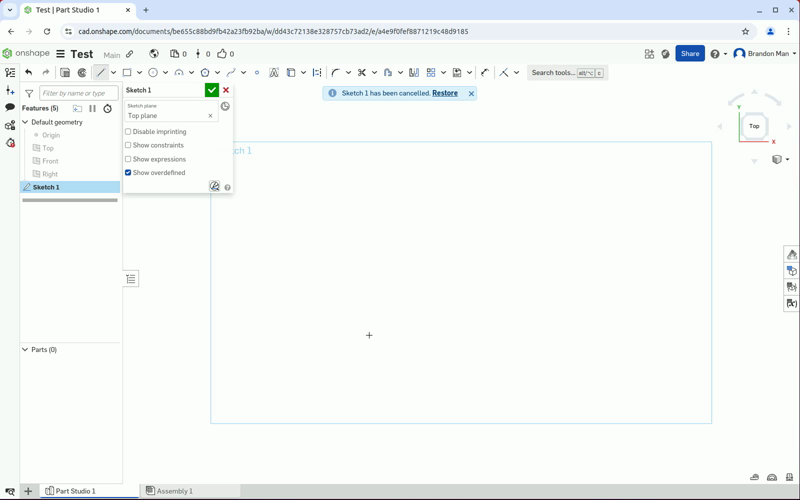
click(369, 334)
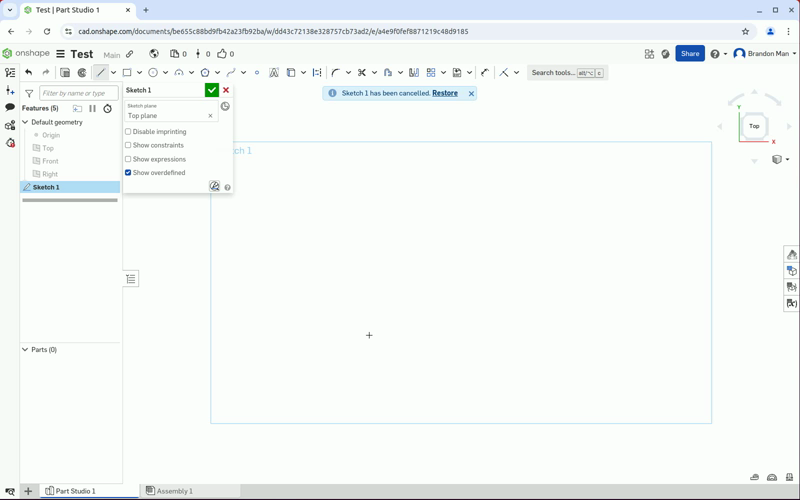
key_up(shift)
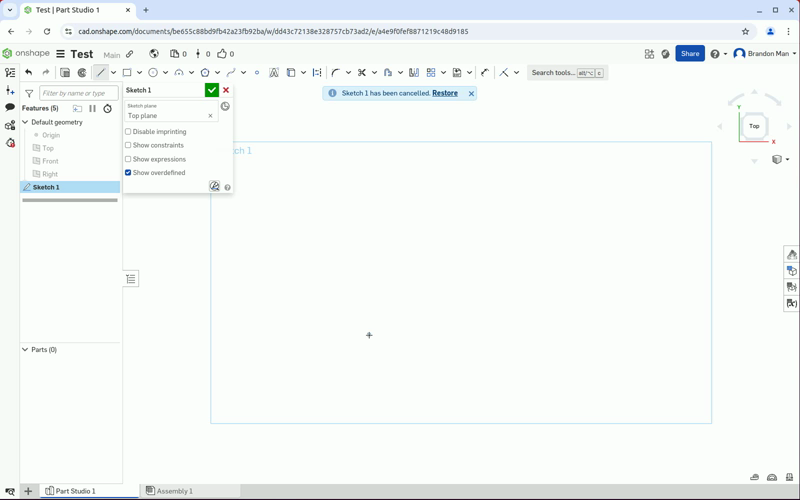
key_down(shift)
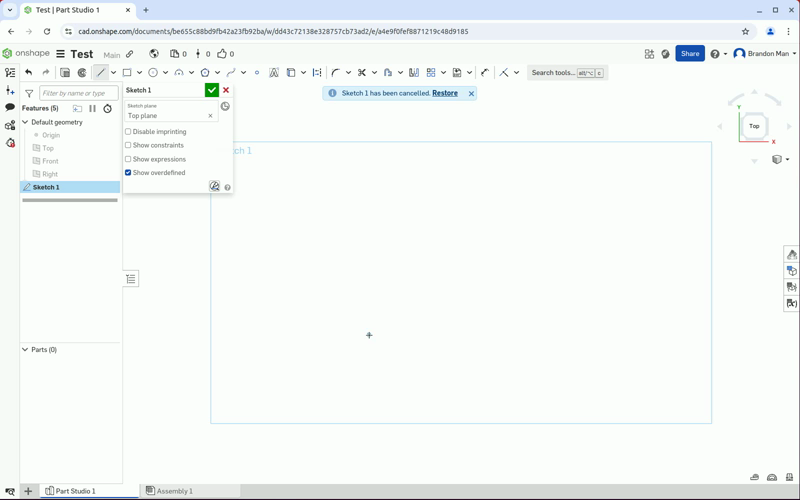
mouse_move(399, 334)
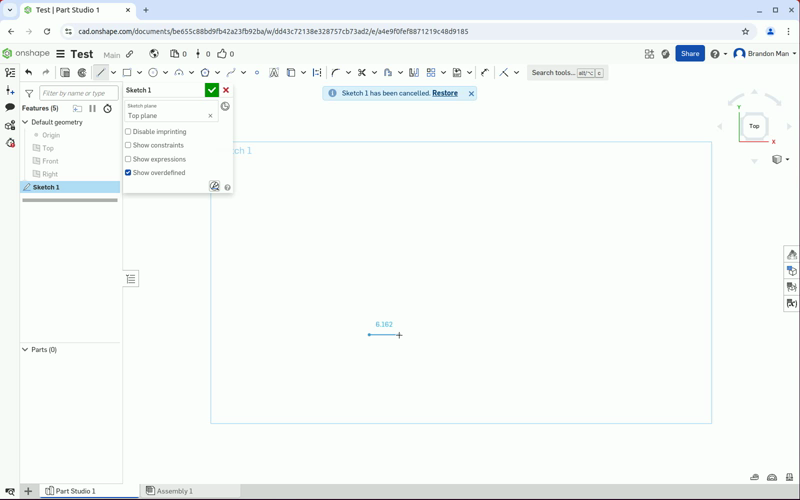
mouse_move(395, 334)
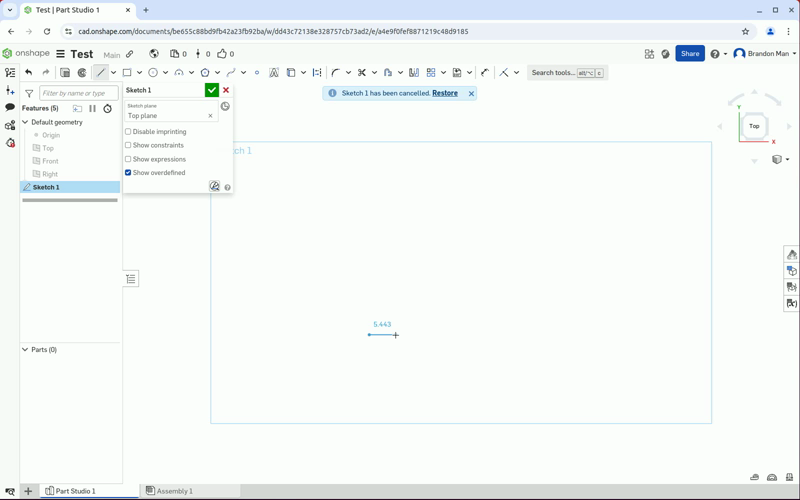
click(395, 334)
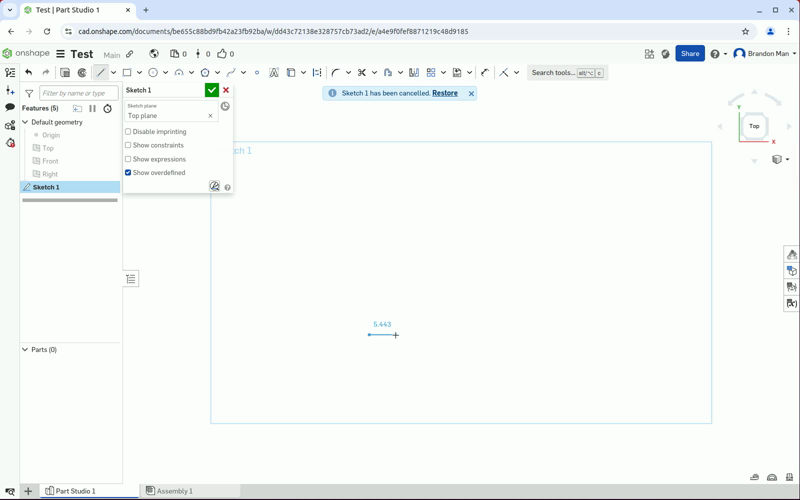
key_up(shift)
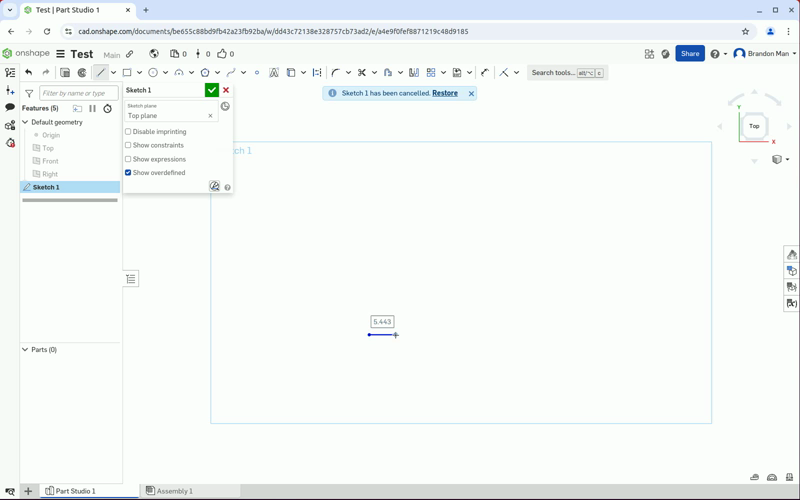
key_down(shift)
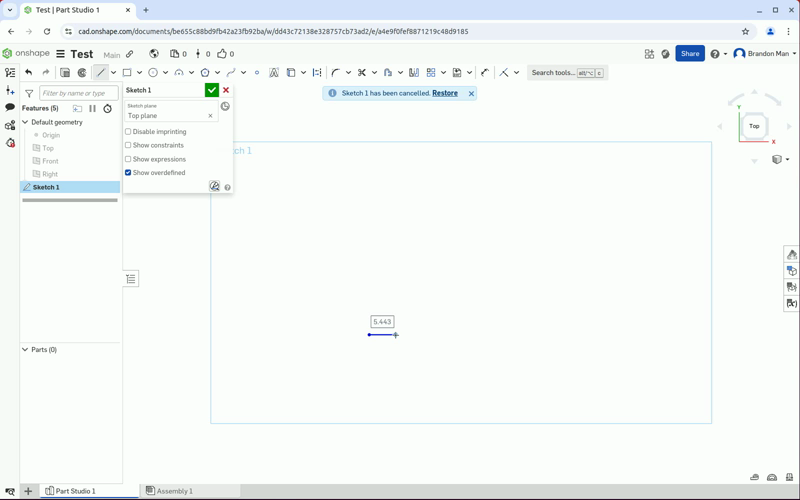
mouse_move(425, 334)
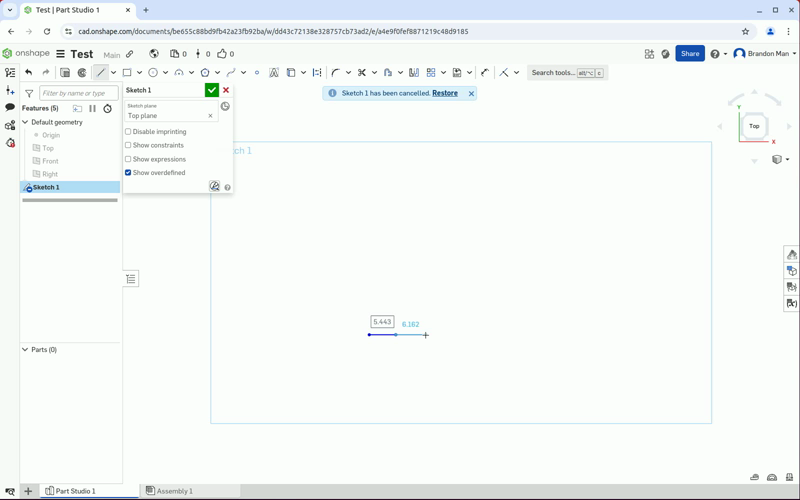
mouse_move(395, 327)
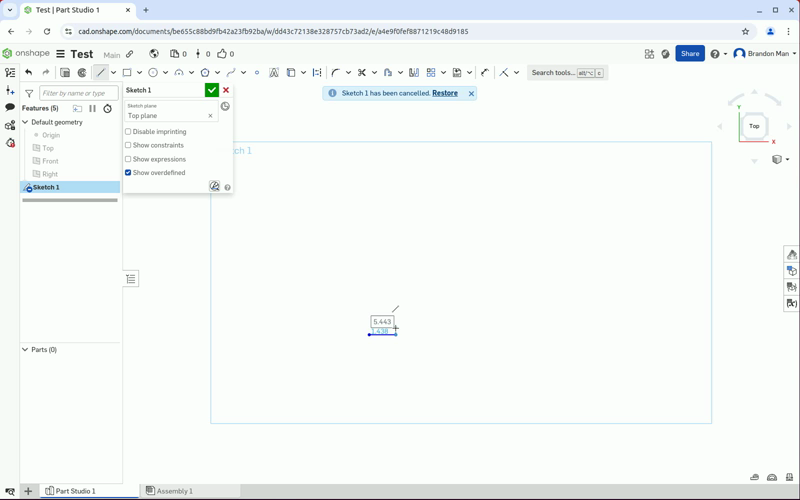
scroll(6)
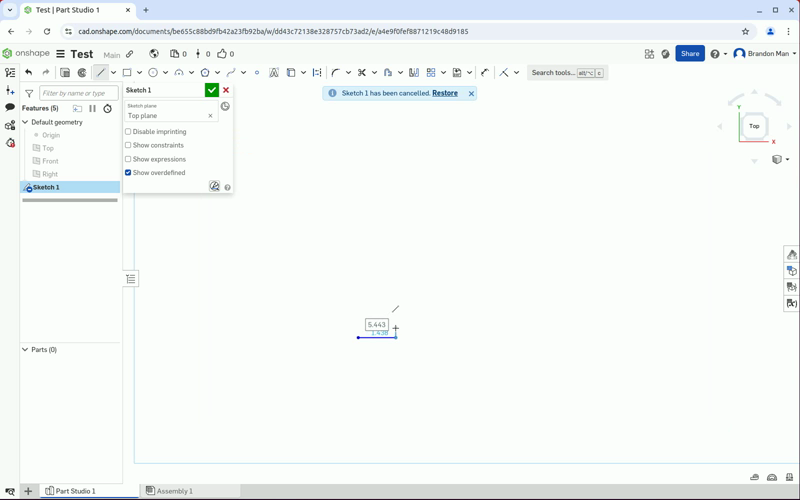
scroll(6)
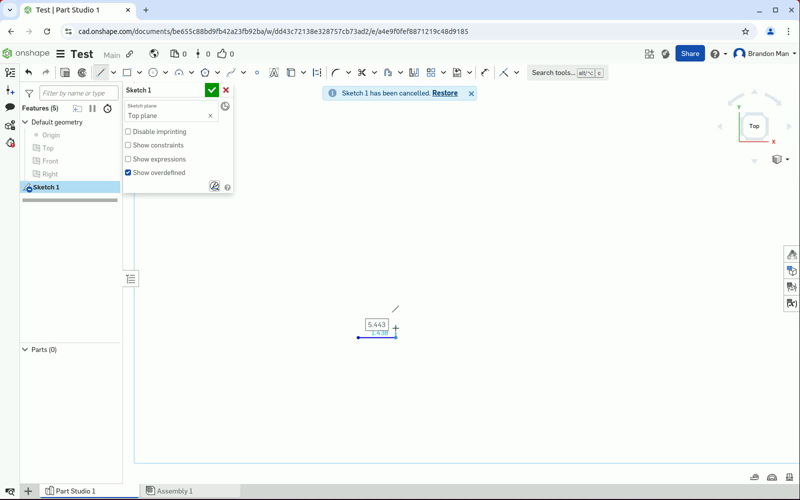
scroll(6)
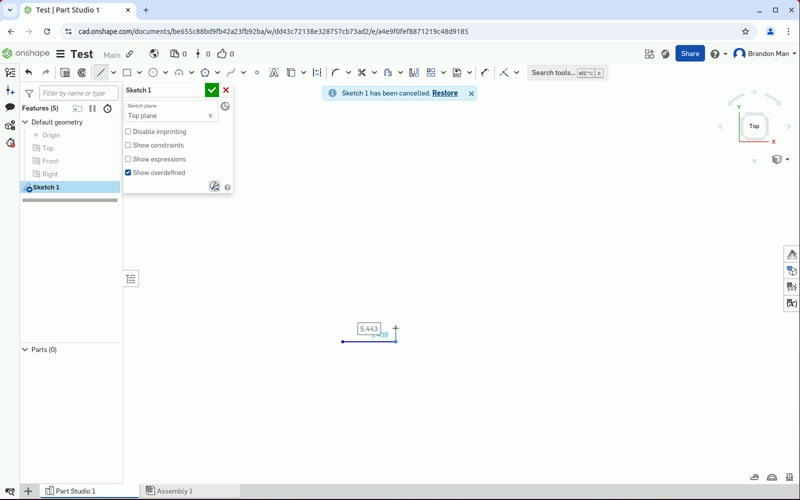
scroll(6)
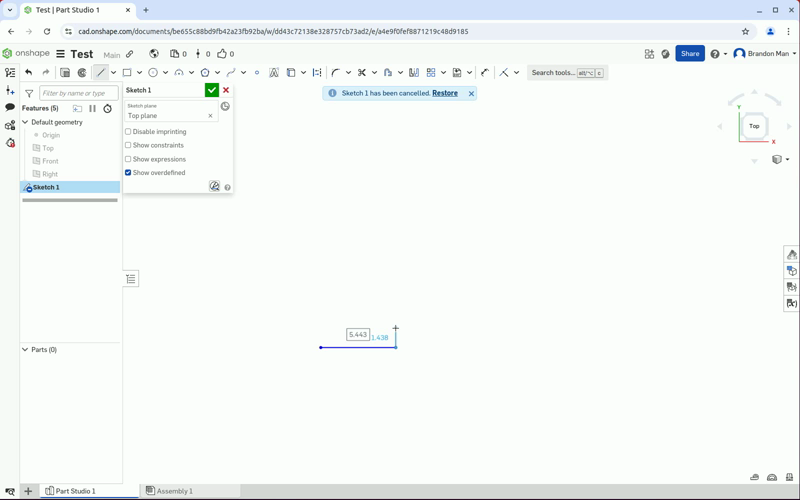
scroll(6)
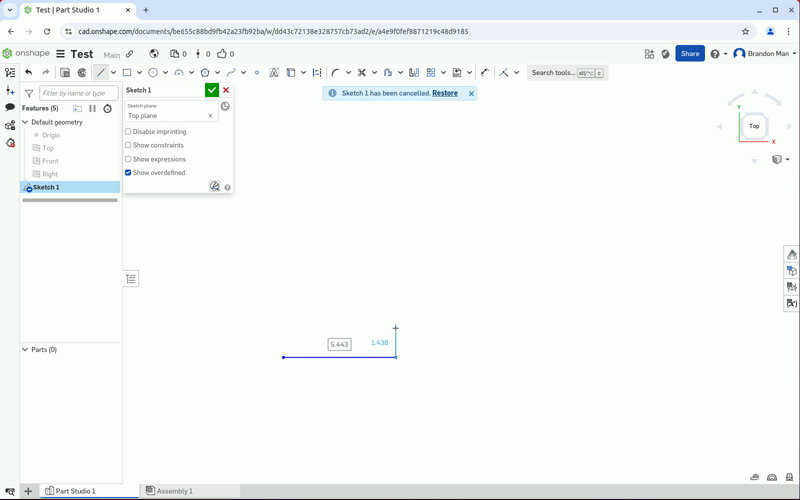
scroll(6)
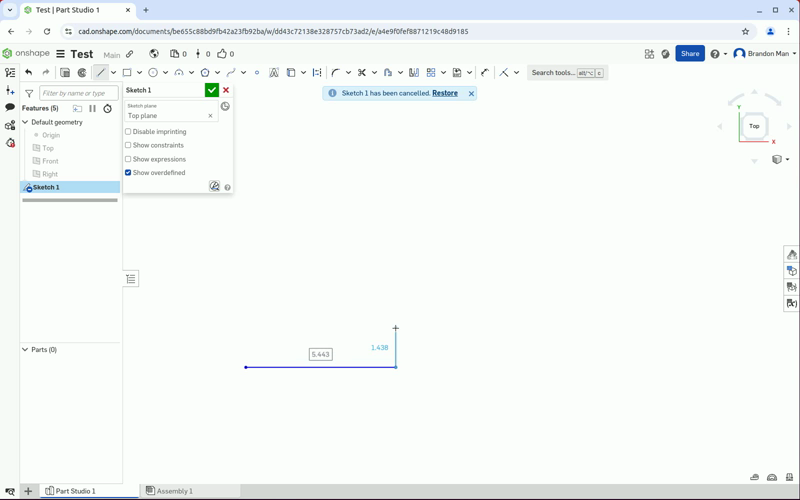
scroll(6)
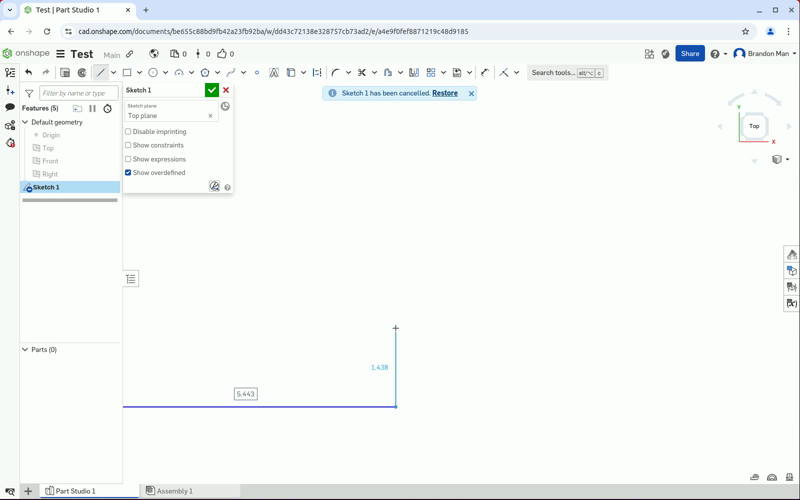
click(395, 327)
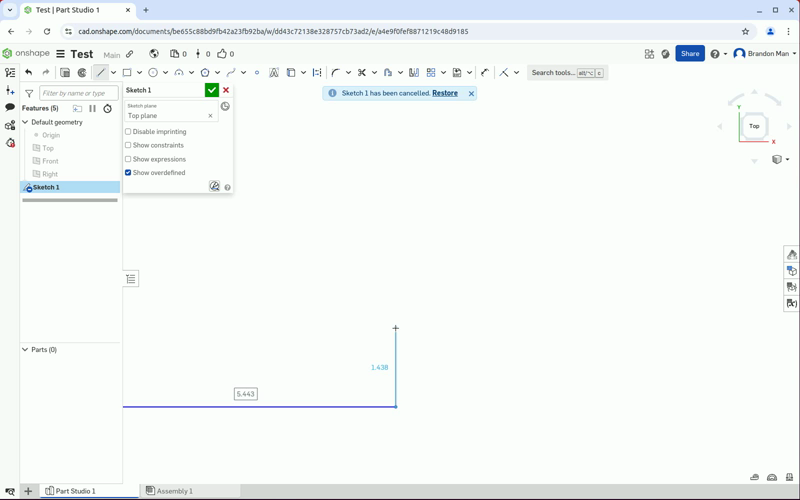
scroll(-6)
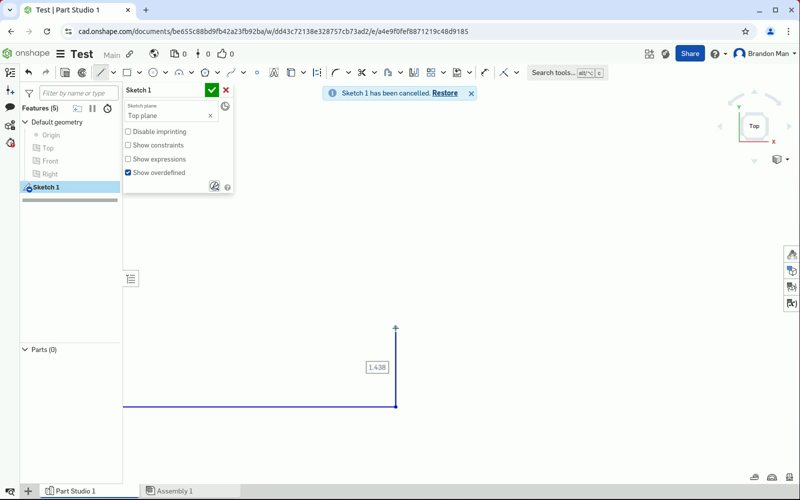
scroll(-6)
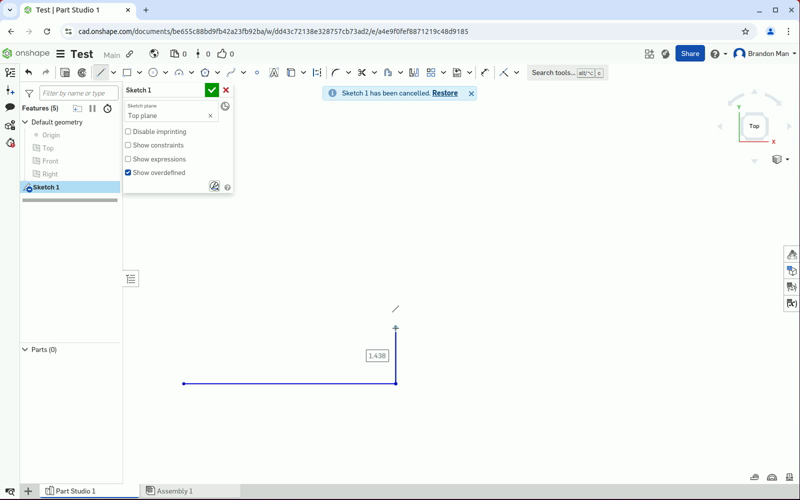
scroll(-6)
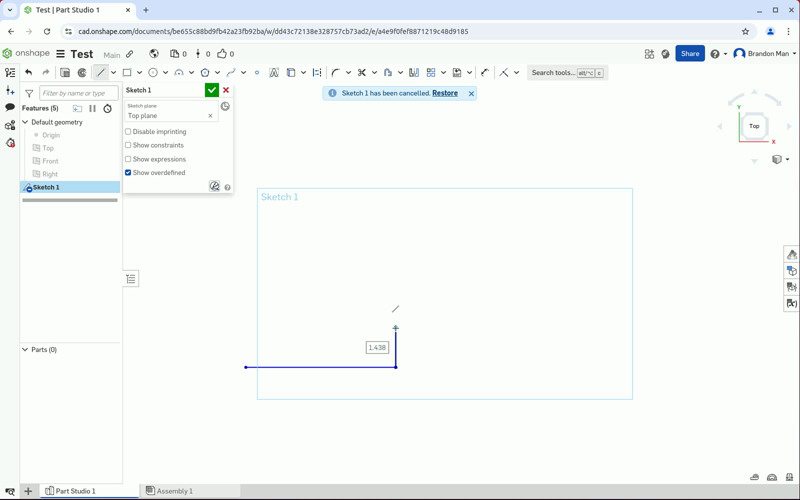
scroll(-6)
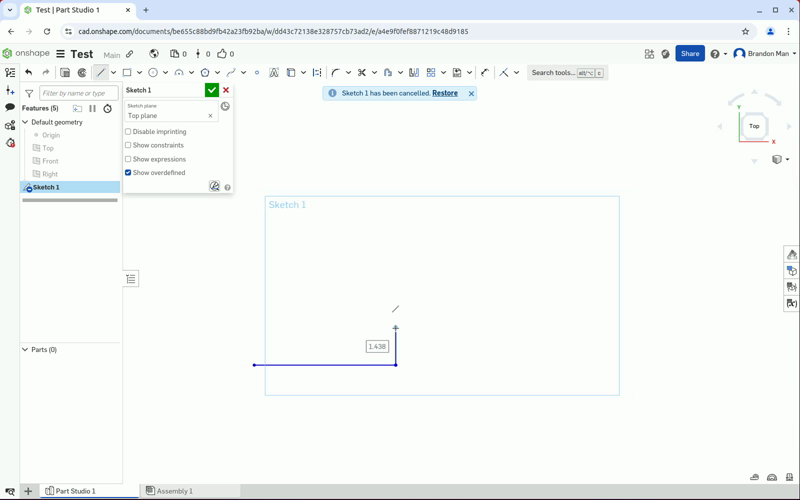
scroll(-6)
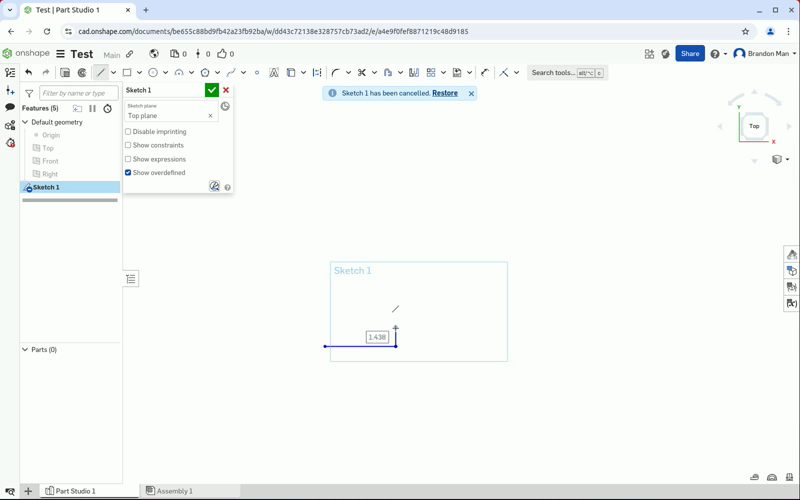
scroll(-6)
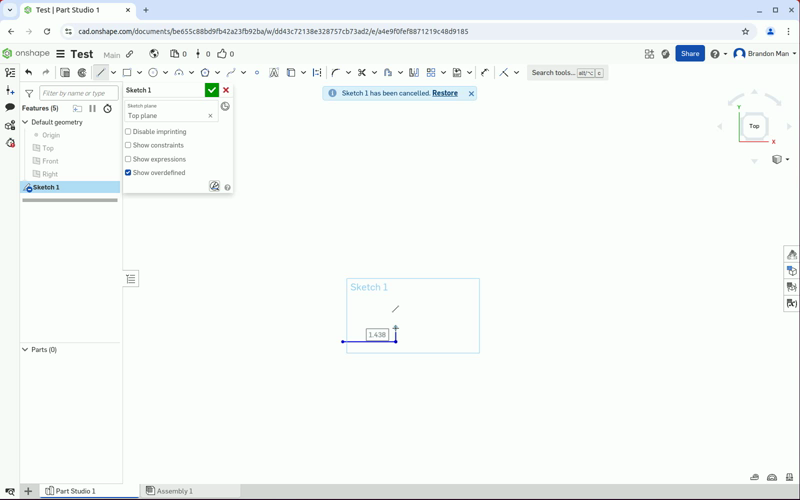
scroll(-6)
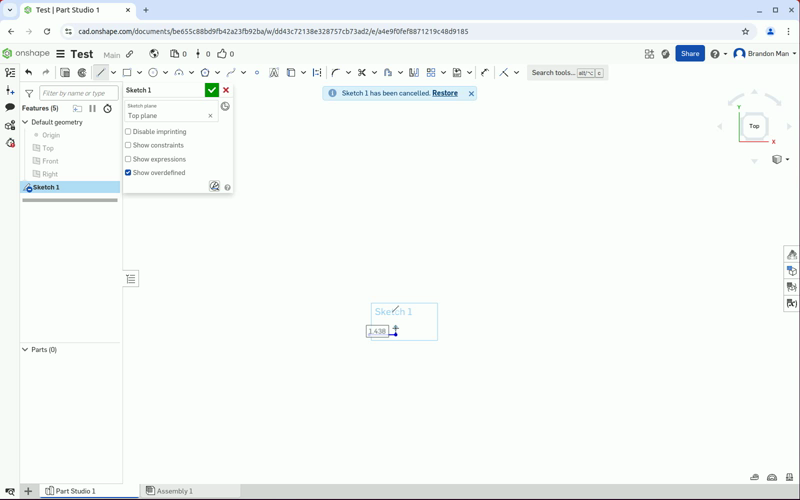
key_up(shift)
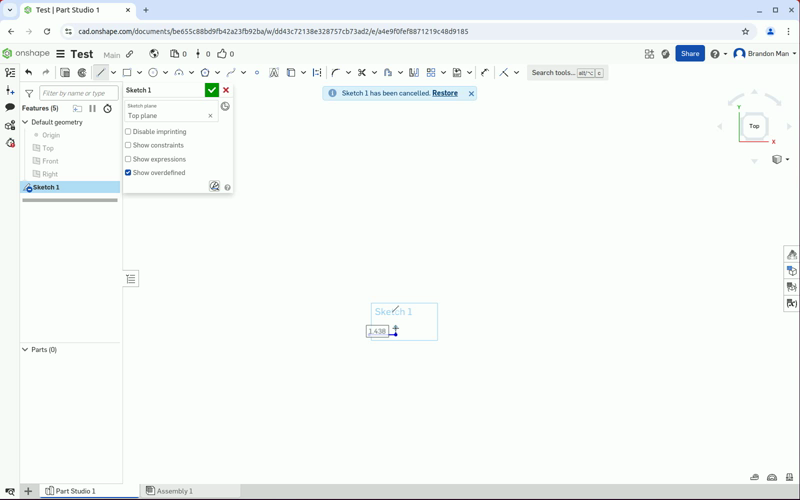
key_down(shift)
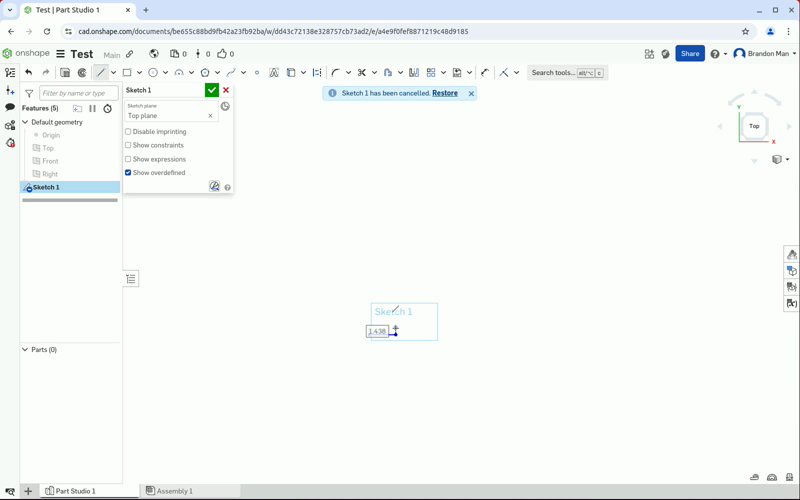
mouse_move(425, 327)
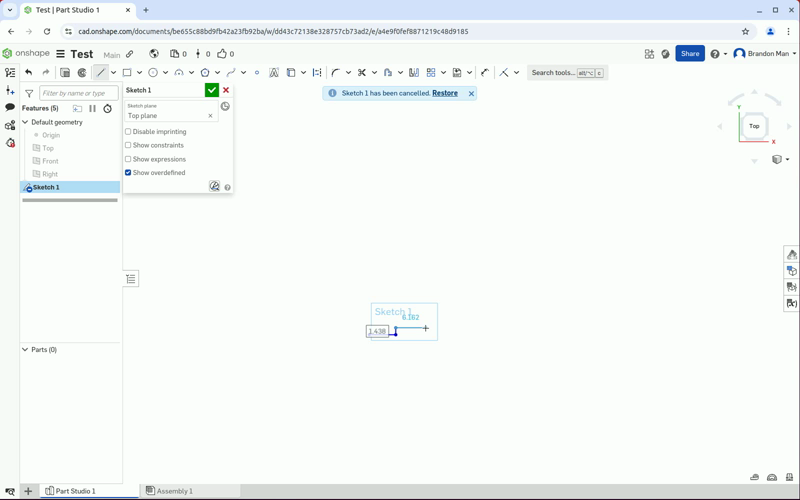
mouse_move(369, 327)
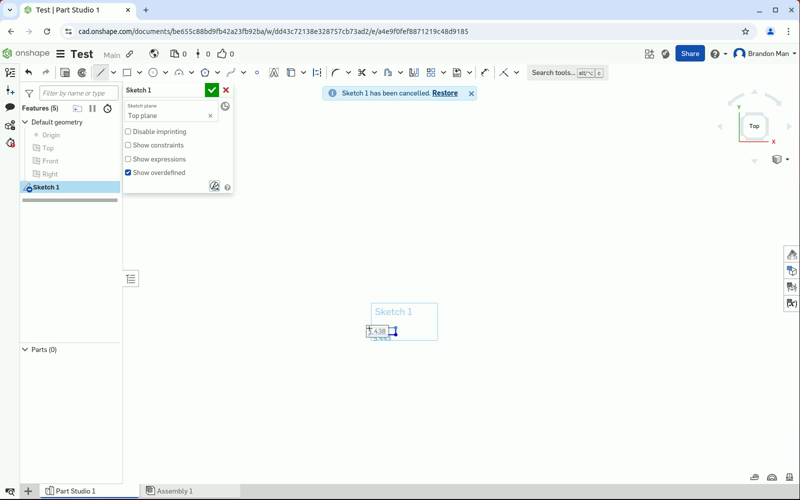
click(369, 327)
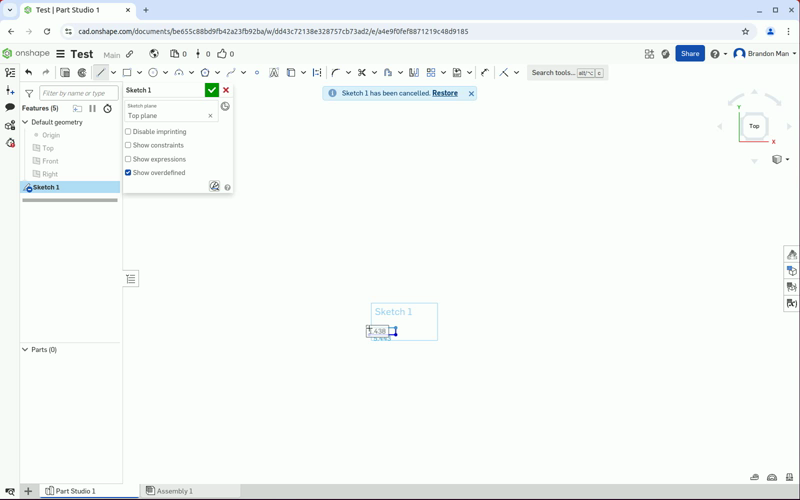
key_up(shift)
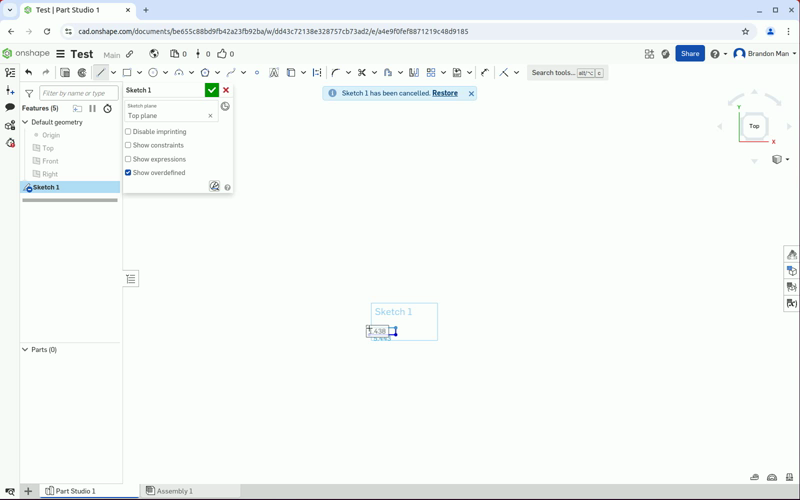
mouse_move(399, 327)
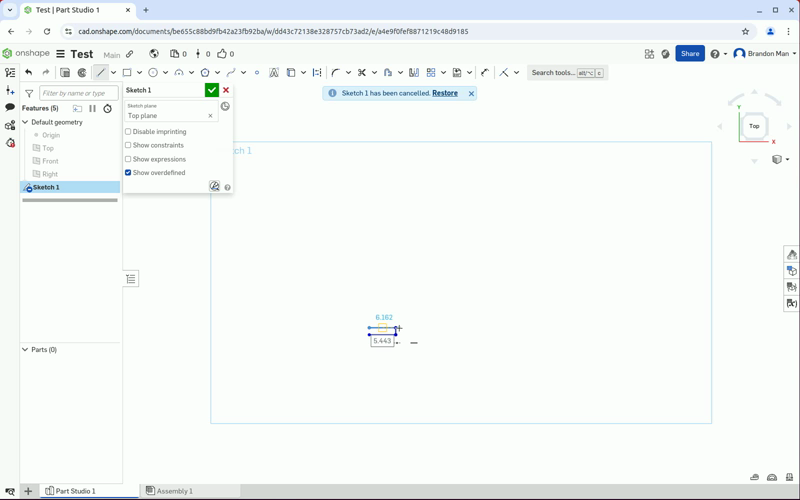
key_down(shift)
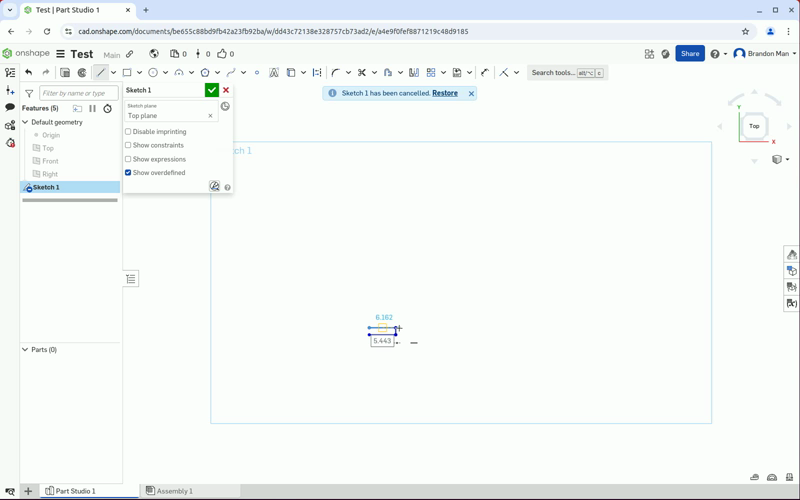
mouse_move(369, 334)
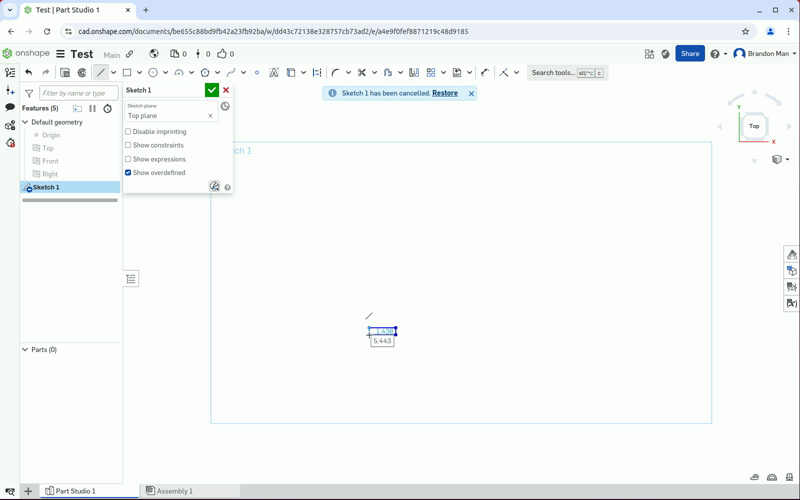
scroll(6)
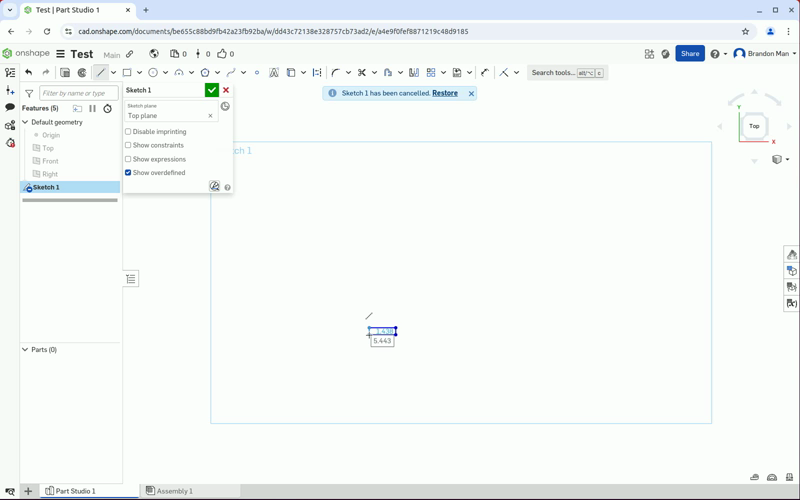
scroll(6)
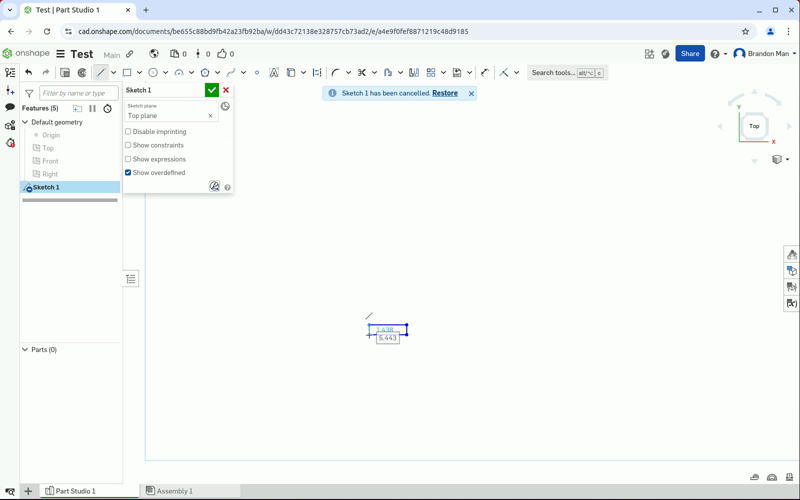
scroll(6)
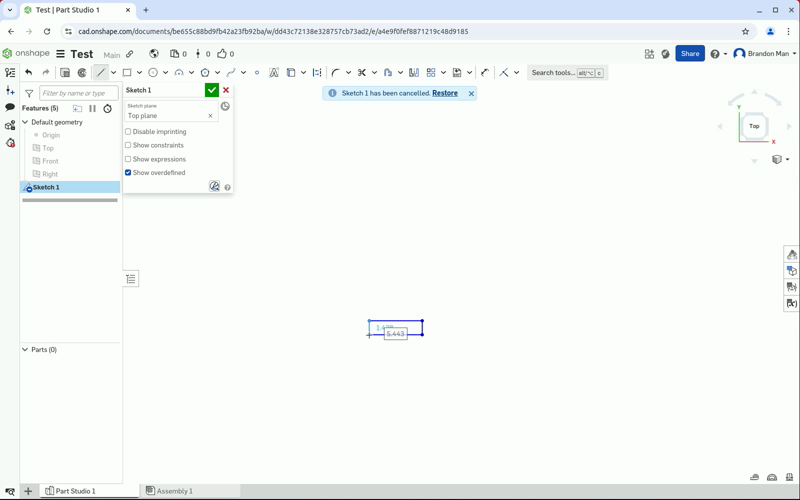
scroll(6)
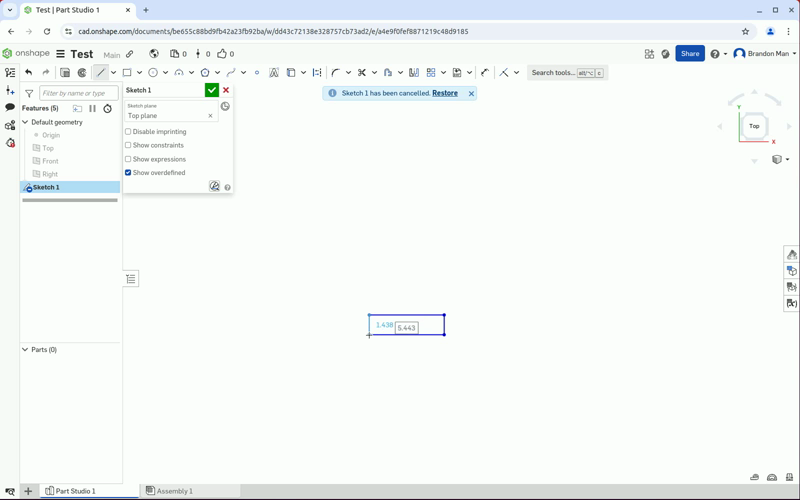
scroll(6)
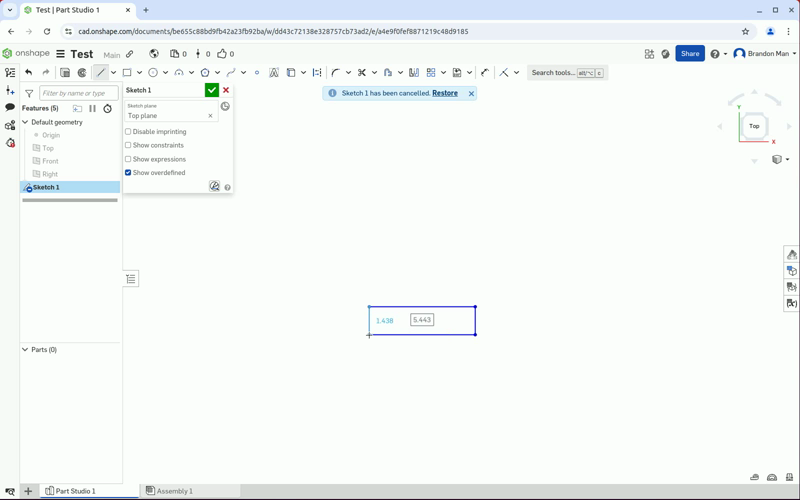
scroll(6)
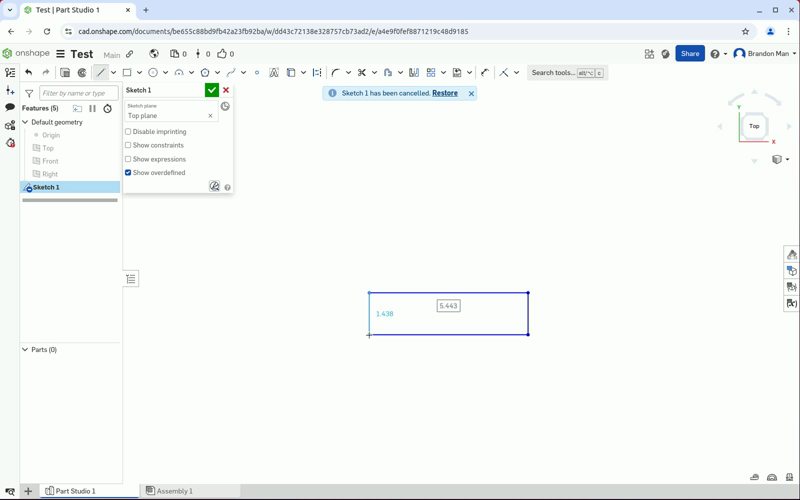
scroll(6)
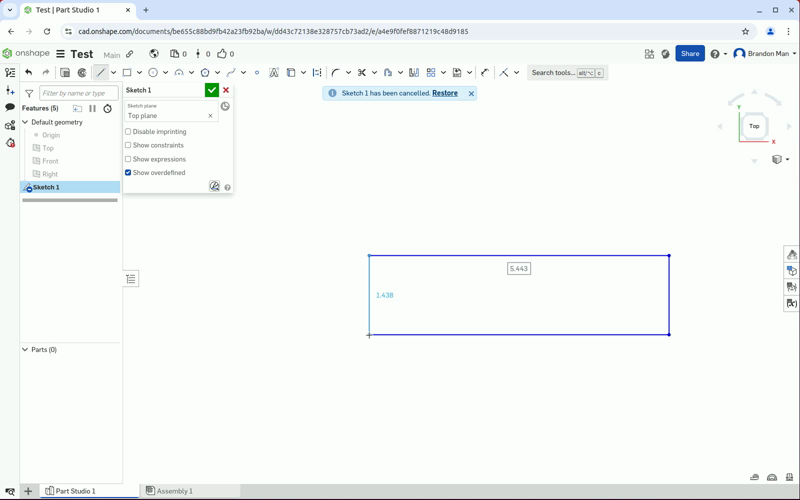
key_up(shift)
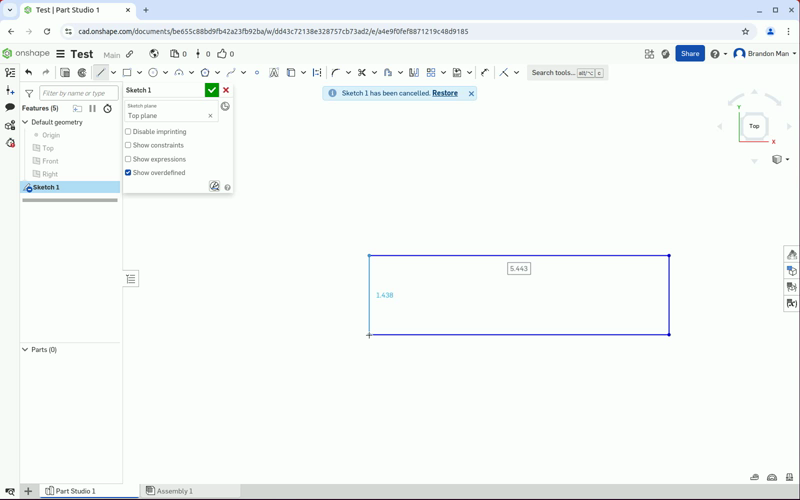
click(369, 334)
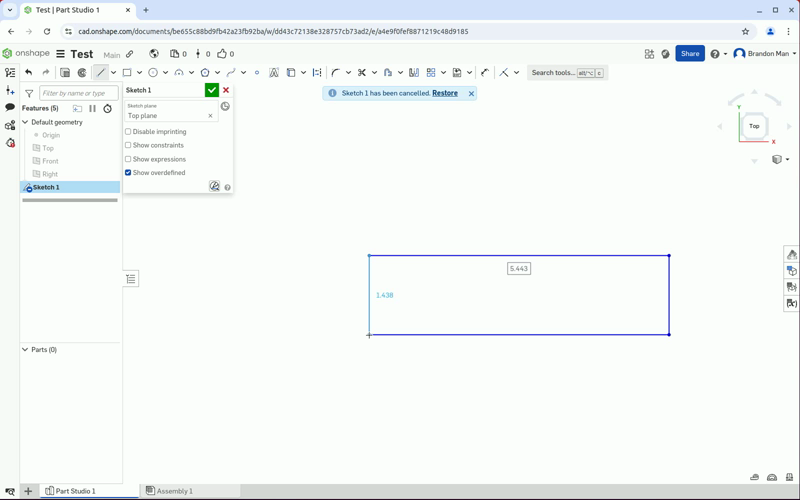
scroll(-6)
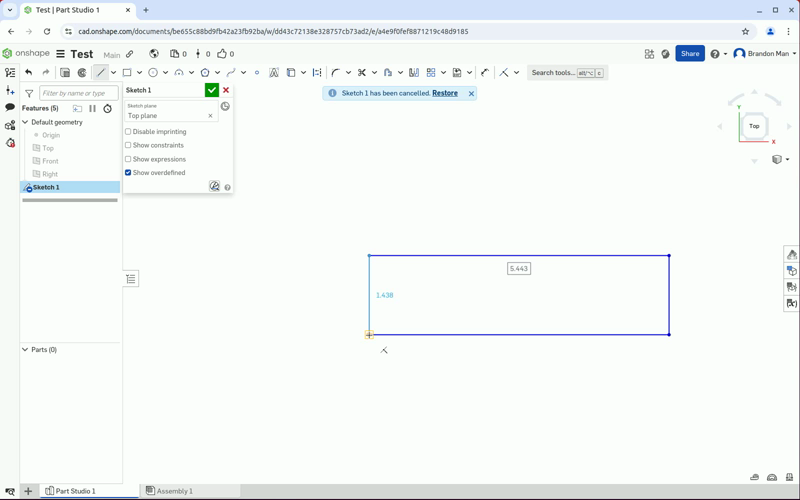
scroll(-6)
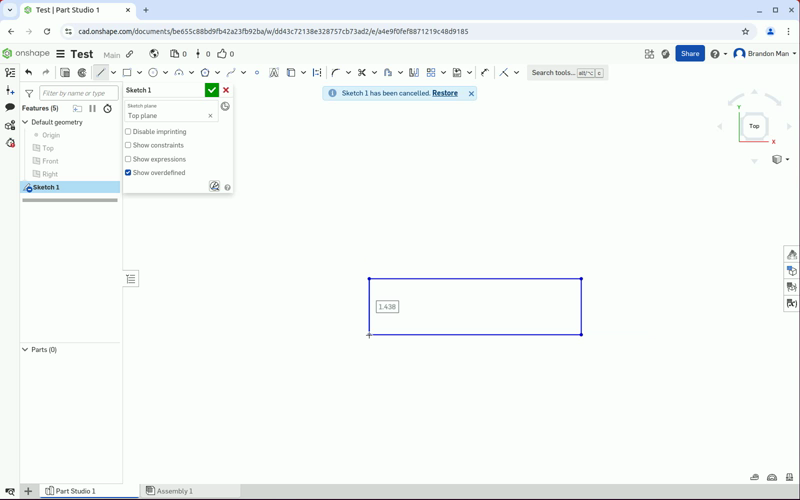
scroll(-6)
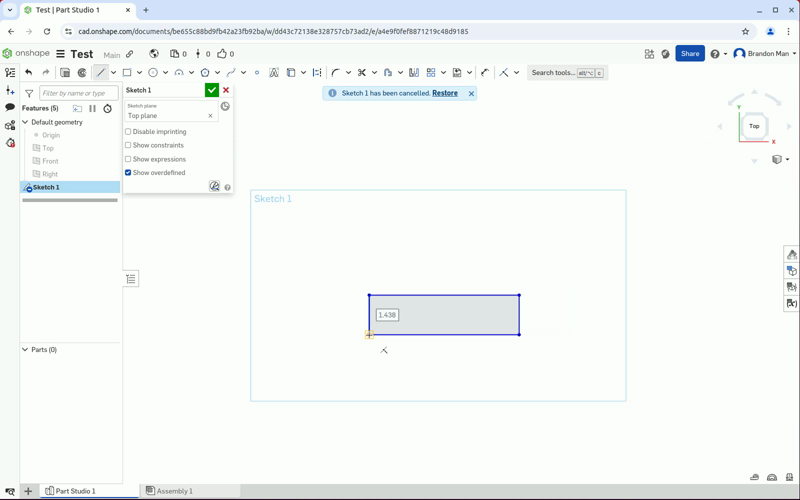
scroll(-6)
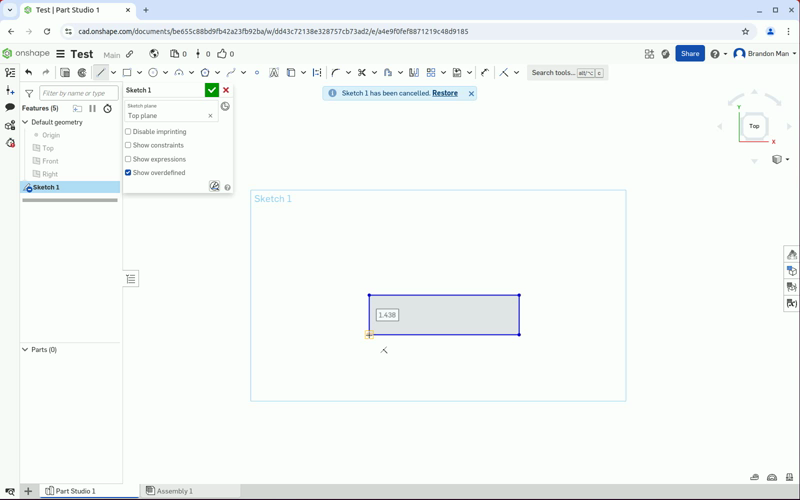
scroll(-6)
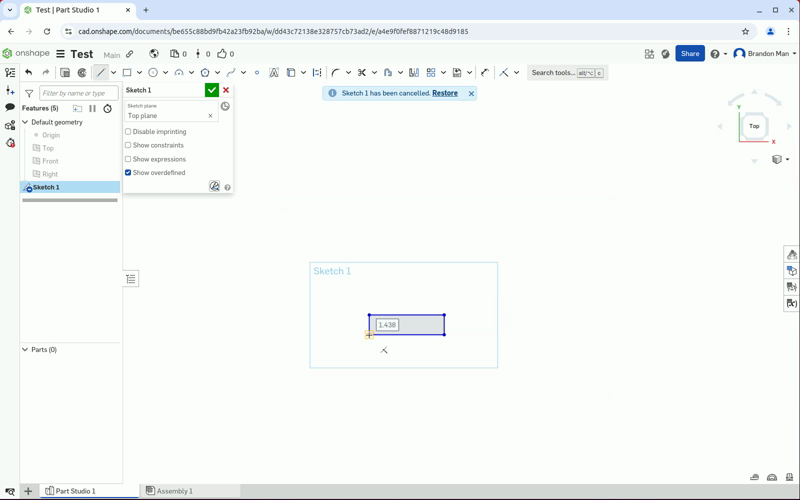
scroll(-6)
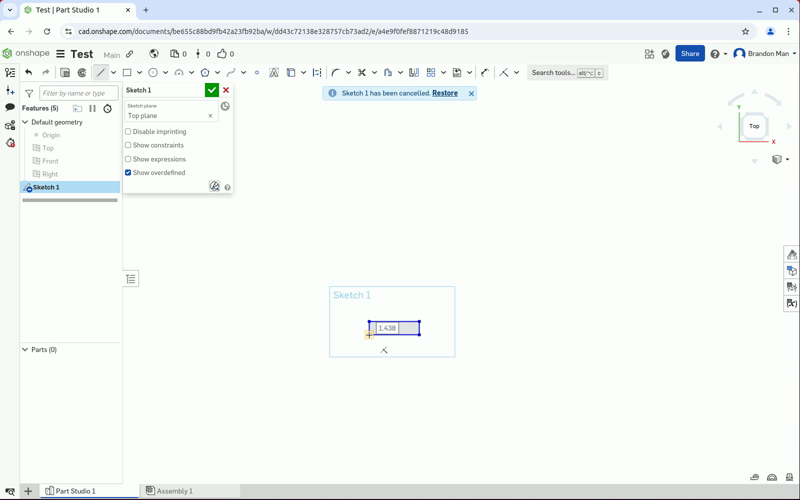
scroll(-6)
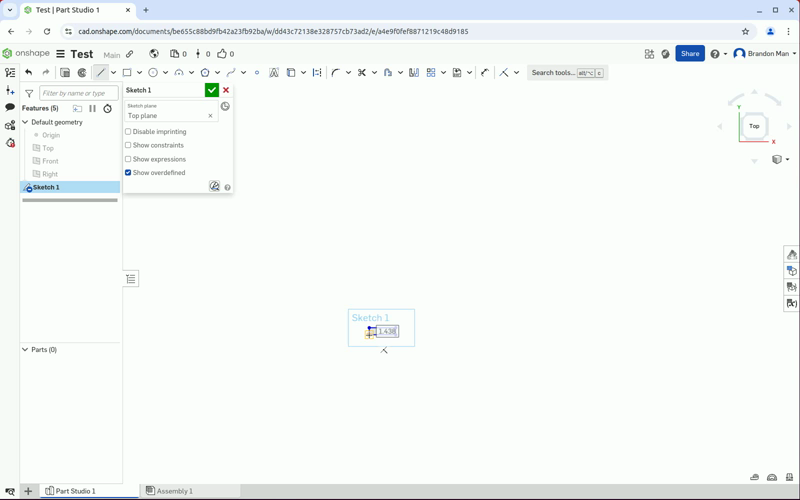
key(esc)
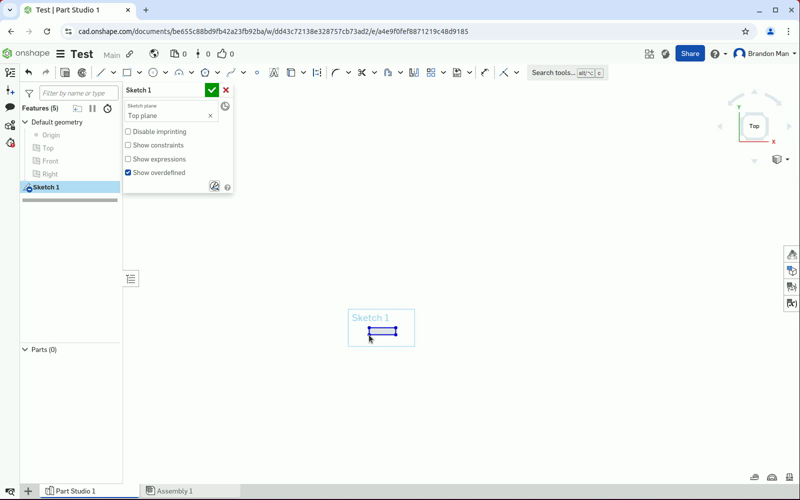
mouse_move(375, 330)
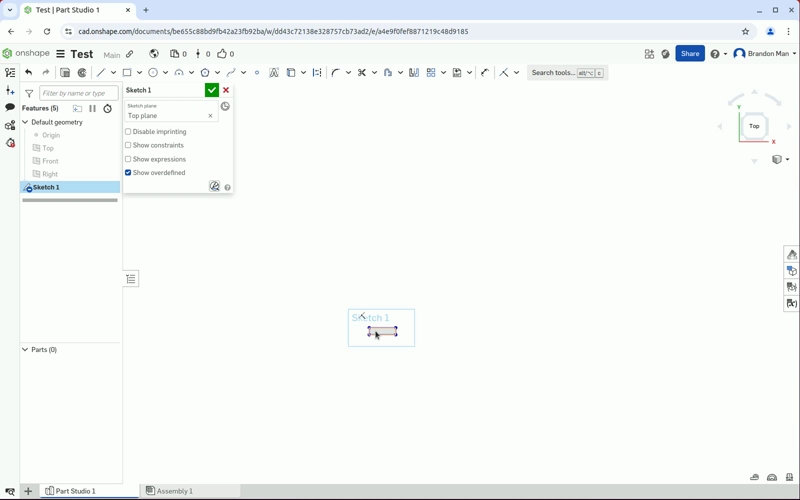
scroll(6)
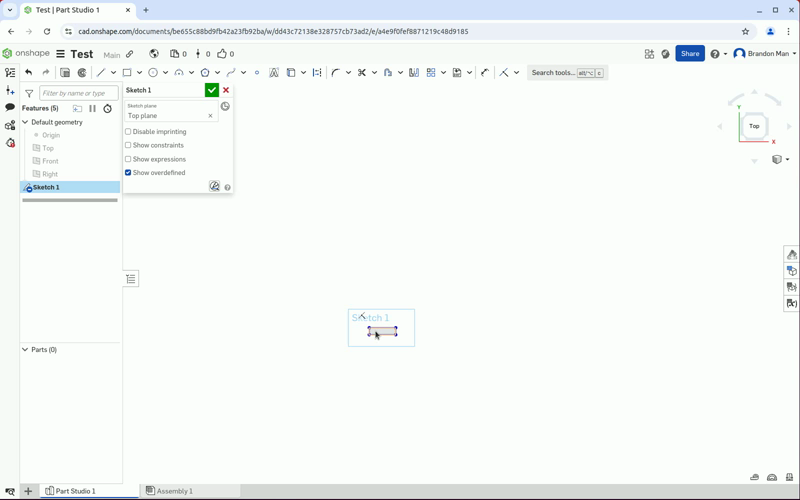
scroll(6)
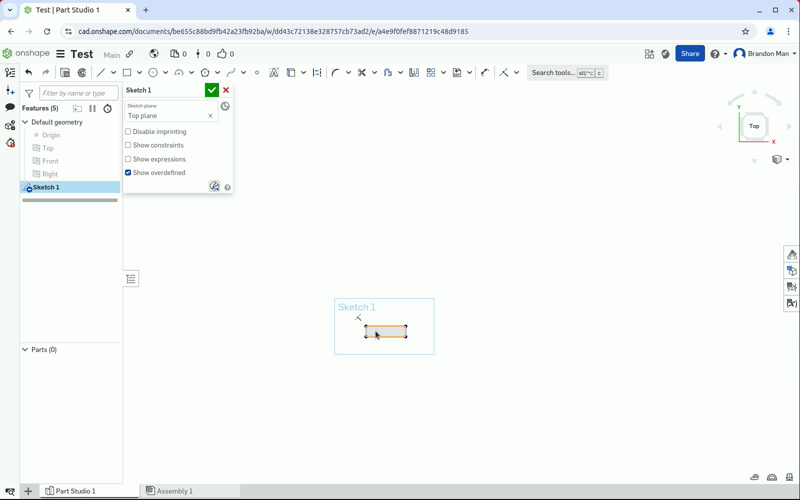
scroll(6)
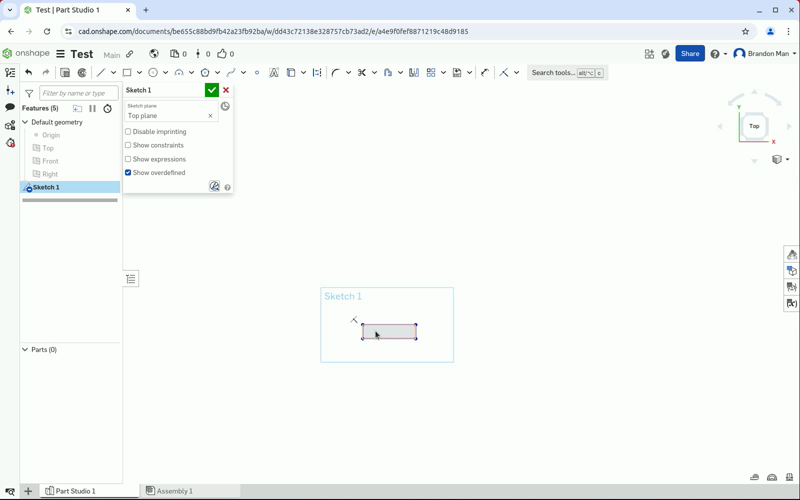
scroll(6)
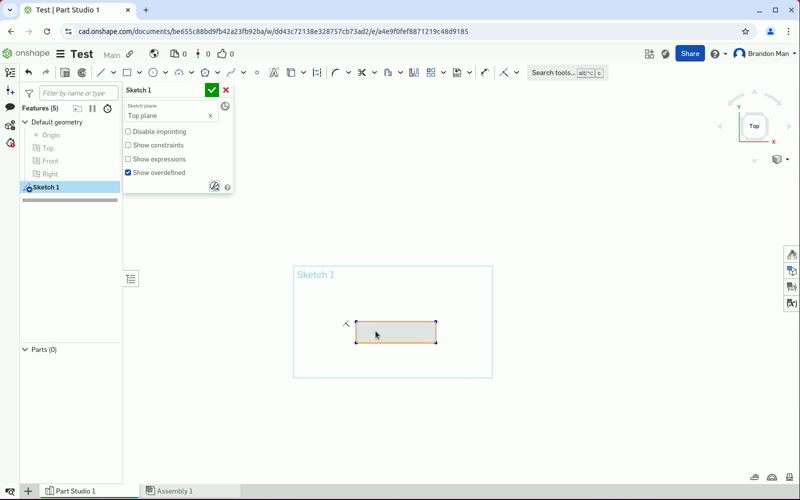
scroll(6)
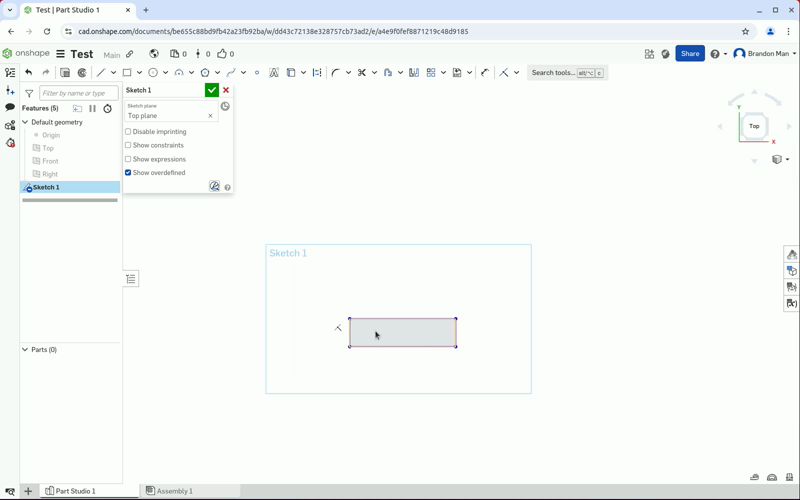
scroll(6)
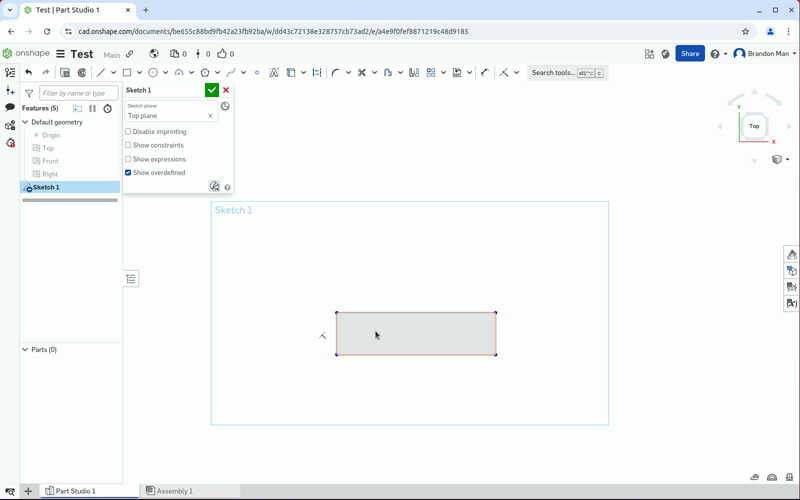
scroll(6)
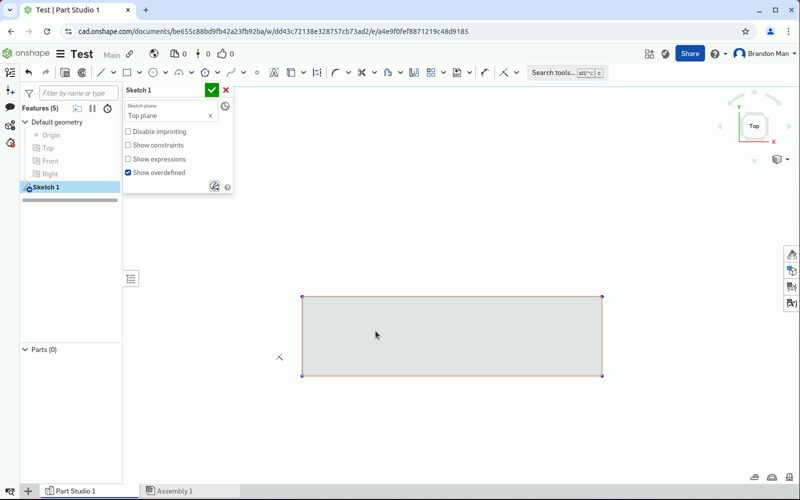
click(375, 330)
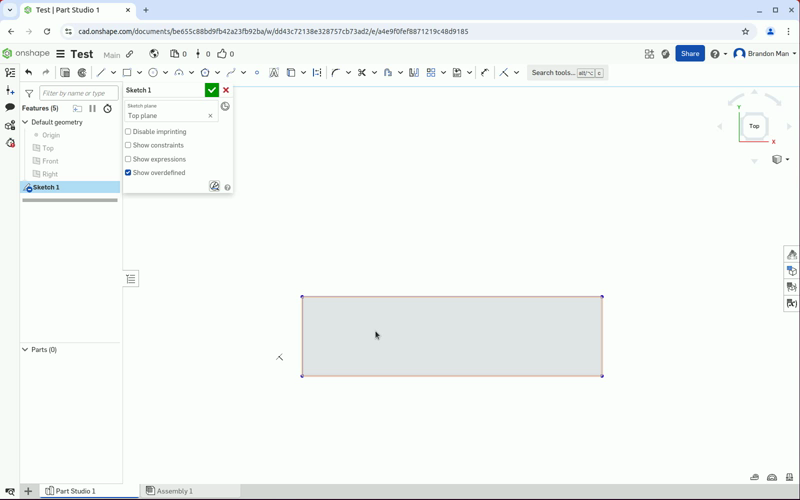
scroll(-6)
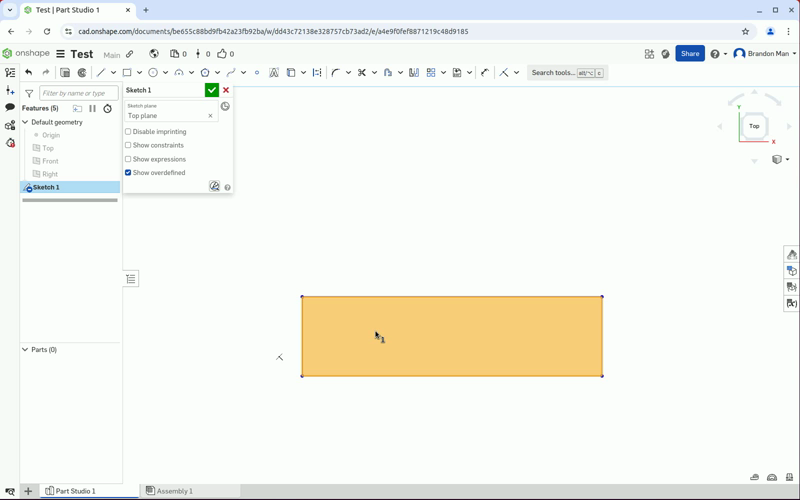
scroll(-6)
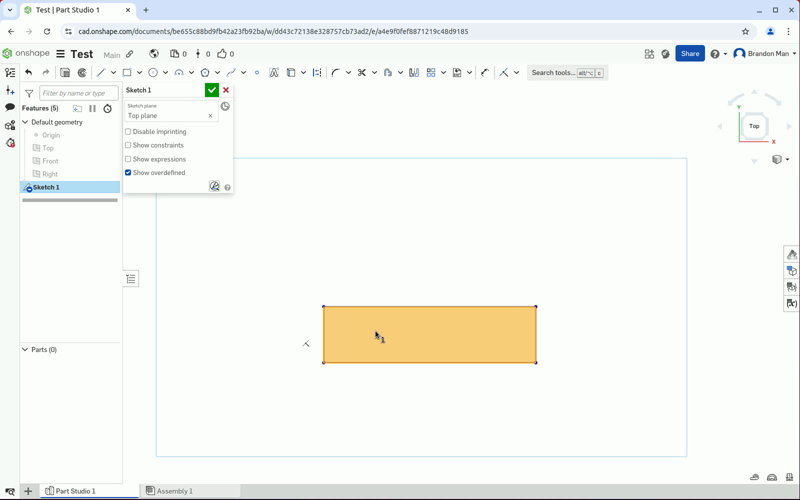
scroll(-6)
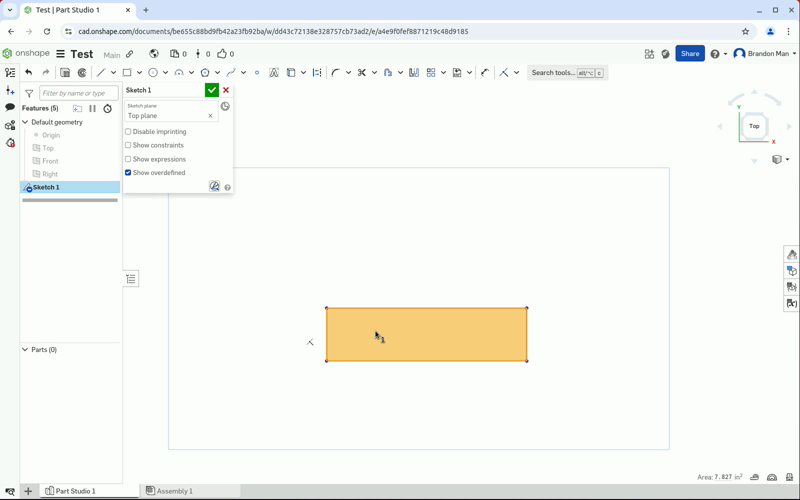
scroll(-6)
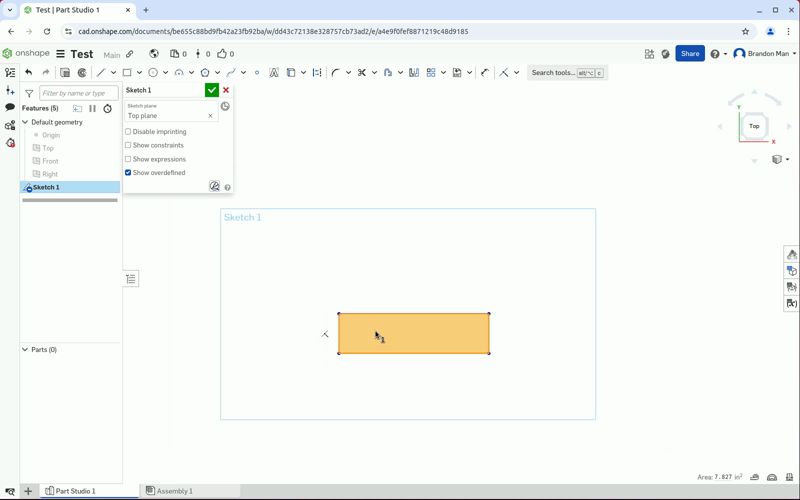
scroll(-6)
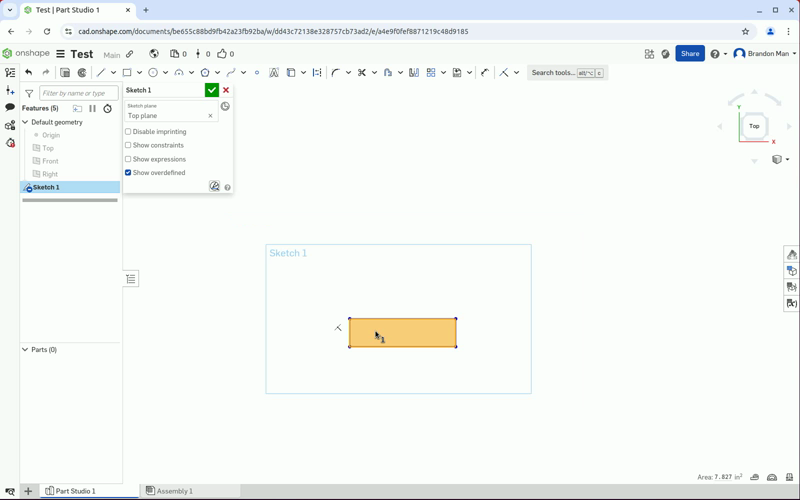
scroll(-6)
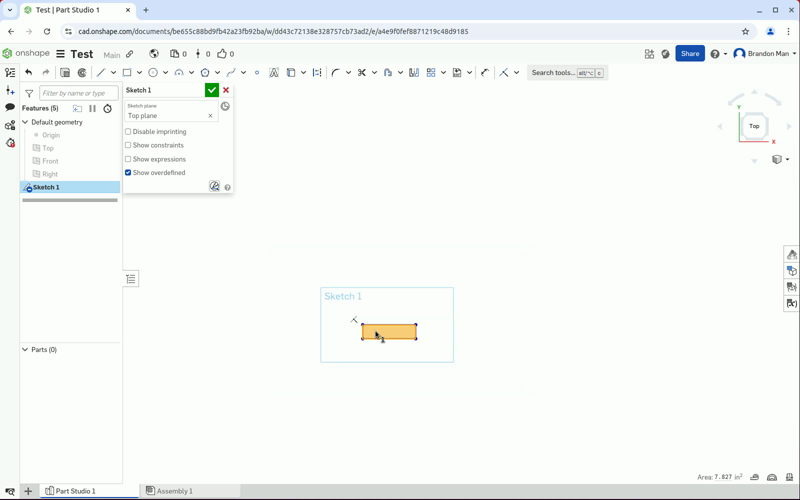
scroll(-6)
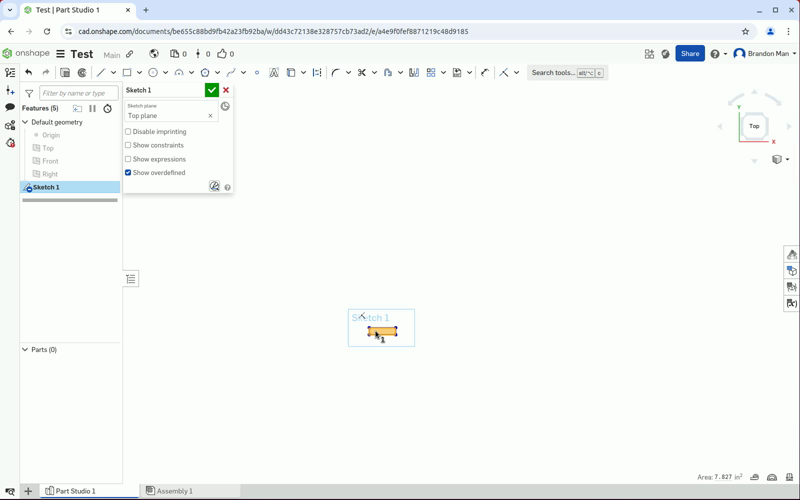
mouse_move(73, 352)
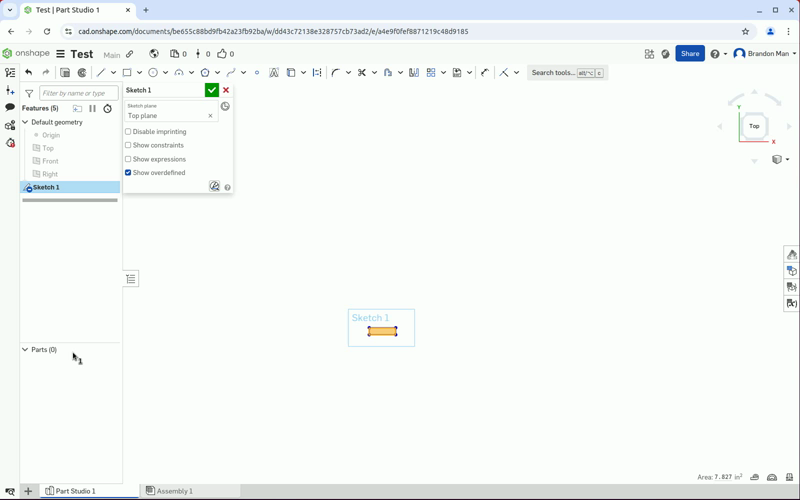
key(shift+y)
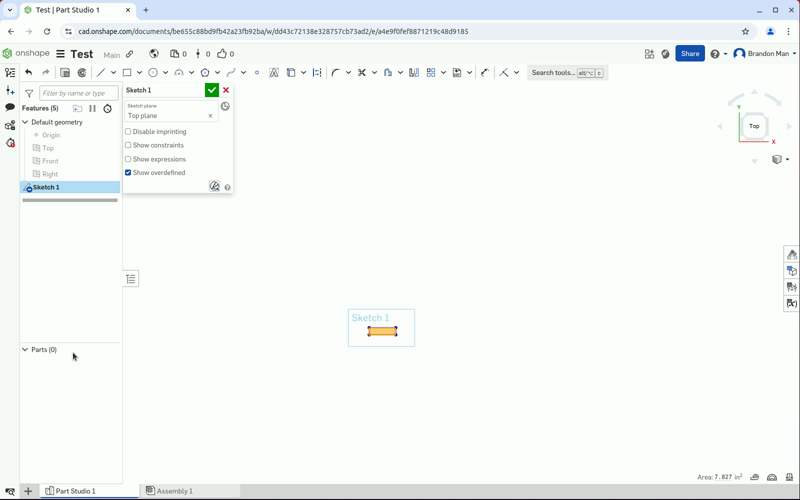
key(shift+e)
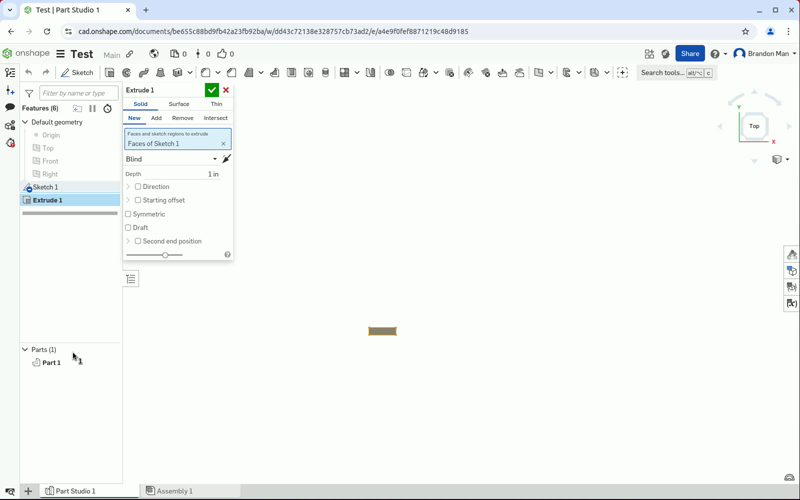
mouse_move(143, 106)
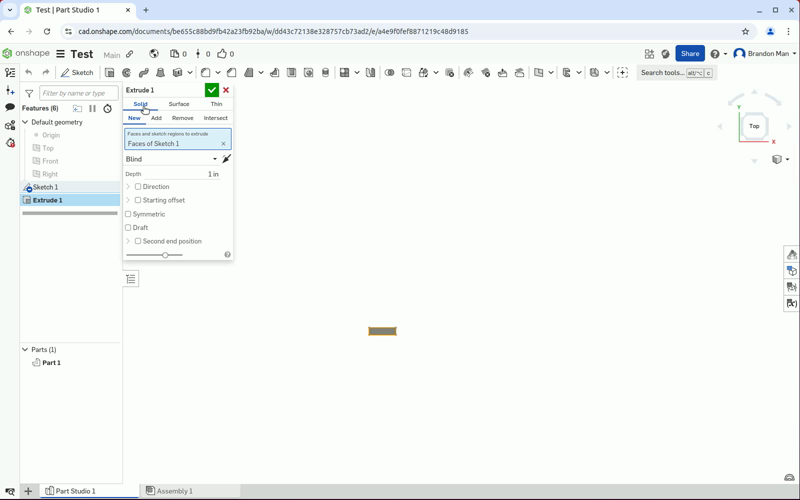
click(143, 106)
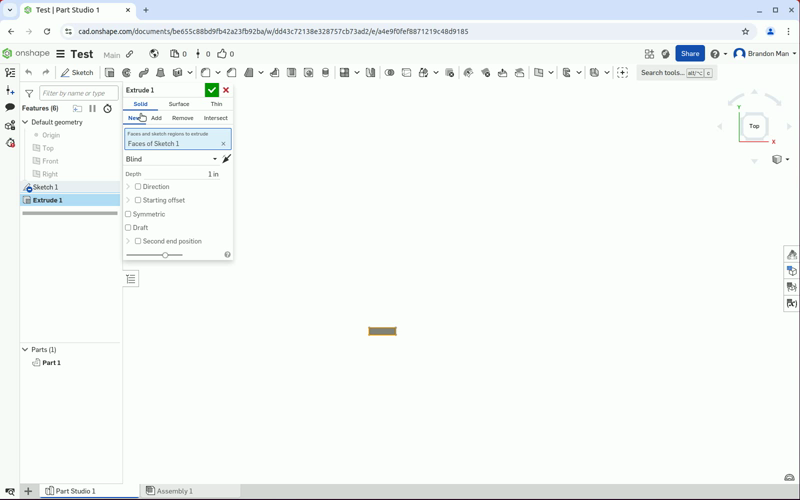
mouse_move(137, 120)
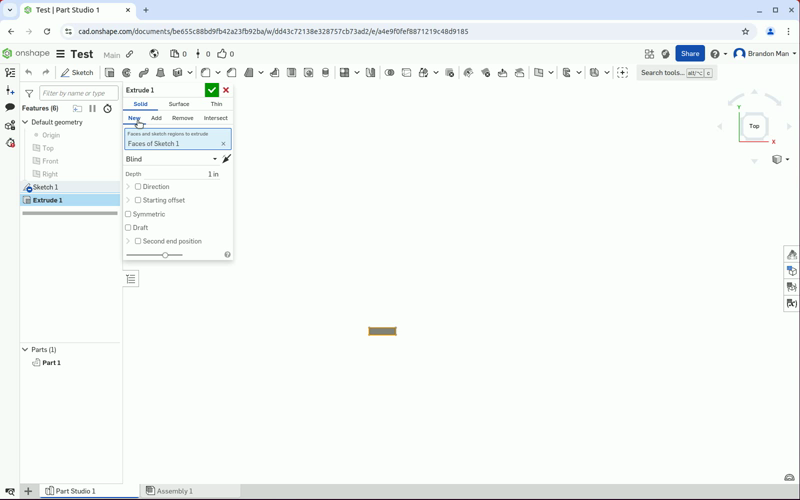
click(137, 120)
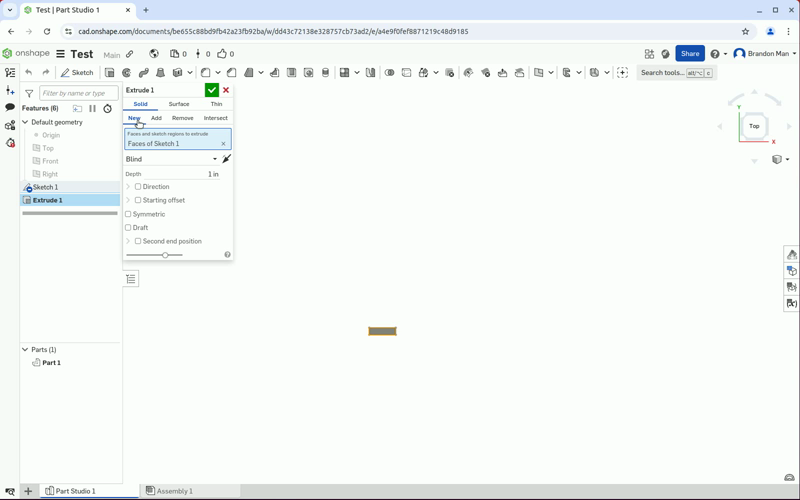
key(tab, 4)
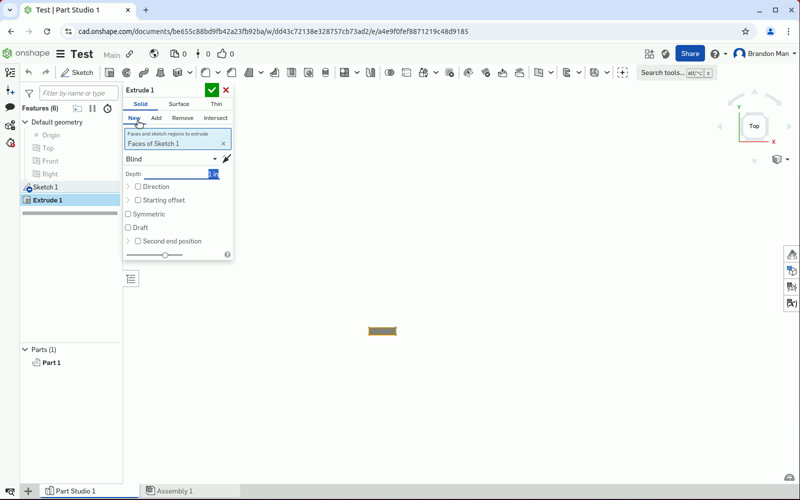
text(1.444)
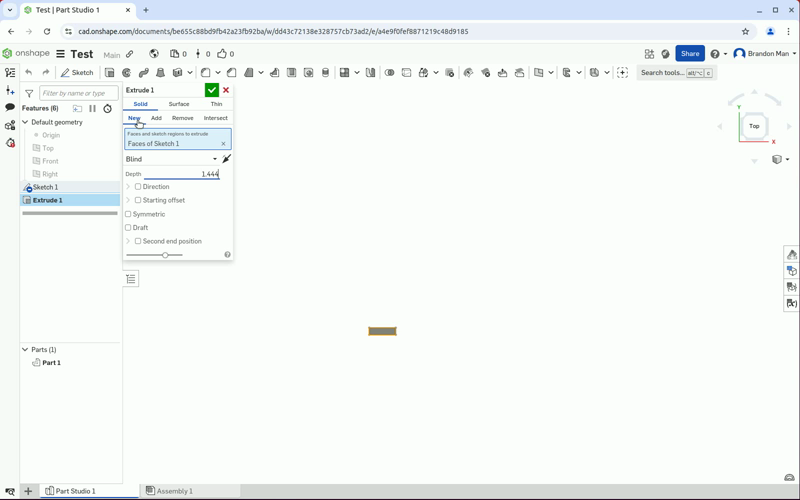
key(enter)
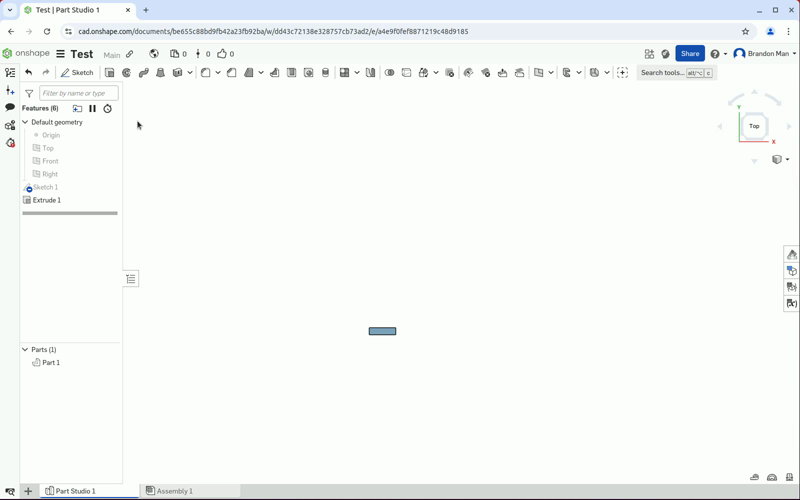
key(shift+h)
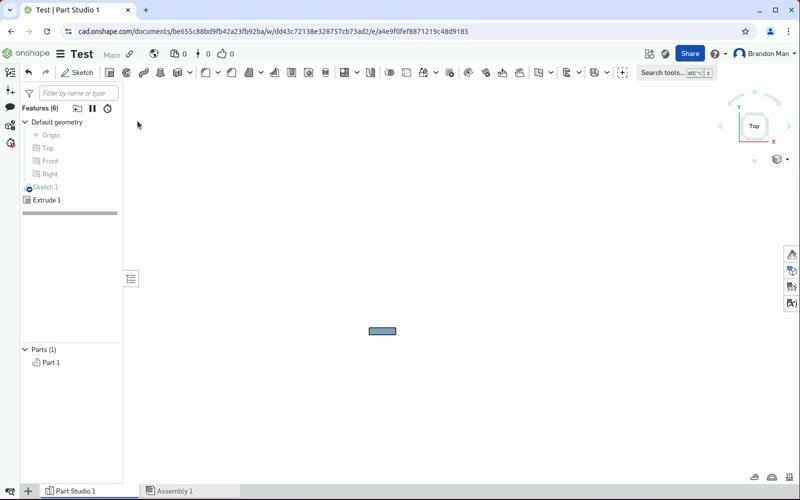
key(shift+h)
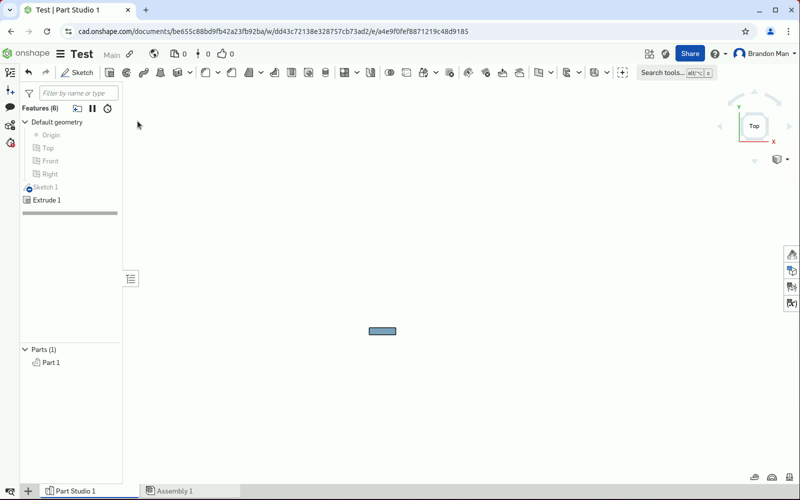
mouse_move(73, 189)
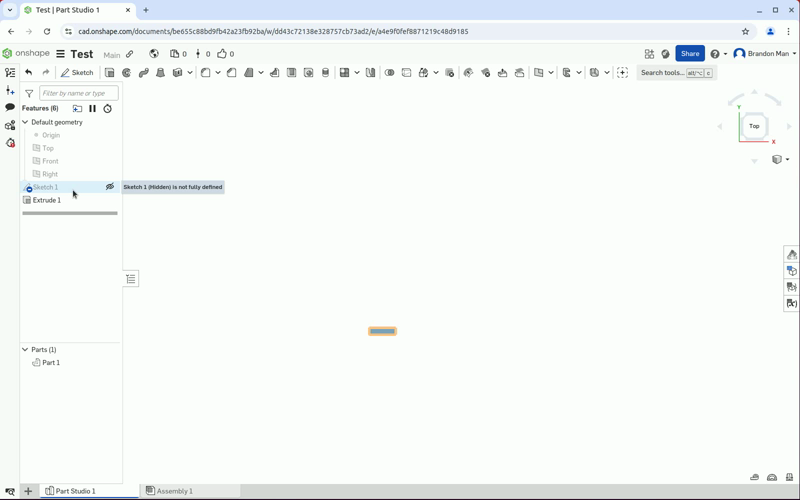
click(73, 189)
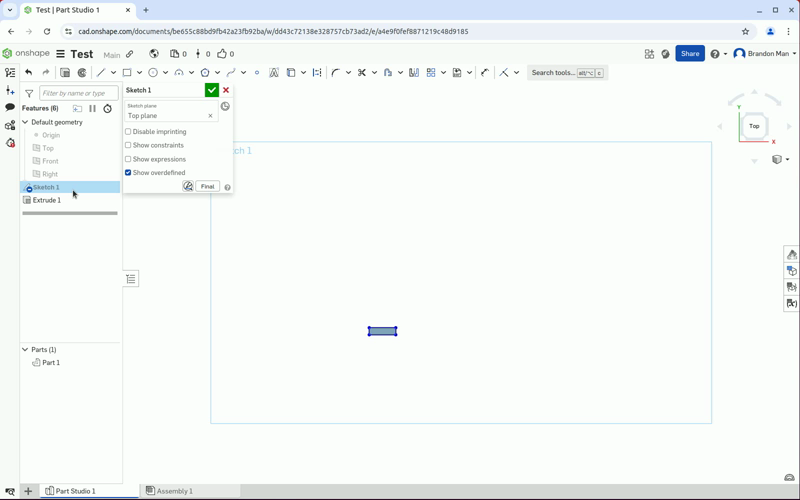
mouse_move(229, 92)
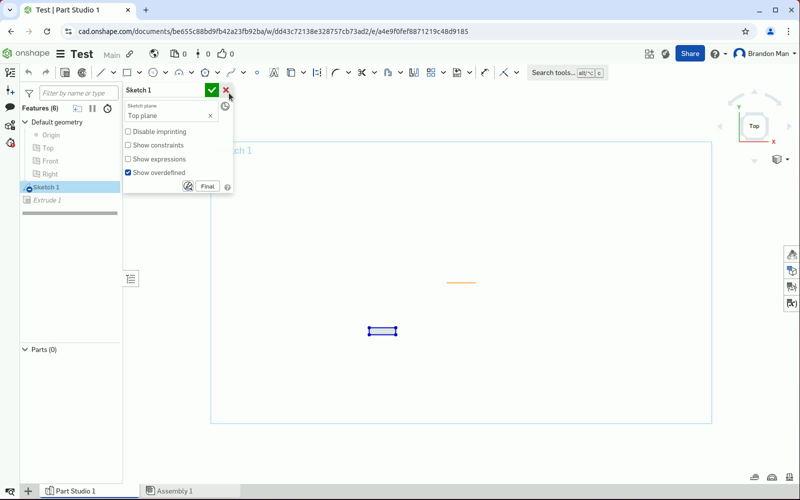
click(229, 92)
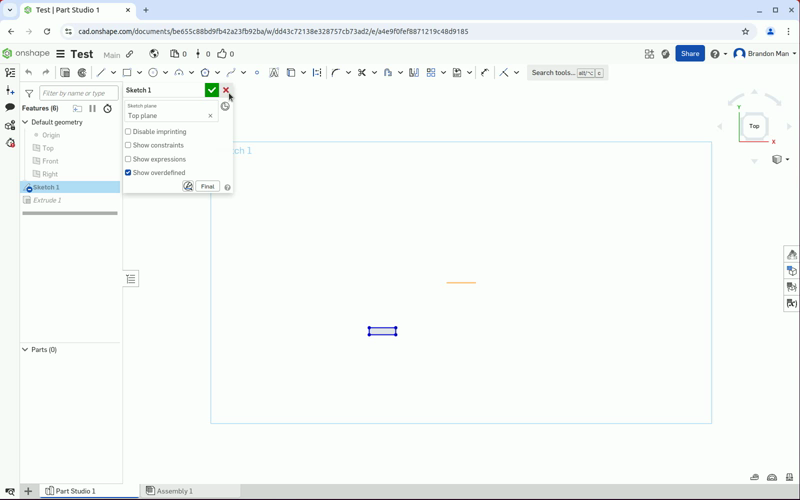
key(shift+s)
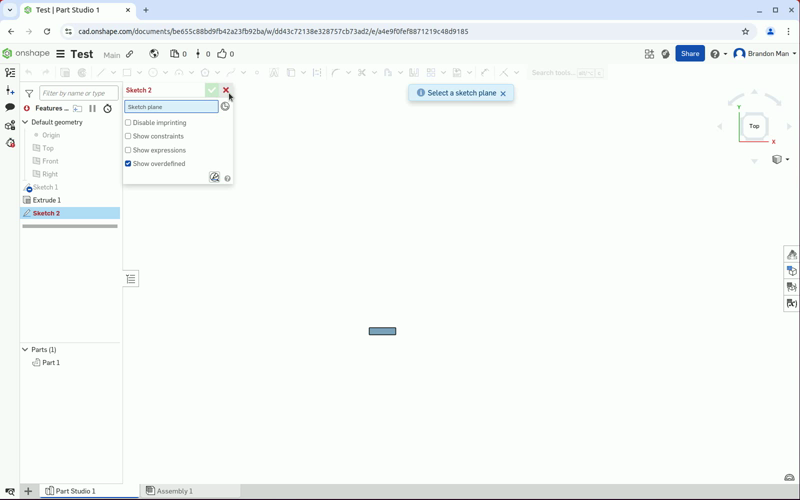
mouse_move(73, 150)
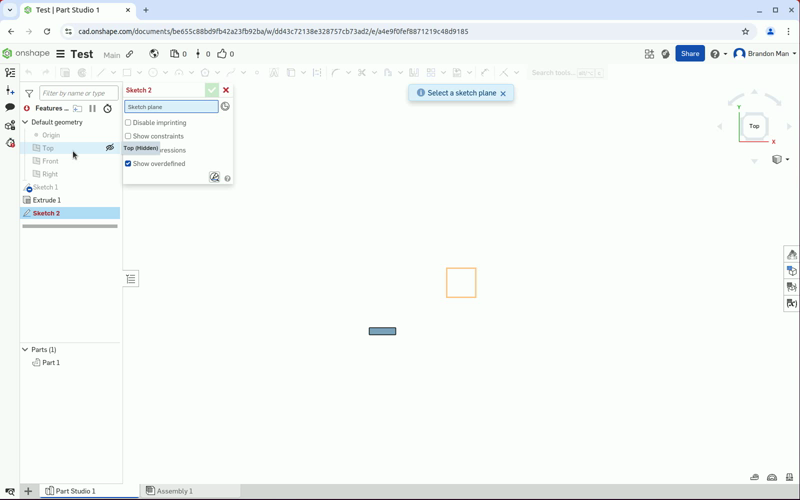
click(73, 150)
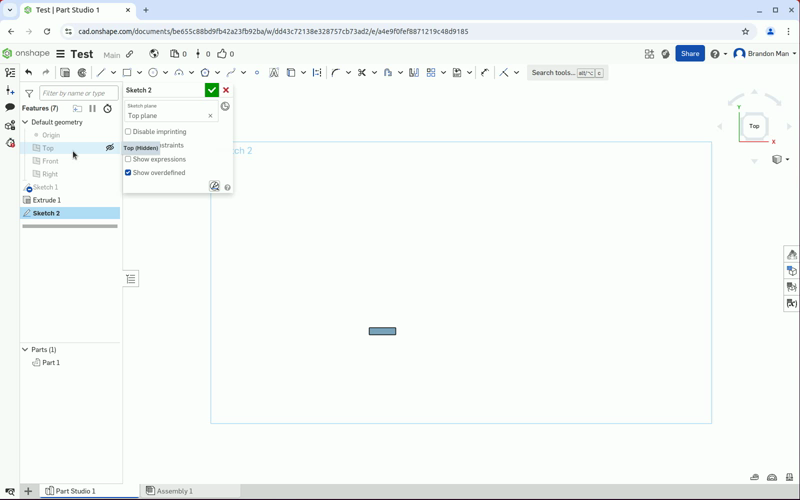
mouse_move(73, 352)
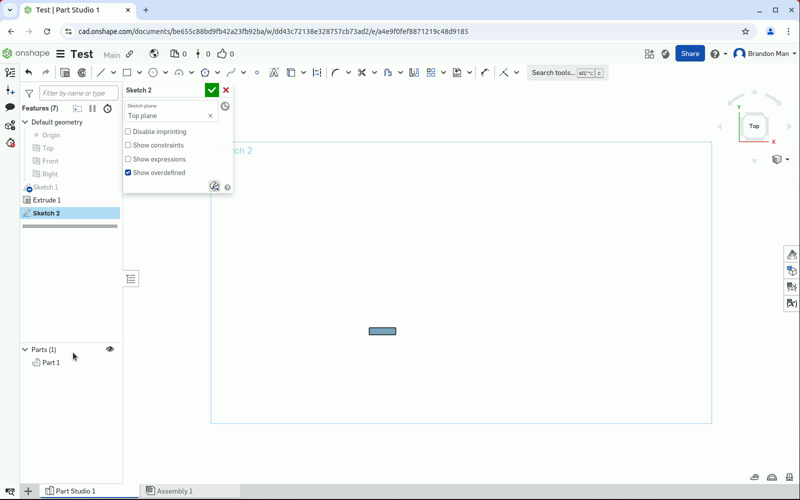
key(y)
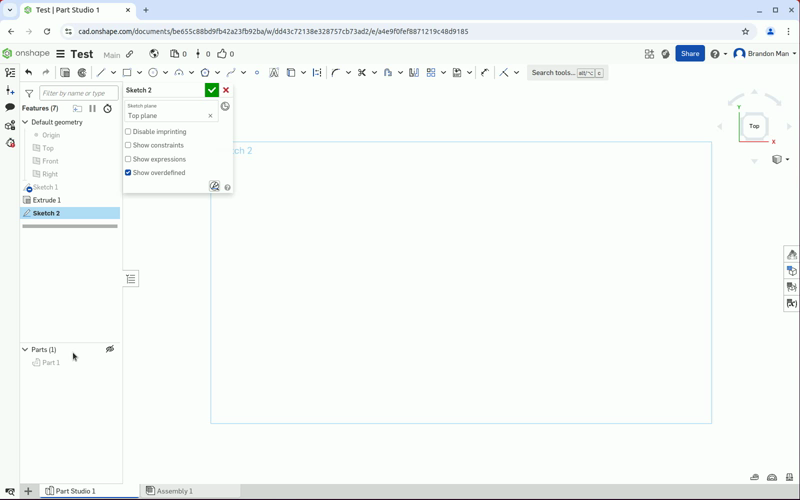
key(l)
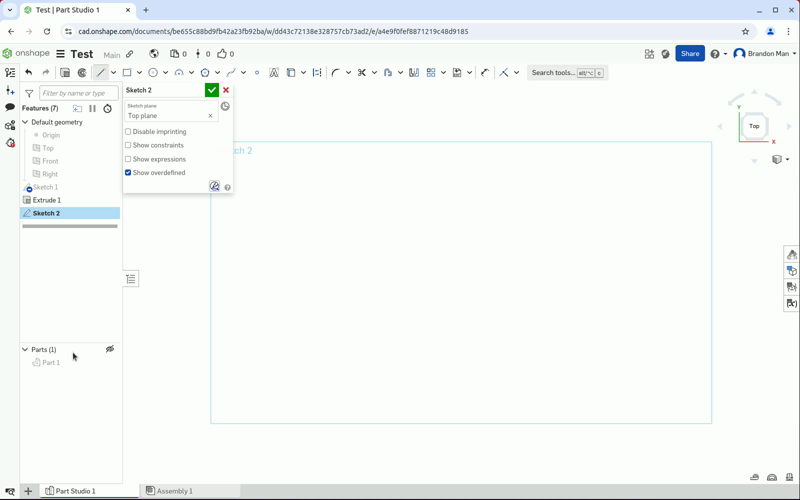
key_down(shift)
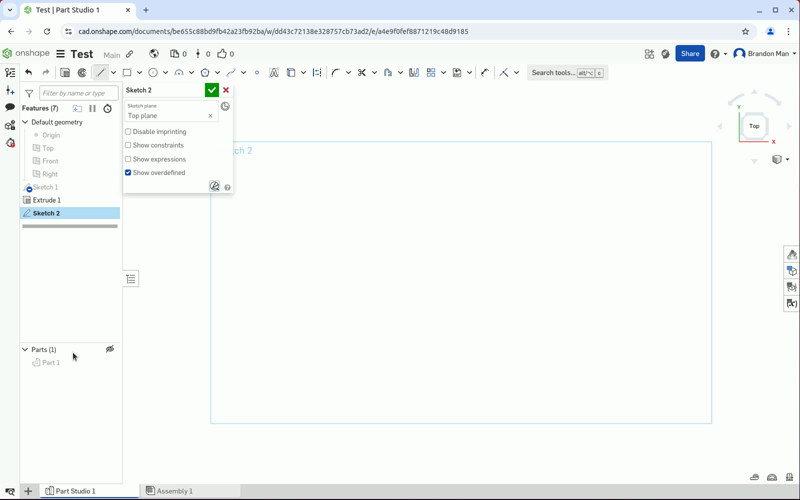
mouse_move(351, 328)
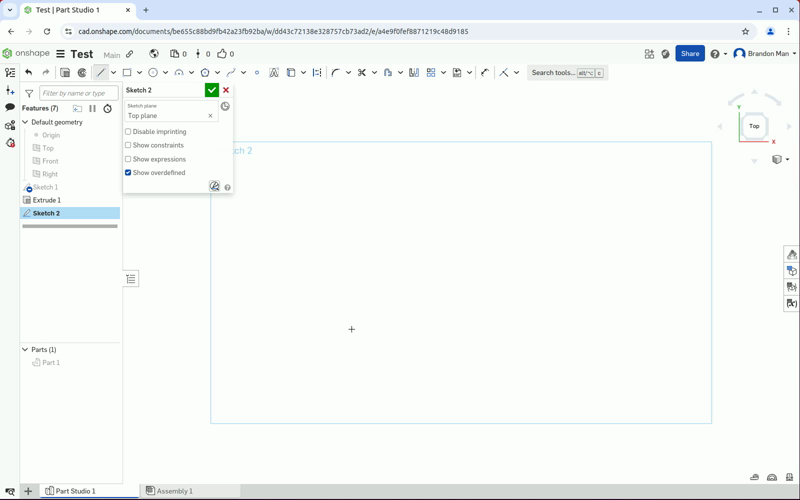
click(351, 328)
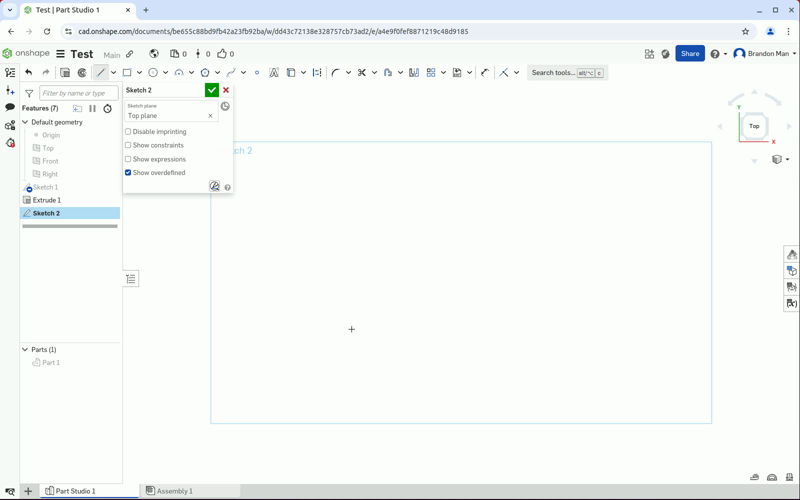
key_up(shift)
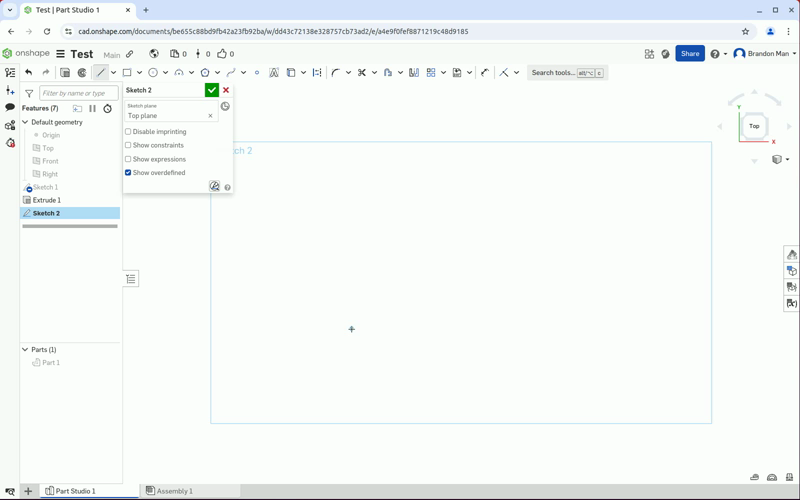
key_down(shift)
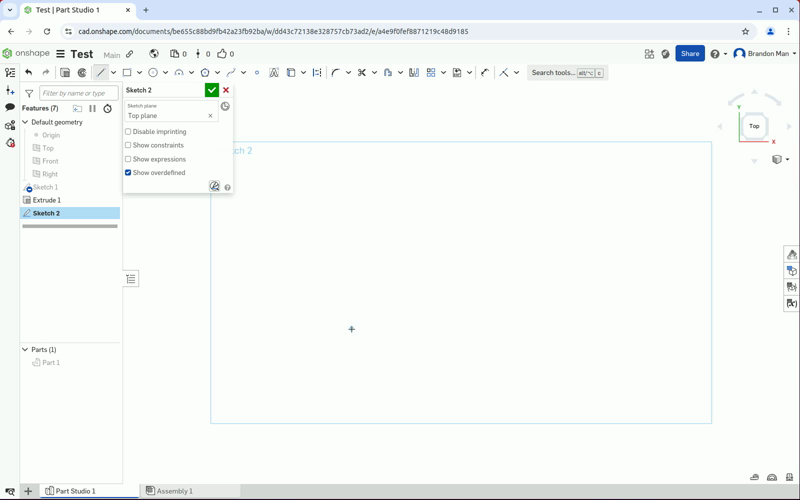
mouse_move(381, 328)
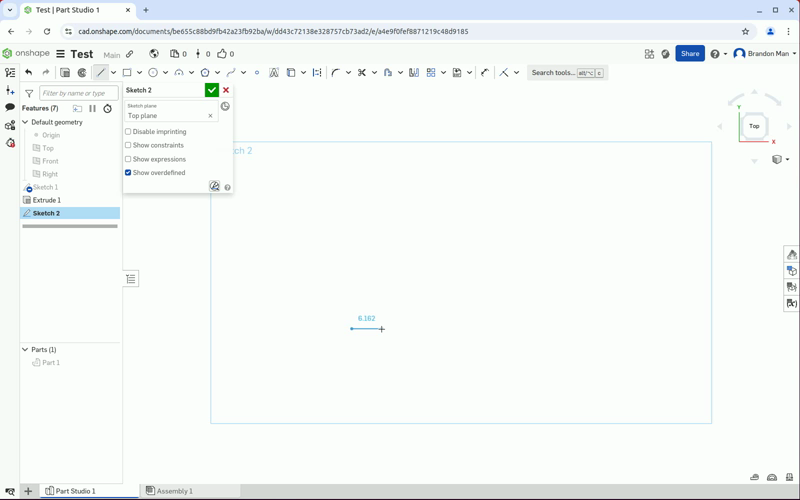
mouse_move(369, 328)
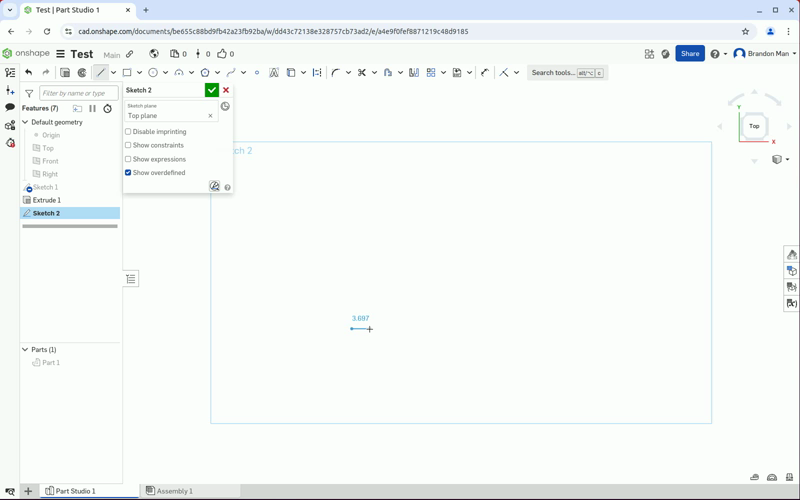
click(369, 328)
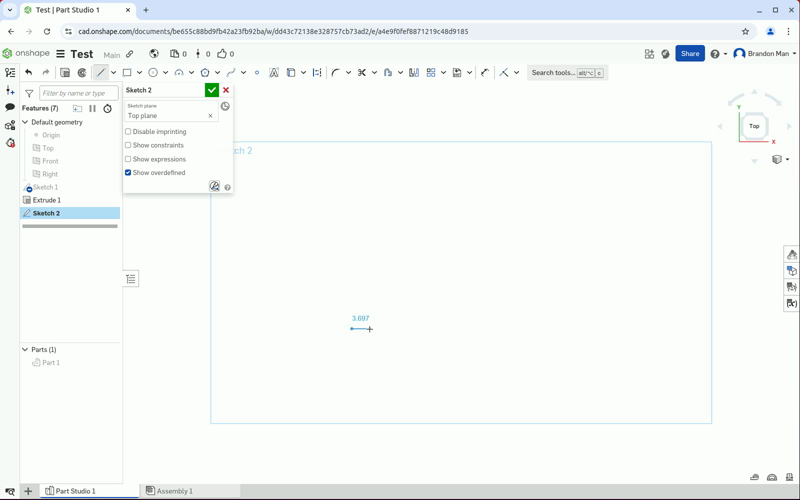
key_up(shift)
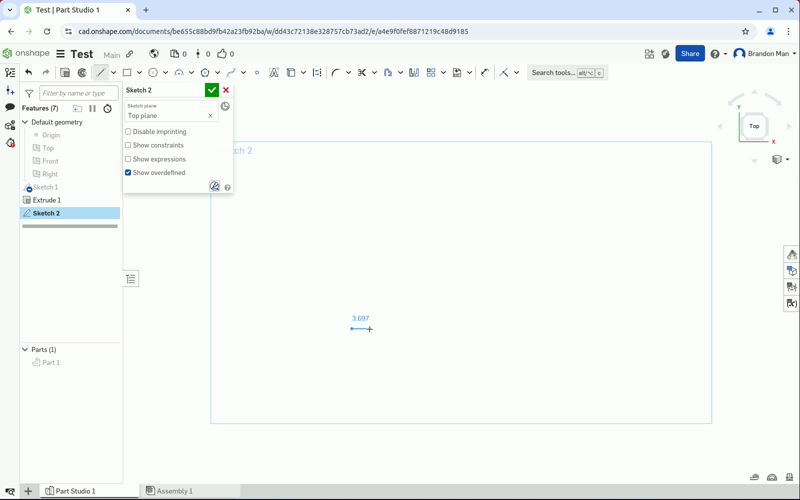
key_down(shift)
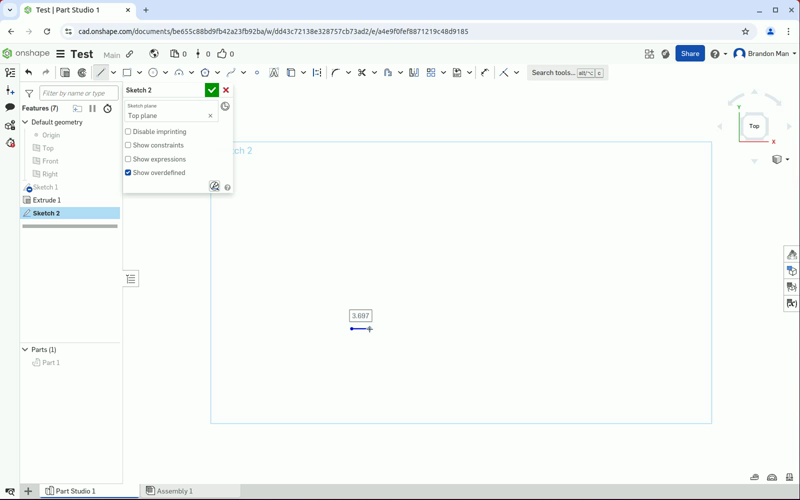
mouse_move(399, 328)
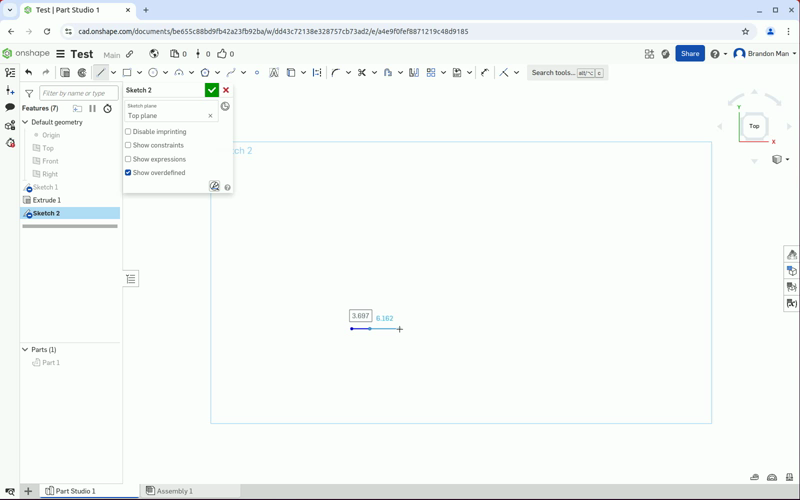
mouse_move(394, 328)
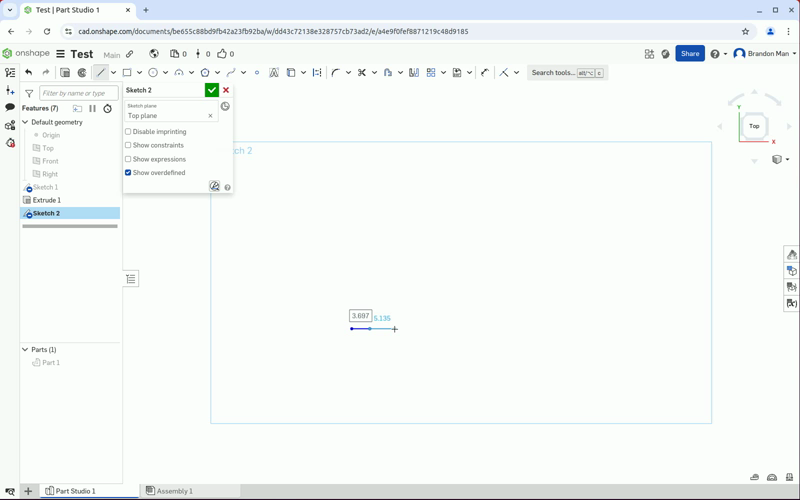
click(394, 328)
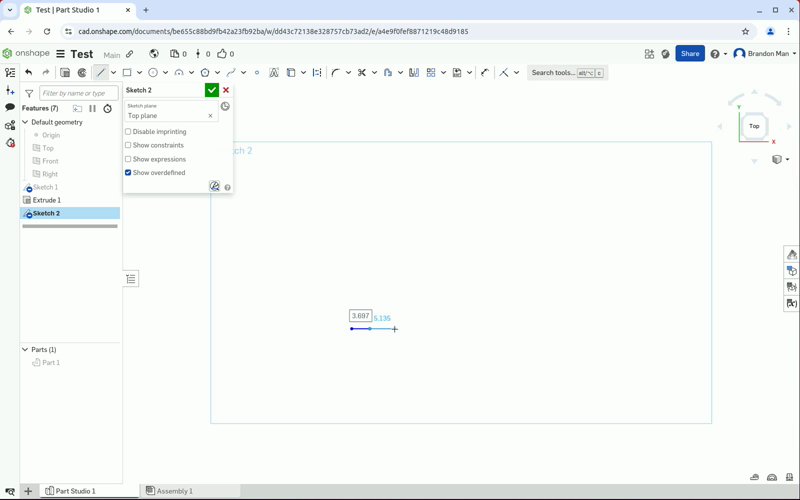
key_up(shift)
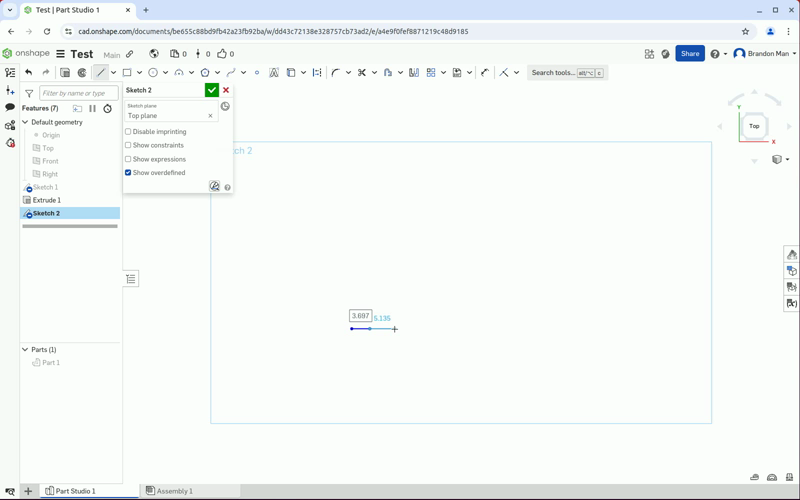
key_down(shift)
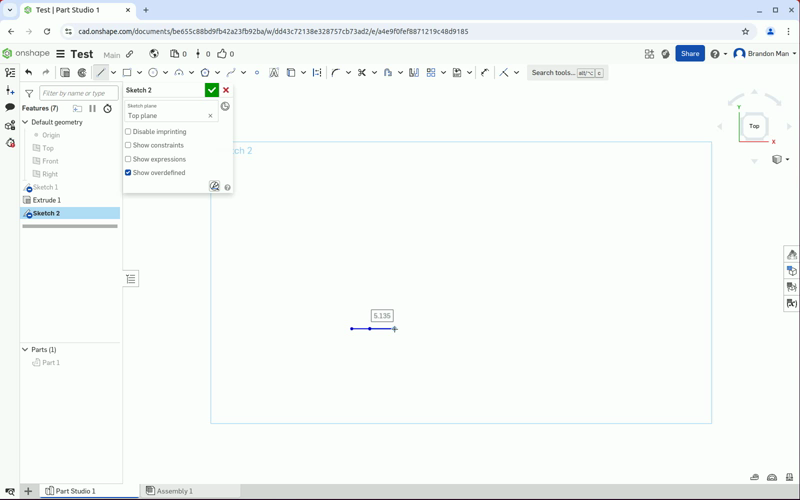
mouse_move(567, 328)
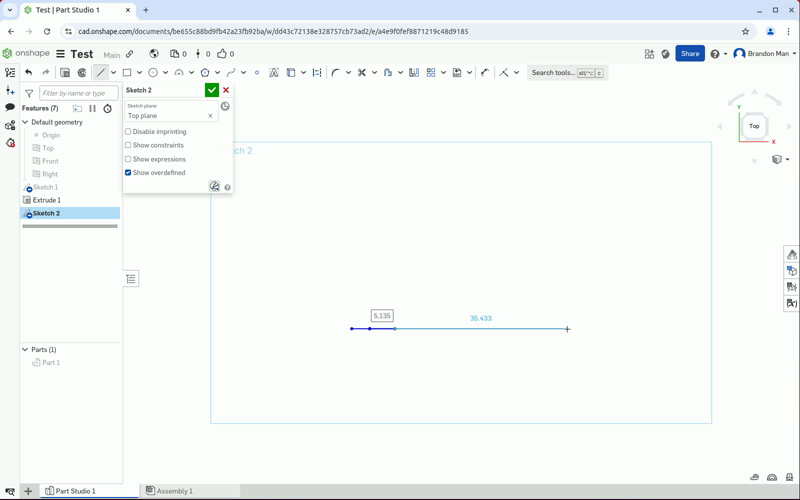
click(567, 328)
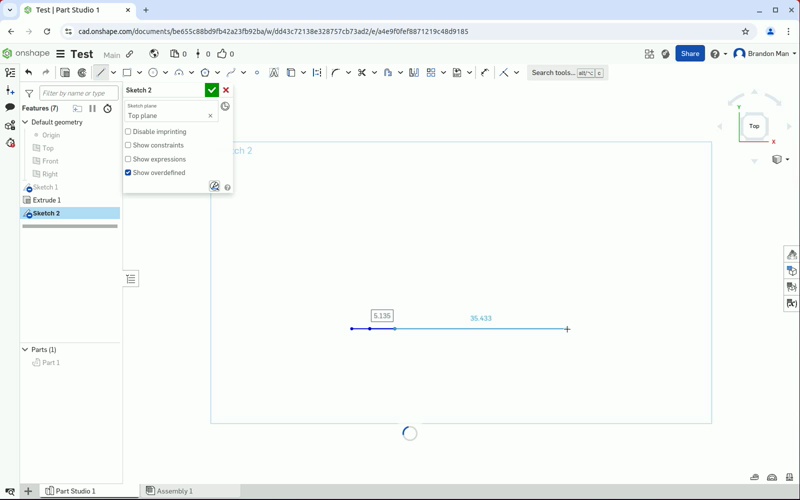
key_up(shift)
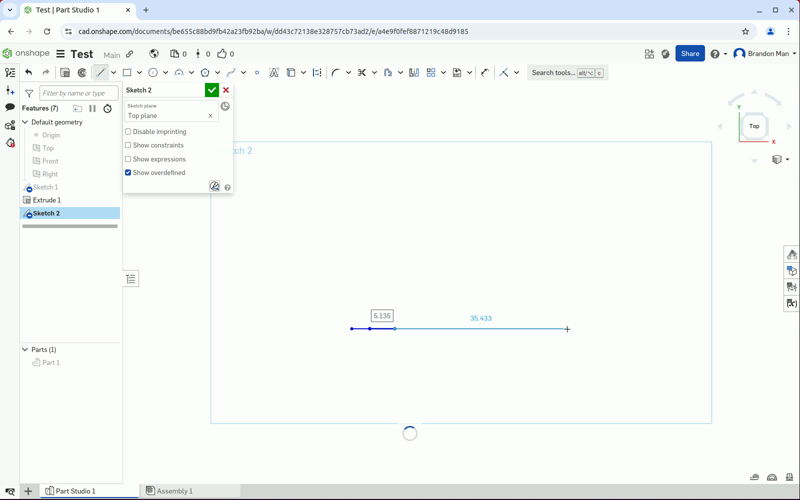
key_down(shift)
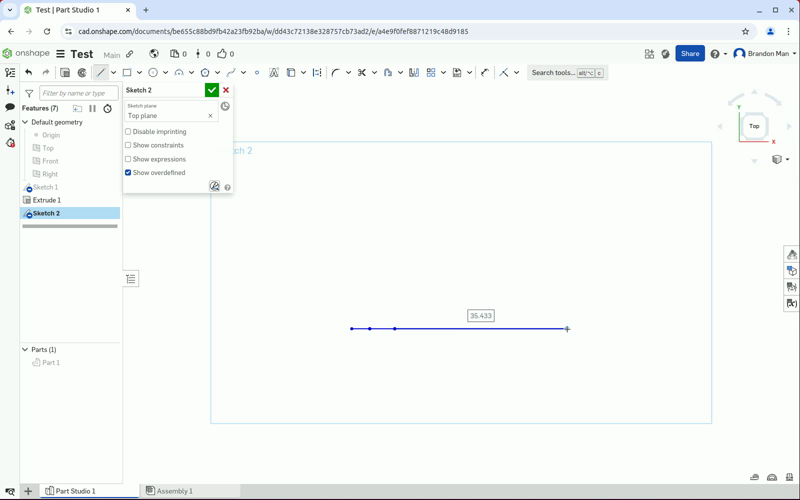
mouse_move(589, 328)
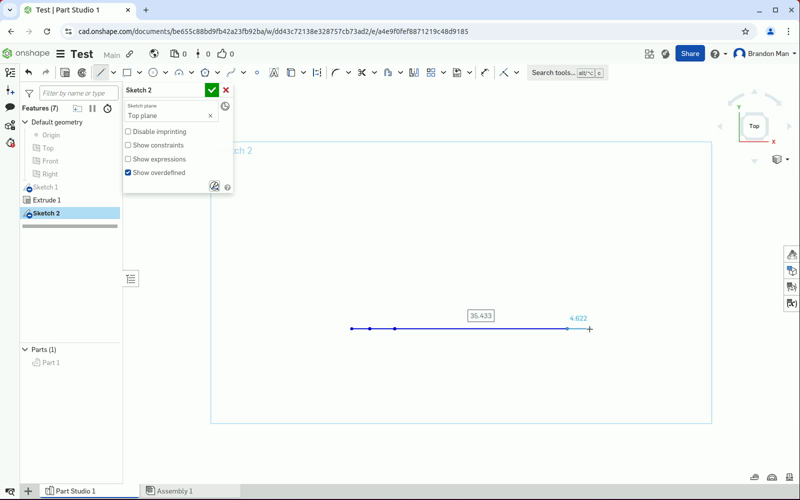
mouse_move(565, 319)
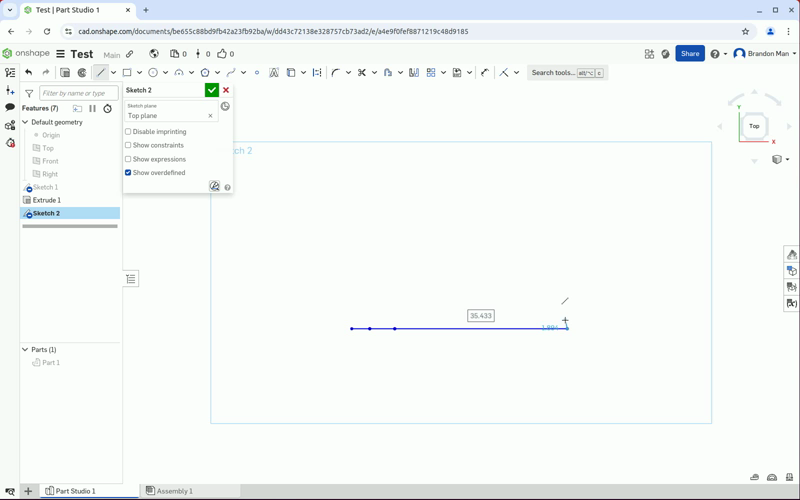
click(565, 319)
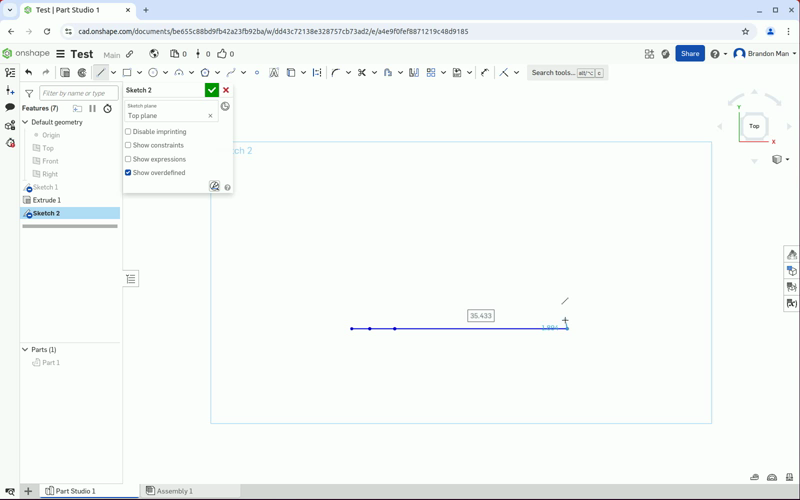
key_up(shift)
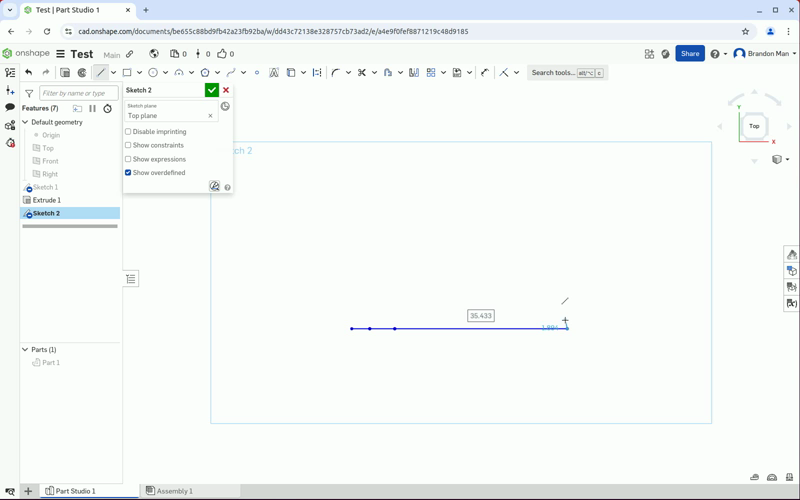
key_down(shift)
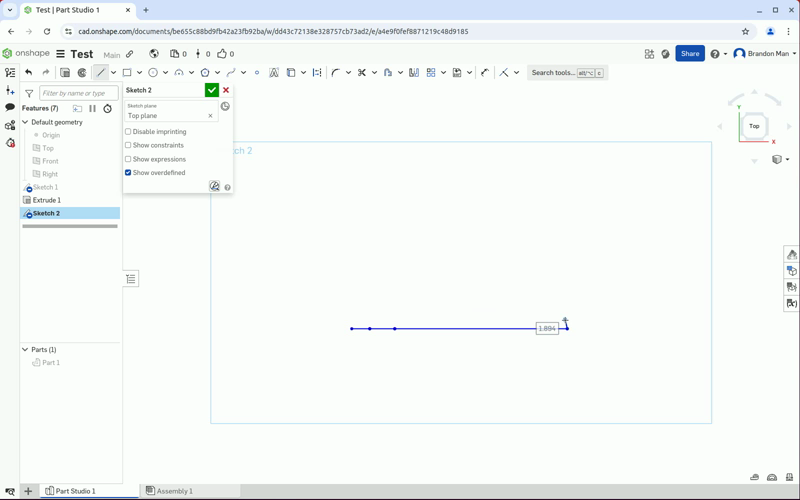
mouse_move(589, 319)
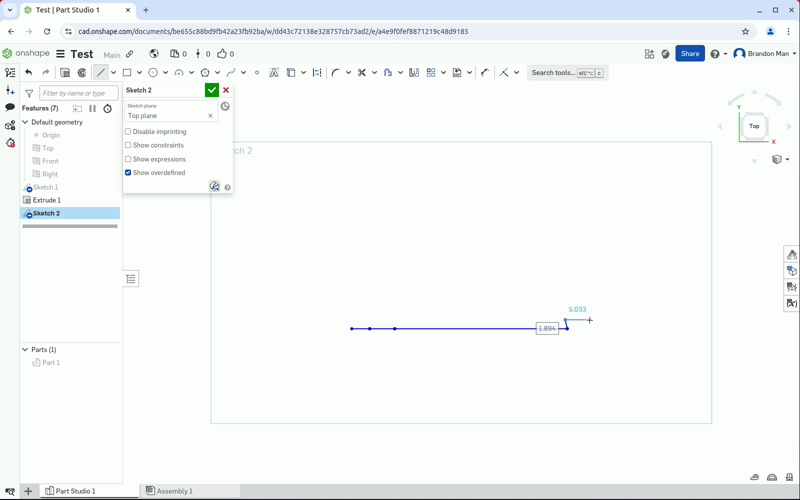
mouse_move(558, 294)
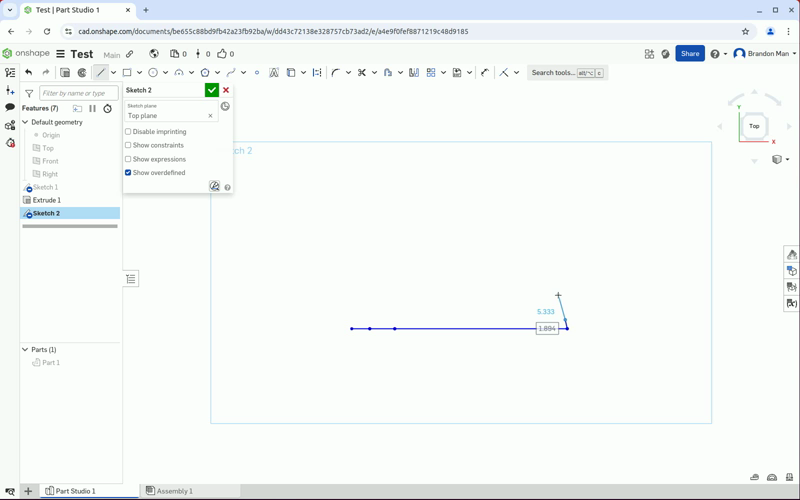
click(558, 294)
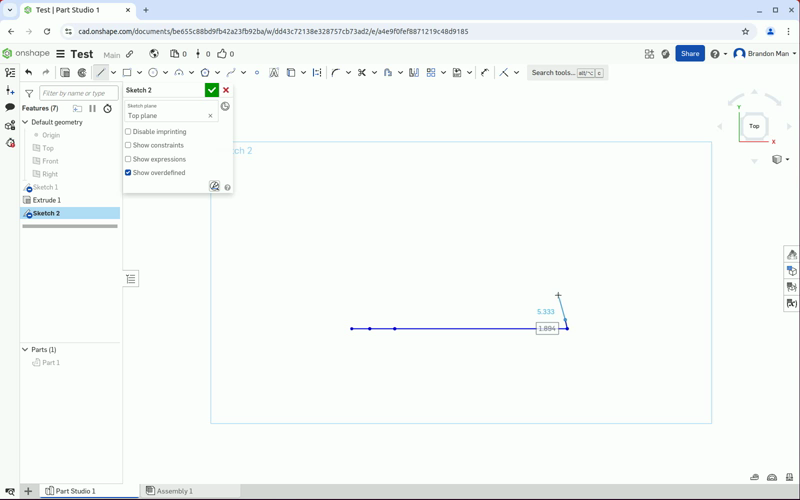
key_up(shift)
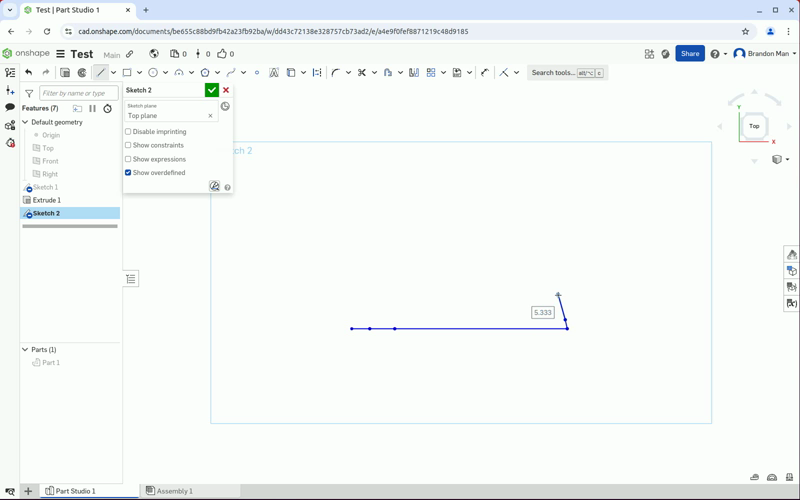
key_down(shift)
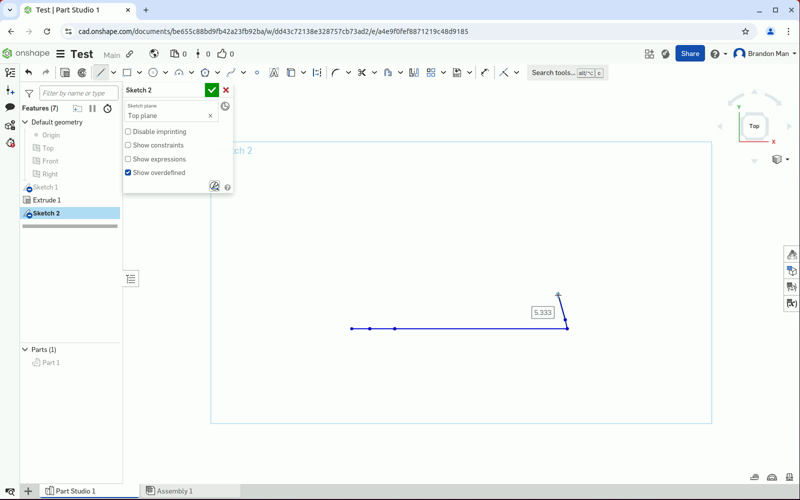
mouse_move(588, 294)
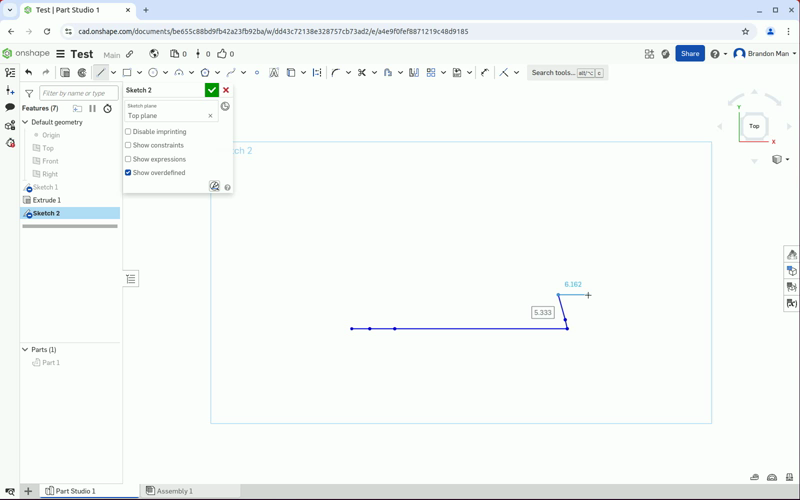
mouse_move(553, 276)
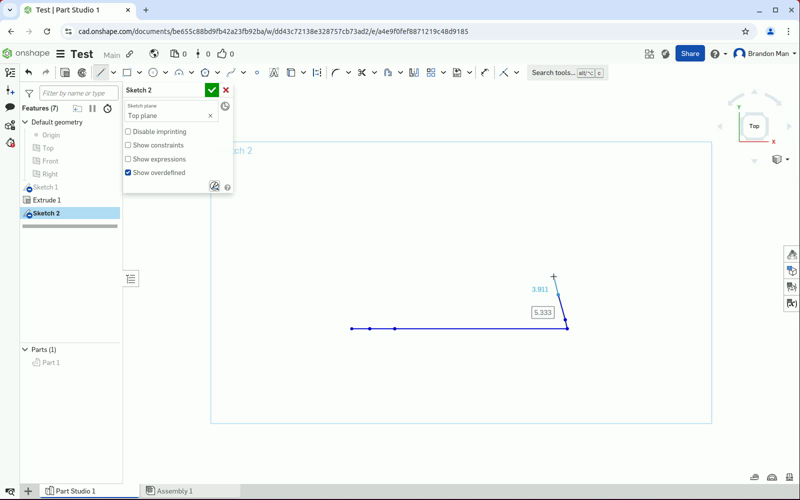
click(553, 276)
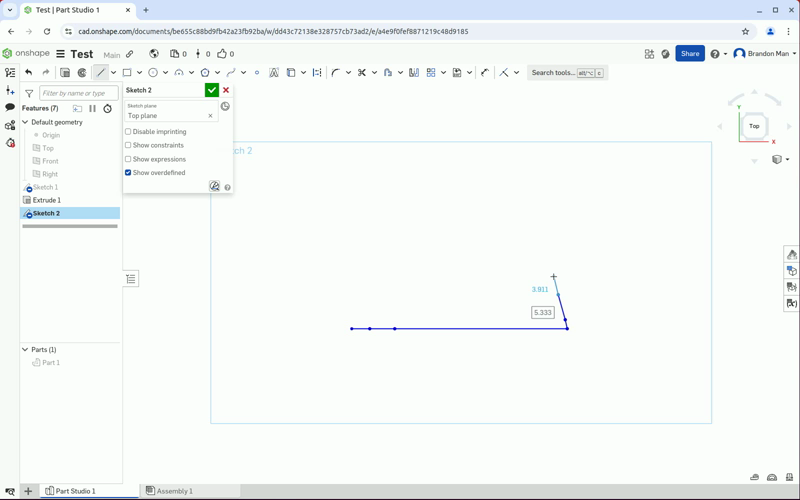
key_up(shift)
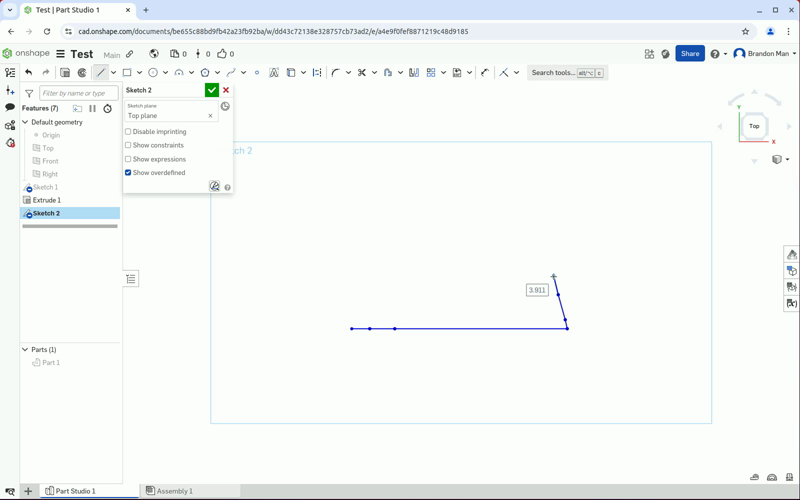
key_down(shift)
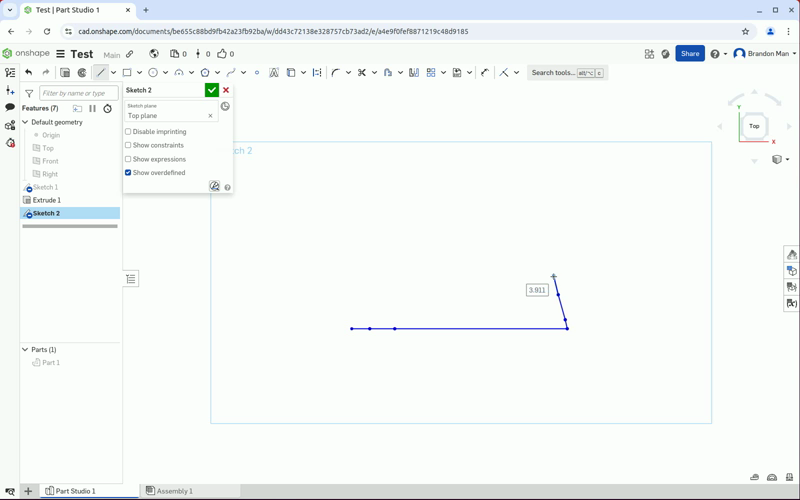
mouse_move(583, 276)
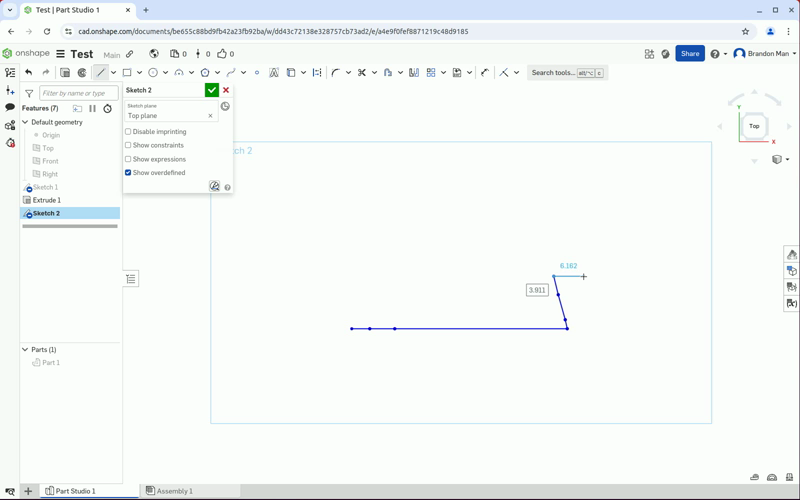
mouse_move(546, 251)
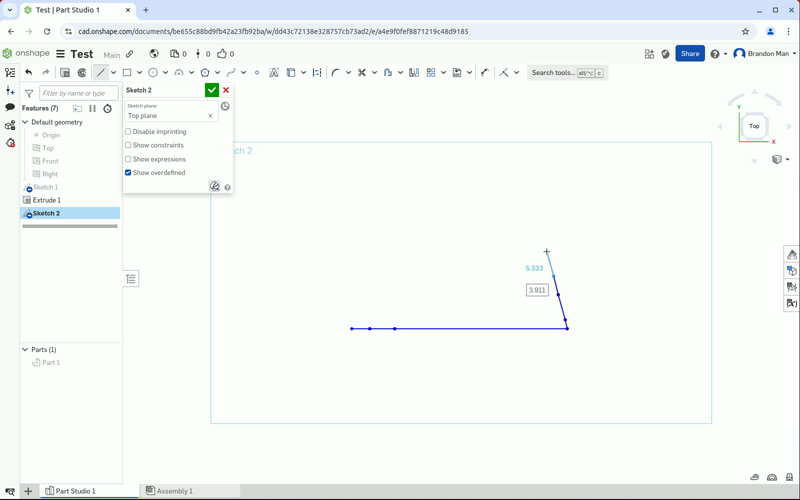
click(546, 251)
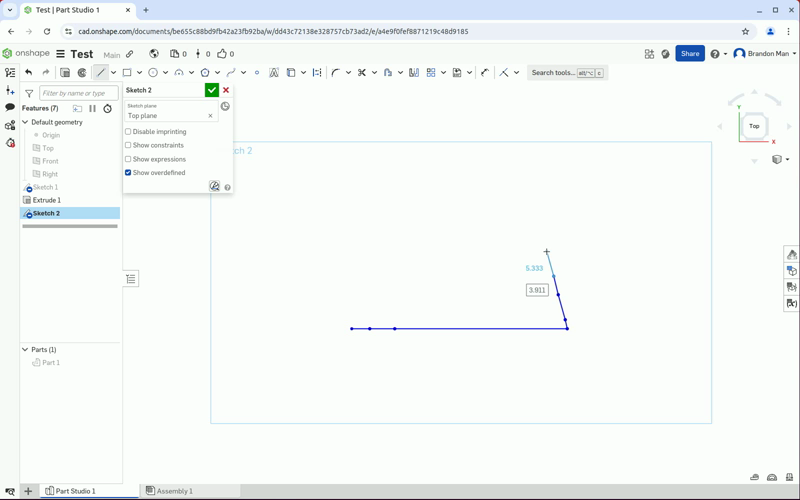
key_up(shift)
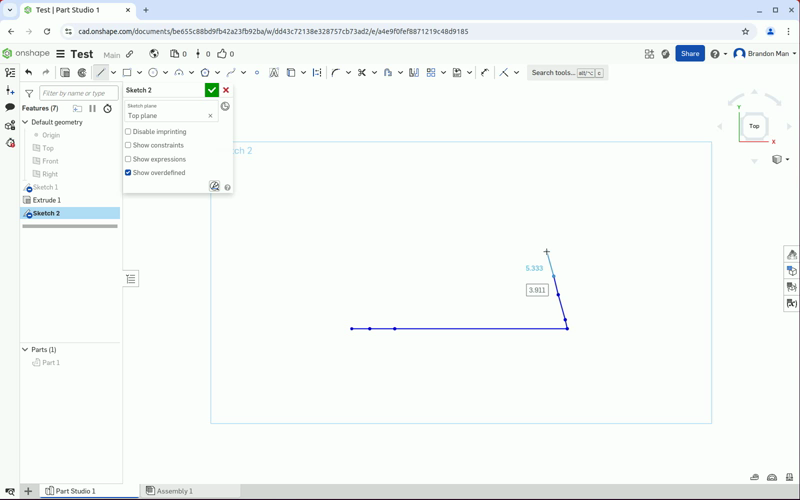
key_down(shift)
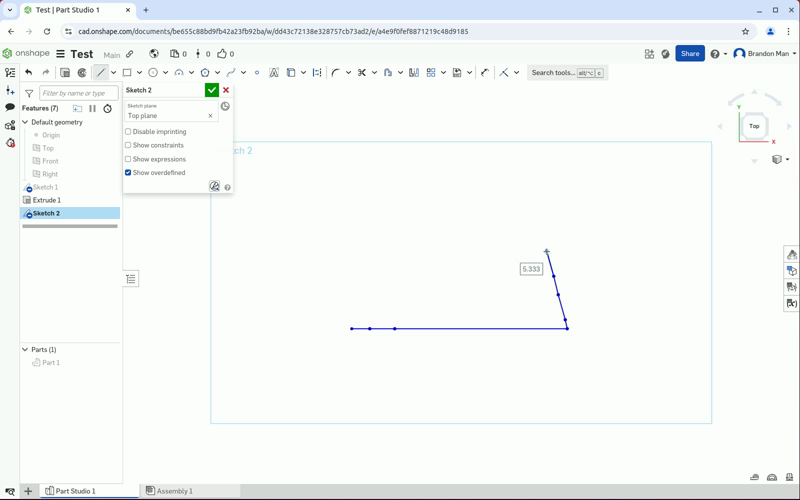
mouse_move(576, 251)
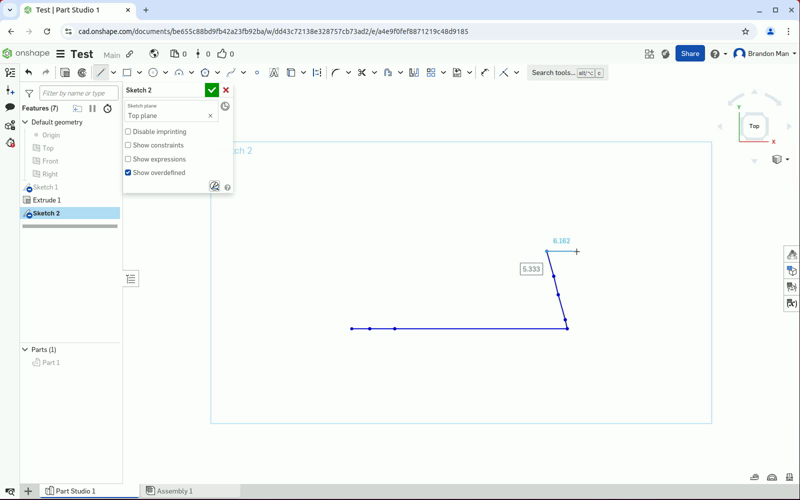
mouse_move(544, 237)
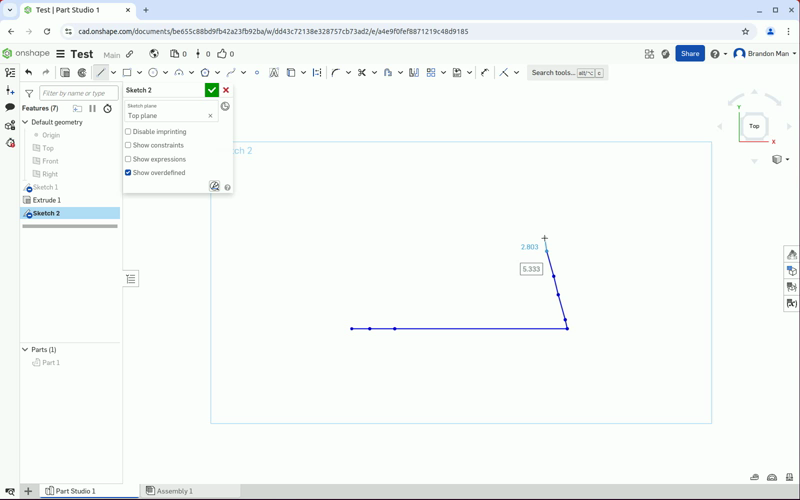
click(544, 237)
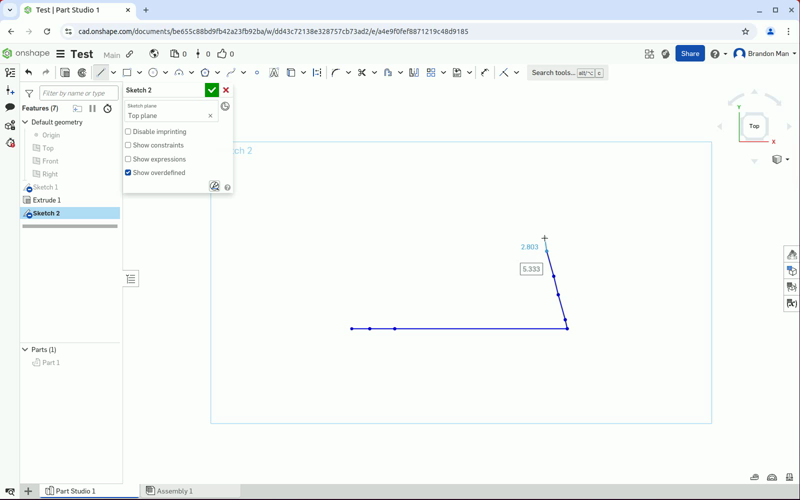
key_up(shift)
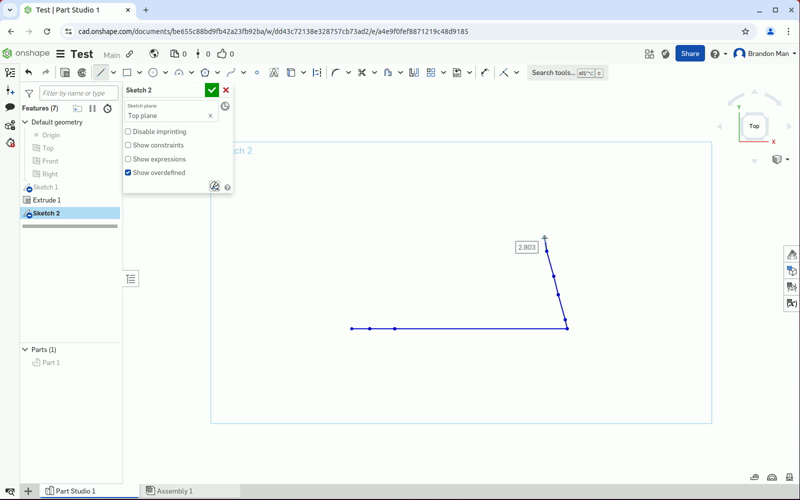
key_down(shift)
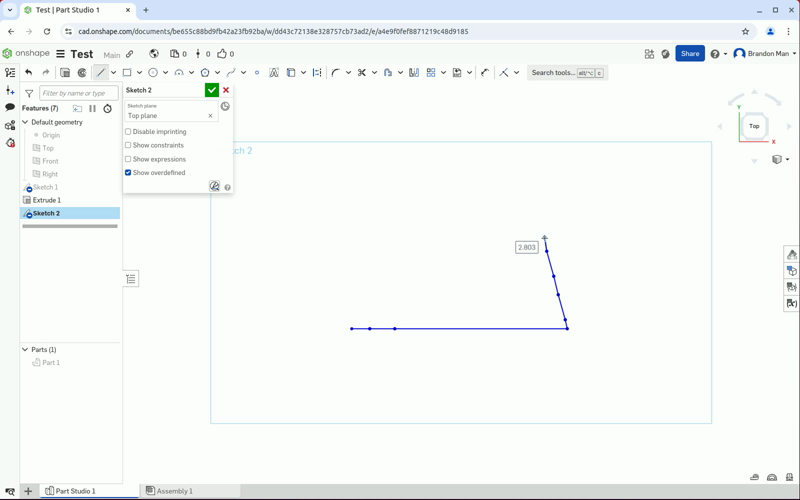
mouse_move(417, 237)
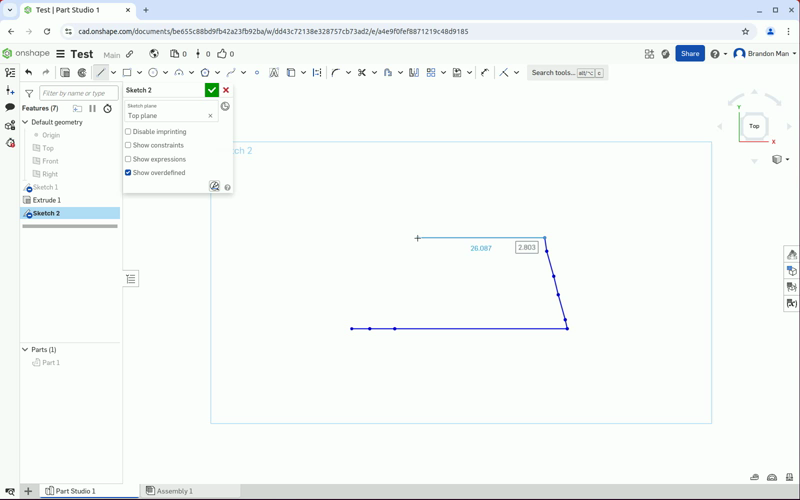
click(417, 237)
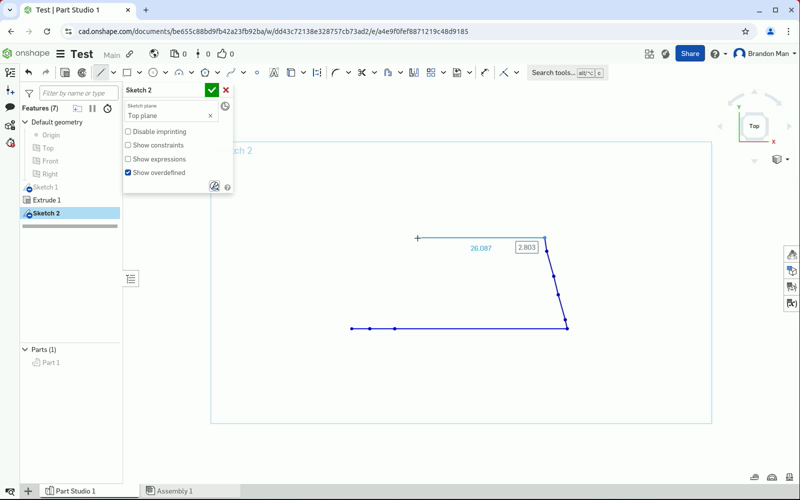
key_up(shift)
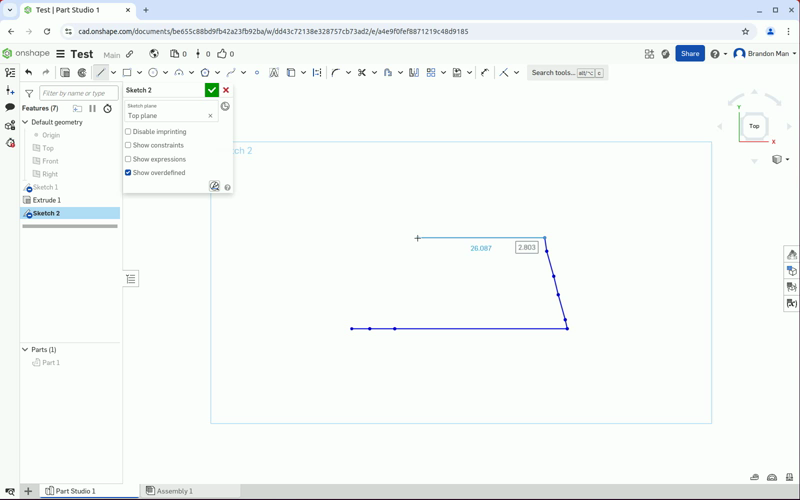
key_down(shift)
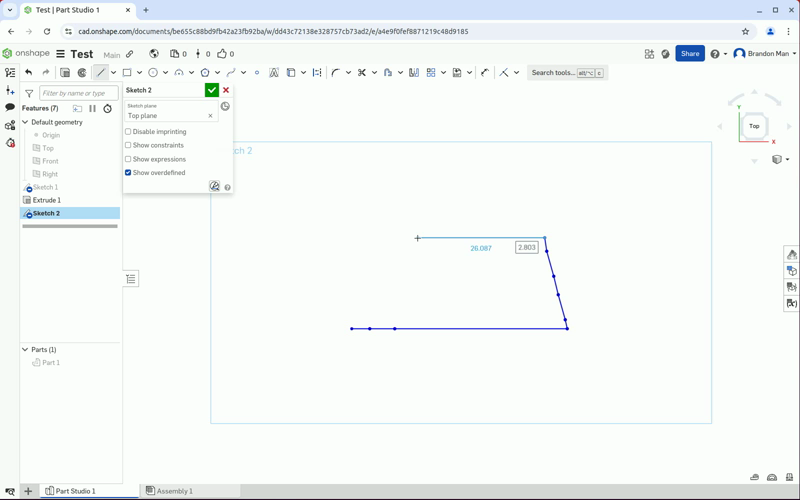
mouse_move(447, 237)
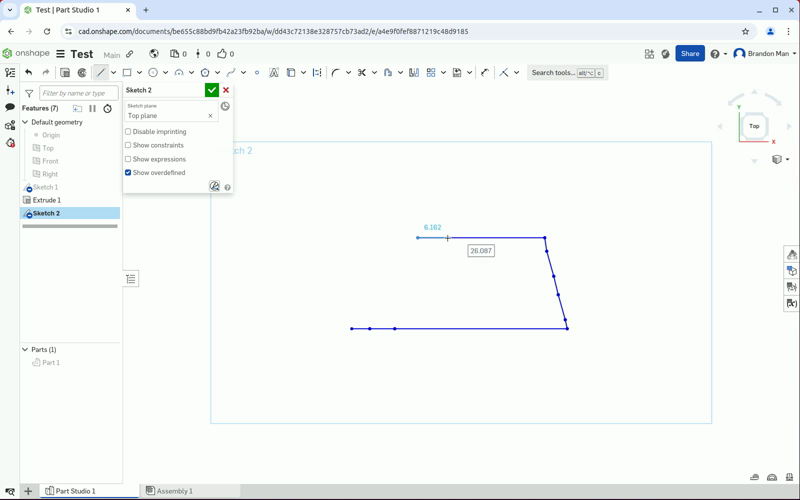
mouse_move(390, 237)
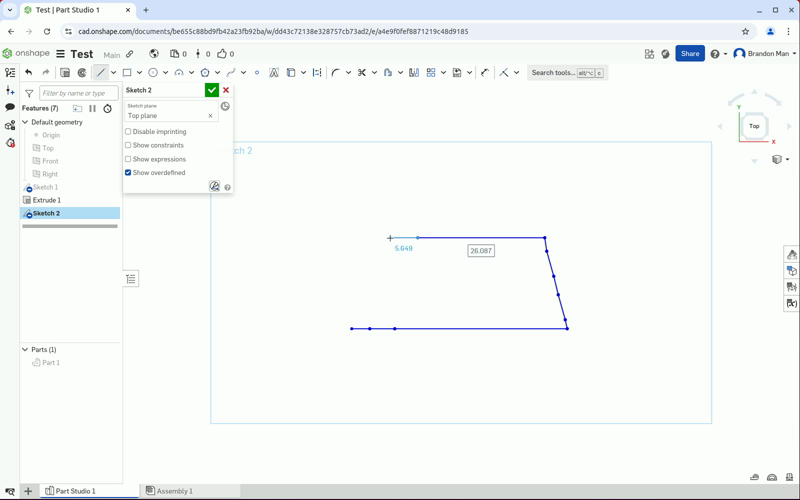
click(390, 237)
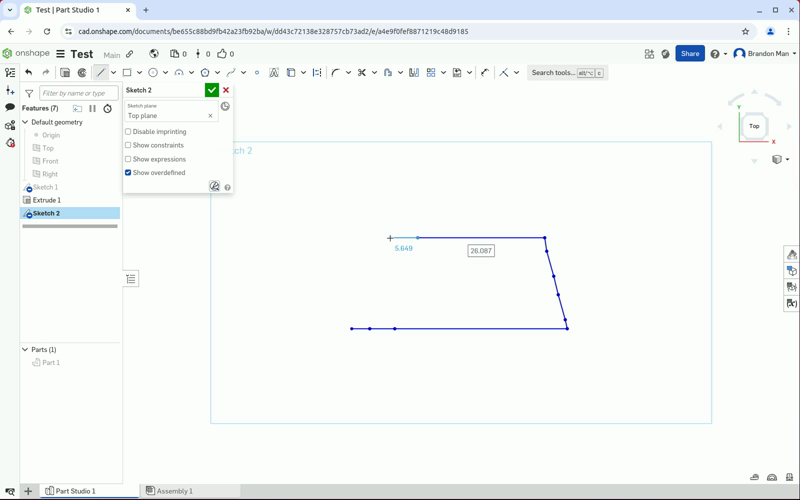
key_up(shift)
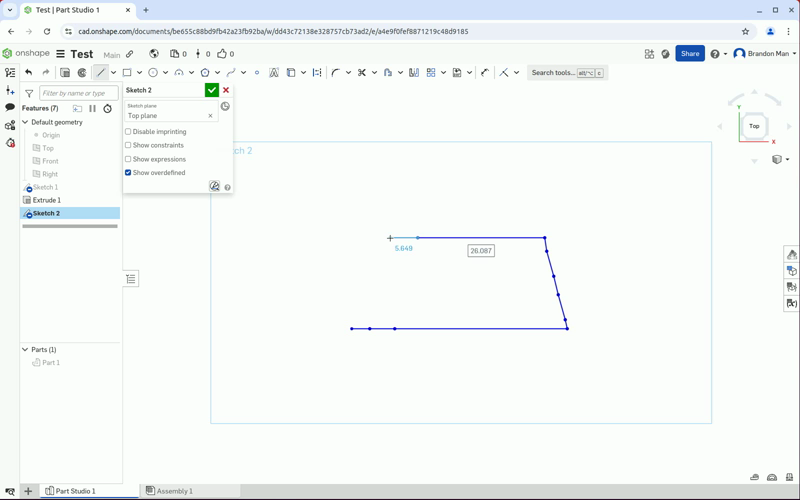
key_down(shift)
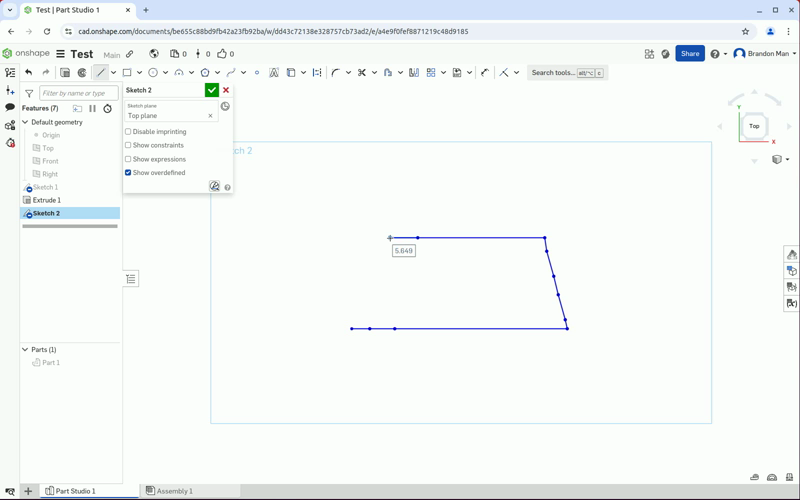
mouse_move(420, 237)
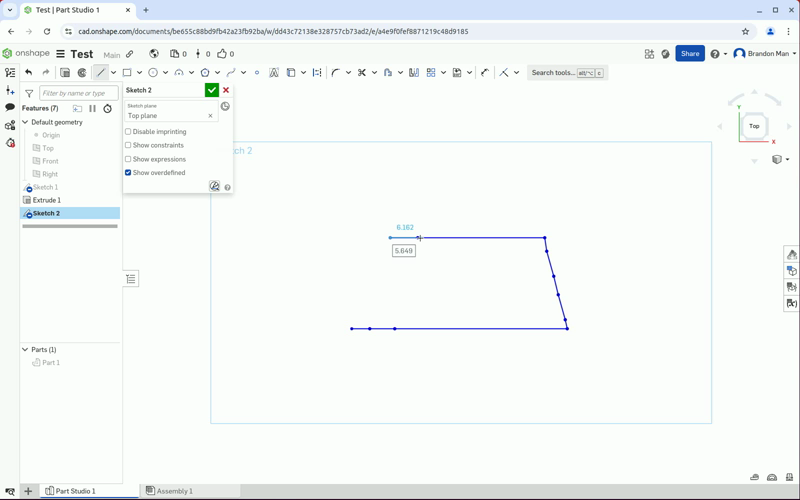
mouse_move(374, 237)
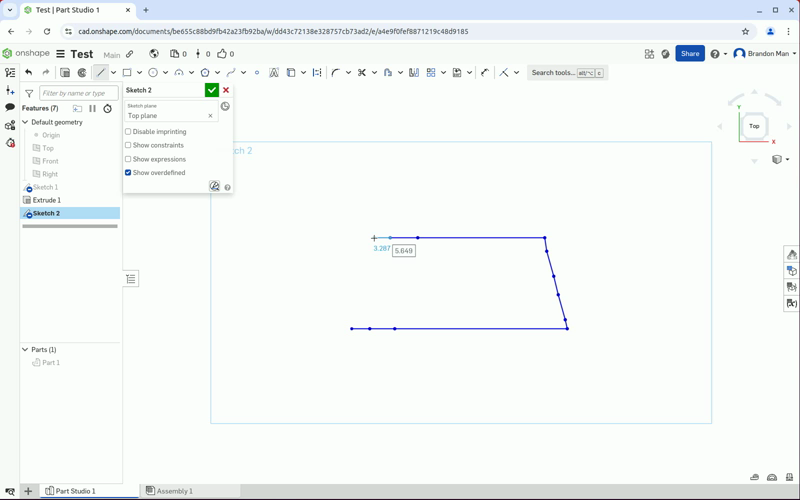
click(374, 237)
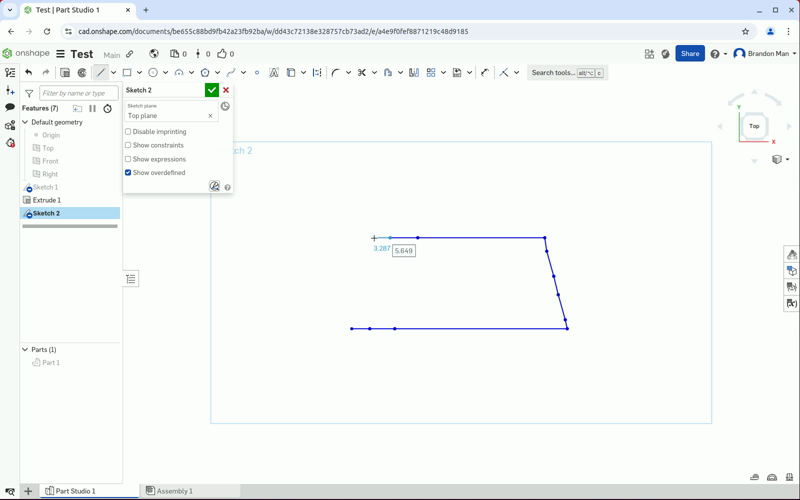
key_up(shift)
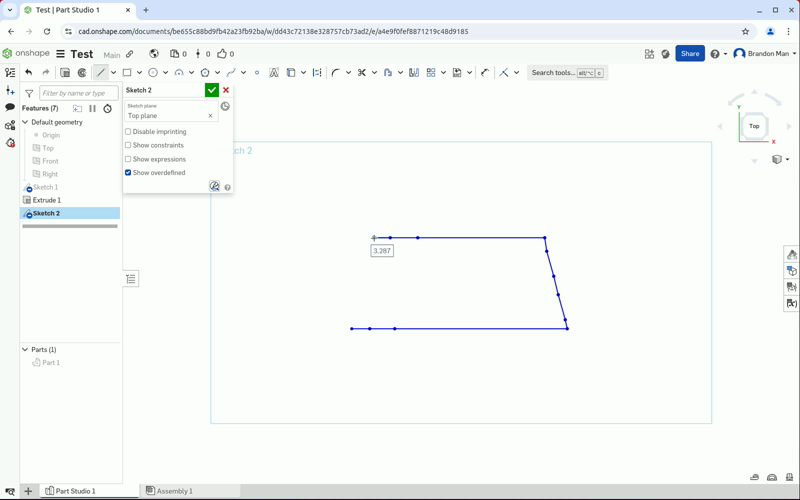
key_down(shift)
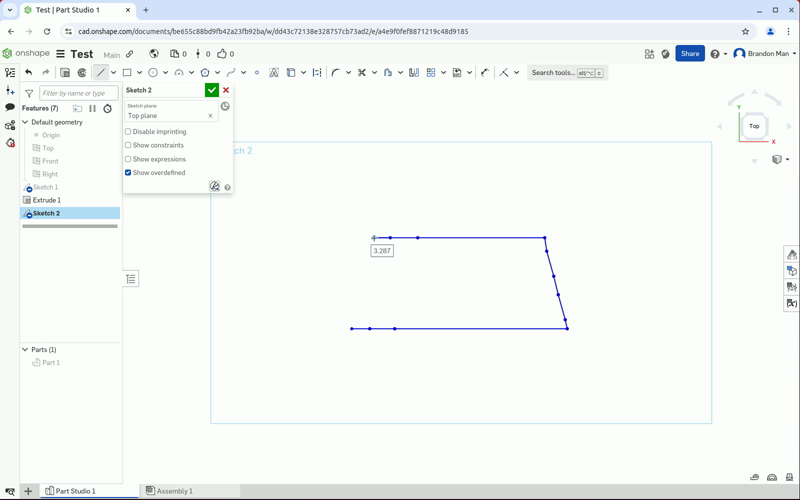
mouse_move(351, 328)
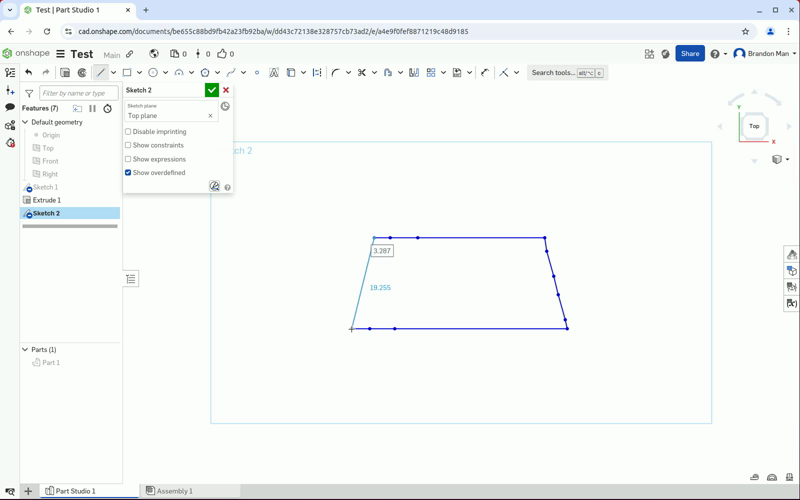
key_up(shift)
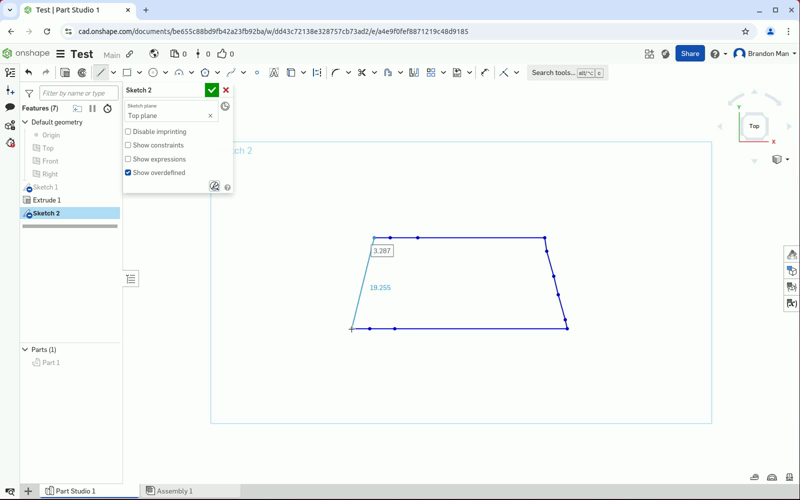
click(351, 328)
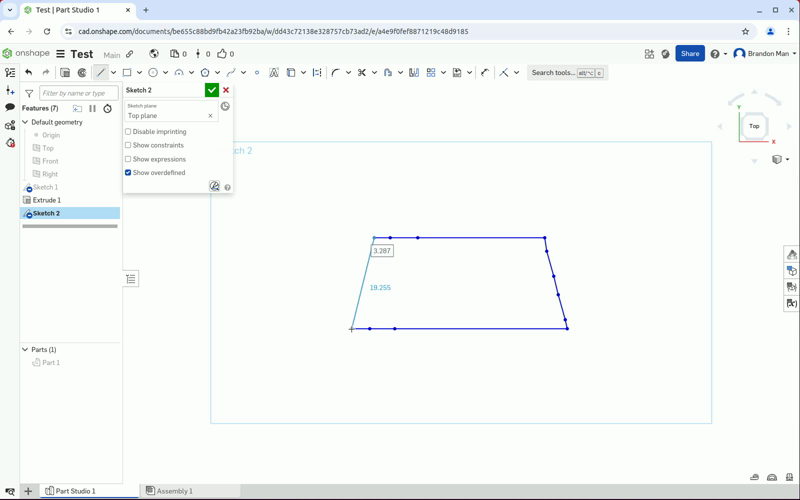
key(esc)
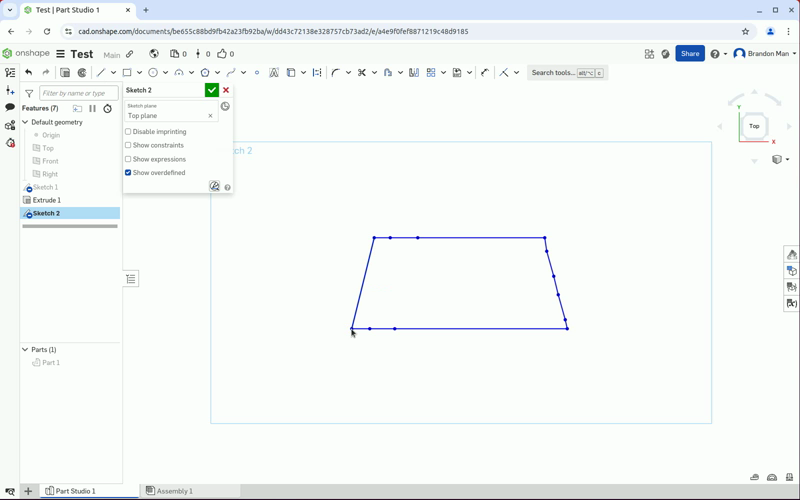
mouse_move(489, 288)
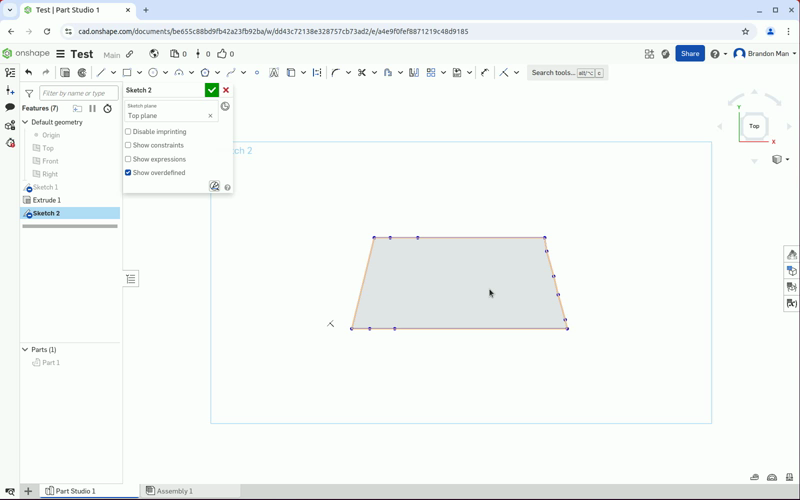
click(489, 288)
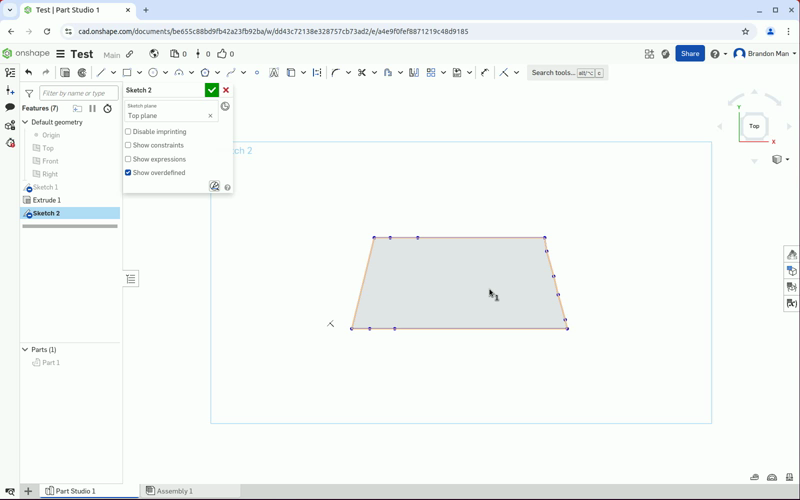
mouse_move(73, 352)
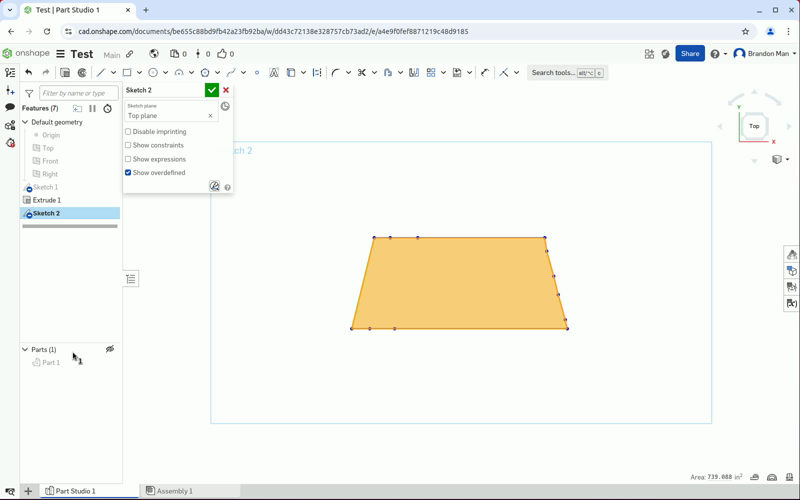
key(shift+y)
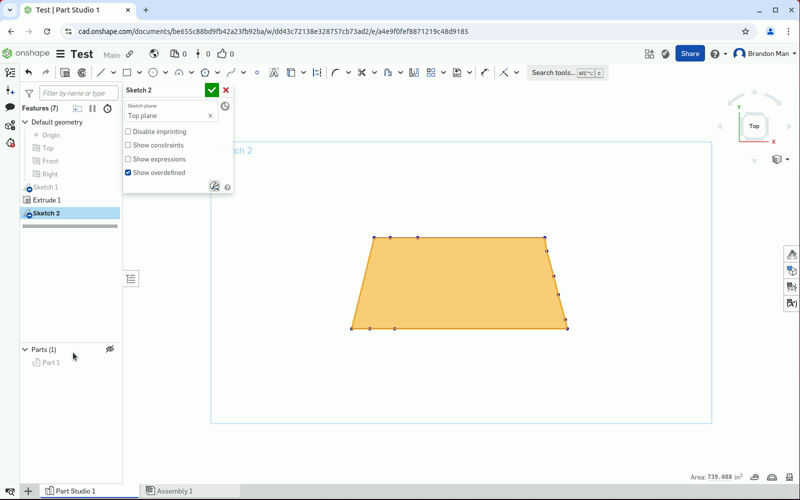
key(shift+e)
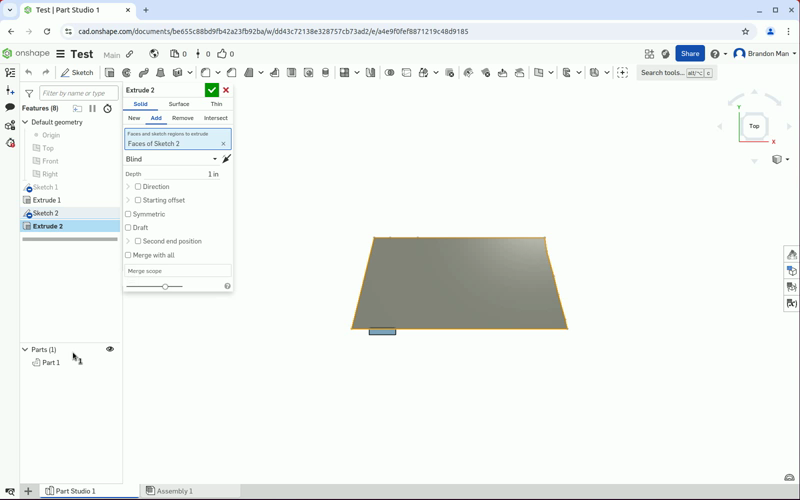
mouse_move(143, 106)
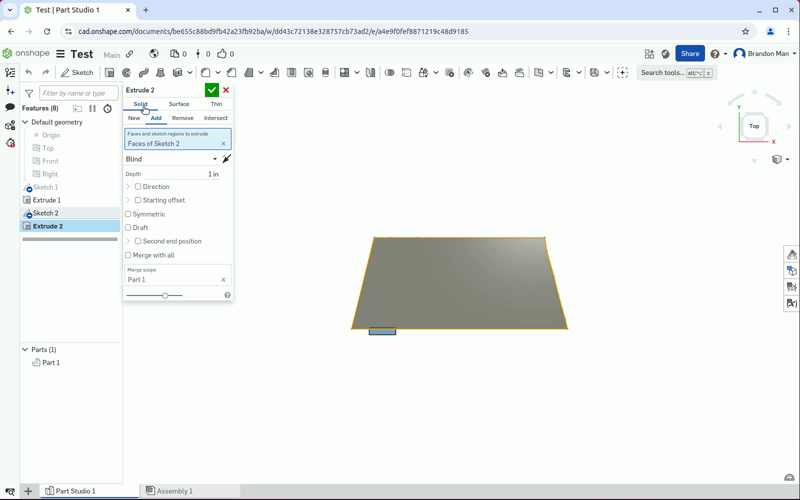
click(143, 106)
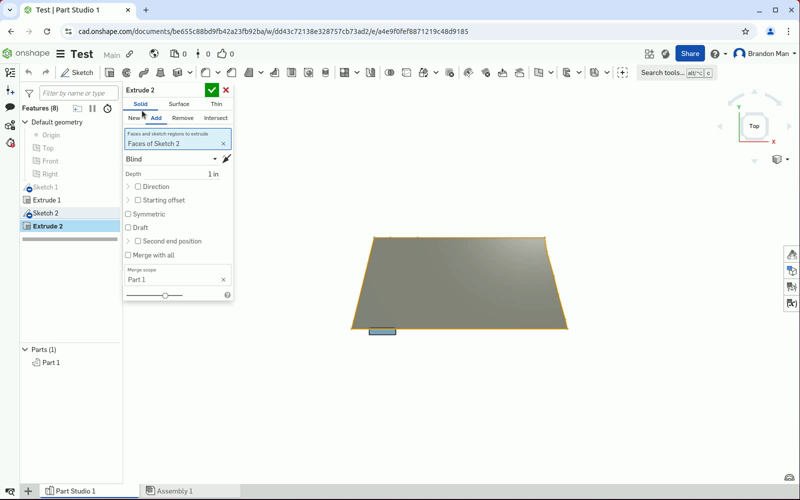
mouse_move(137, 120)
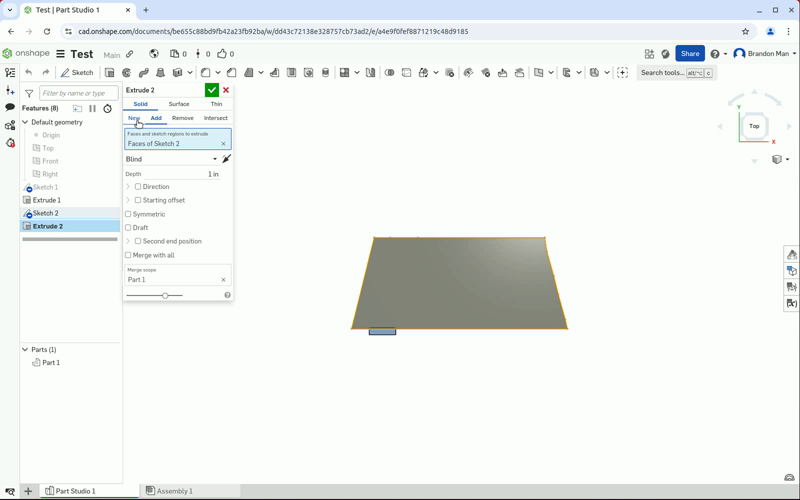
click(137, 120)
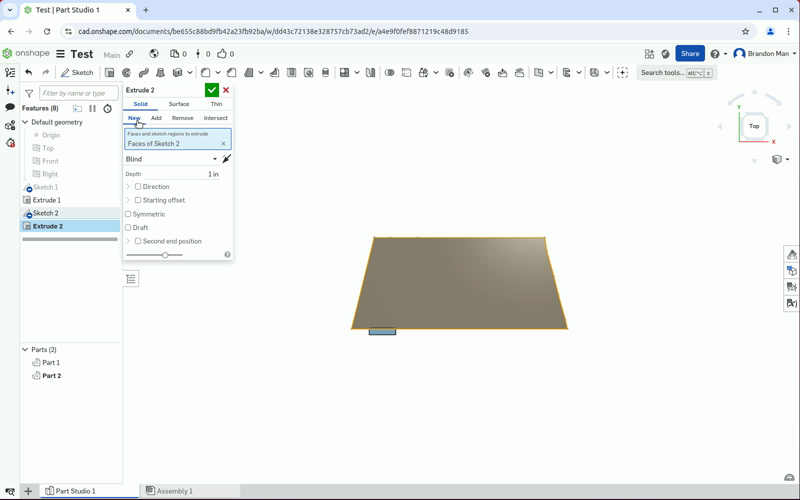
key(tab, 4)
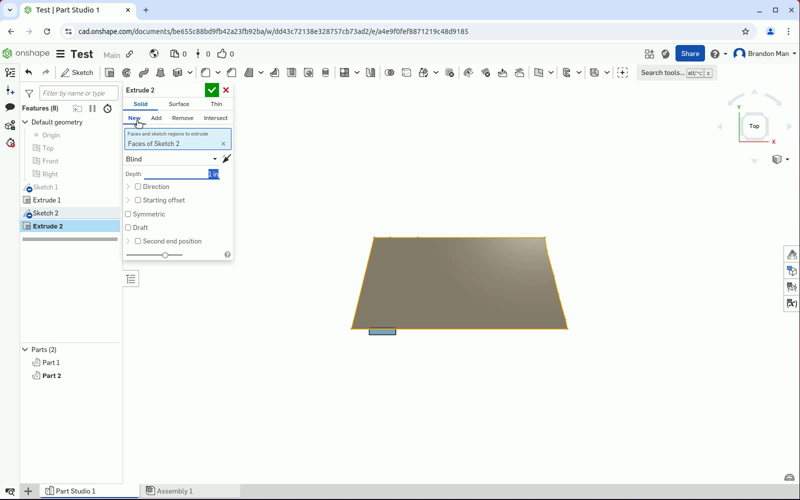
text(1.444)
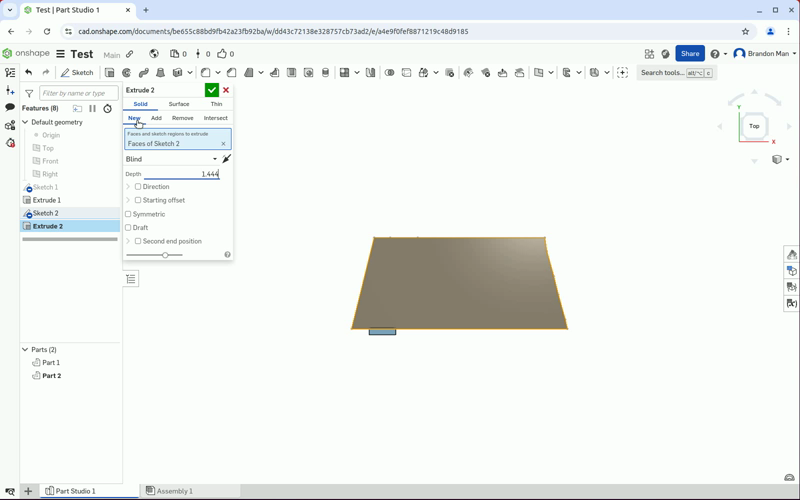
key(enter)
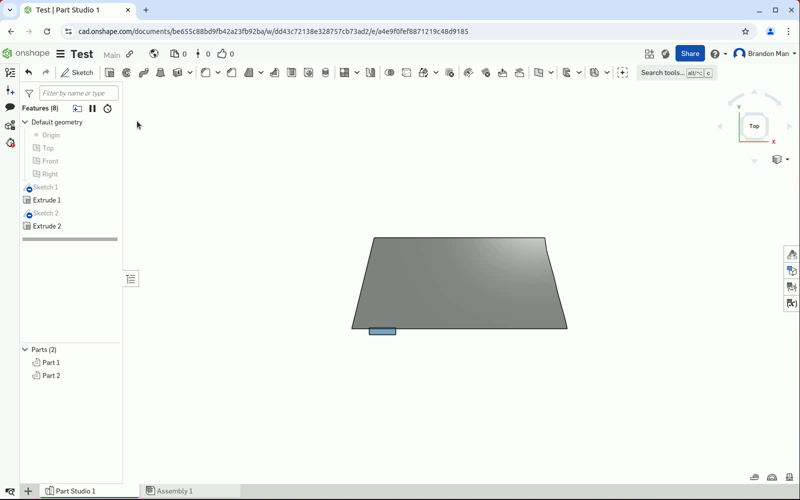
key(shift+h)
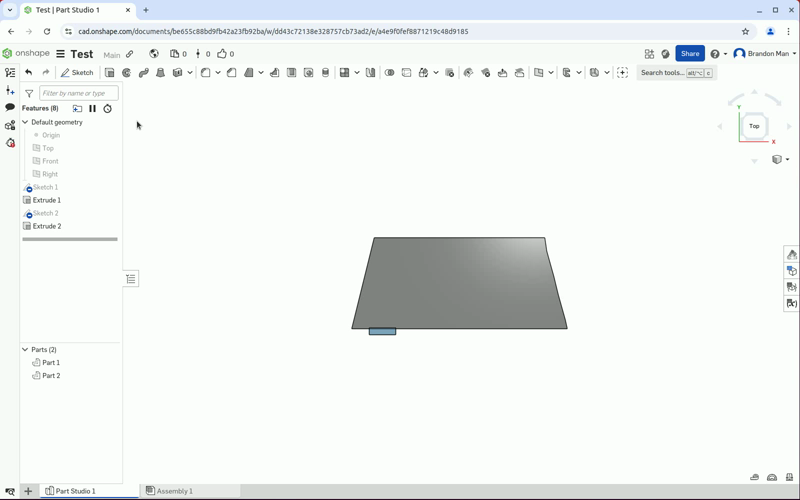
key(shift+h)
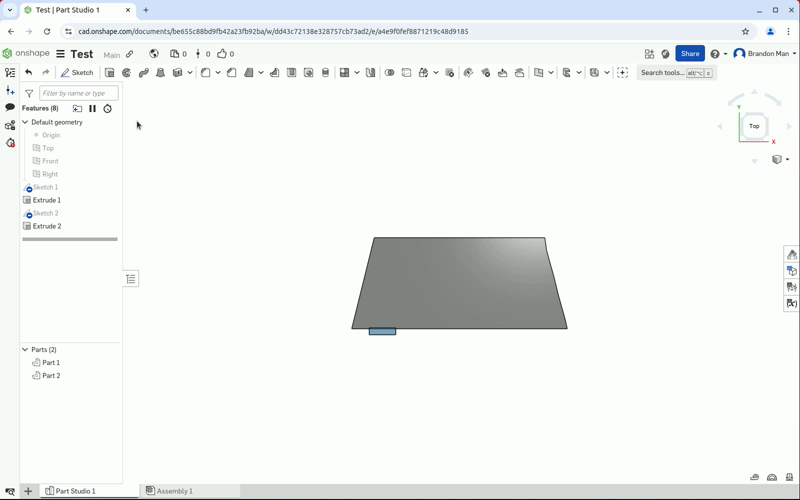
mouse_move(73, 189)
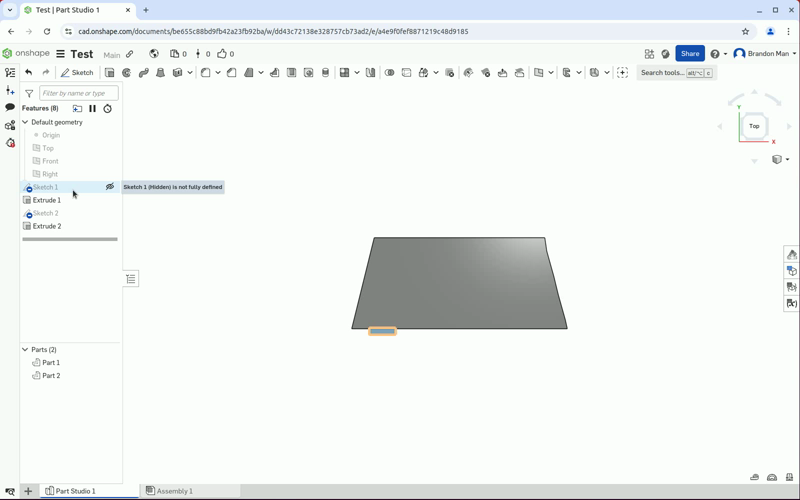
click(73, 189)
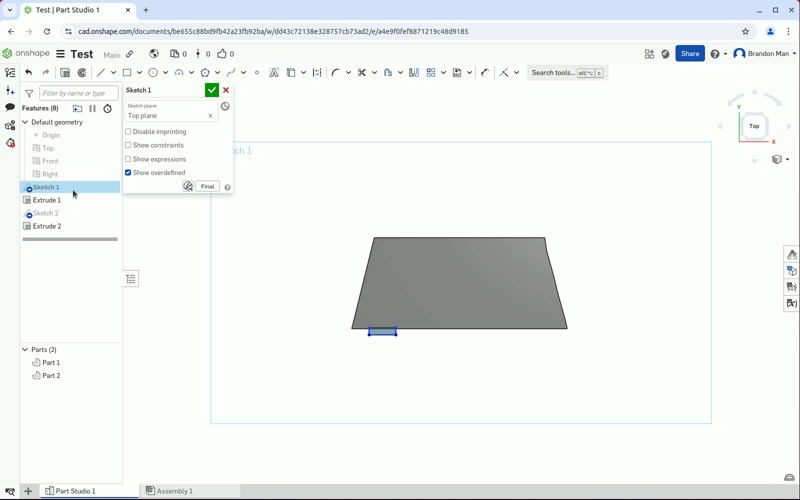
mouse_move(229, 92)
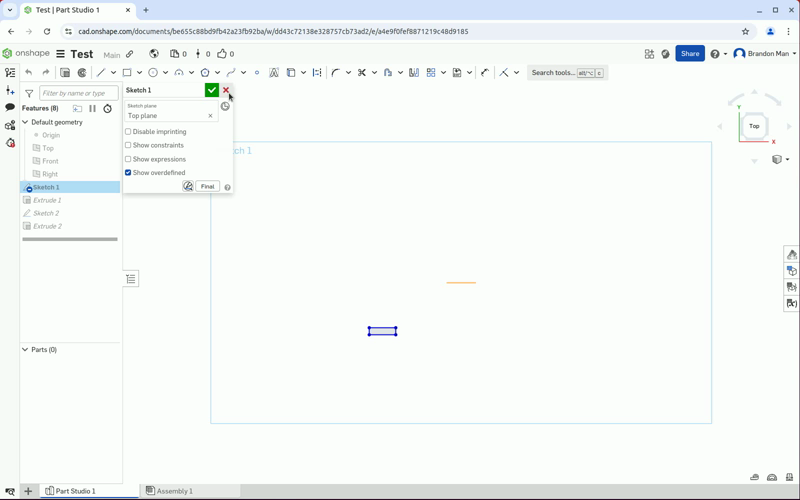
click(229, 92)
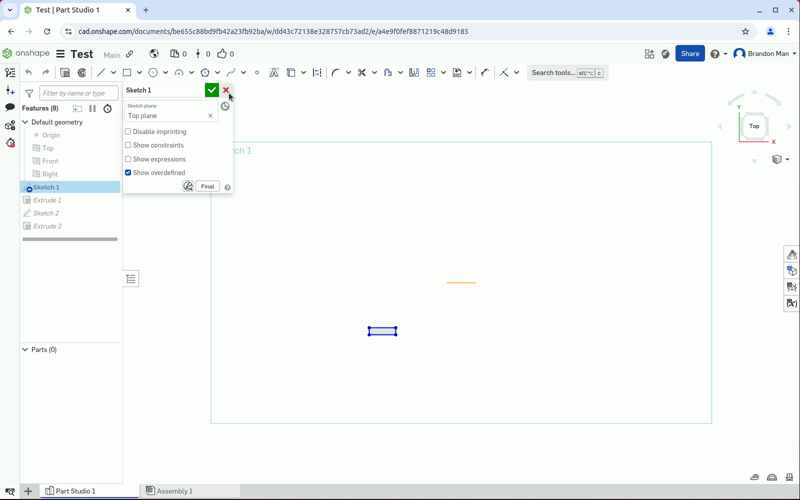
key(shift+s)
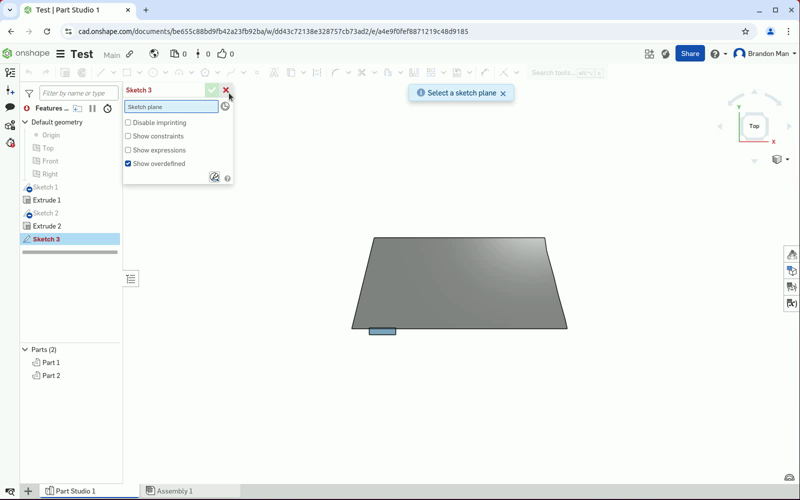
mouse_move(73, 150)
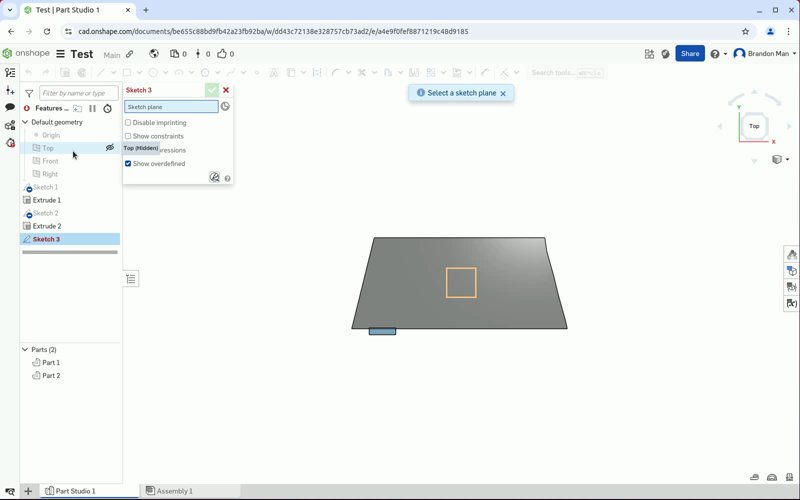
click(73, 150)
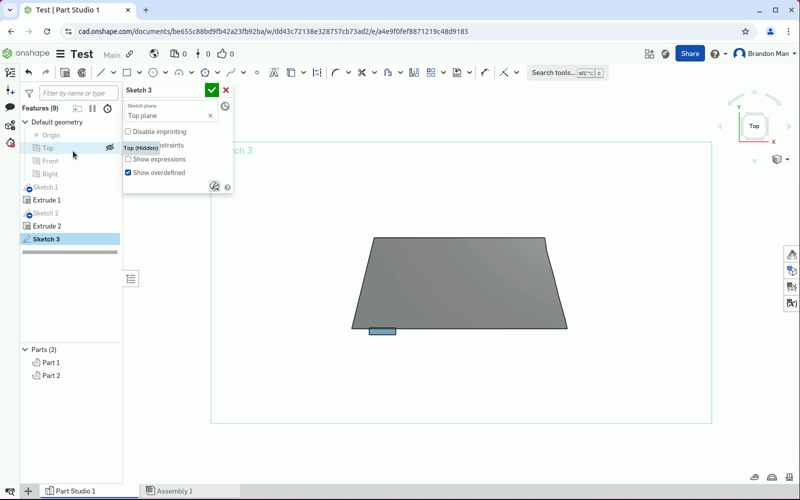
mouse_move(73, 352)
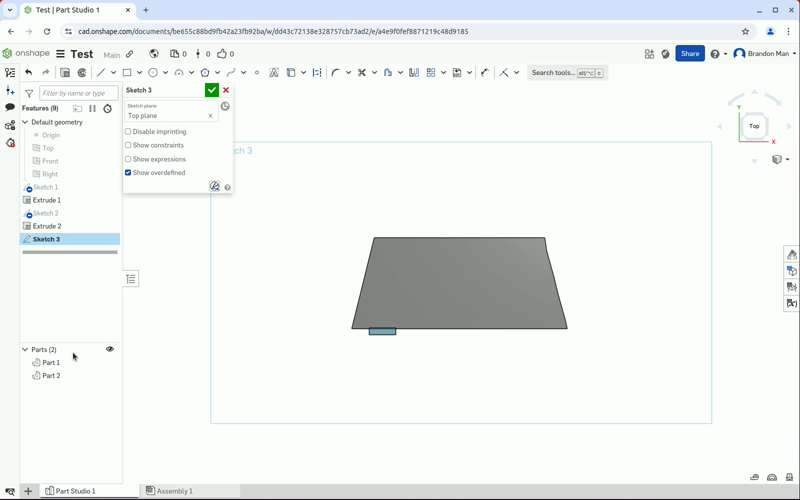
key(y)
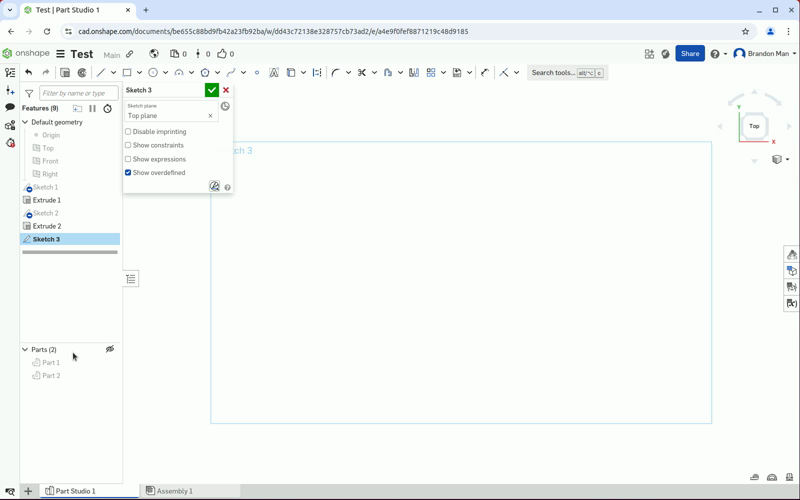
key(l)
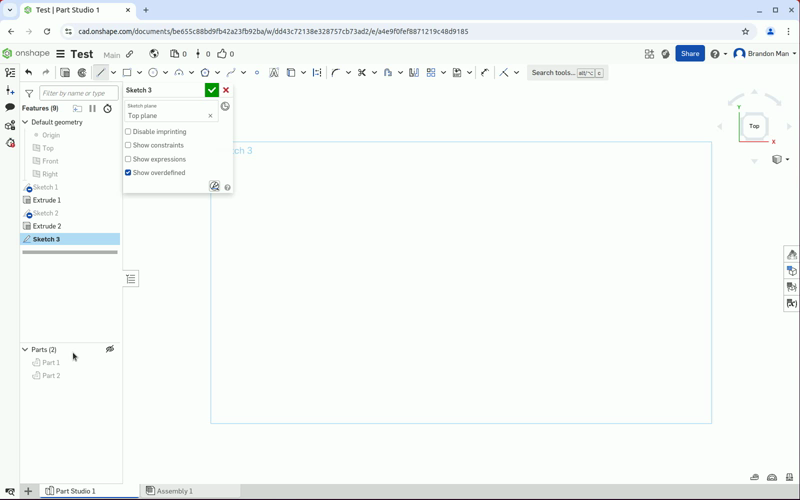
key_down(shift)
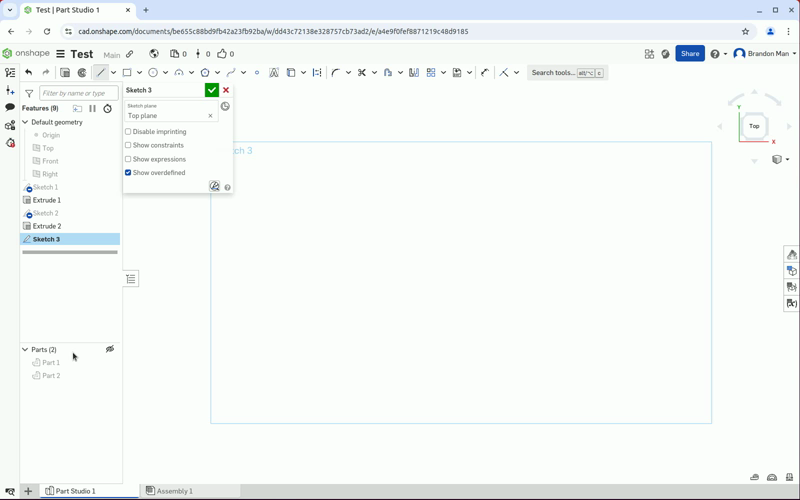
mouse_move(560, 292)
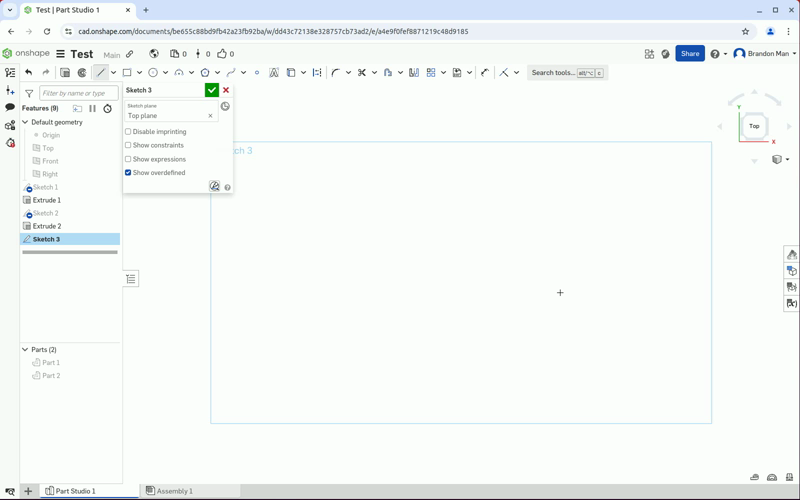
click(560, 292)
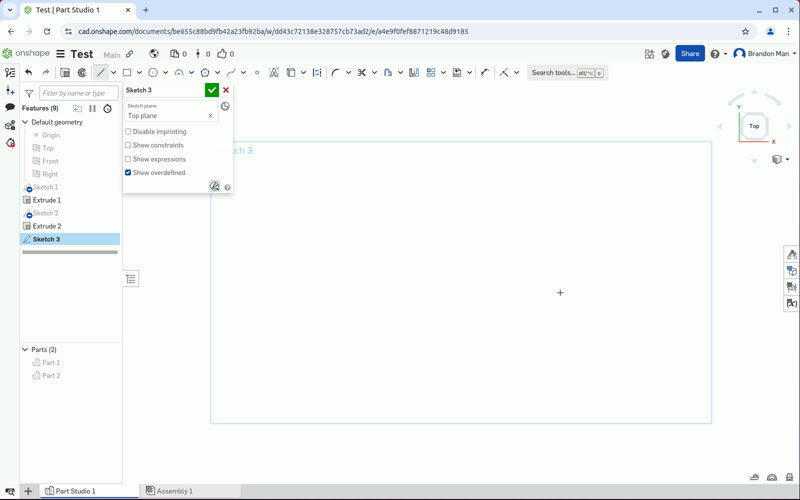
key_up(shift)
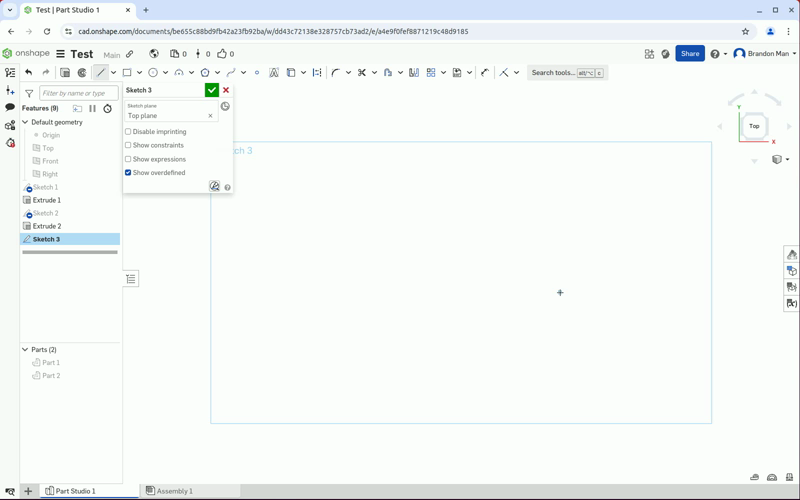
key_down(shift)
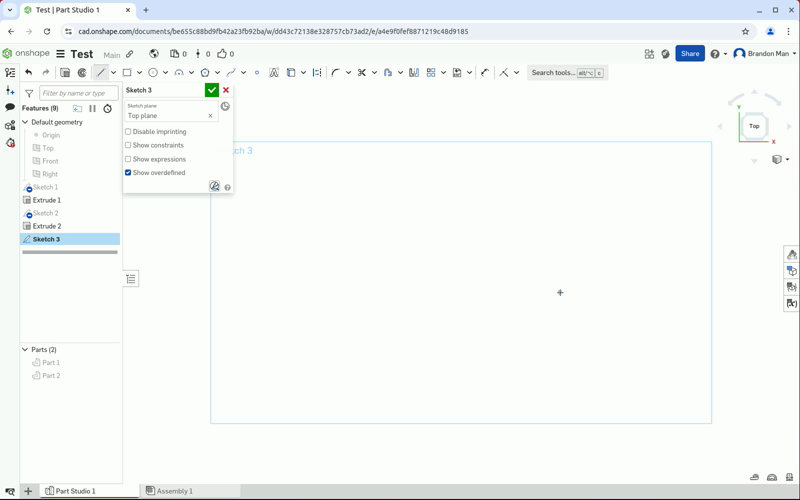
mouse_move(589, 292)
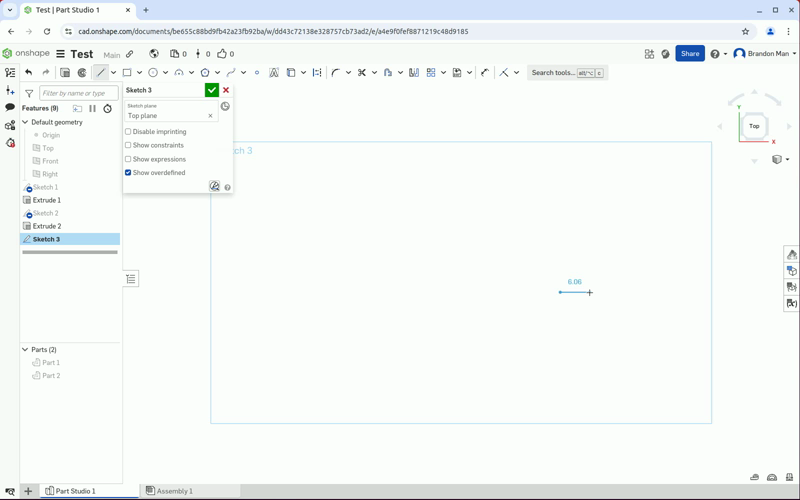
mouse_move(567, 318)
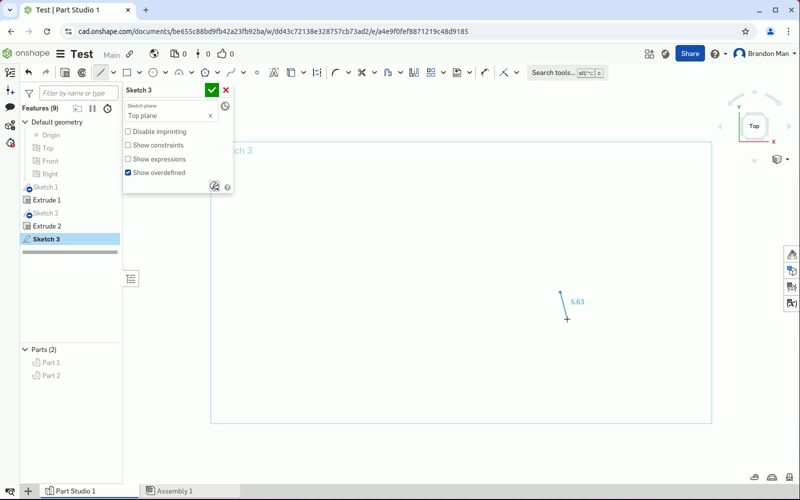
click(567, 318)
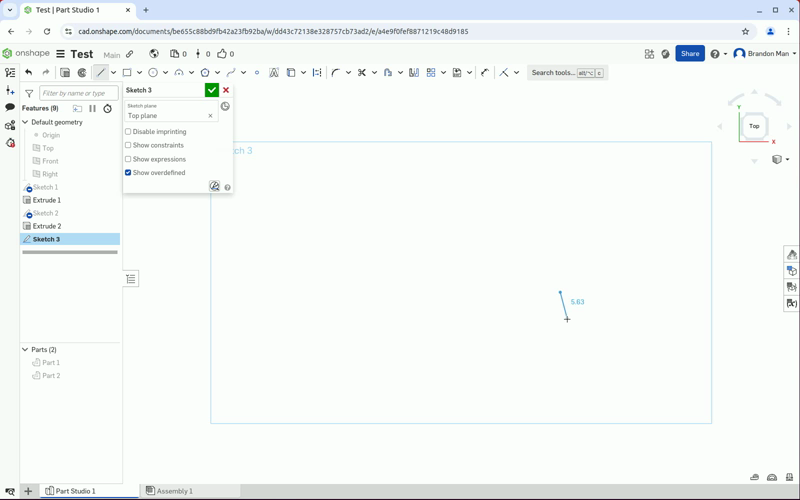
key_up(shift)
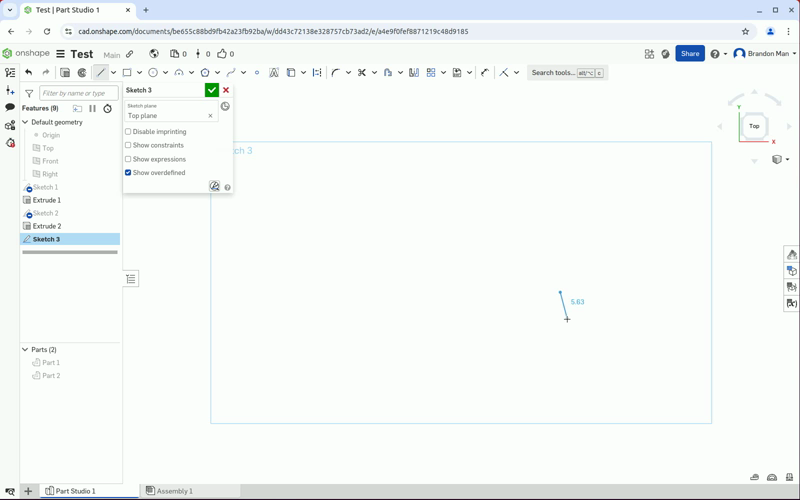
key_down(shift)
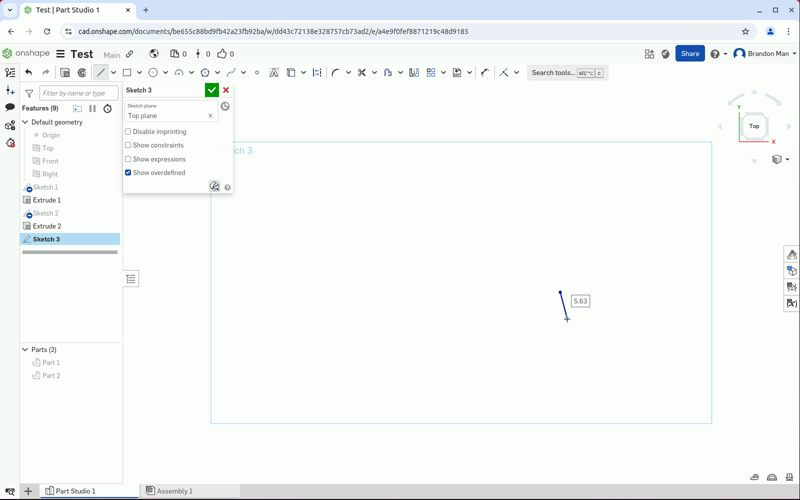
mouse_move(589, 318)
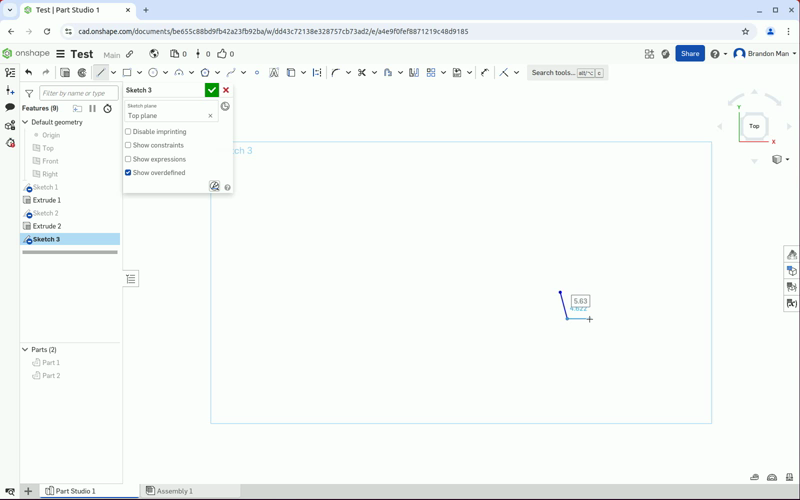
mouse_move(569, 318)
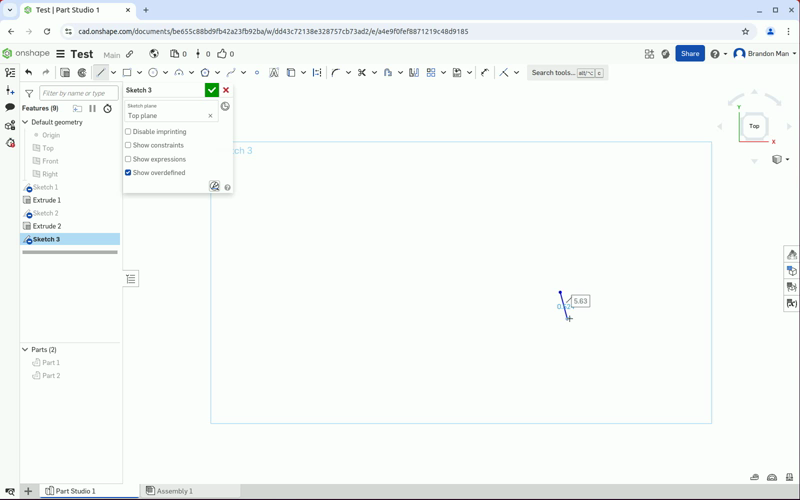
scroll(6)
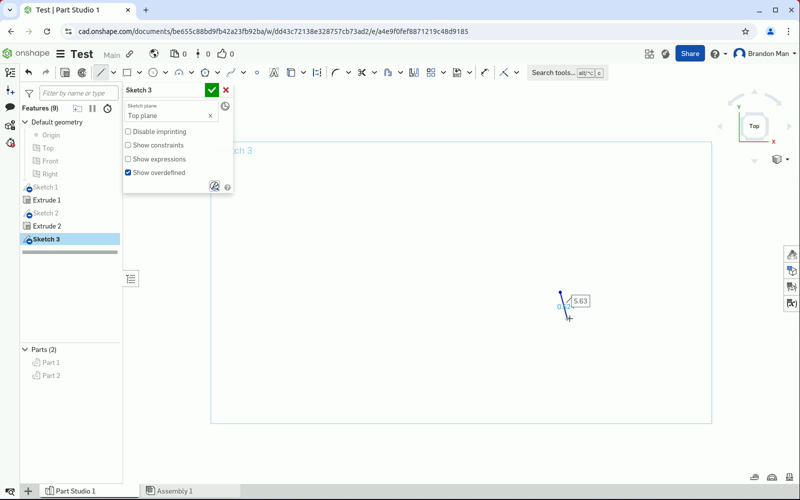
scroll(6)
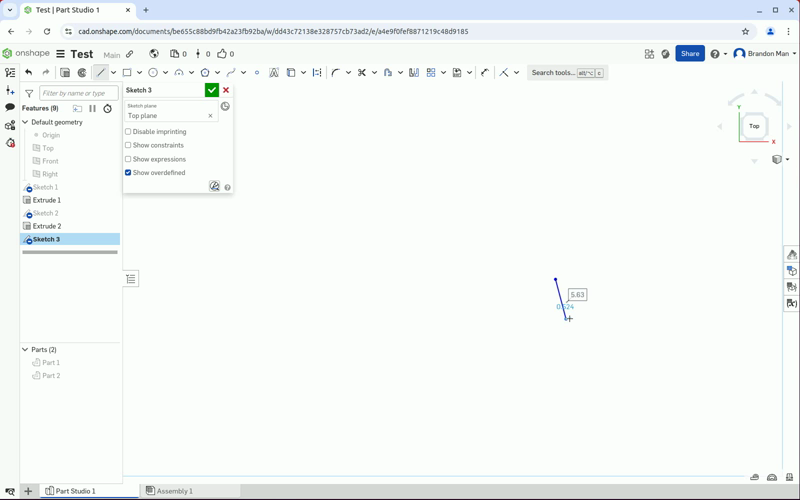
scroll(6)
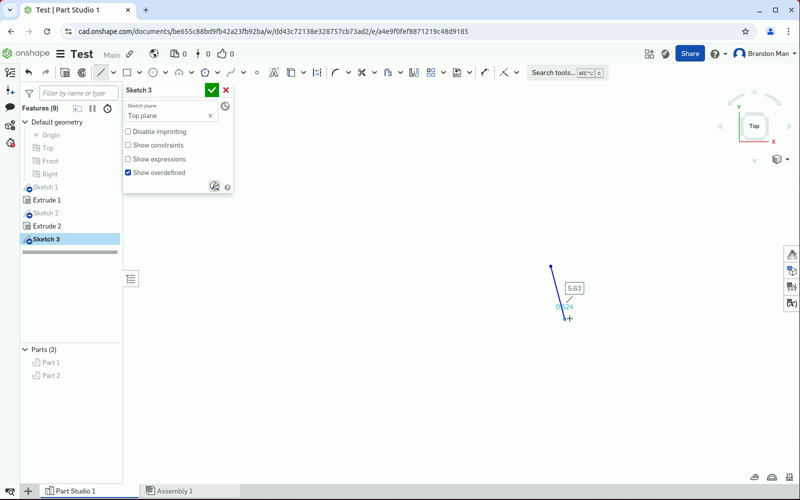
scroll(6)
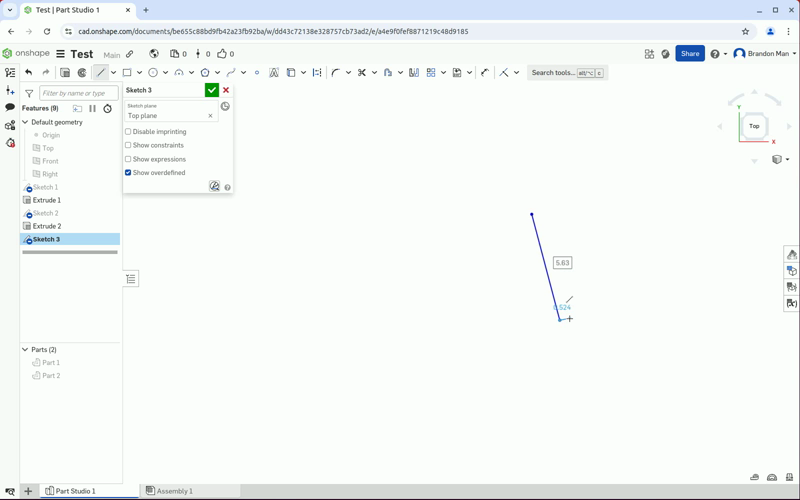
scroll(6)
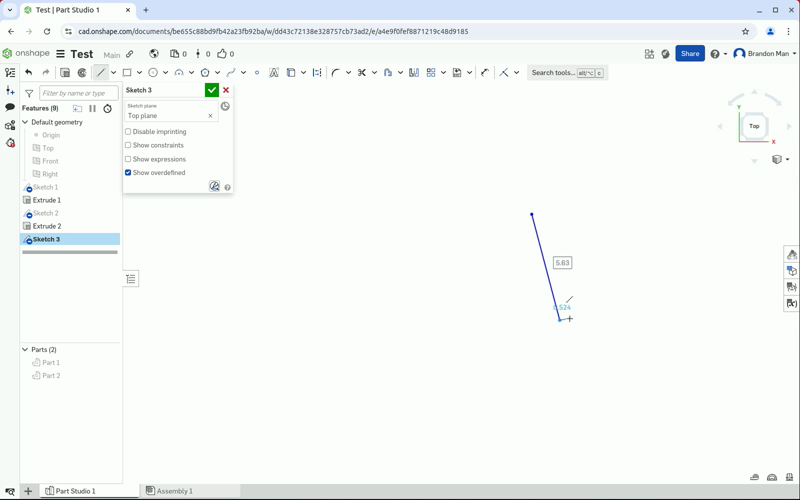
scroll(6)
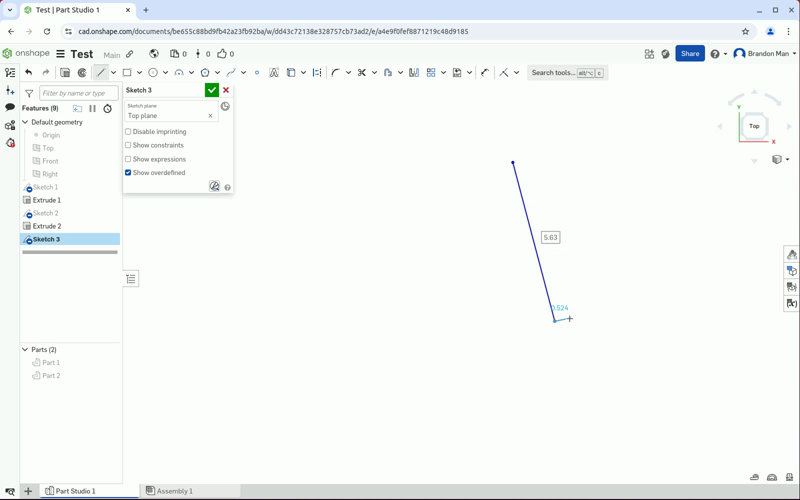
scroll(6)
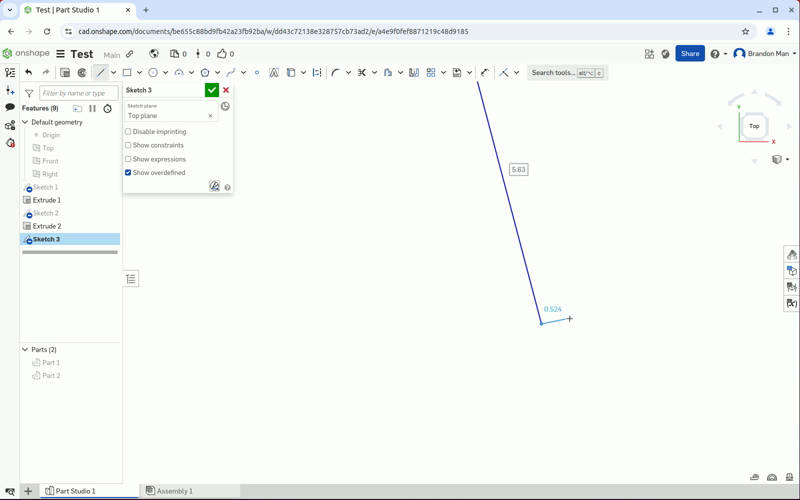
click(569, 318)
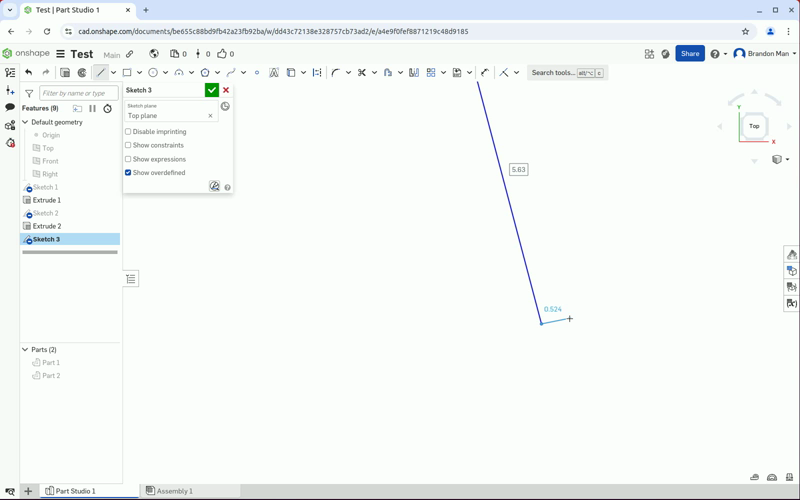
scroll(-6)
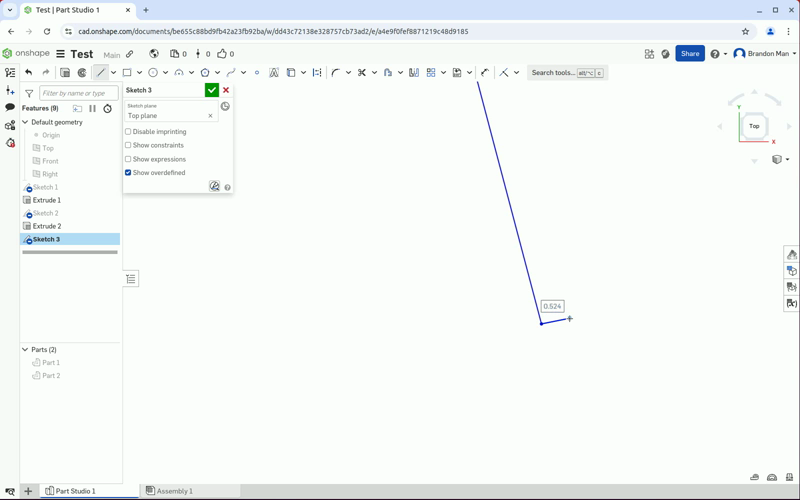
scroll(-6)
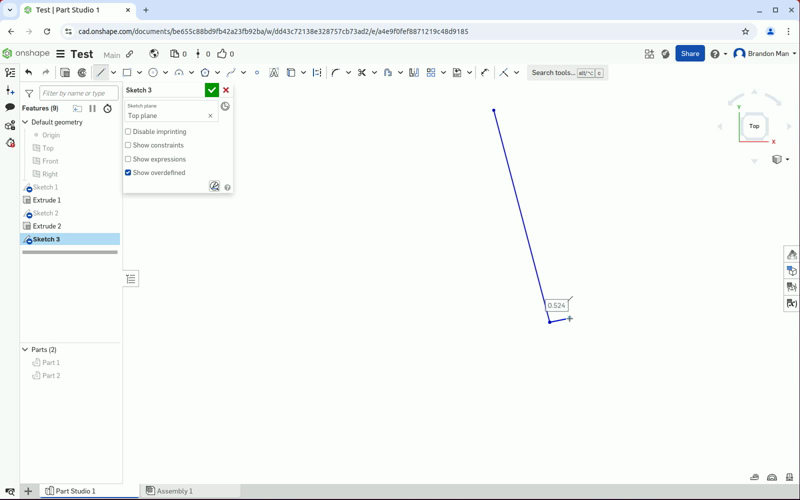
scroll(-6)
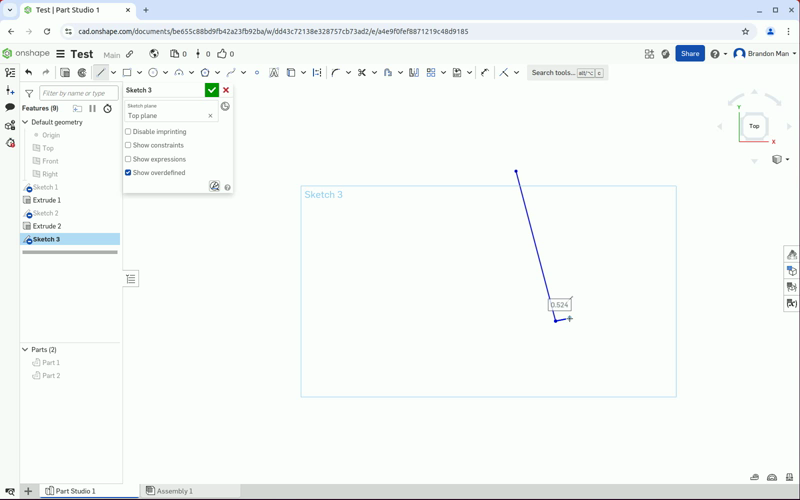
scroll(-6)
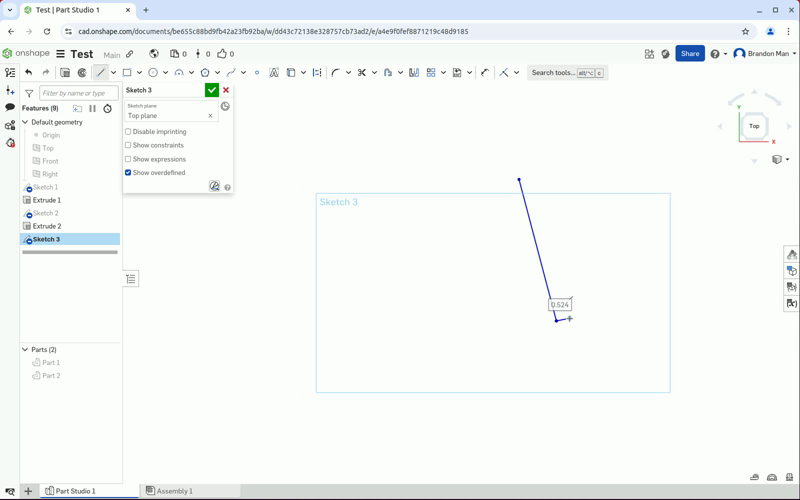
scroll(-6)
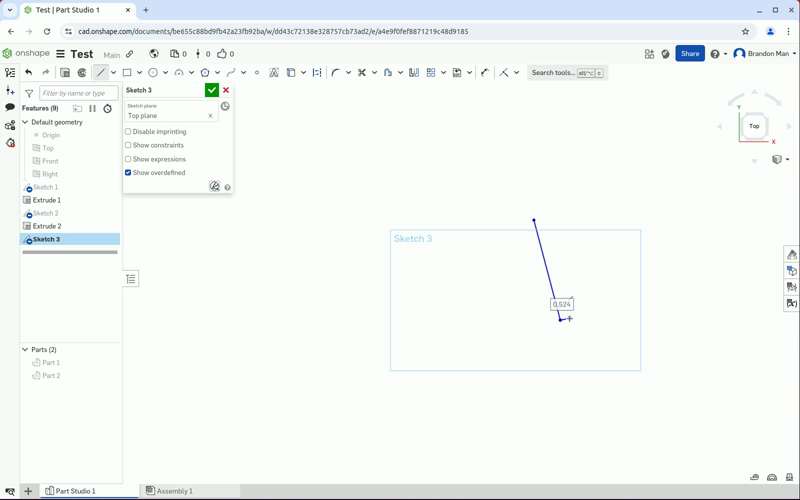
scroll(-6)
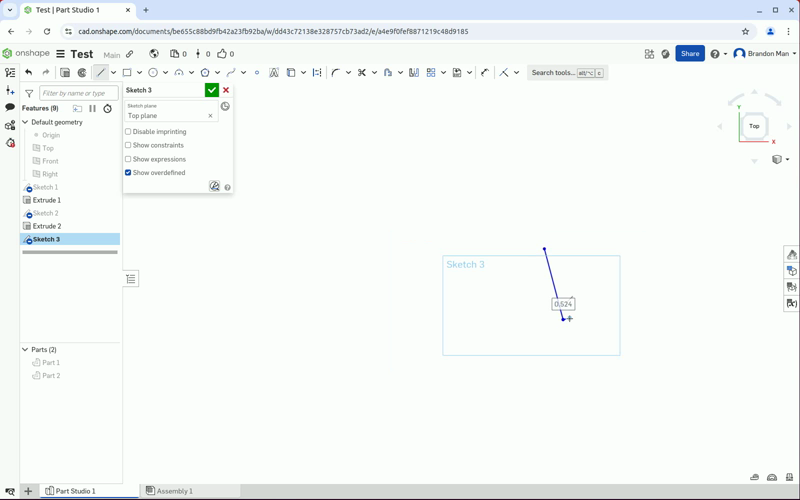
scroll(-6)
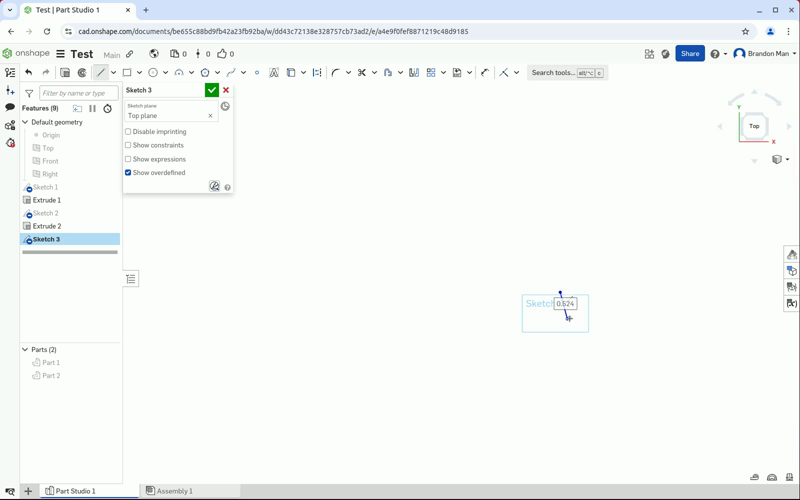
key_up(shift)
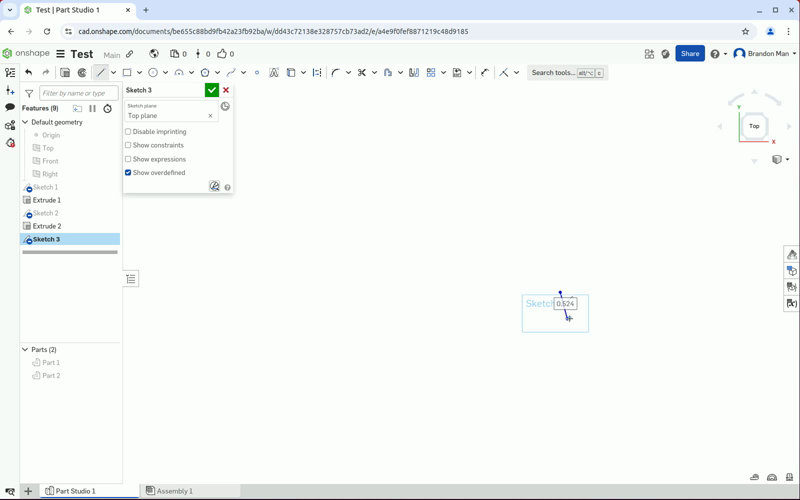
key_down(shift)
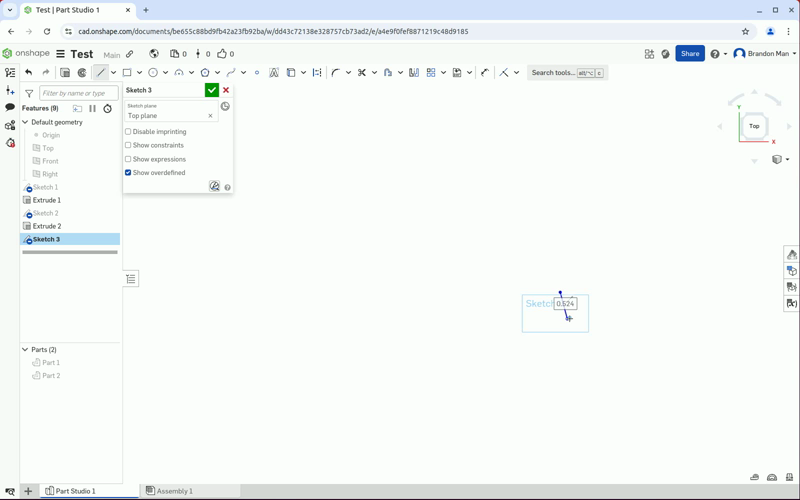
mouse_move(589, 318)
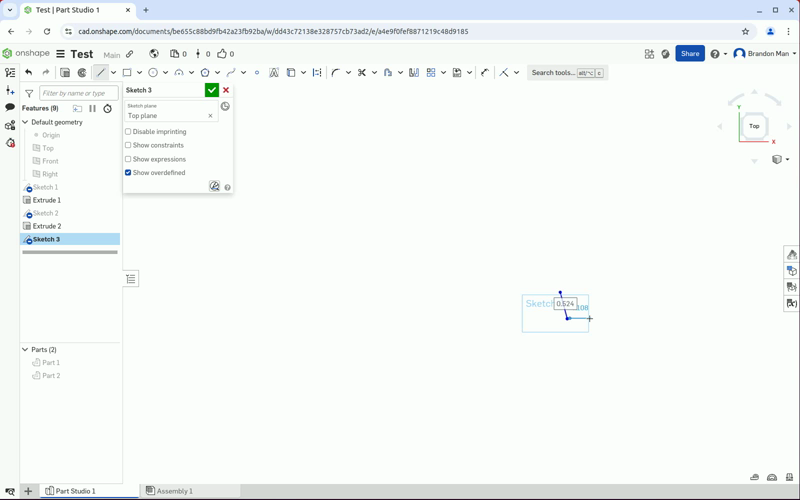
mouse_move(569, 300)
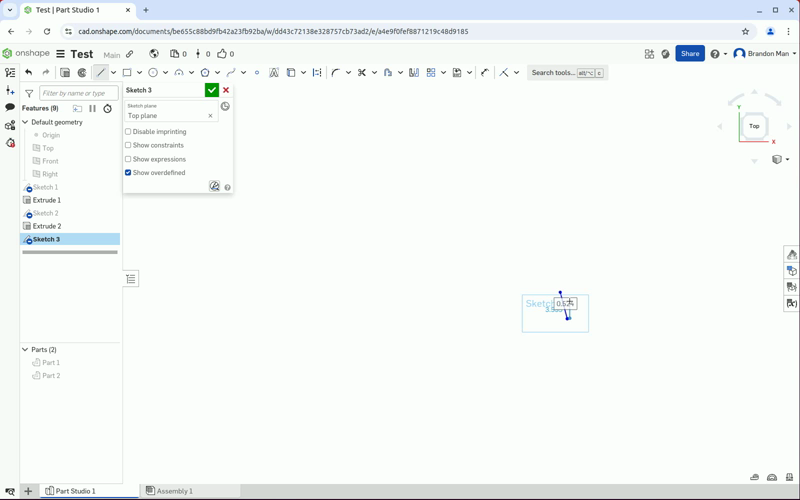
click(569, 300)
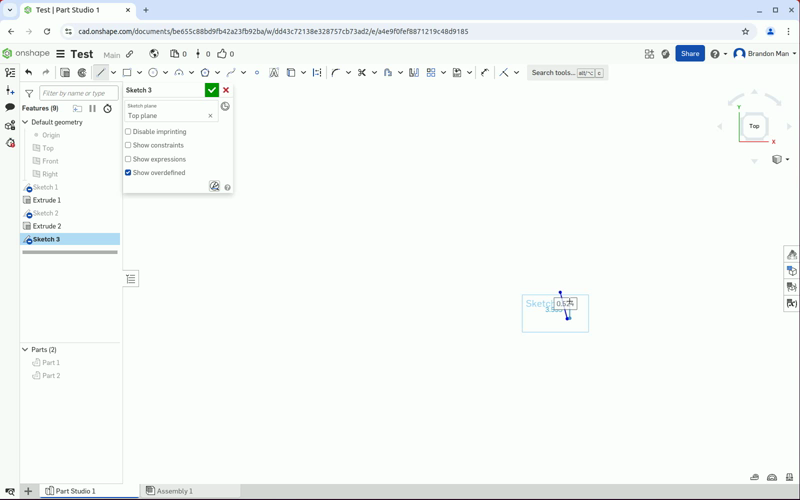
key_up(shift)
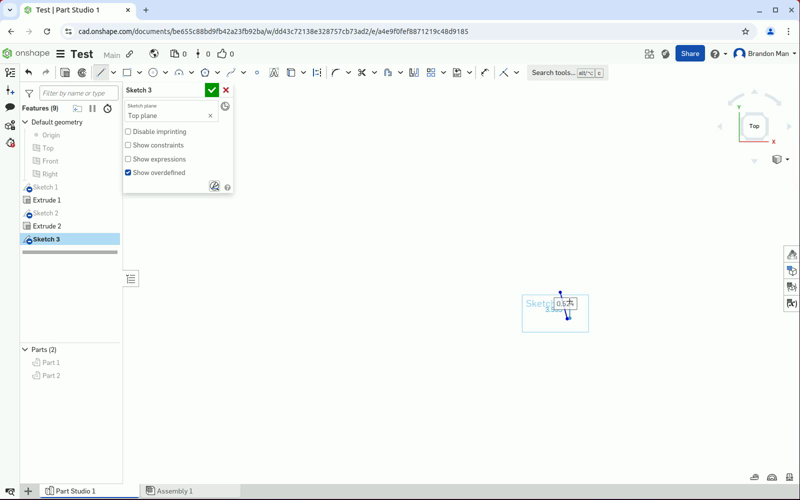
key_down(shift)
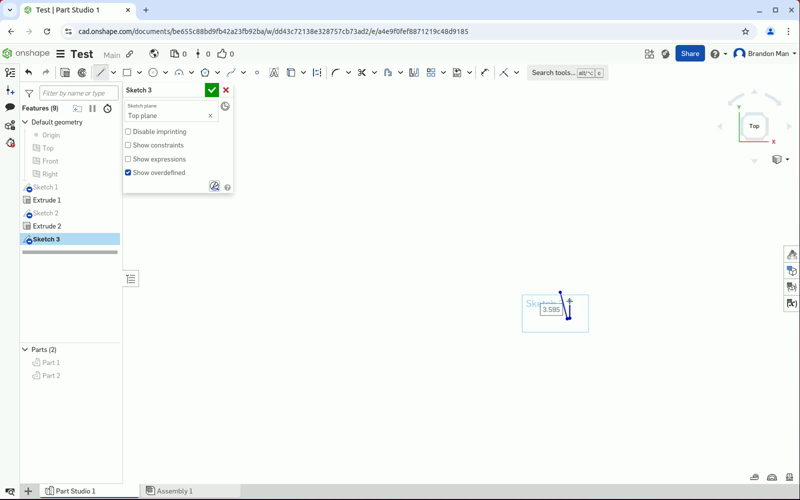
mouse_move(589, 300)
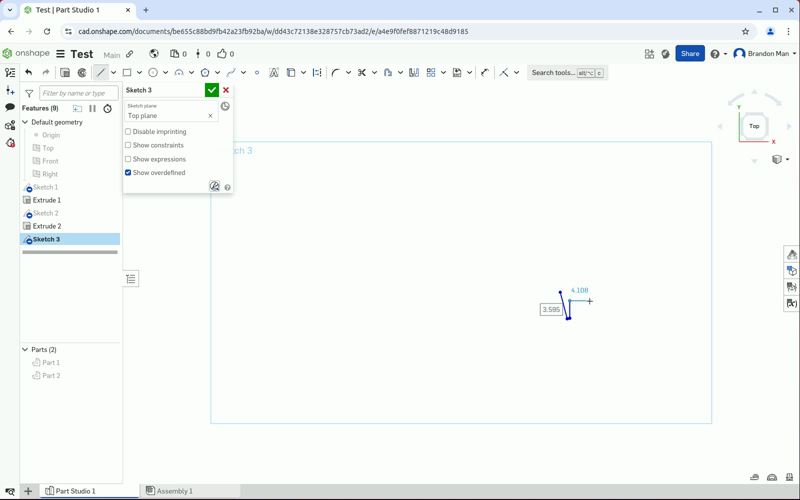
mouse_move(567, 290)
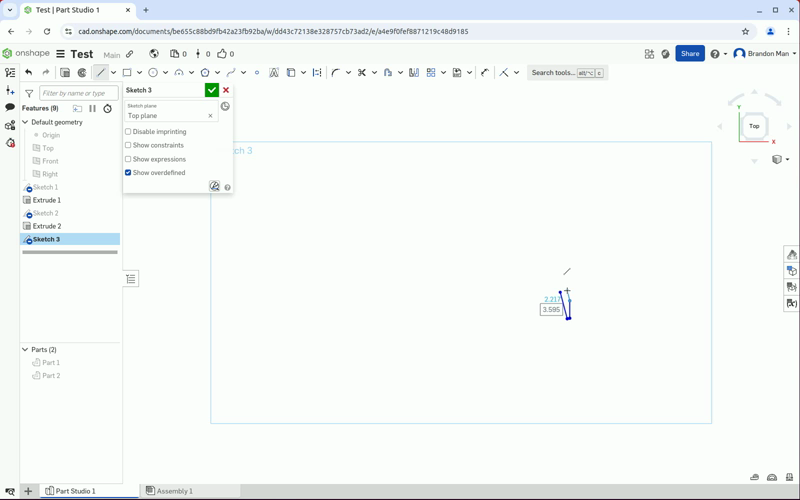
click(567, 290)
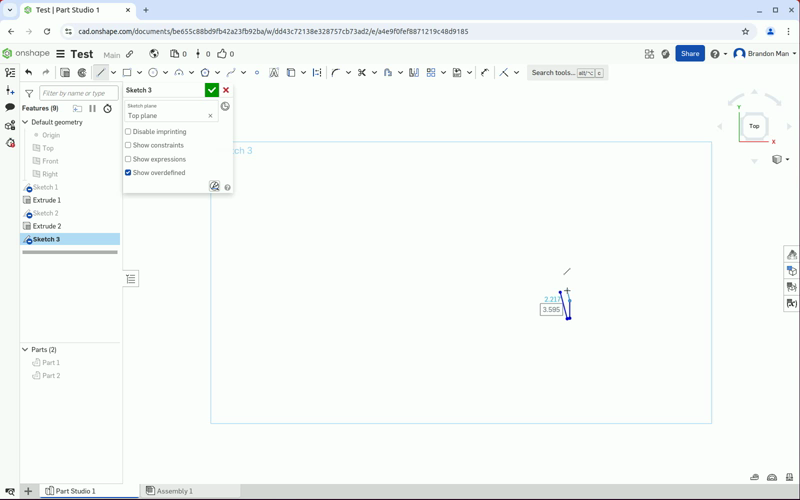
key_up(shift)
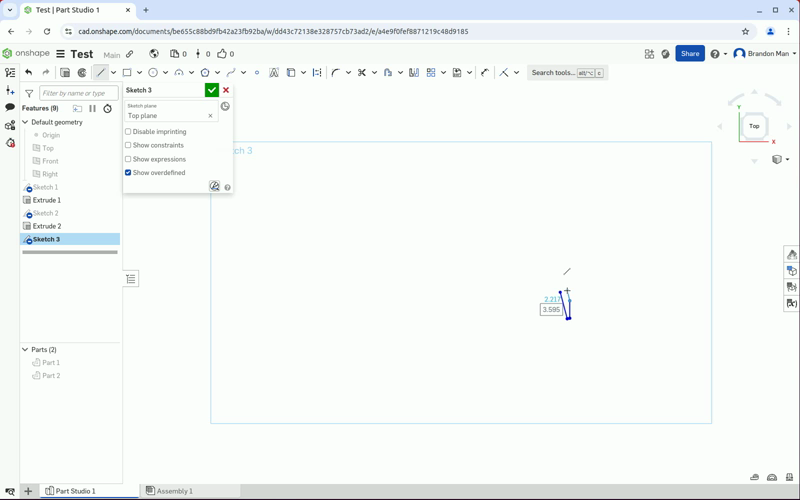
mouse_move(589, 290)
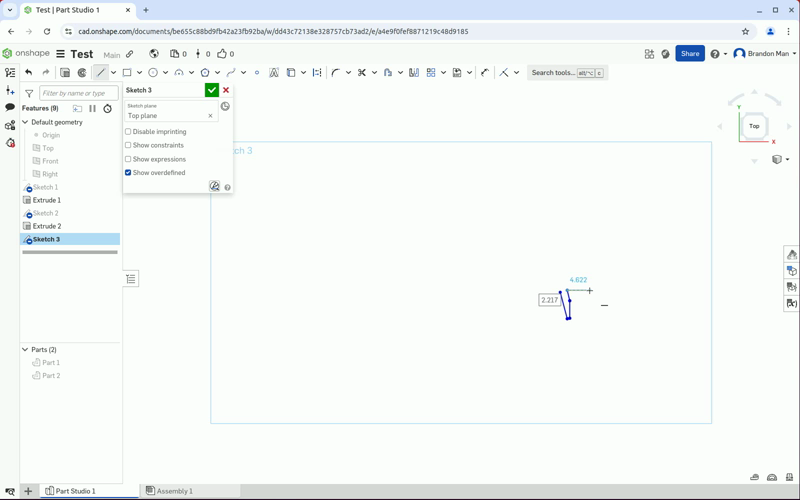
key_down(shift)
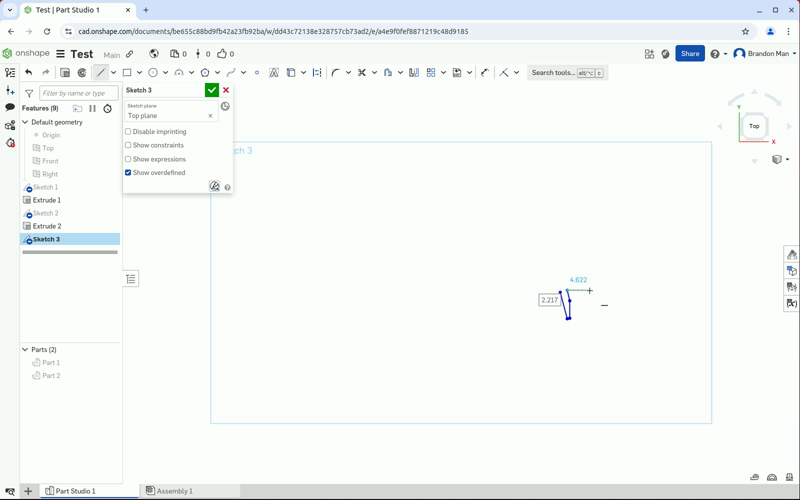
mouse_move(560, 292)
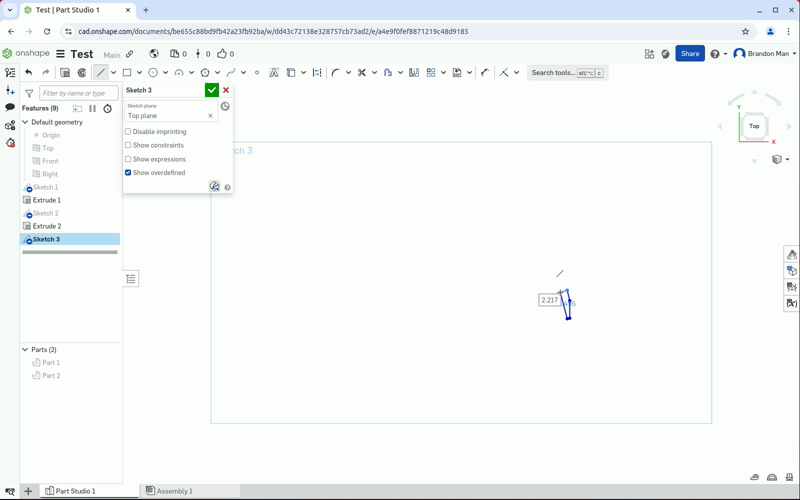
scroll(6)
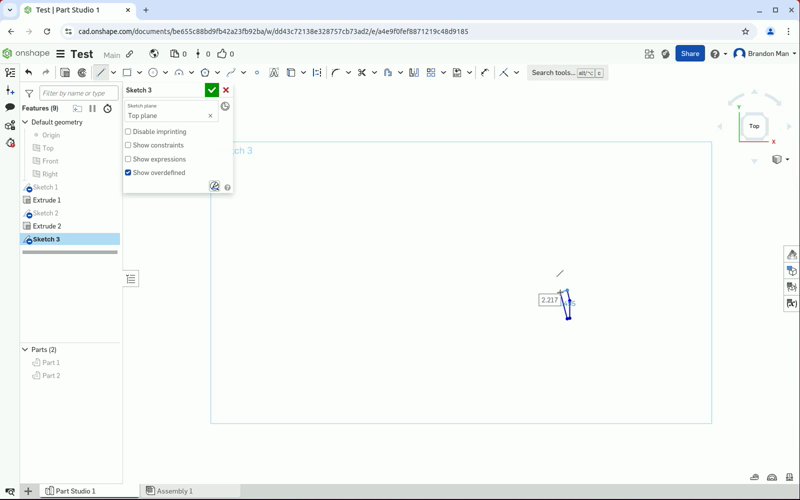
scroll(6)
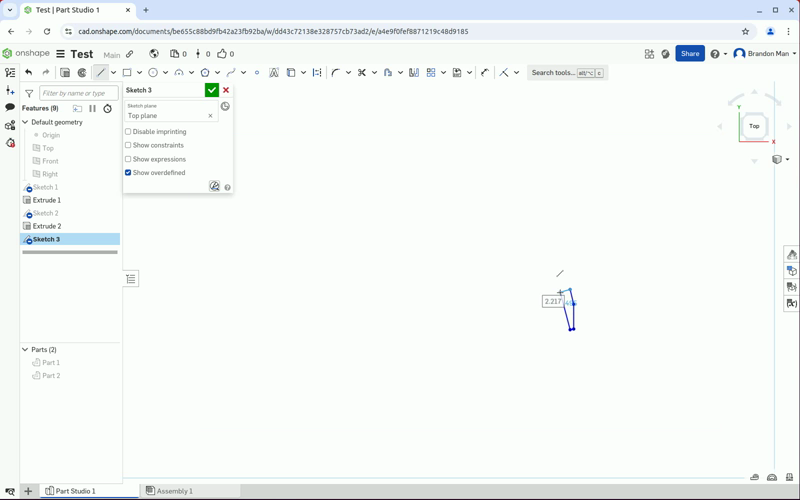
scroll(6)
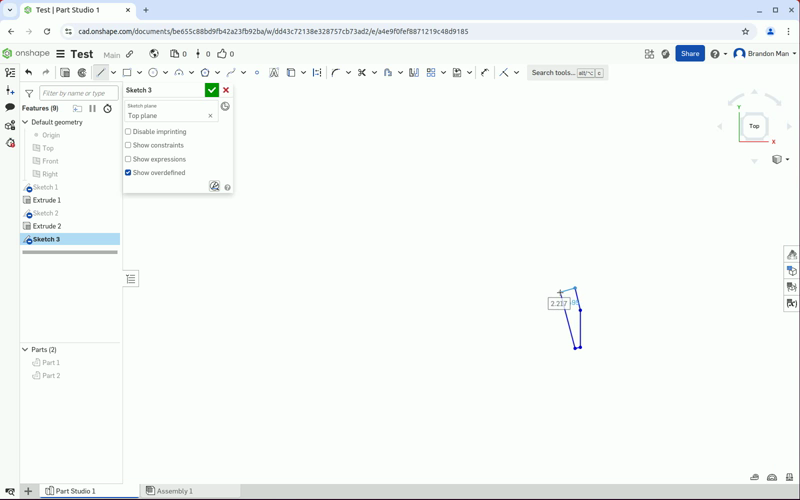
scroll(6)
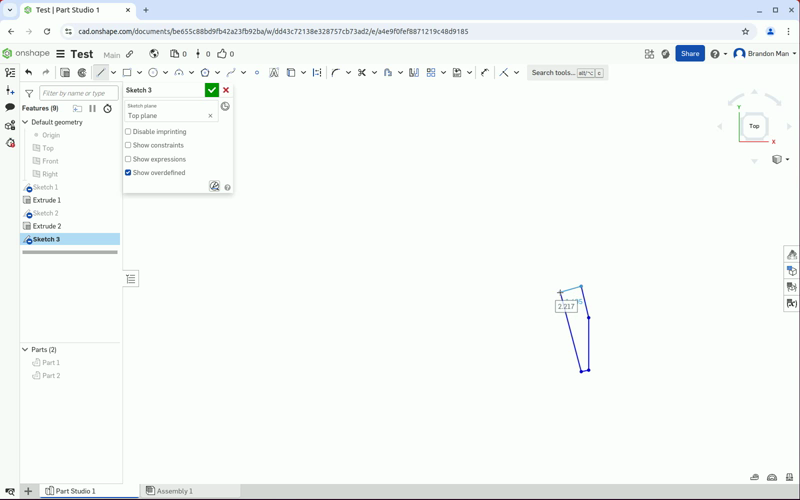
scroll(6)
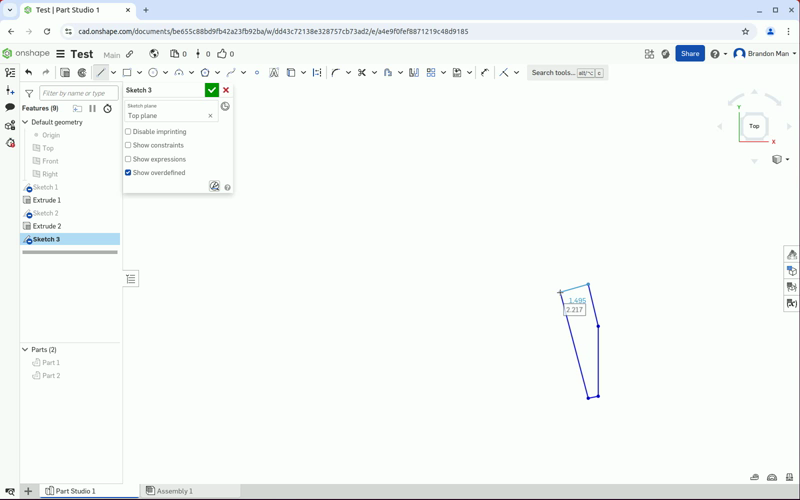
scroll(6)
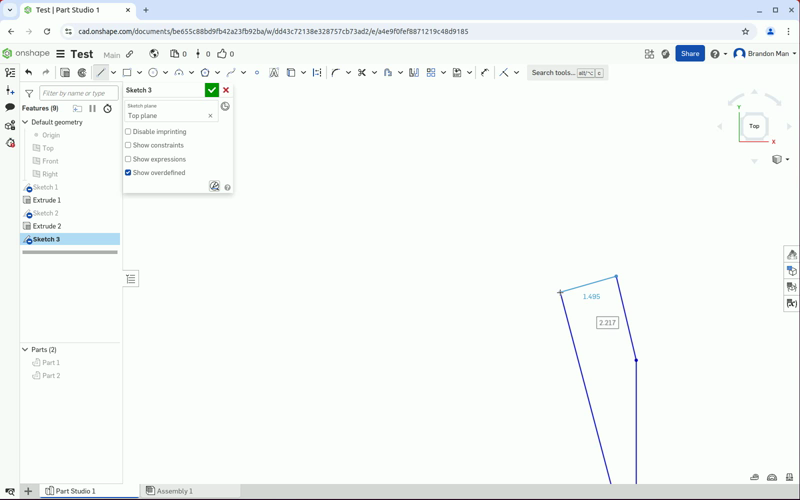
scroll(6)
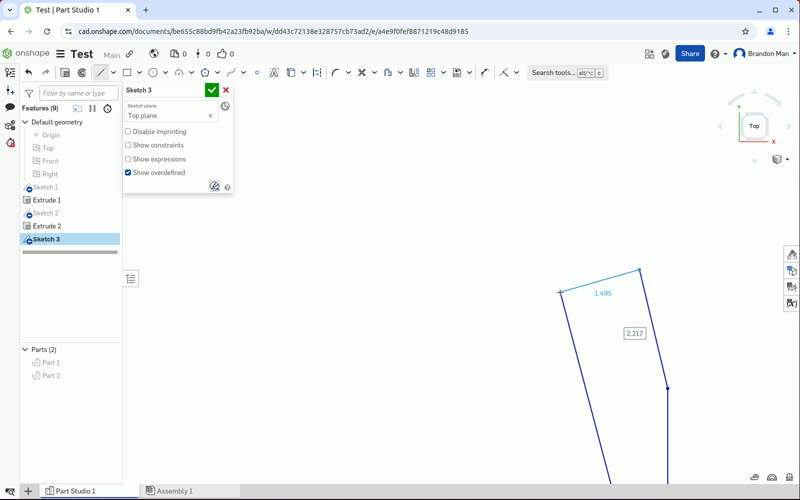
key_up(shift)
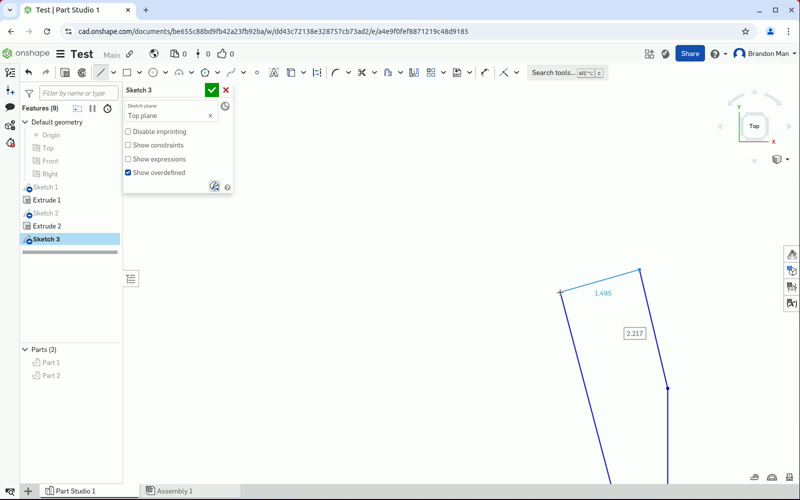
click(560, 292)
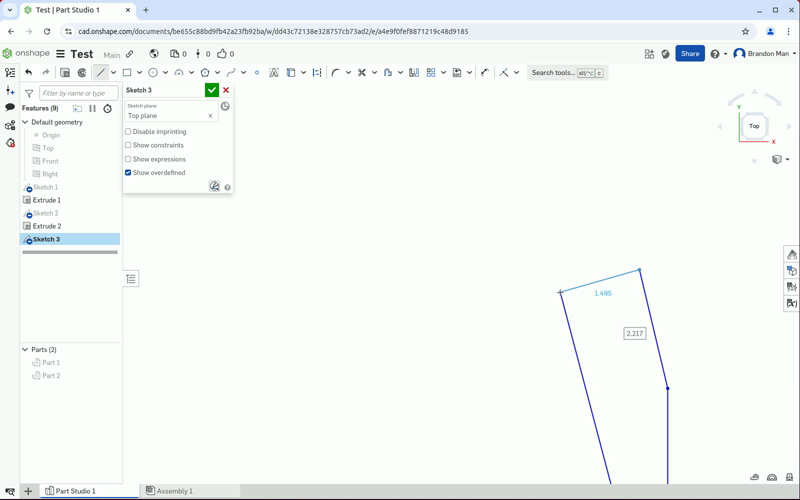
scroll(-6)
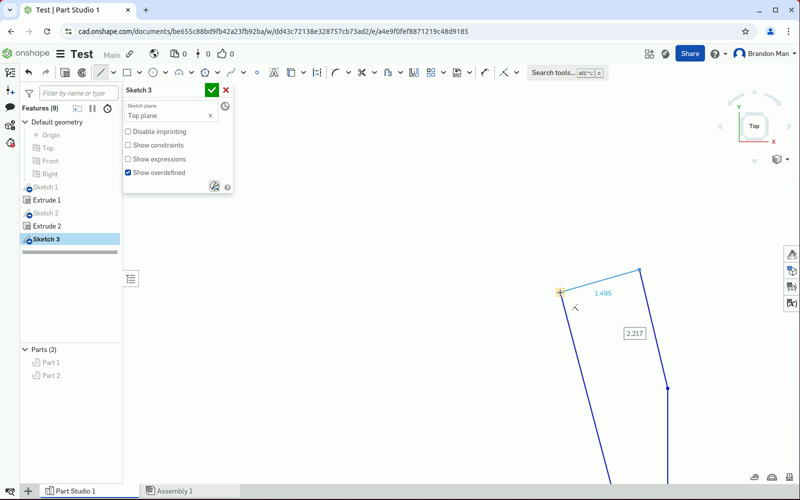
scroll(-6)
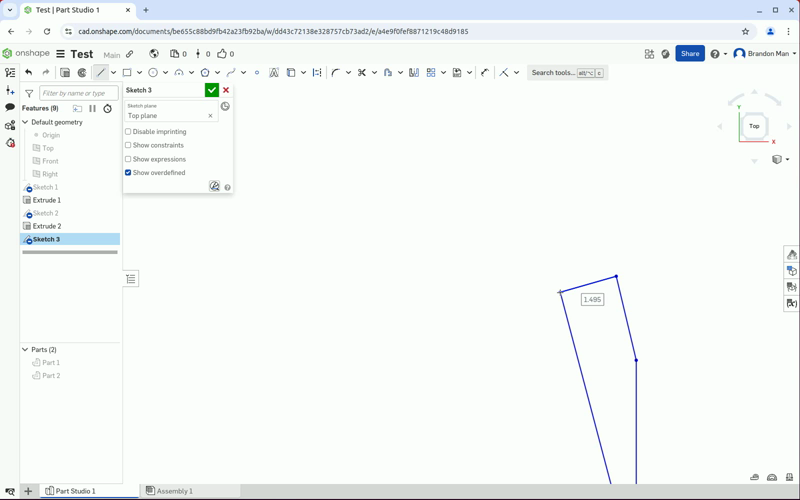
scroll(-6)
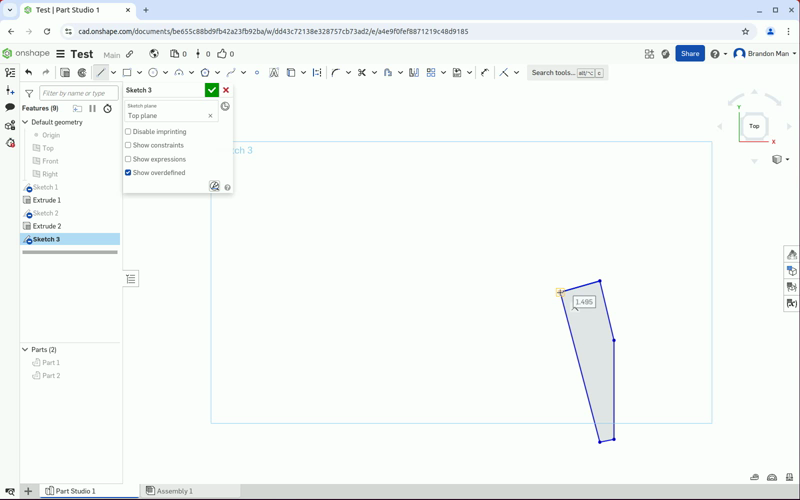
scroll(-6)
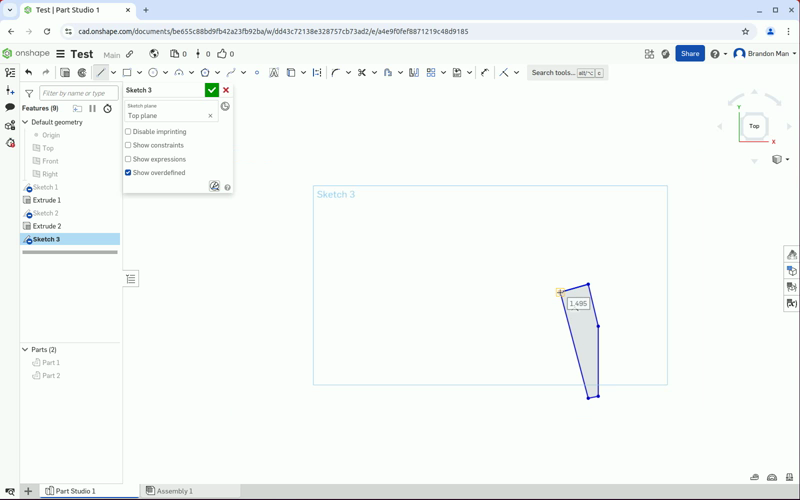
scroll(-6)
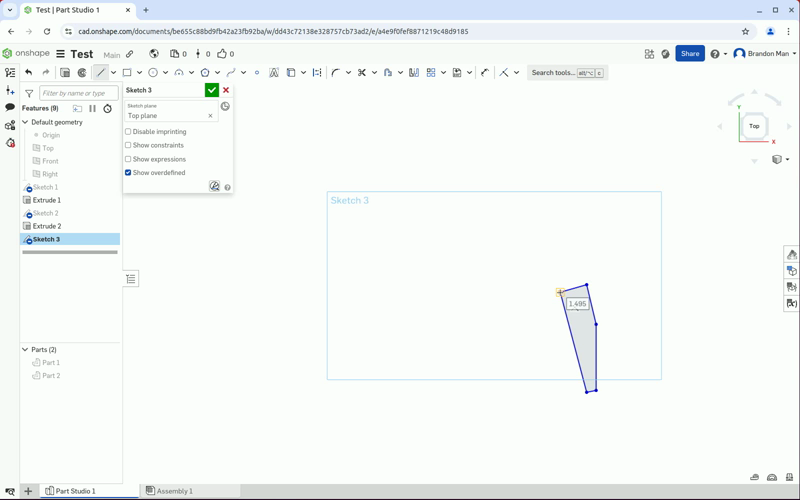
scroll(-6)
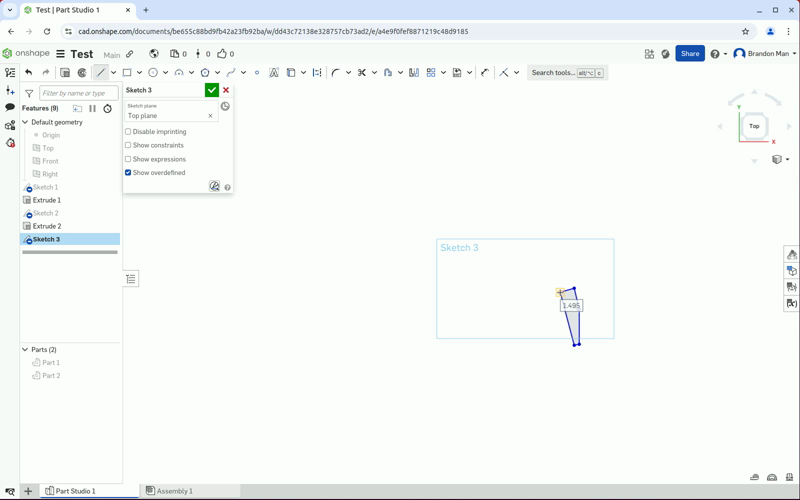
scroll(-6)
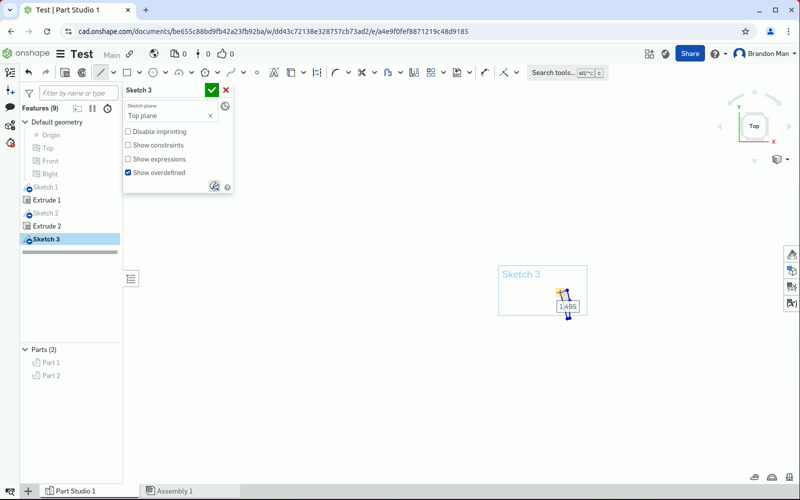
key(esc)
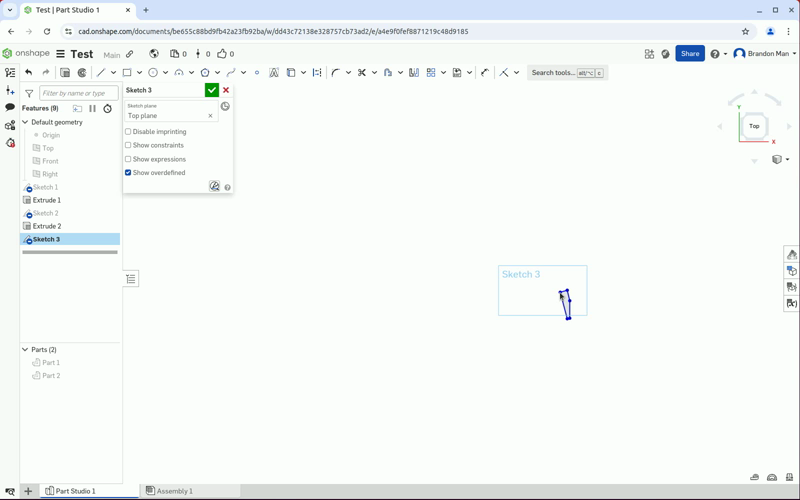
mouse_move(564, 300)
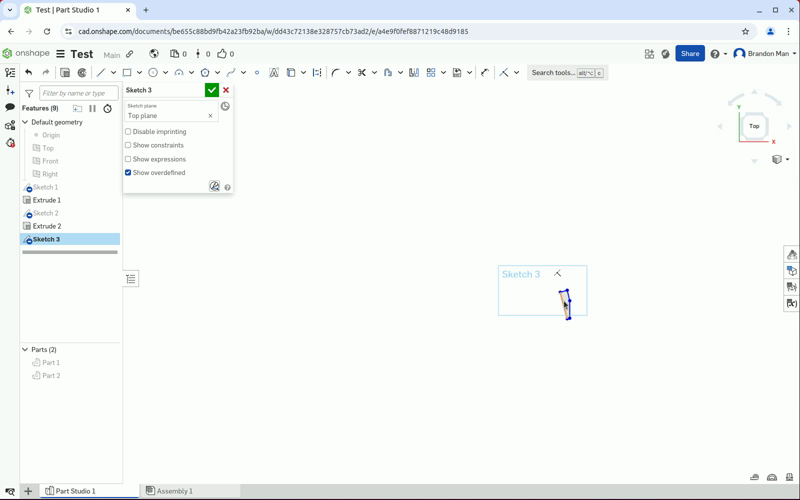
scroll(6)
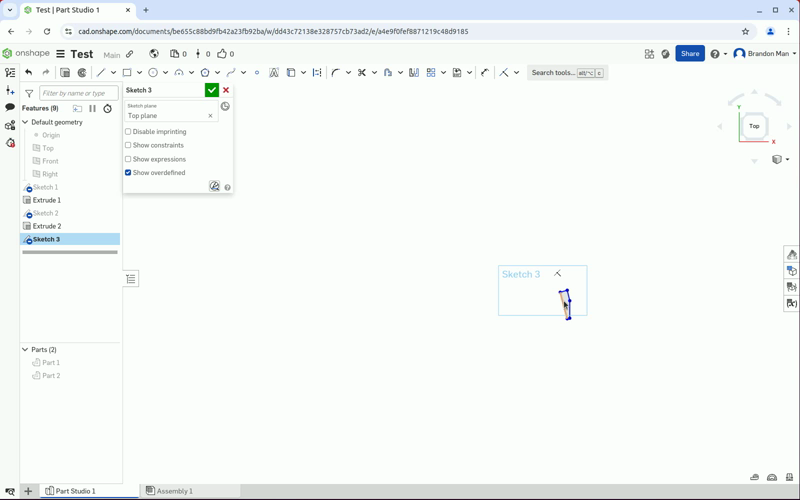
scroll(6)
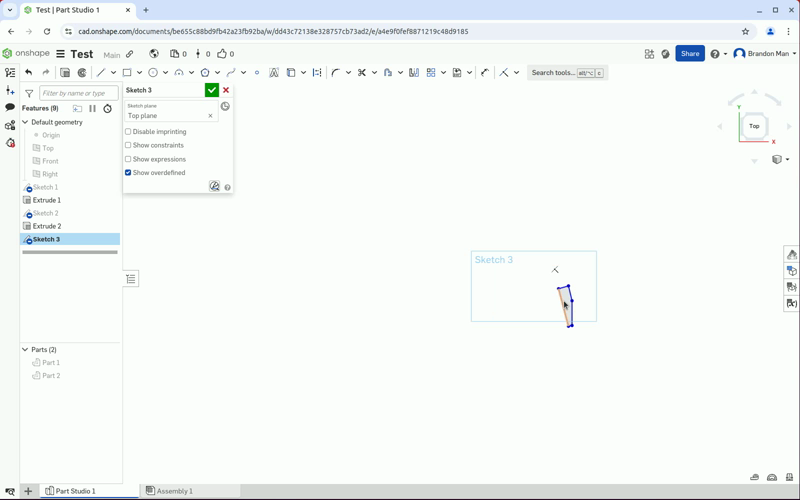
scroll(6)
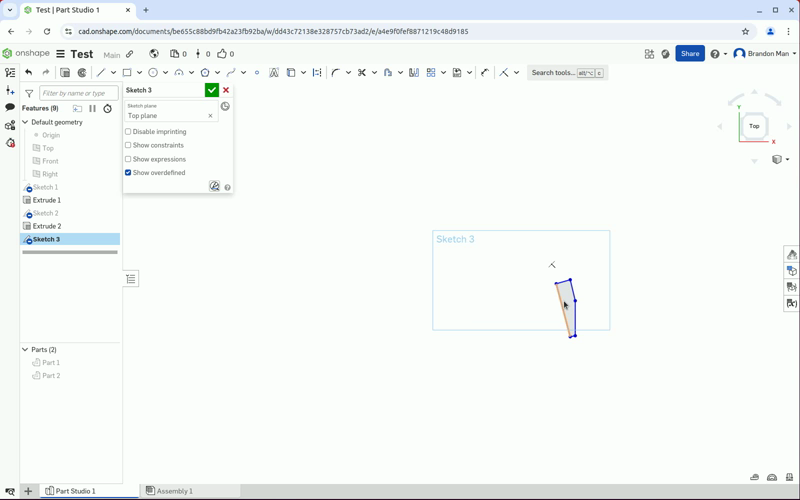
scroll(6)
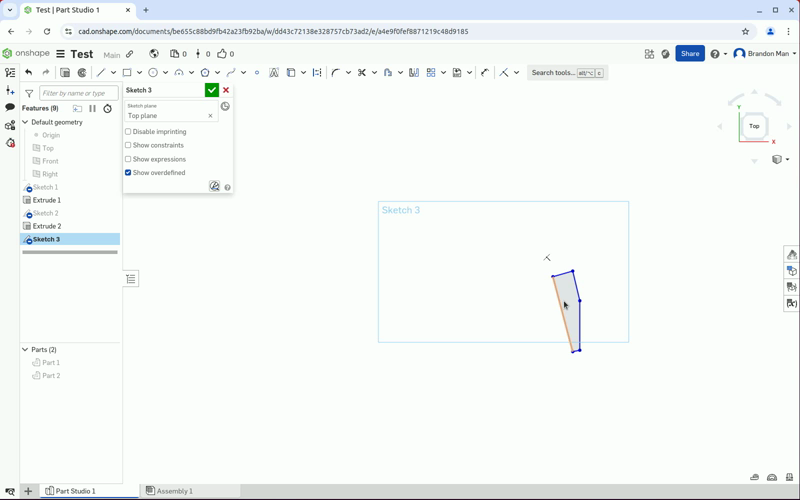
scroll(6)
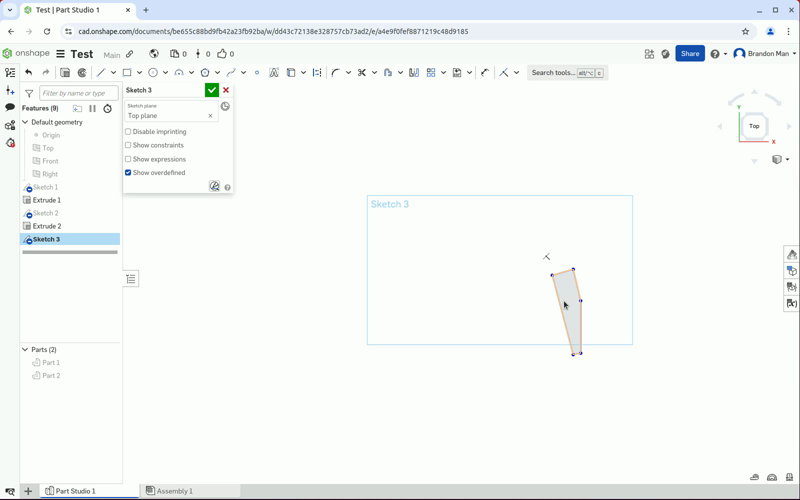
scroll(6)
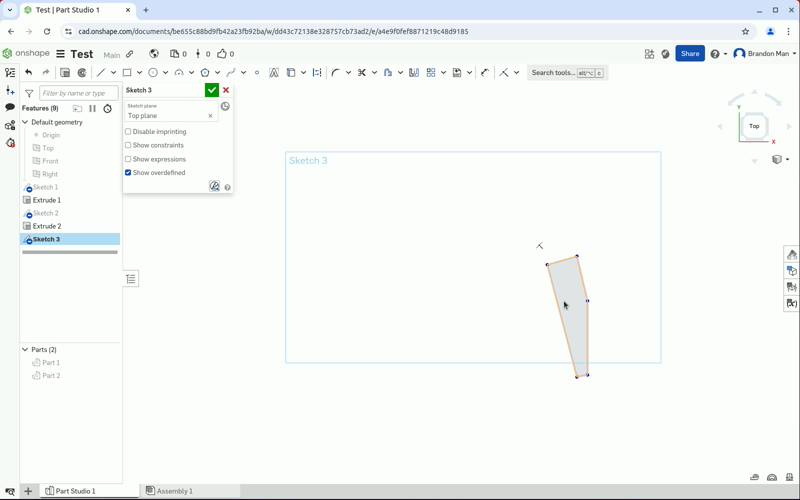
scroll(6)
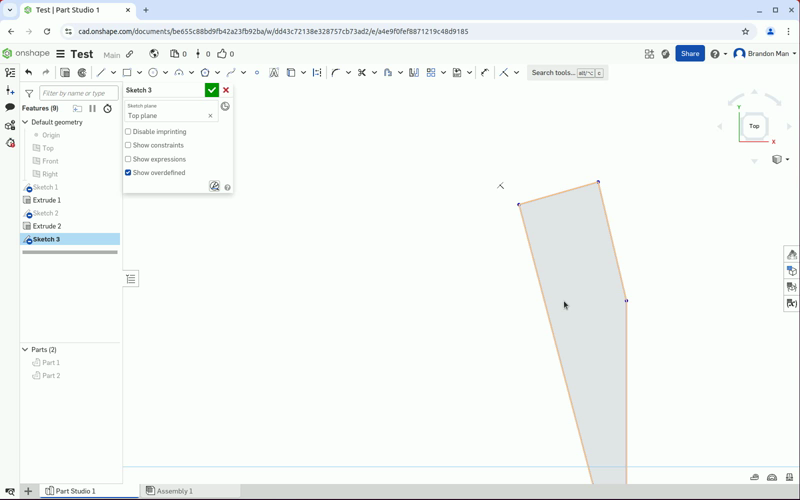
click(564, 300)
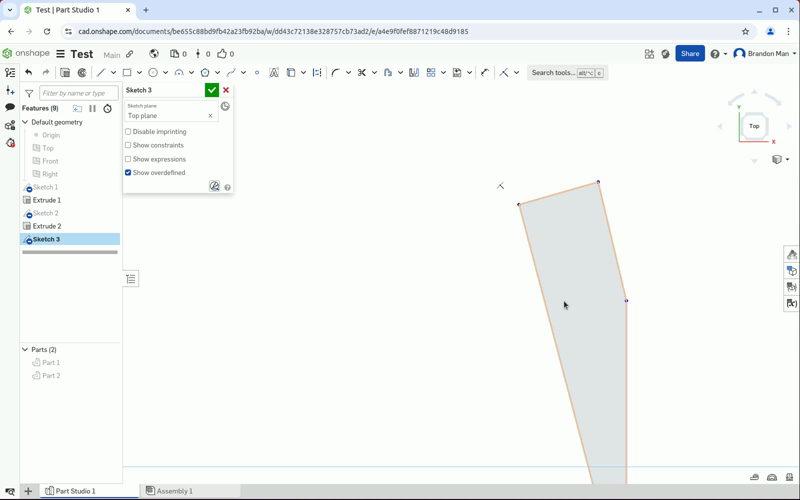
scroll(-6)
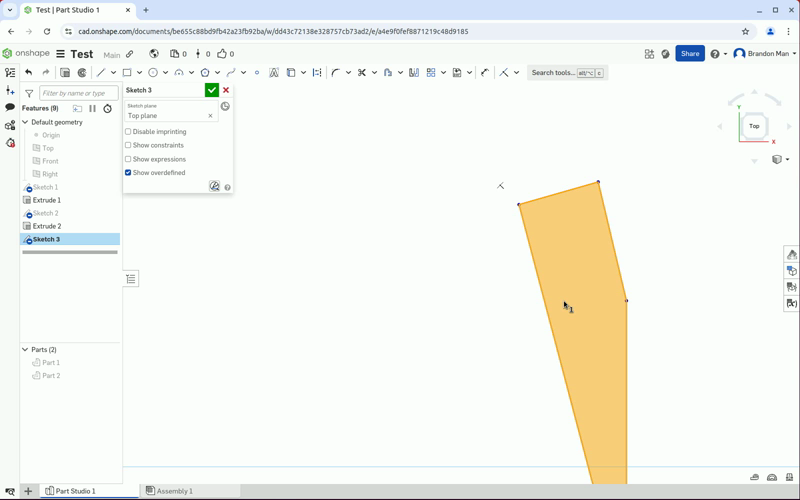
scroll(-6)
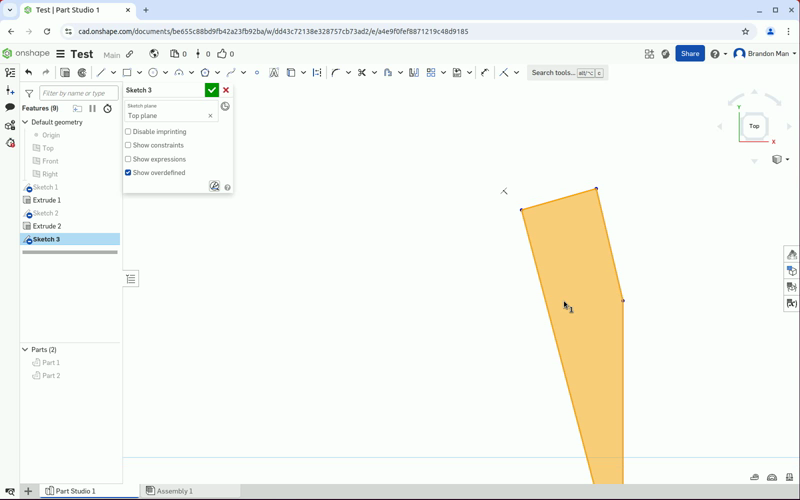
scroll(-6)
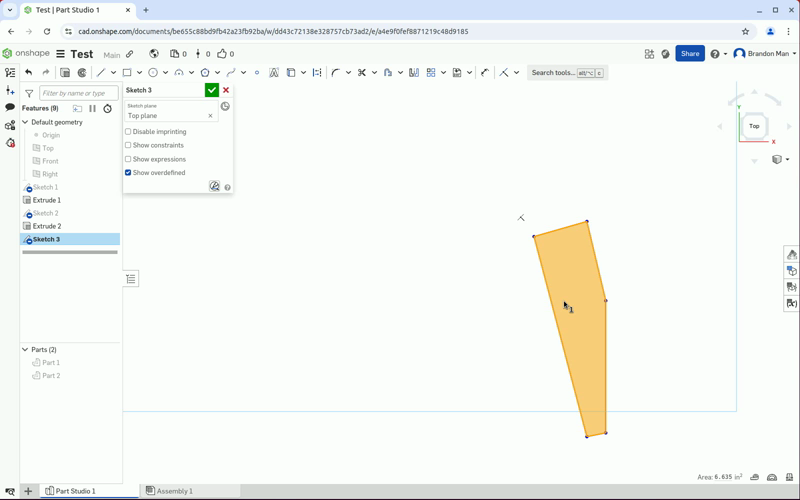
scroll(-6)
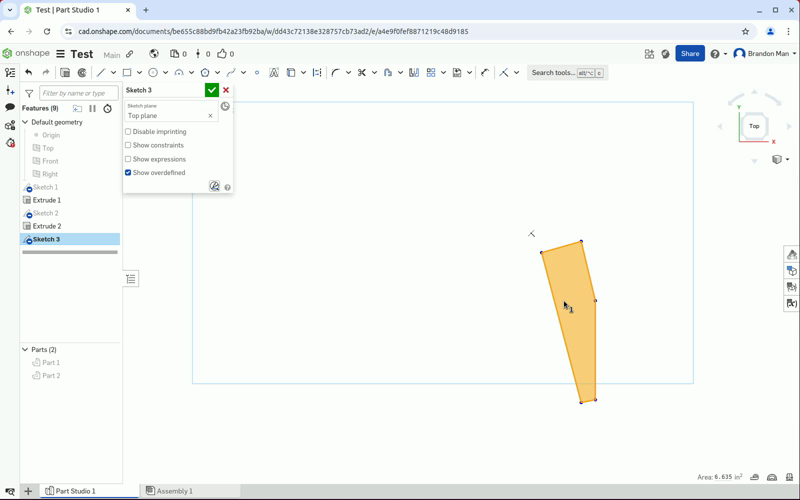
scroll(-6)
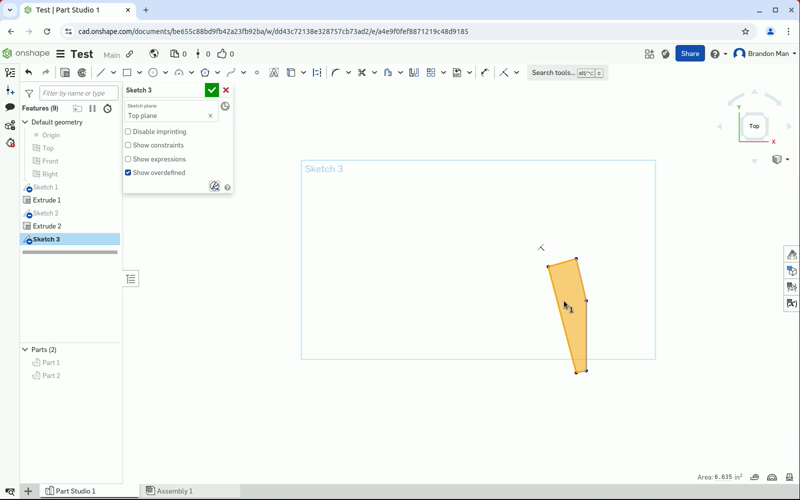
scroll(-6)
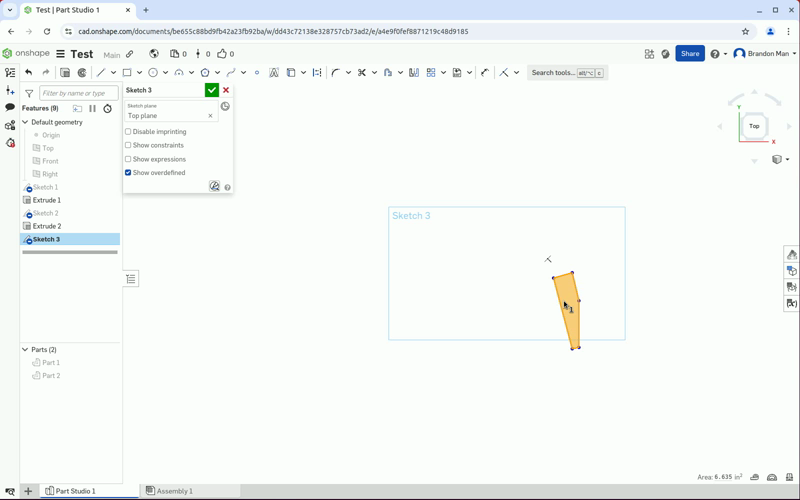
scroll(-6)
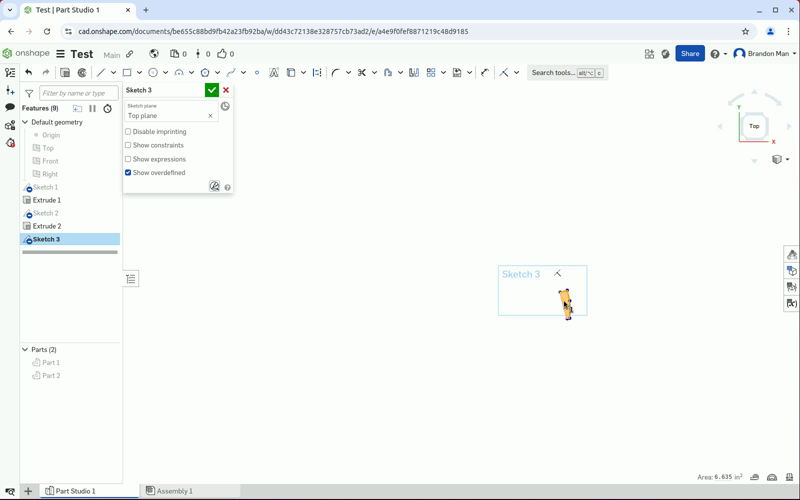
mouse_move(73, 352)
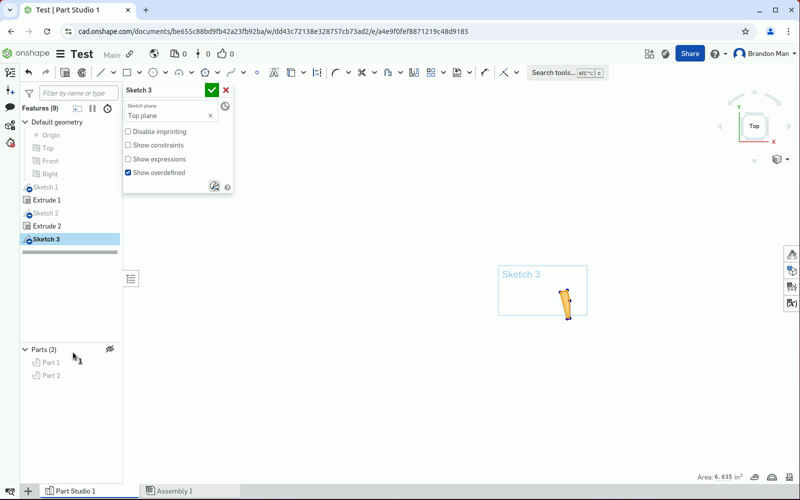
key(shift+y)
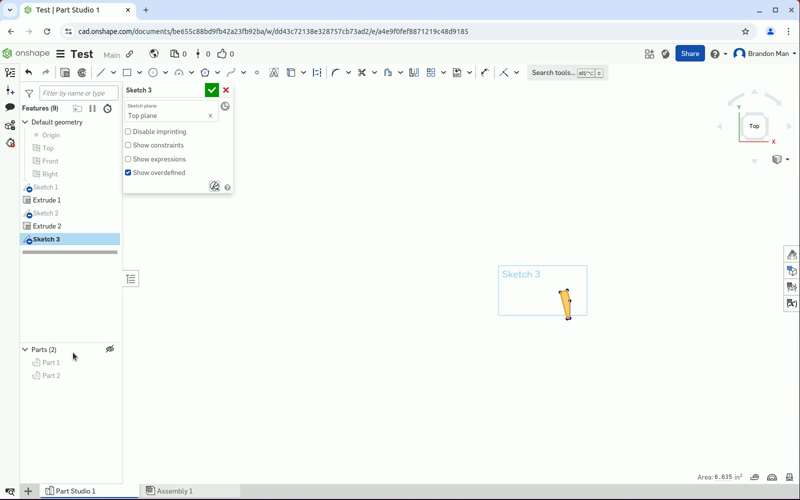
key(shift+e)
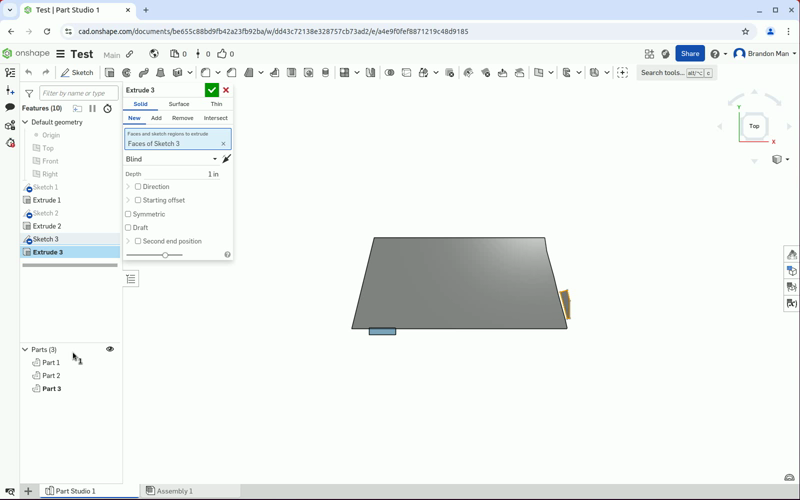
mouse_move(143, 106)
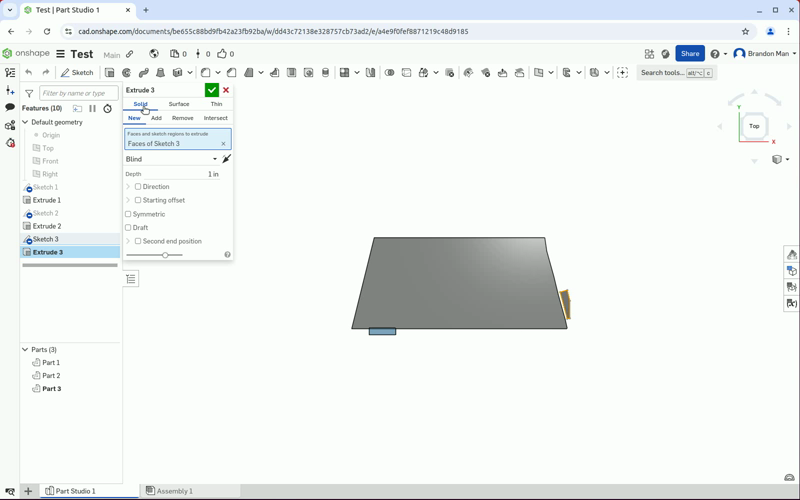
click(143, 106)
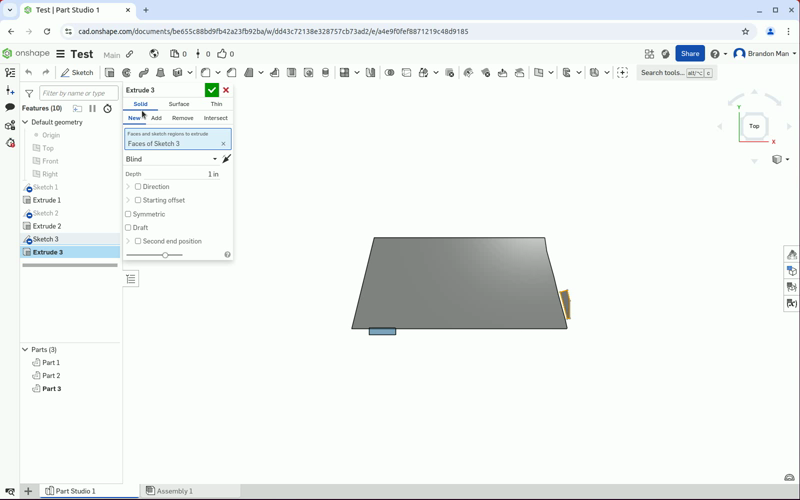
mouse_move(137, 120)
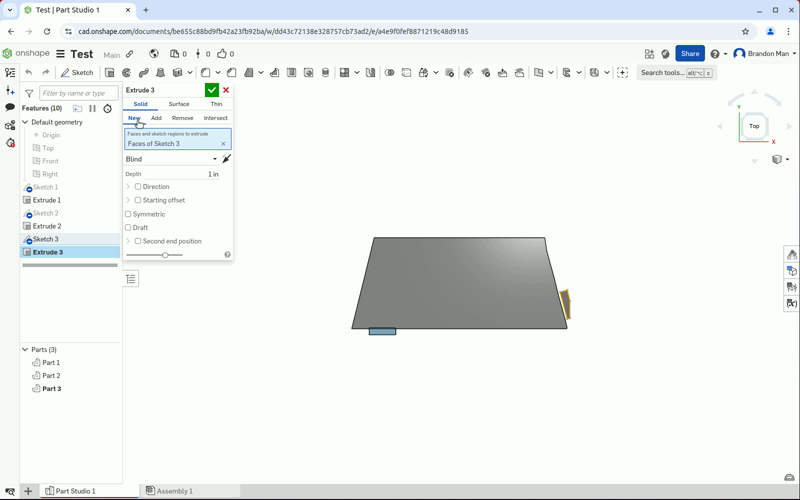
click(137, 120)
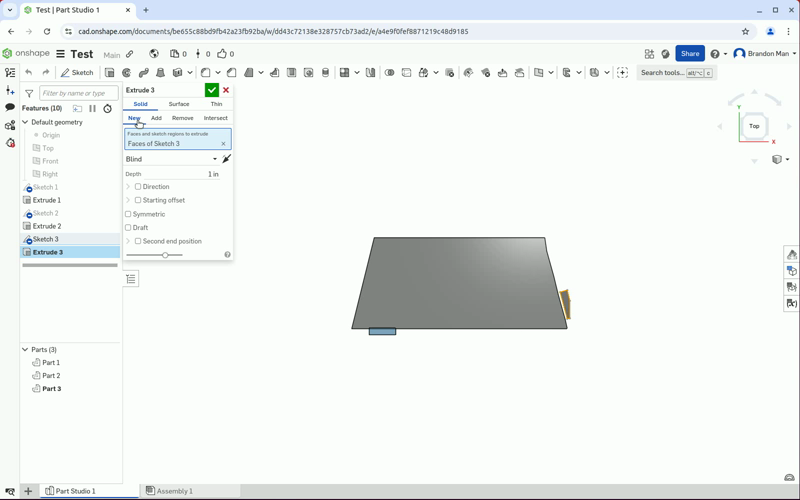
key(tab, 4)
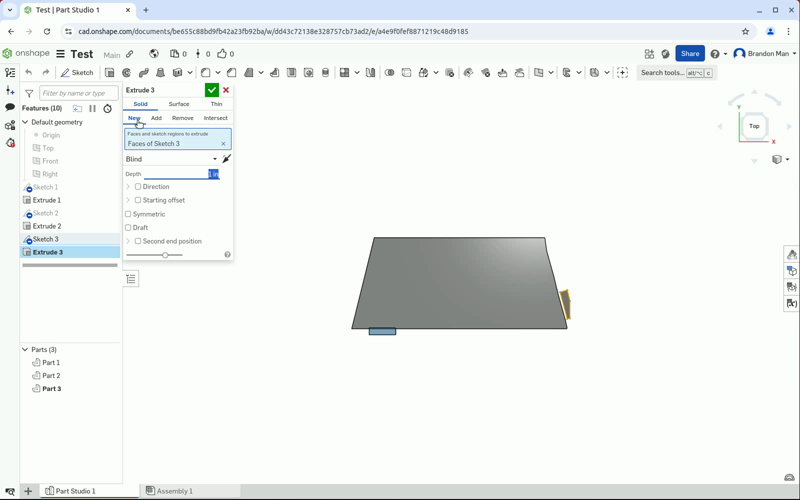
text(1.444)
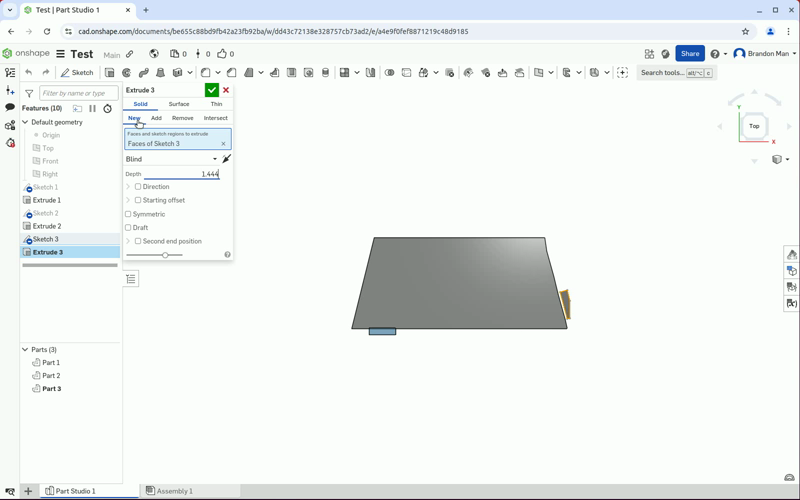
key(enter)
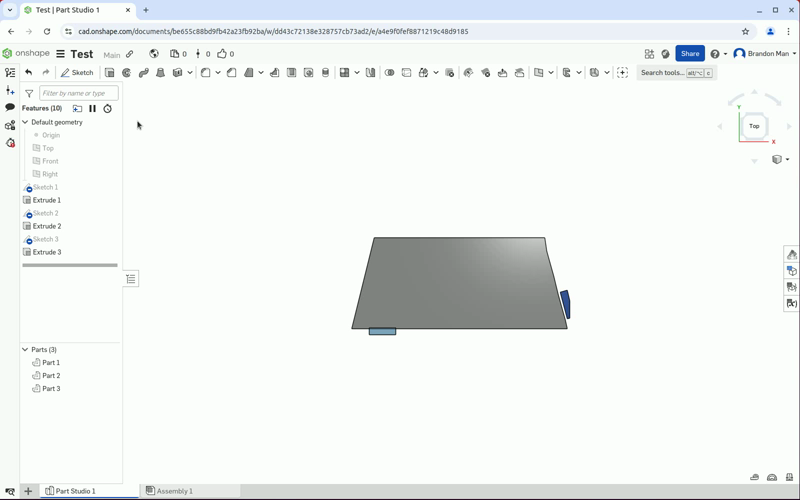
key(shift+h)
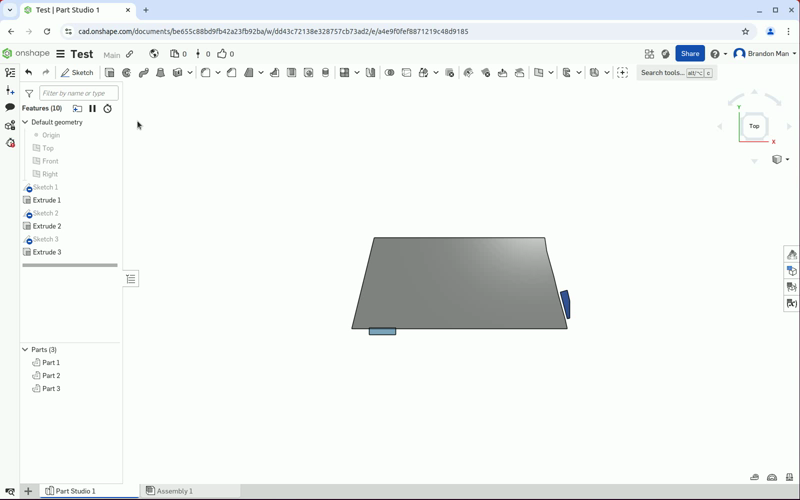
key(shift+h)
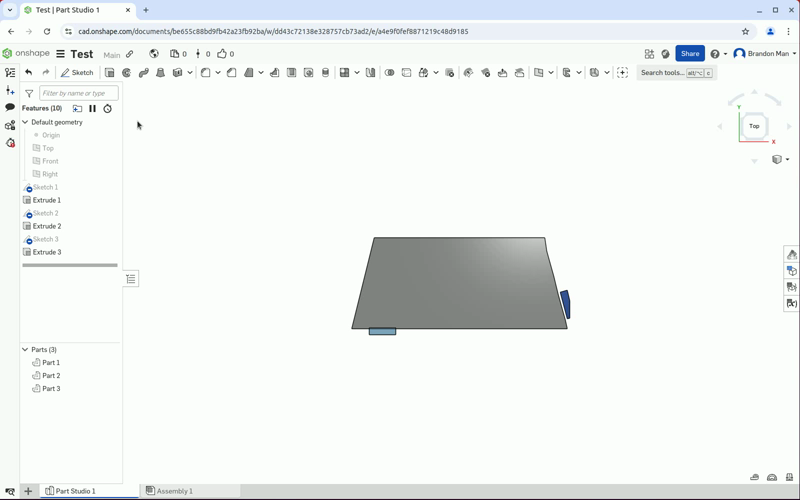
mouse_move(73, 189)
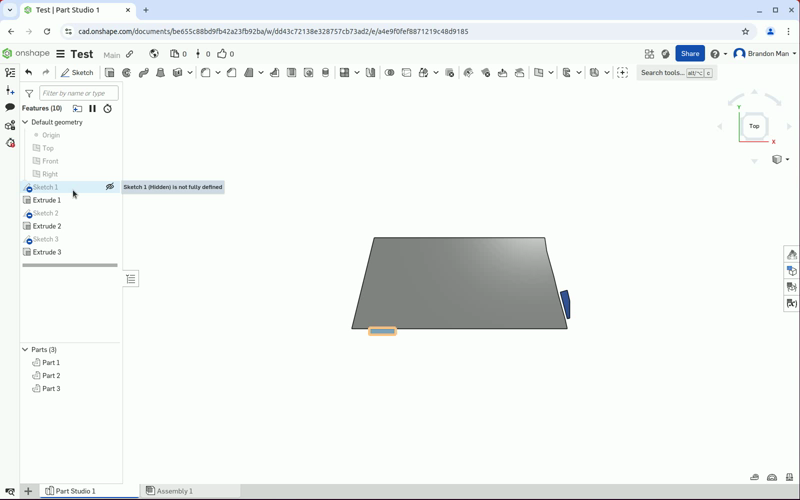
click(73, 189)
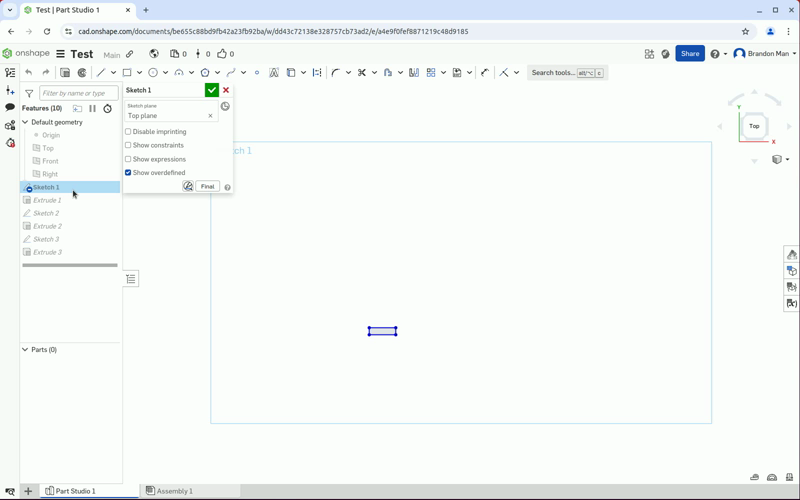
mouse_move(229, 92)
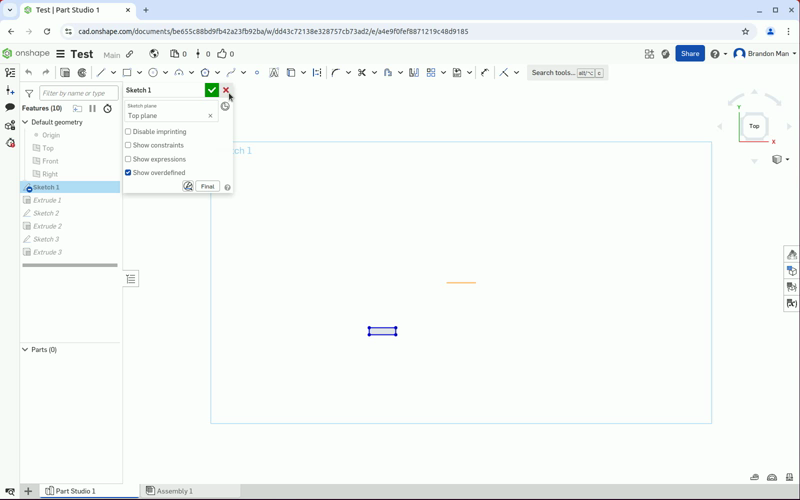
click(229, 92)
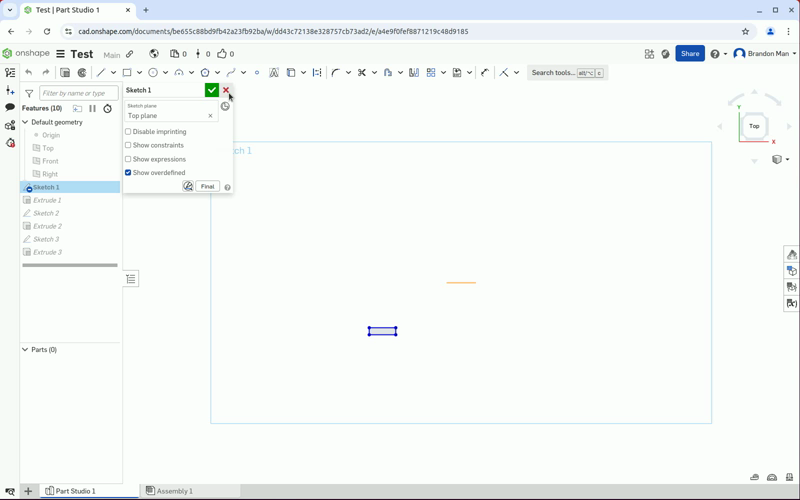
key(shift+s)
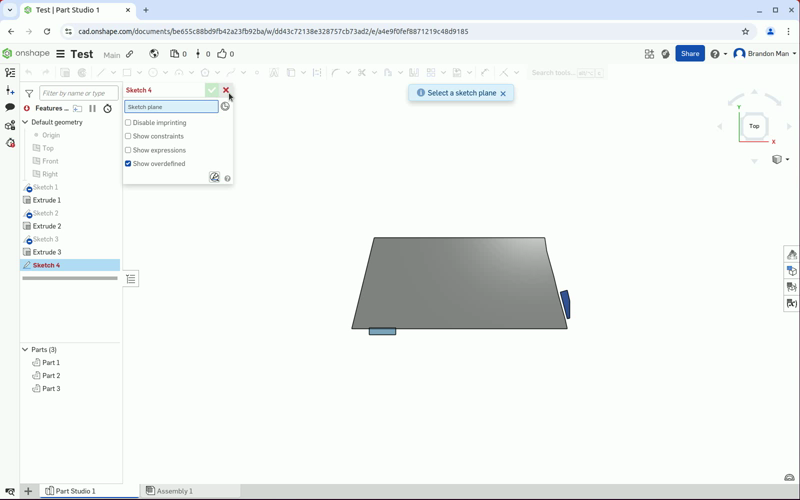
mouse_move(73, 150)
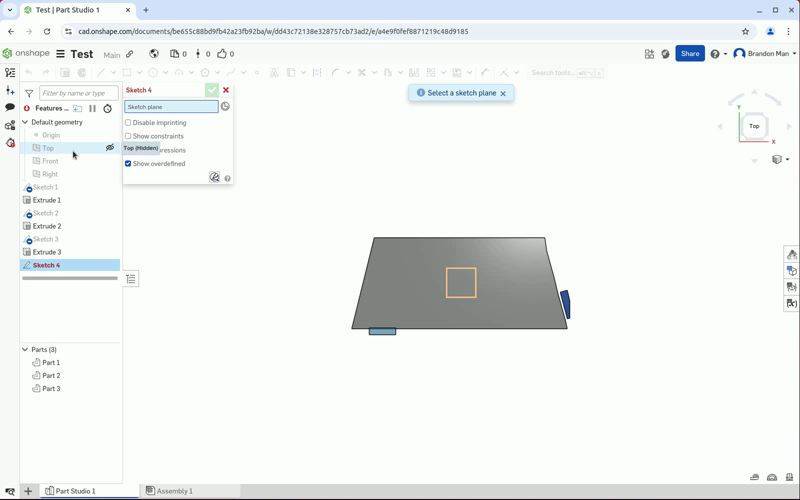
click(73, 150)
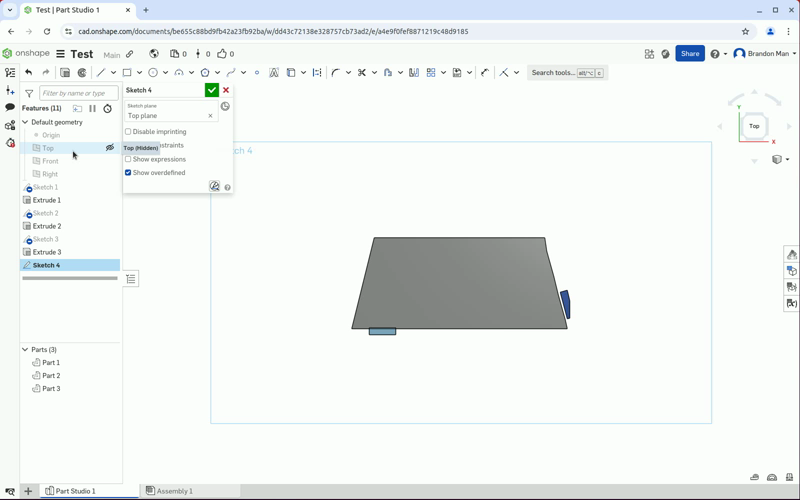
mouse_move(73, 352)
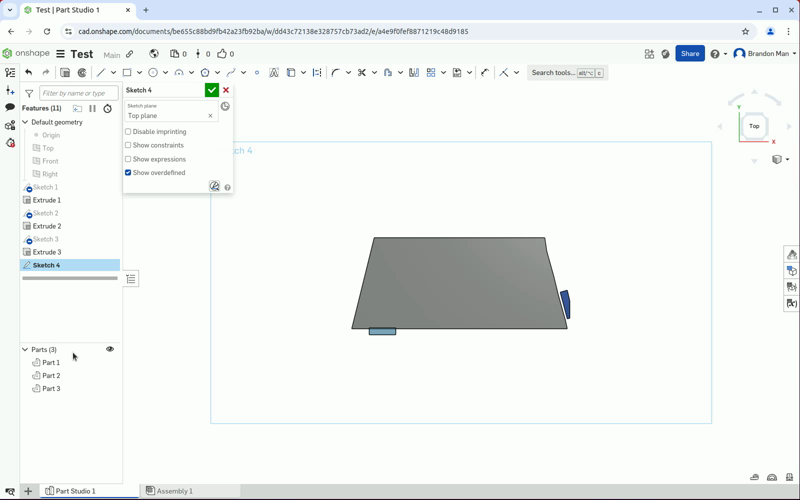
key(y)
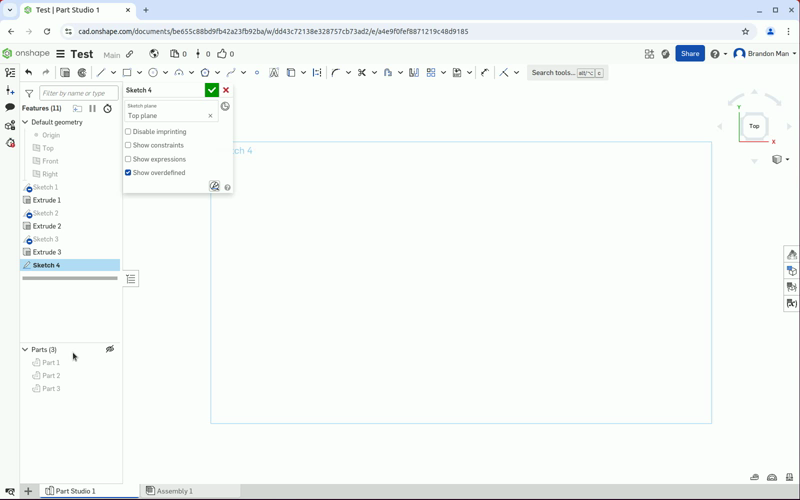
key(l)
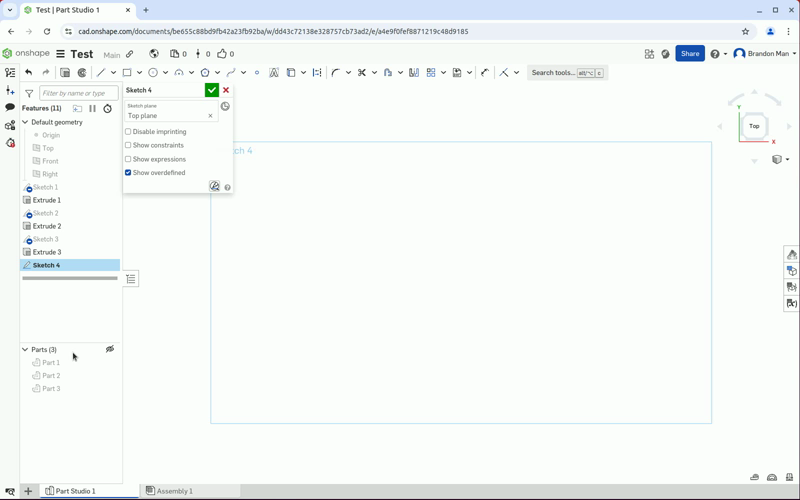
key_down(shift)
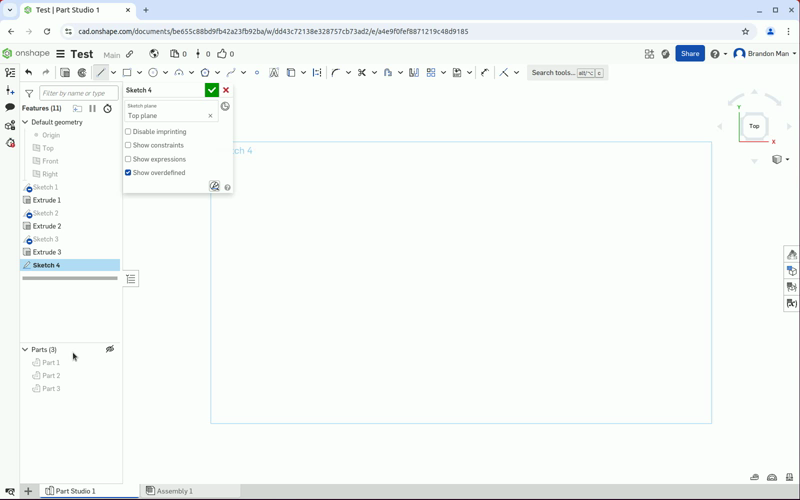
mouse_move(549, 250)
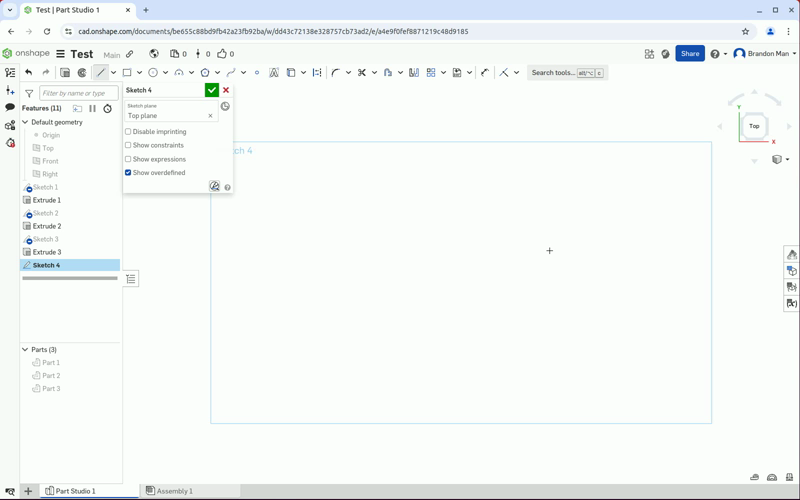
click(549, 250)
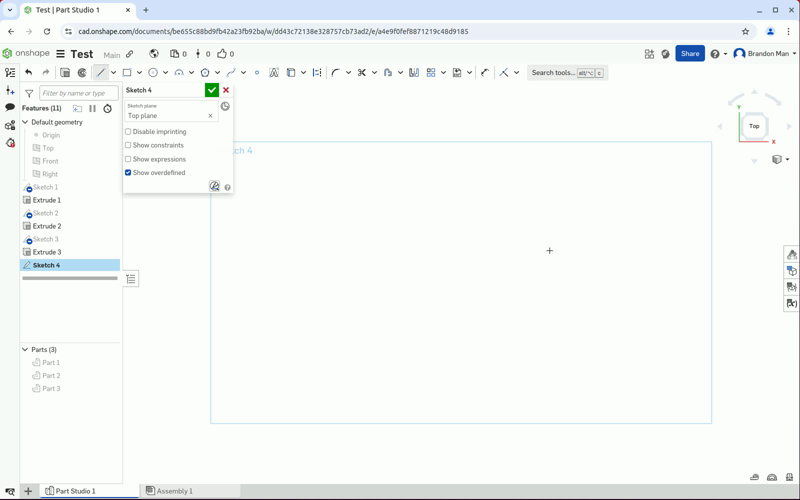
key_up(shift)
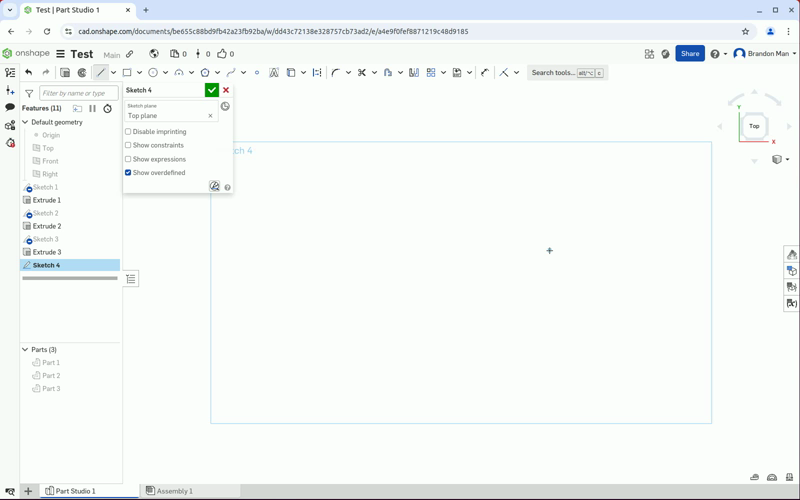
key_down(shift)
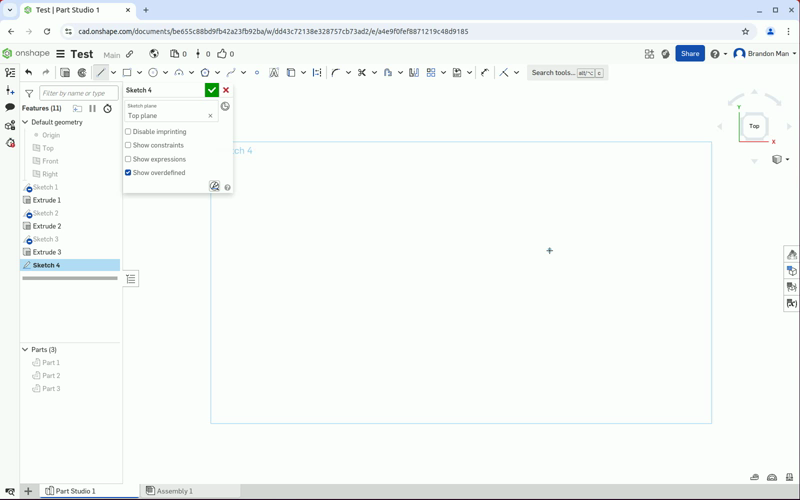
mouse_move(579, 250)
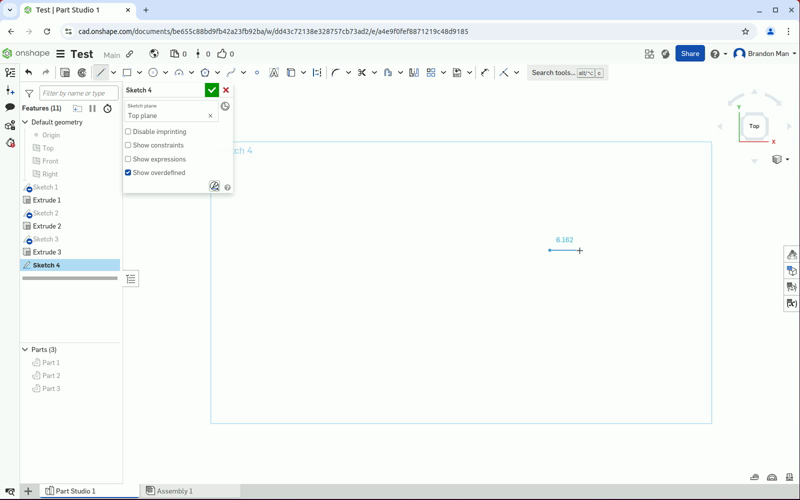
mouse_move(556, 276)
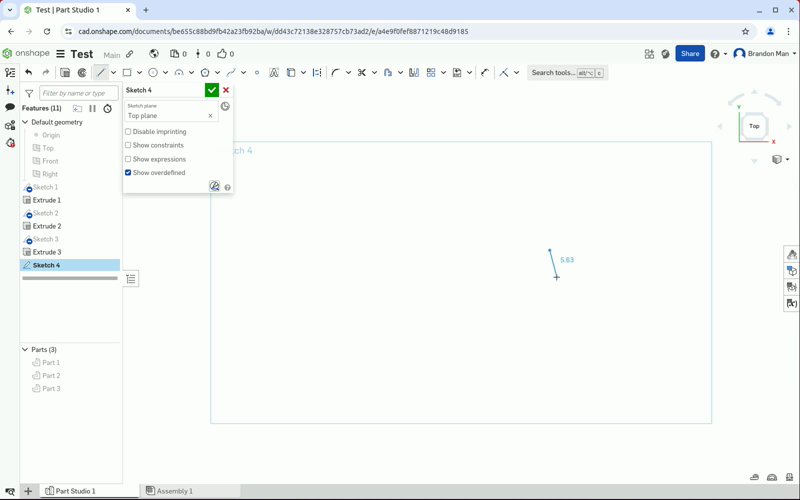
click(556, 276)
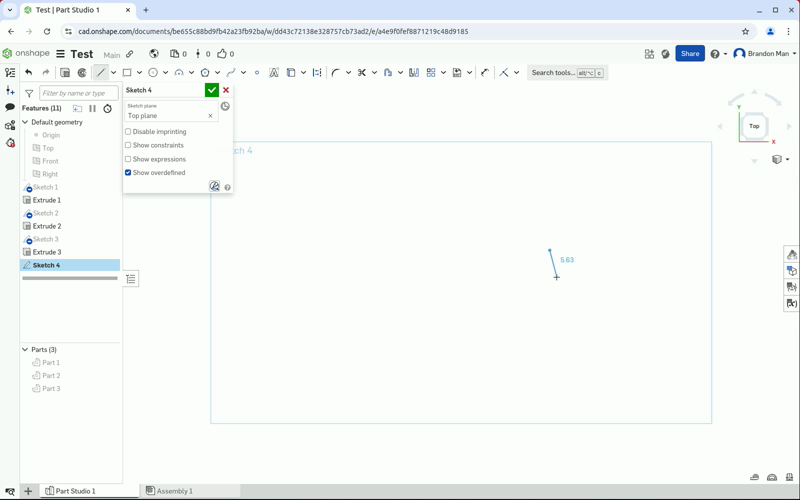
key_up(shift)
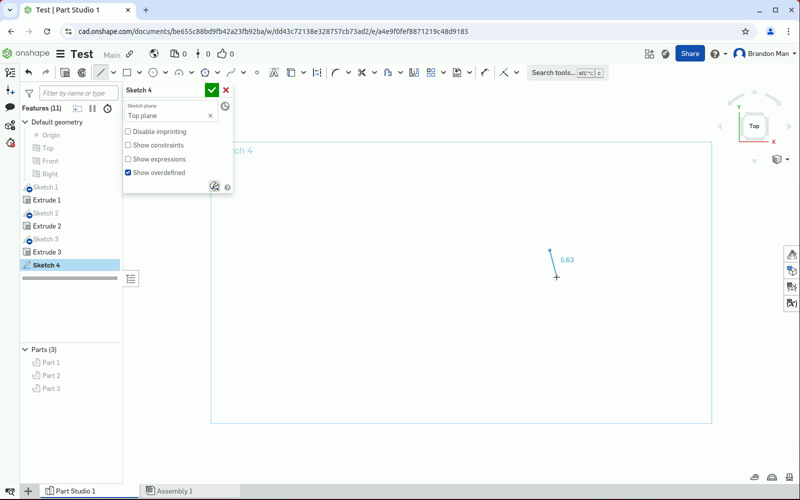
key_down(shift)
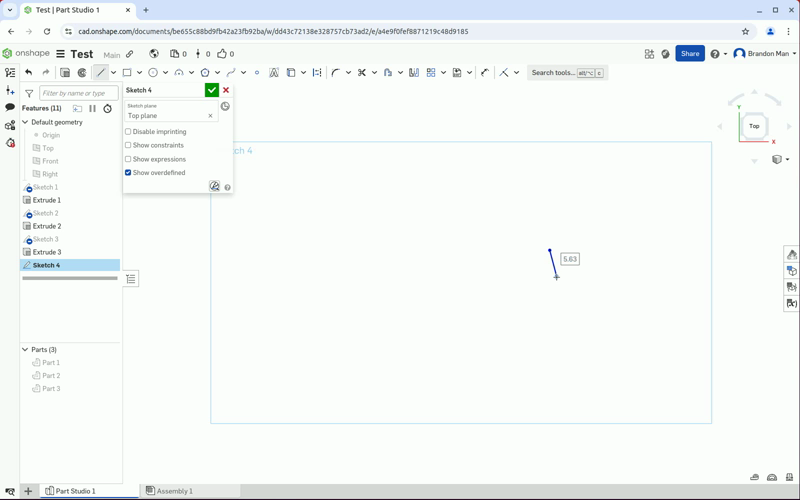
mouse_move(586, 276)
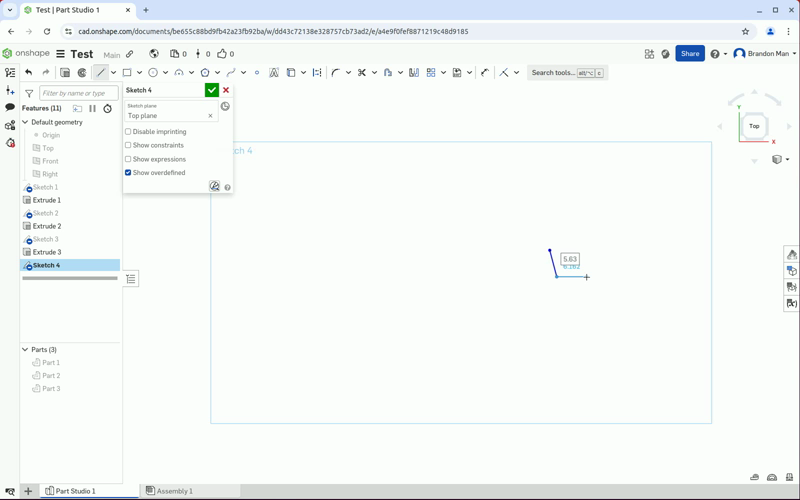
mouse_move(563, 275)
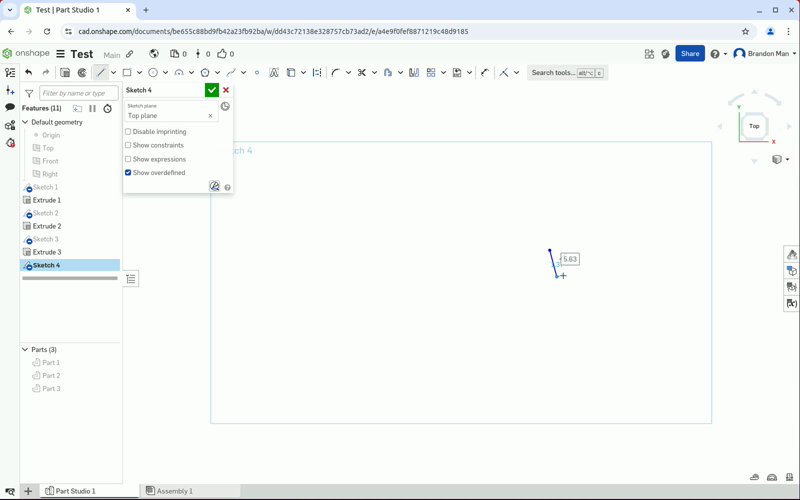
scroll(6)
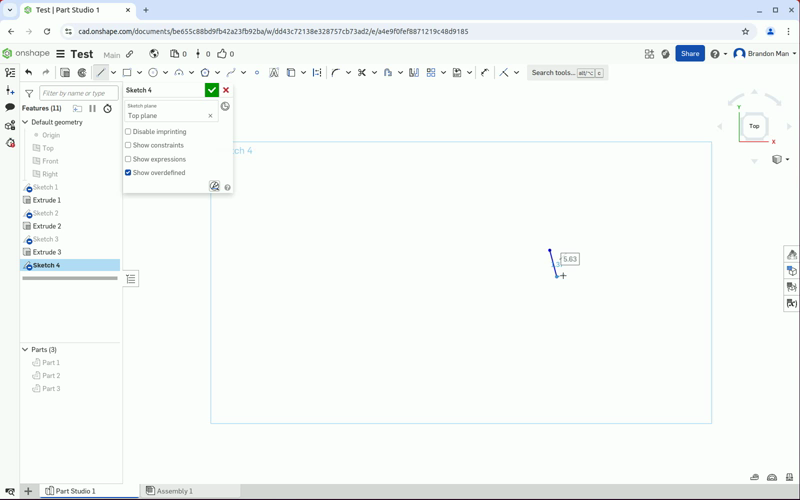
scroll(6)
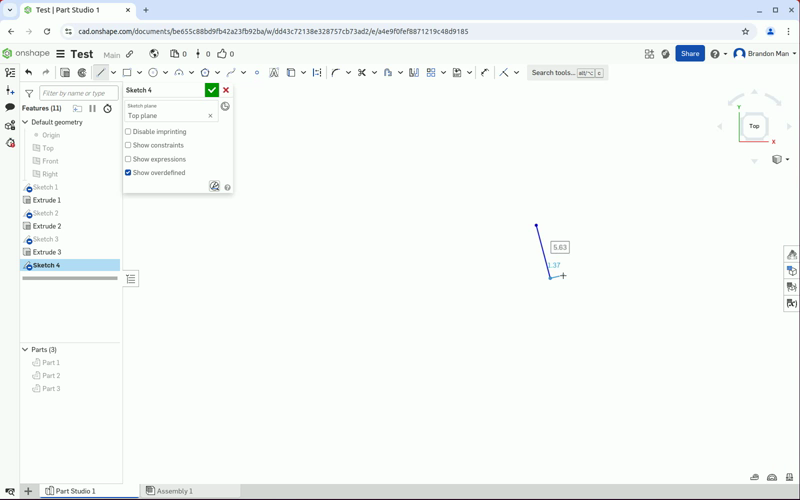
scroll(6)
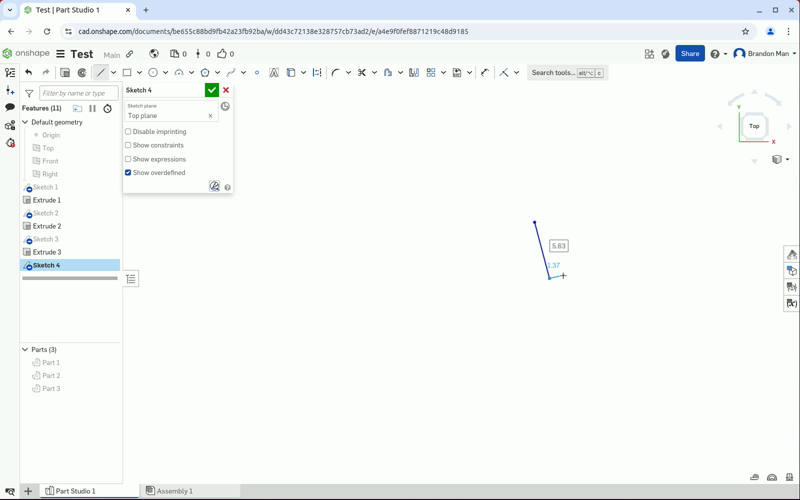
scroll(6)
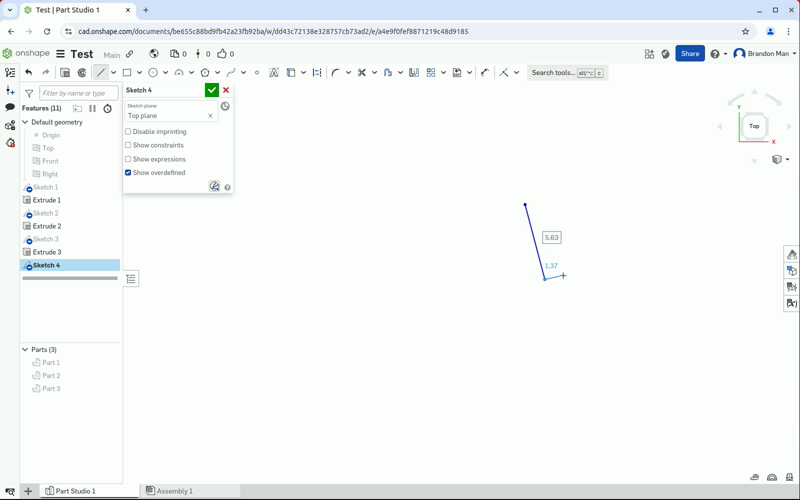
scroll(6)
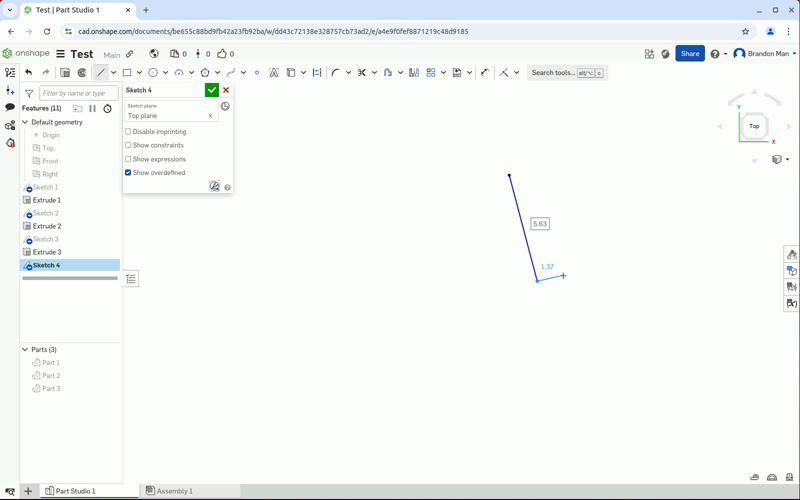
scroll(6)
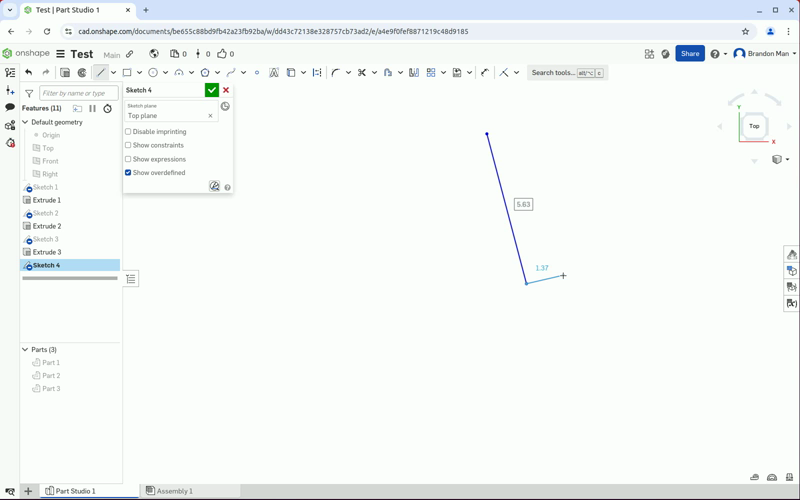
scroll(6)
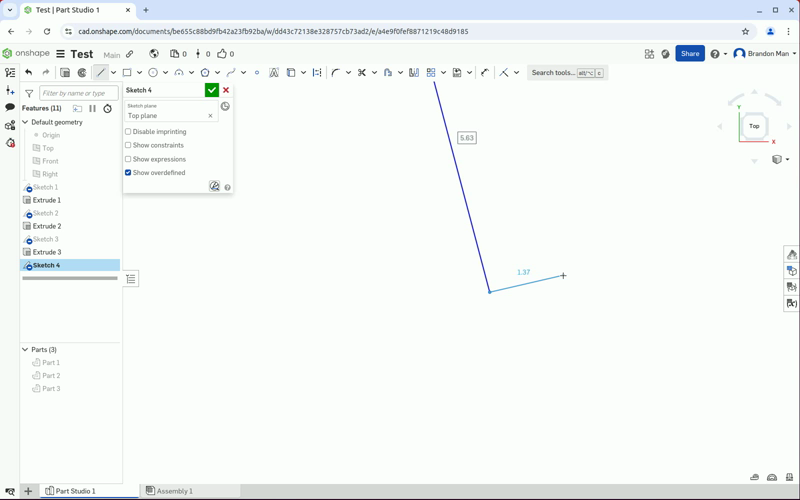
click(563, 275)
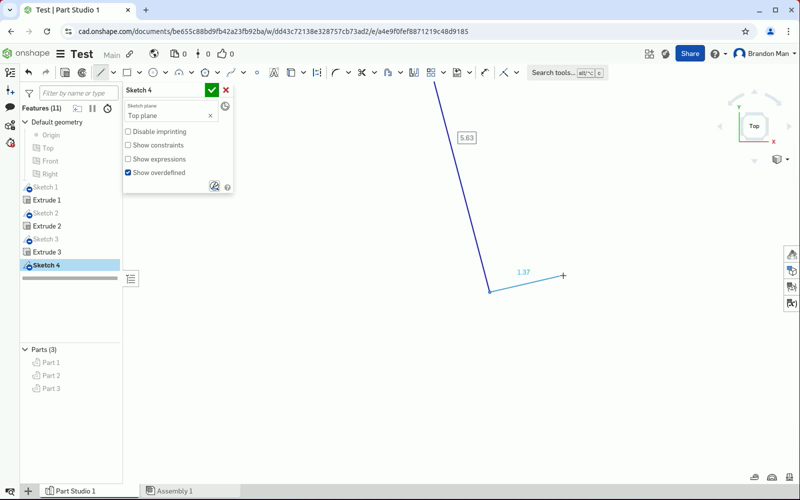
scroll(-6)
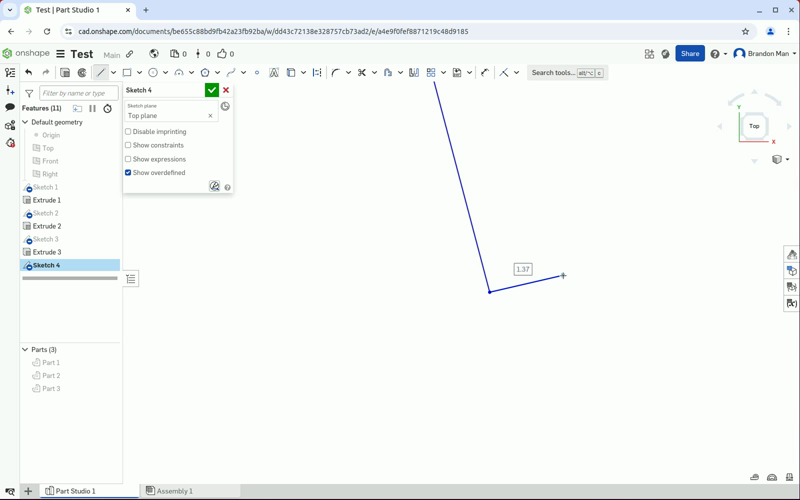
scroll(-6)
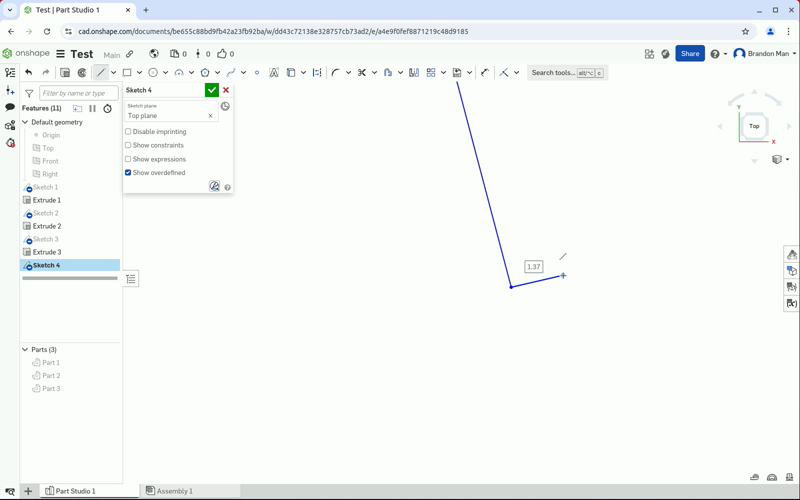
scroll(-6)
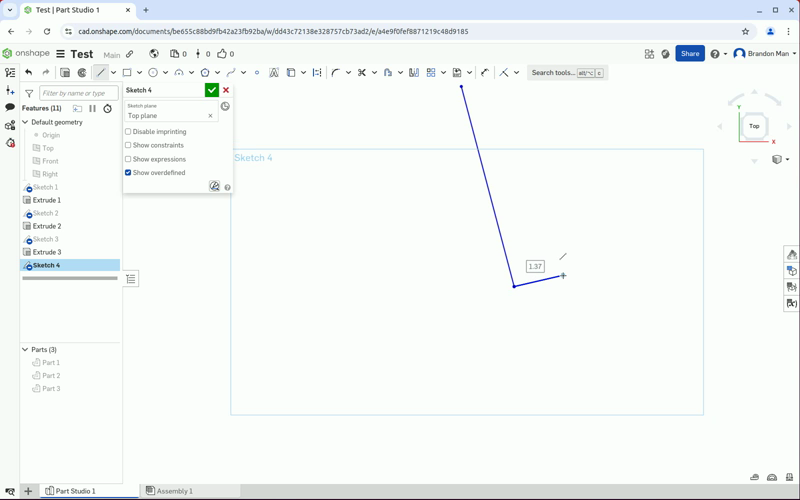
scroll(-6)
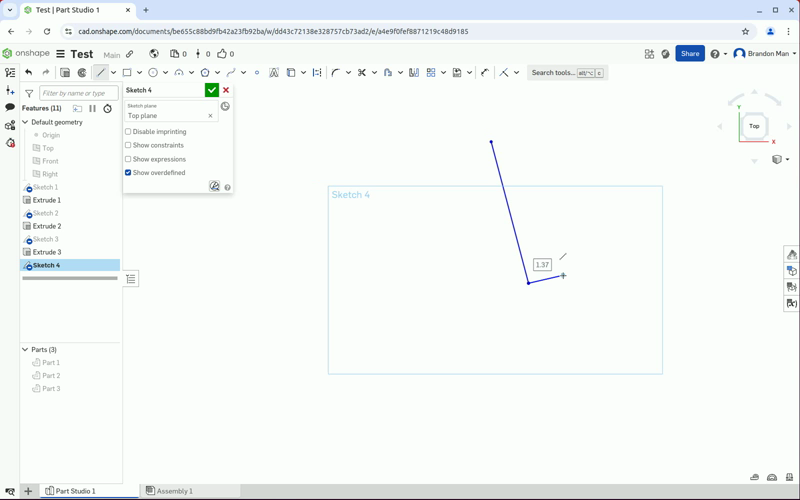
scroll(-6)
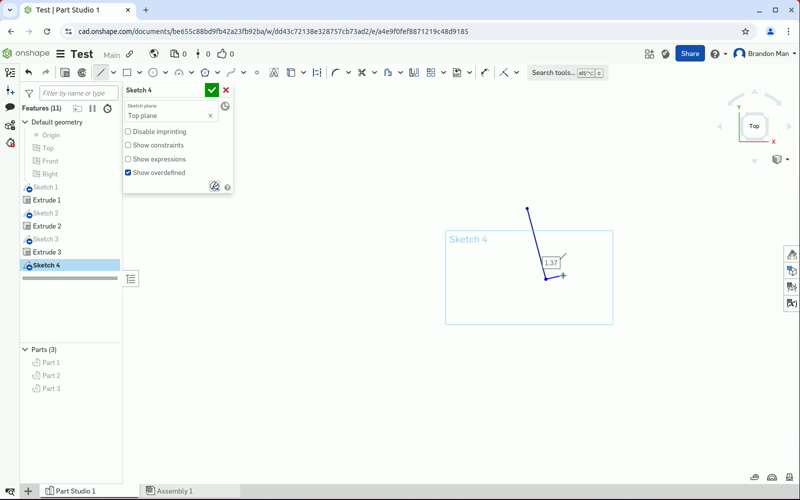
scroll(-6)
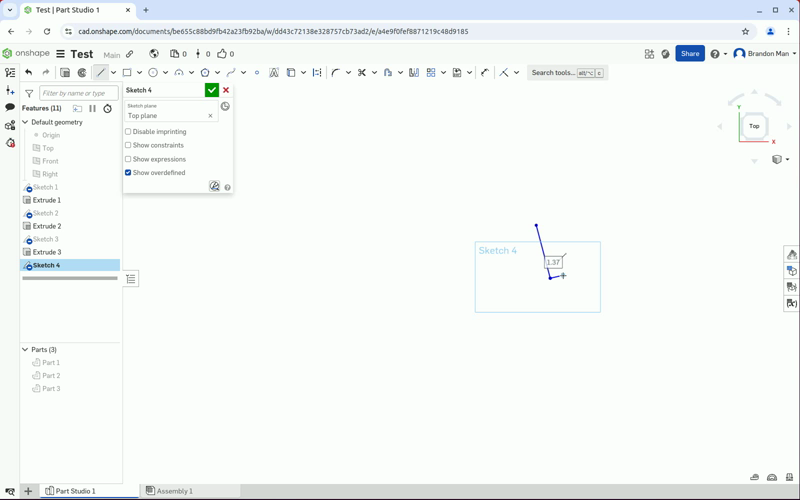
scroll(-6)
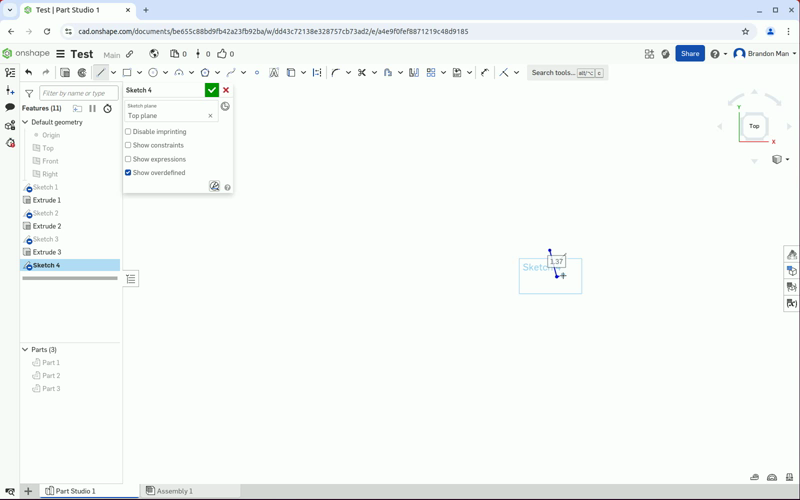
key_up(shift)
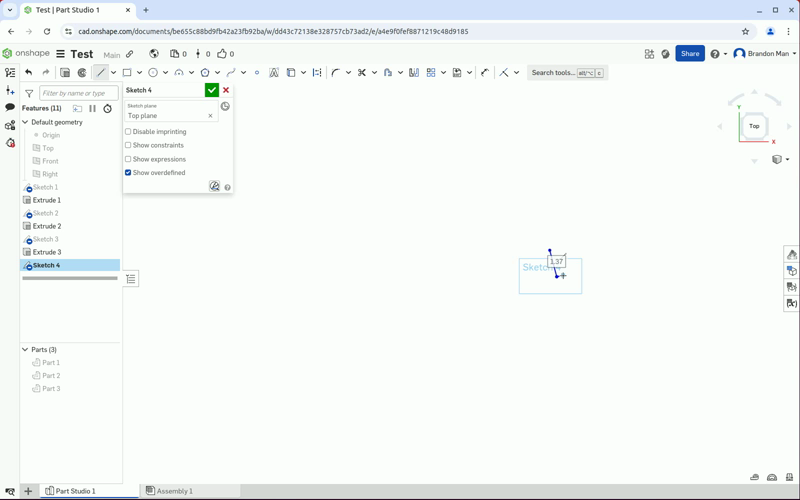
key_down(shift)
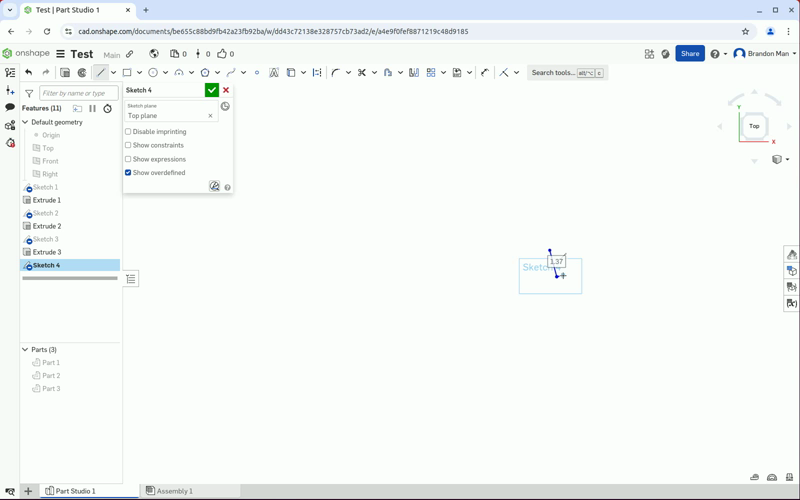
mouse_move(589, 275)
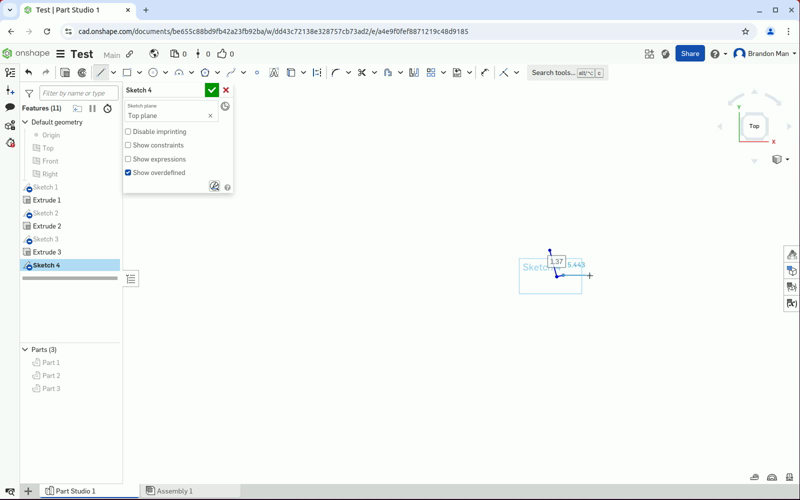
mouse_move(556, 248)
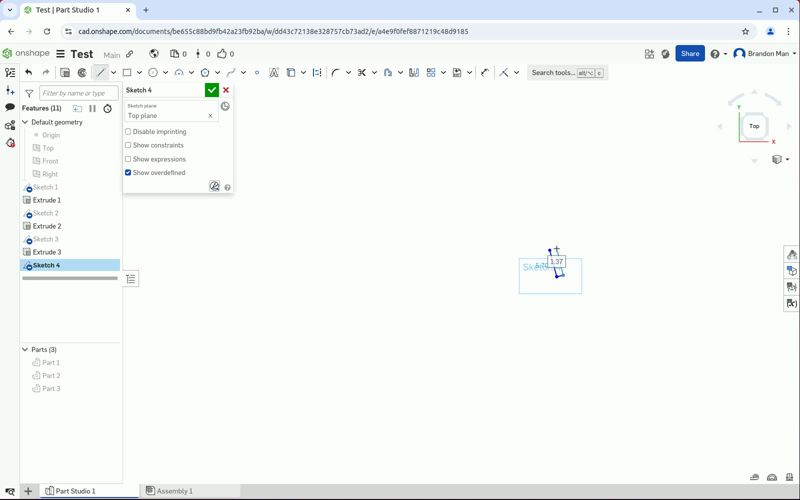
click(556, 248)
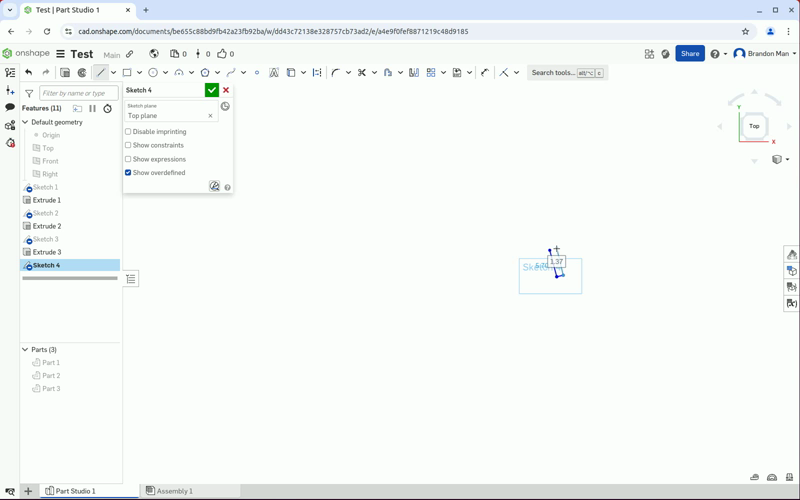
key_up(shift)
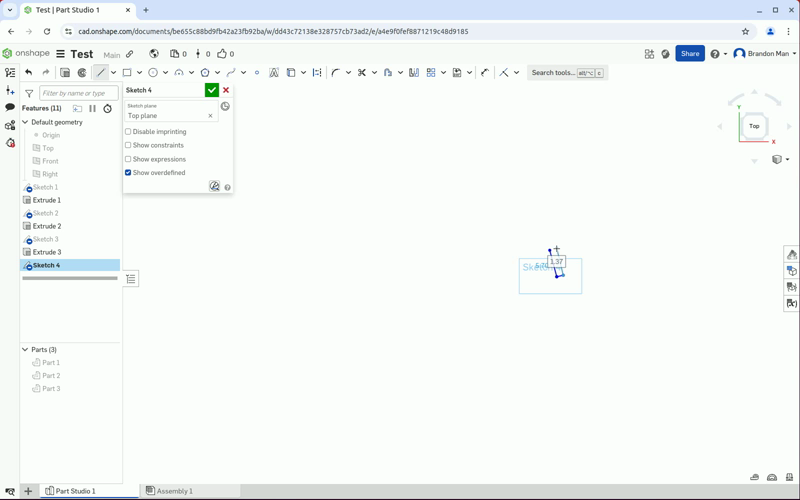
mouse_move(586, 248)
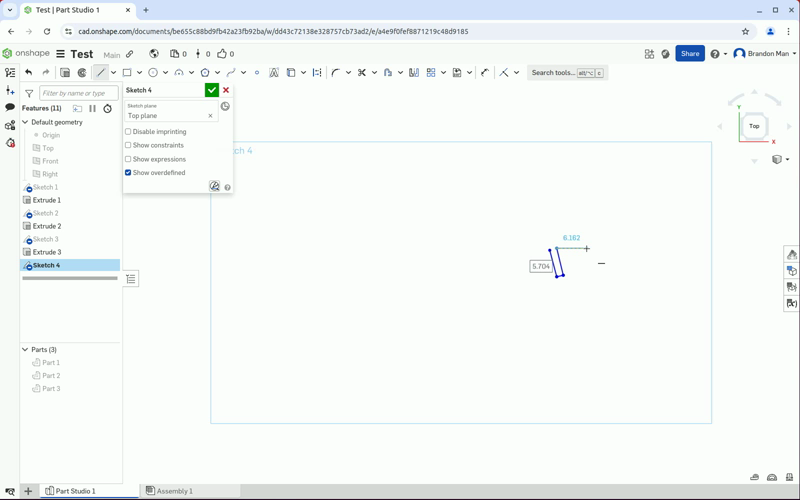
key_down(shift)
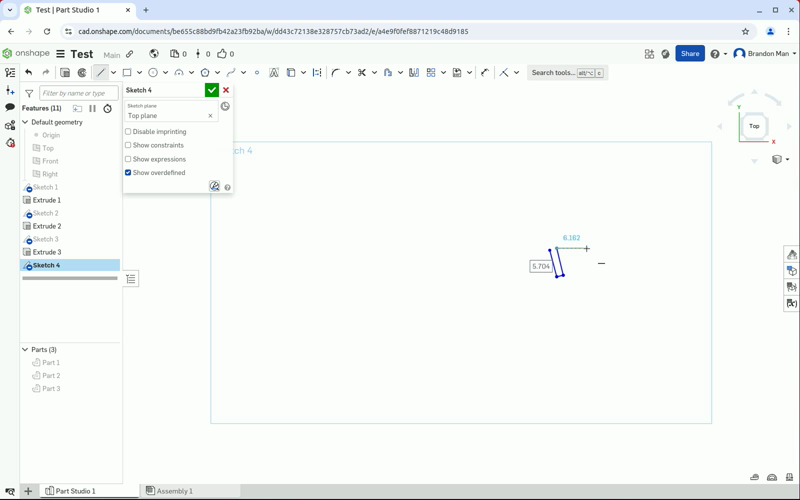
mouse_move(549, 250)
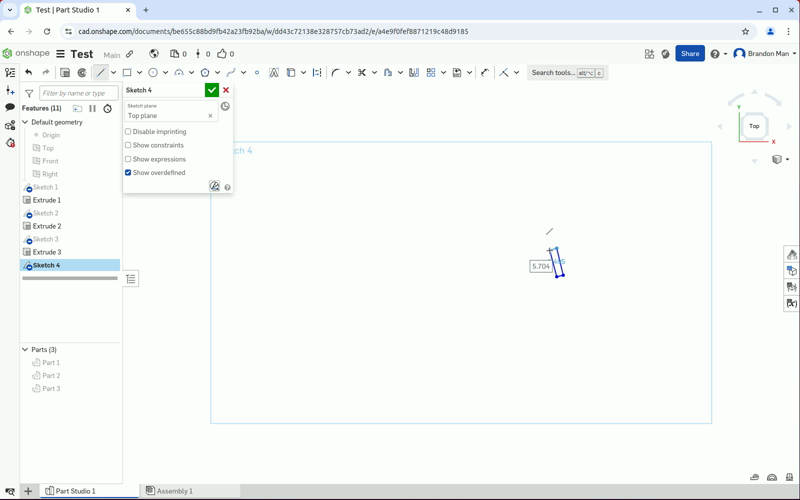
scroll(6)
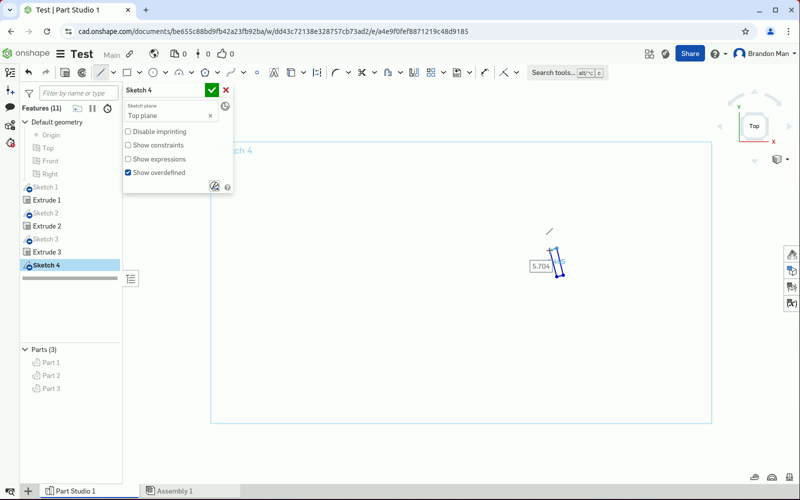
scroll(6)
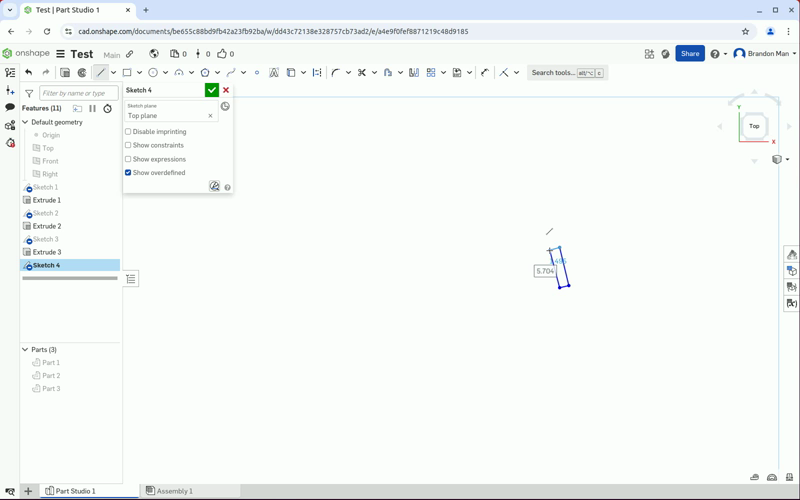
scroll(6)
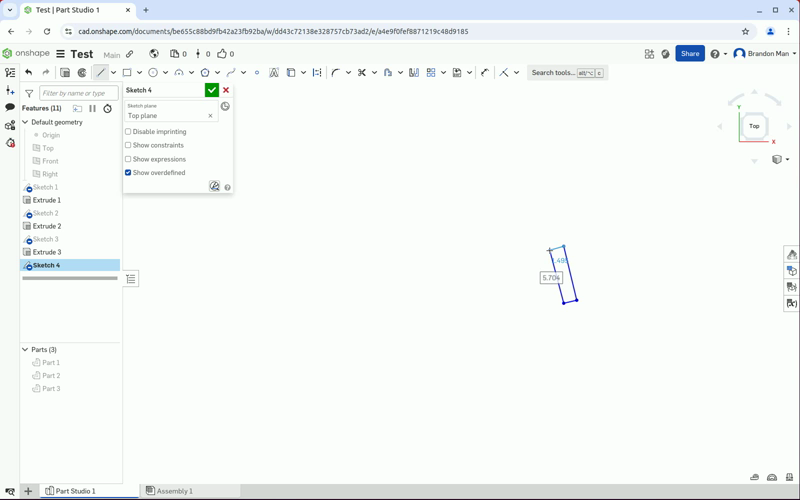
scroll(6)
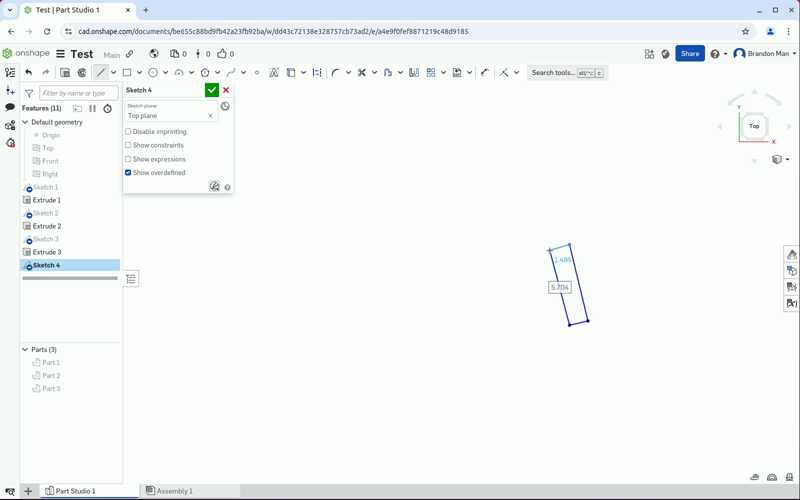
scroll(6)
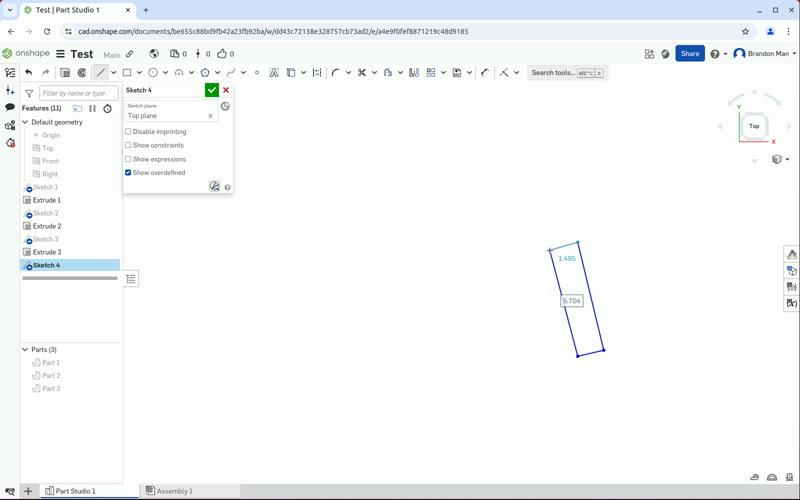
scroll(6)
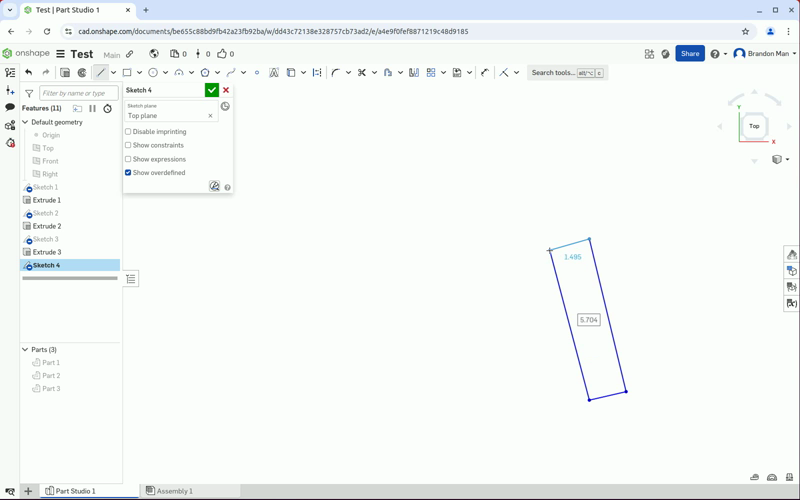
scroll(6)
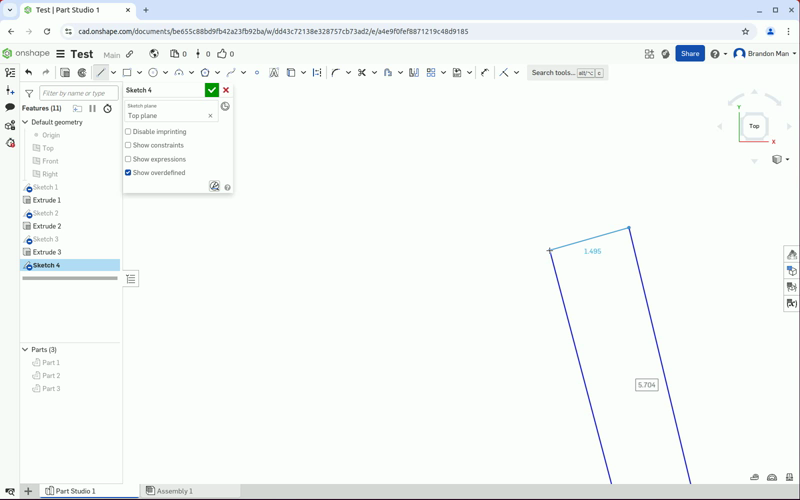
key_up(shift)
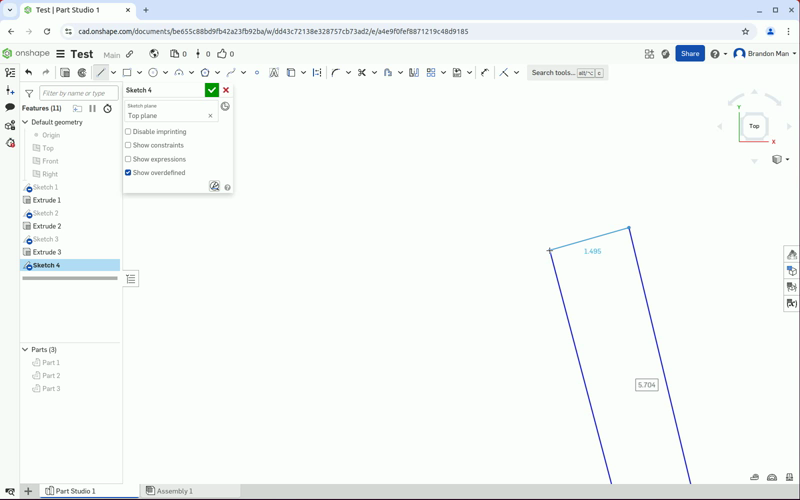
click(549, 250)
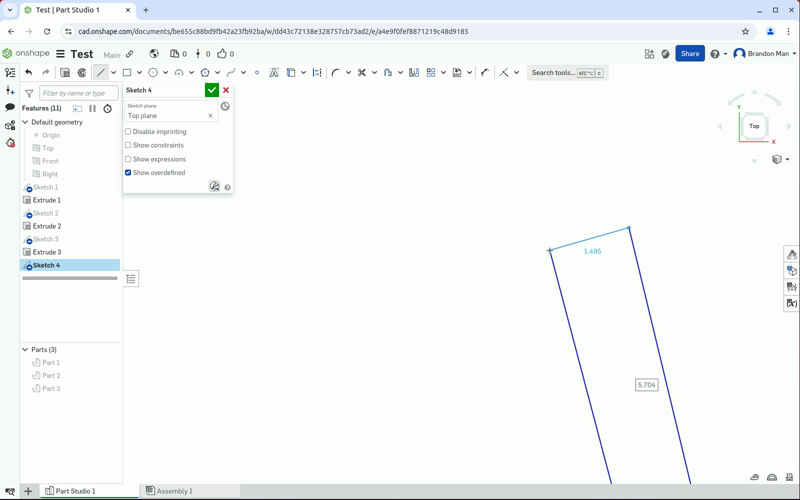
scroll(-6)
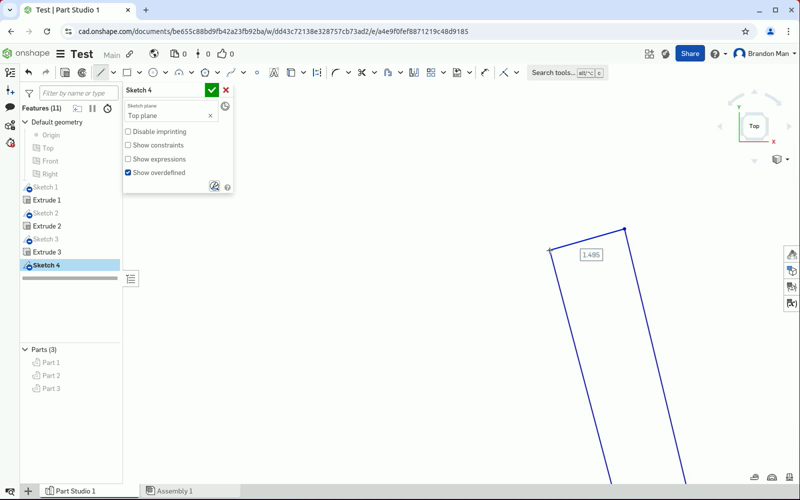
scroll(-6)
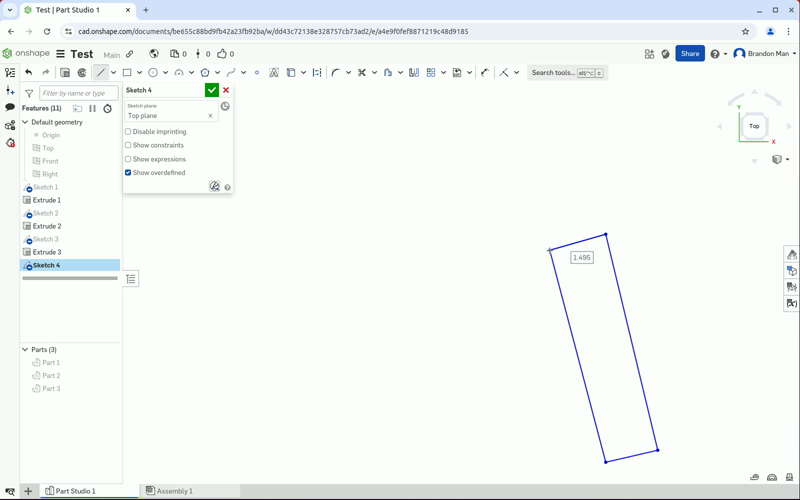
scroll(-6)
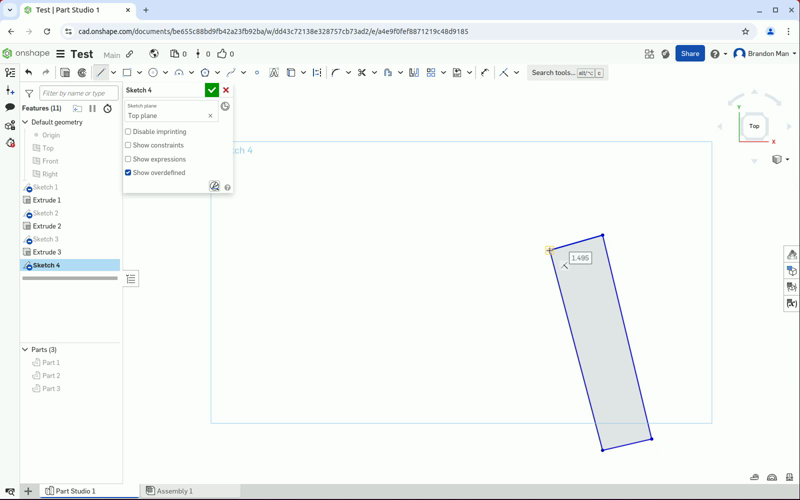
scroll(-6)
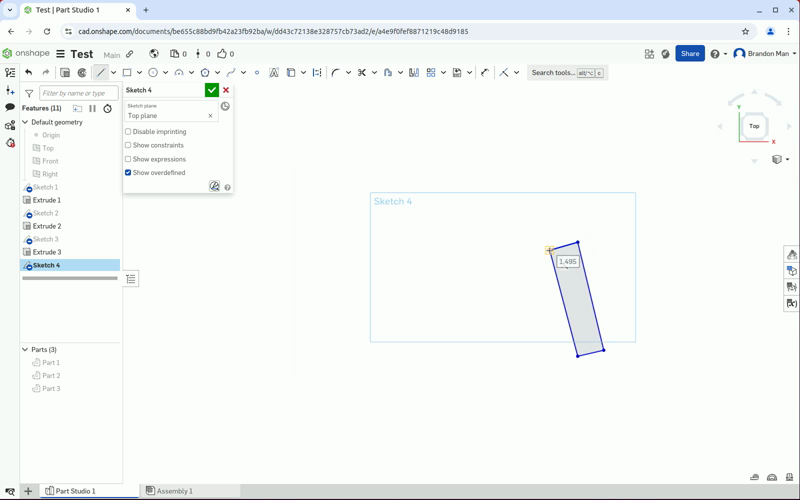
scroll(-6)
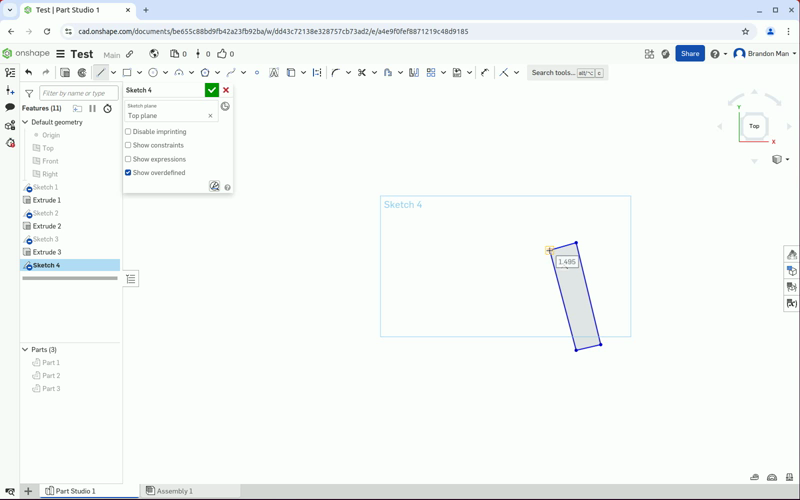
scroll(-6)
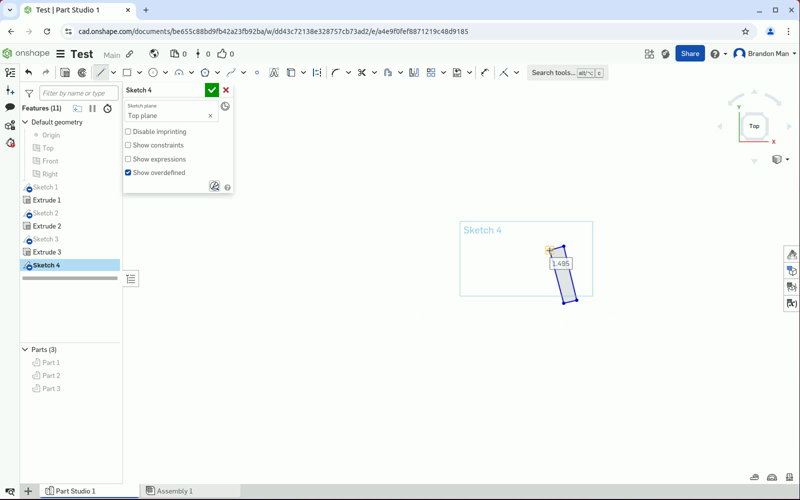
scroll(-6)
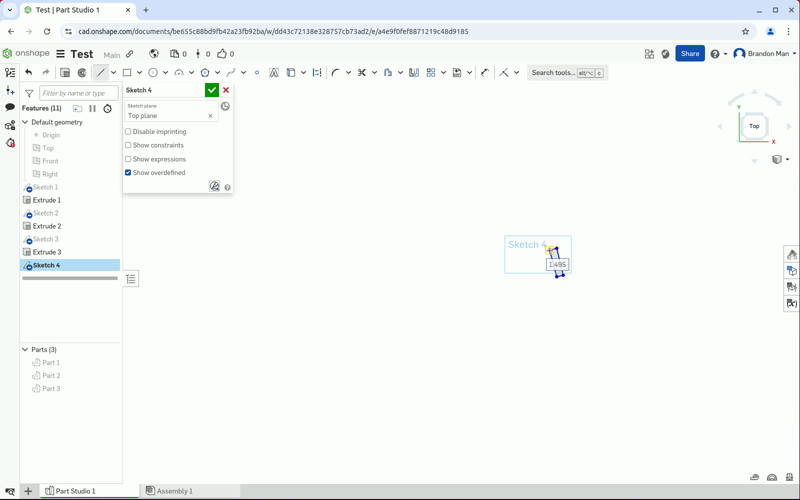
key(esc)
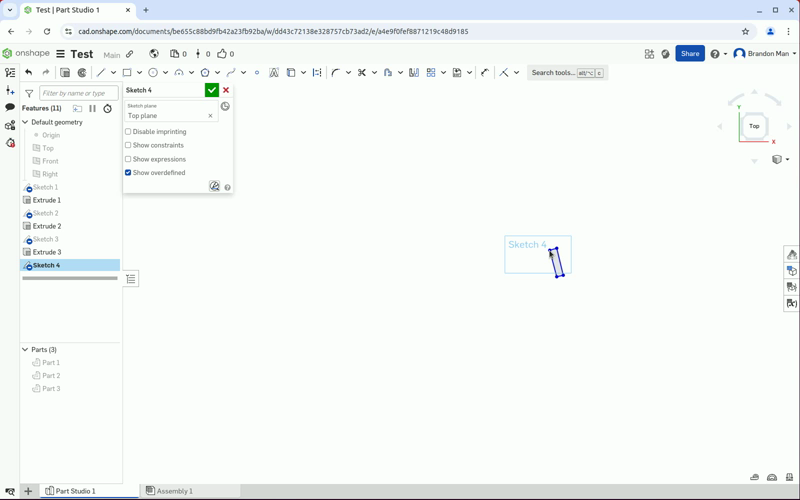
mouse_move(555, 251)
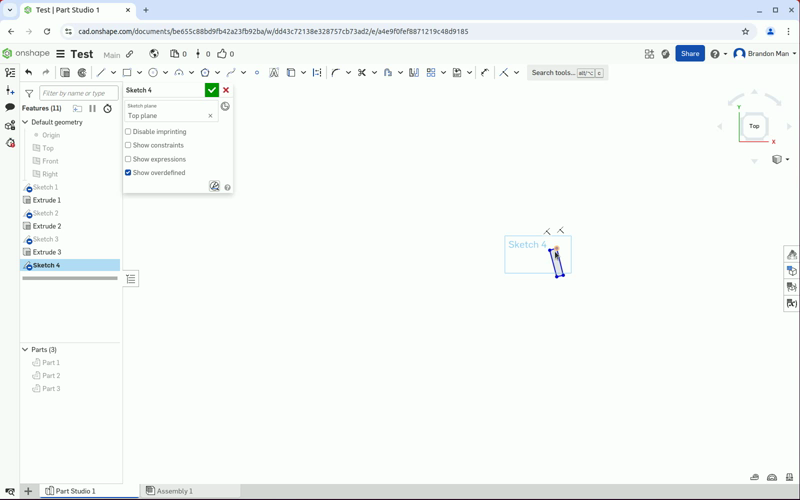
scroll(6)
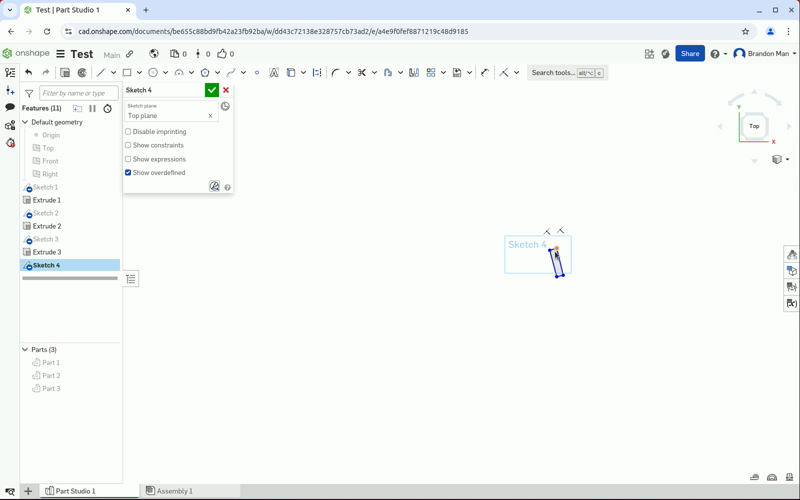
scroll(6)
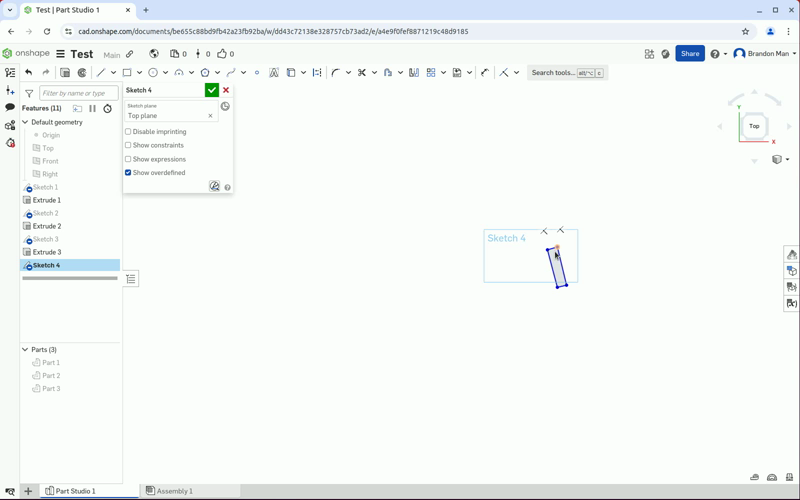
scroll(6)
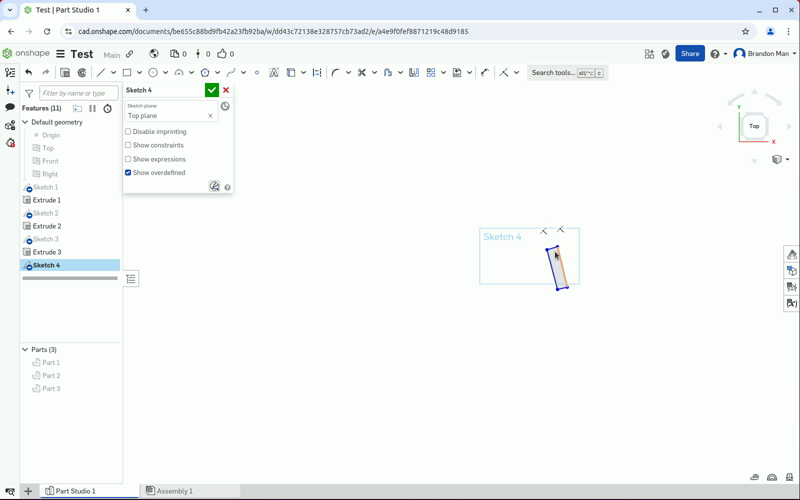
scroll(6)
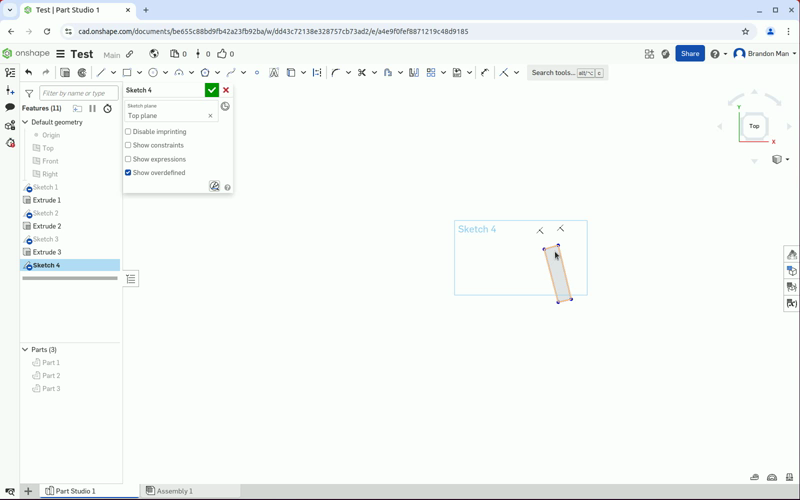
scroll(6)
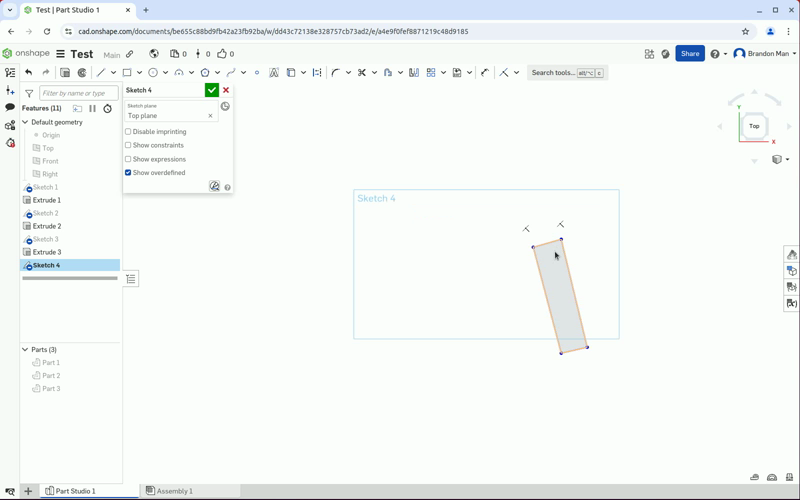
scroll(6)
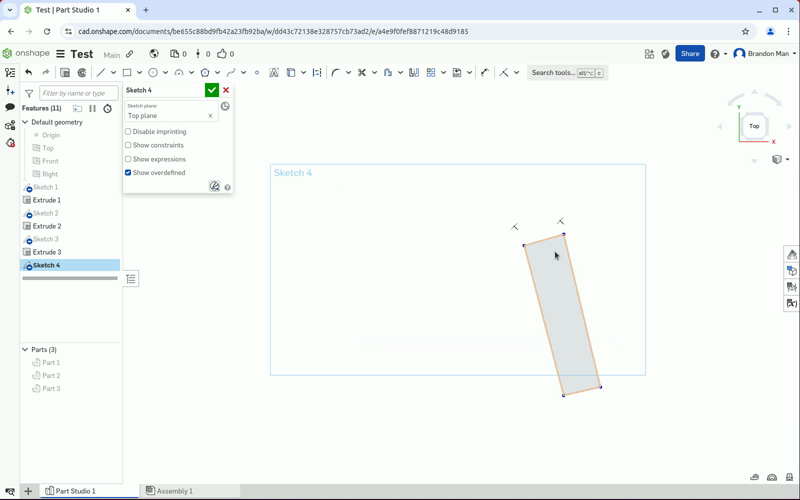
scroll(6)
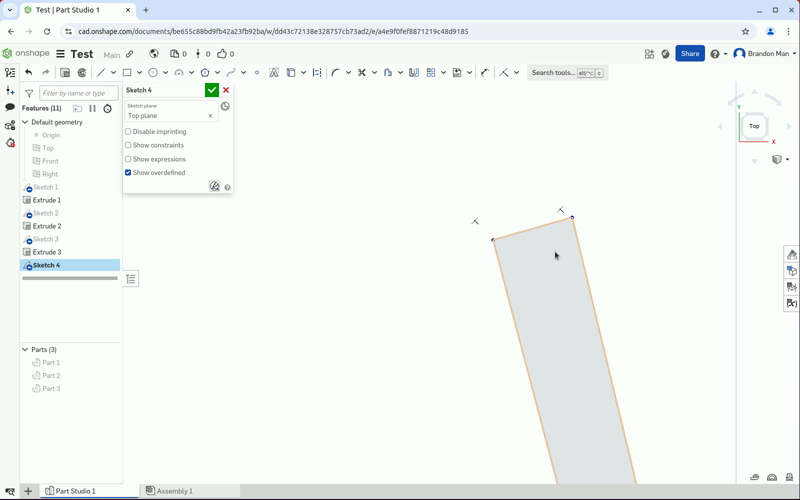
click(555, 251)
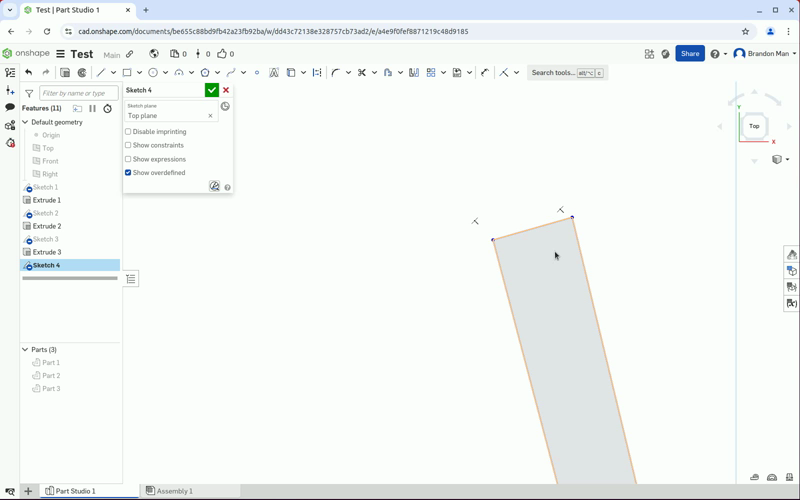
scroll(-6)
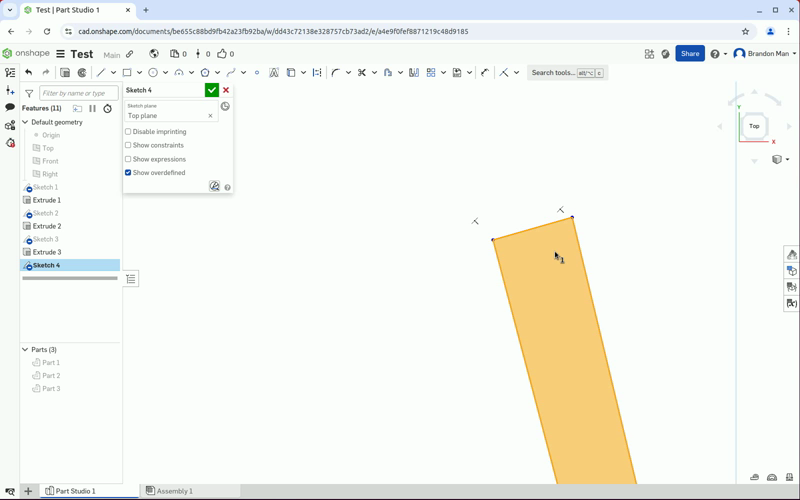
scroll(-6)
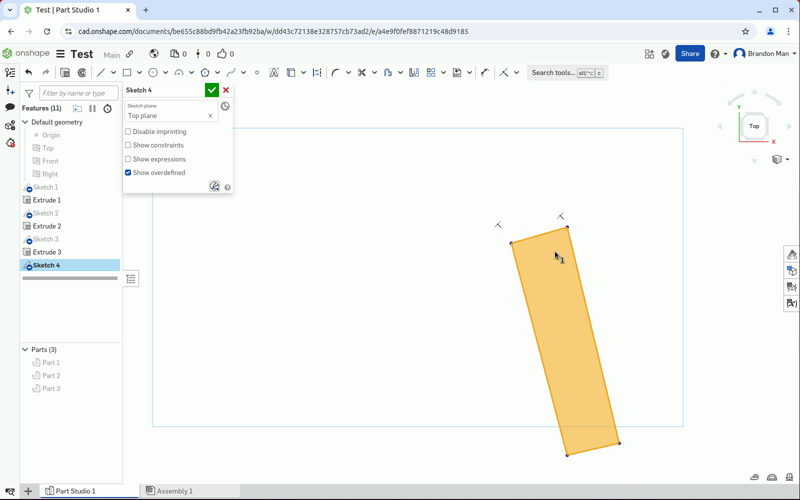
scroll(-6)
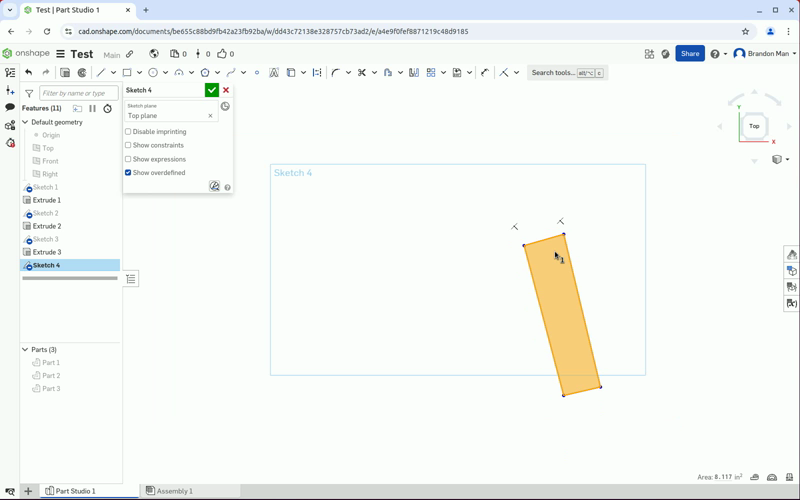
scroll(-6)
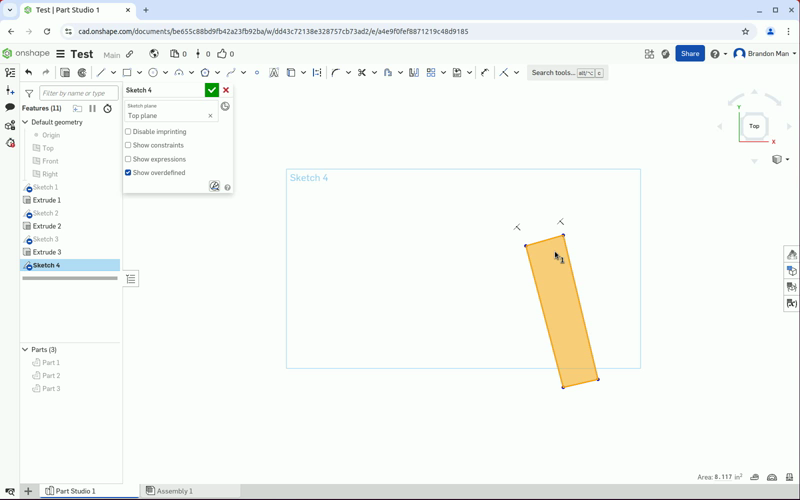
scroll(-6)
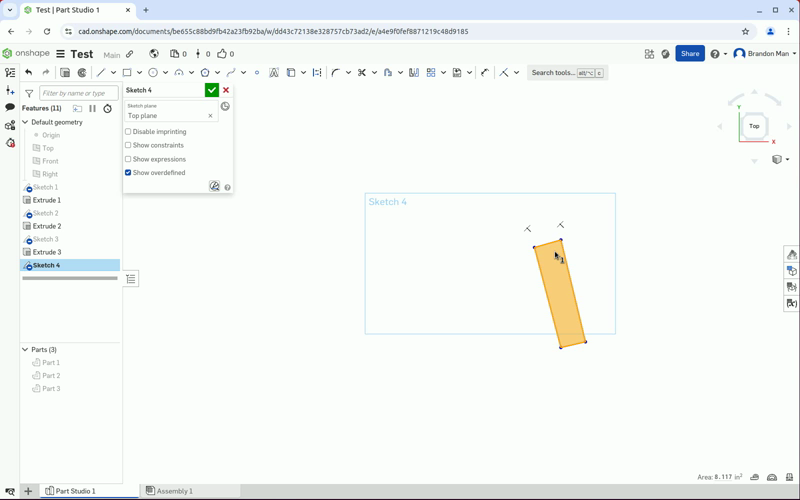
scroll(-6)
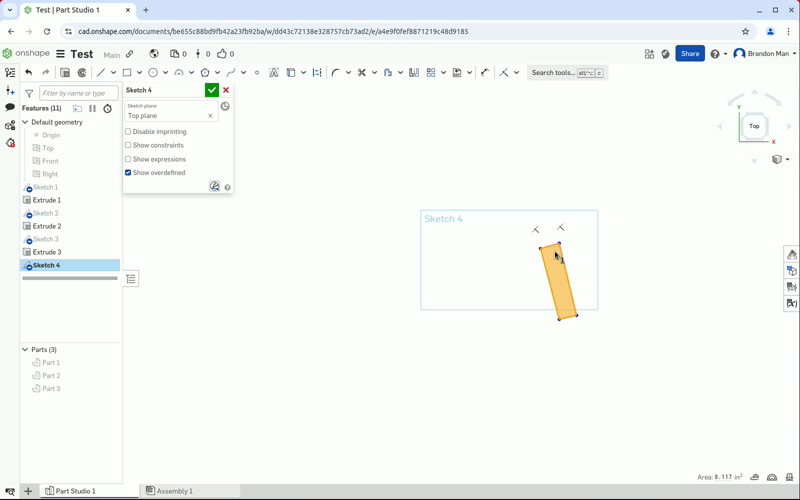
scroll(-6)
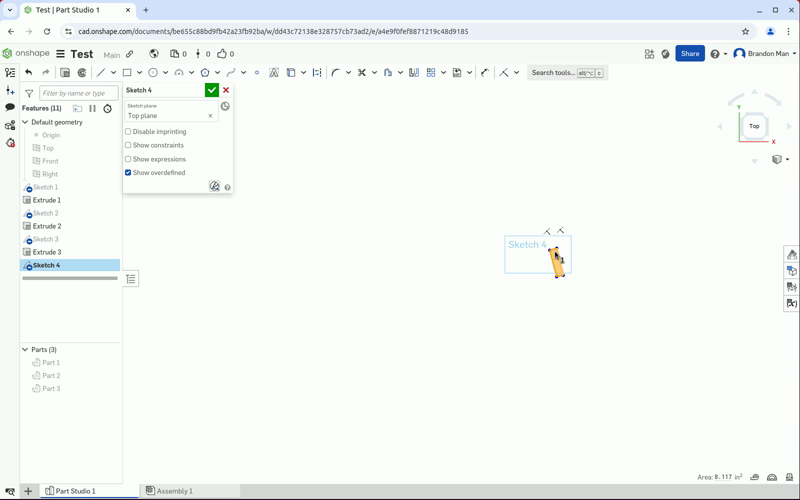
mouse_move(73, 352)
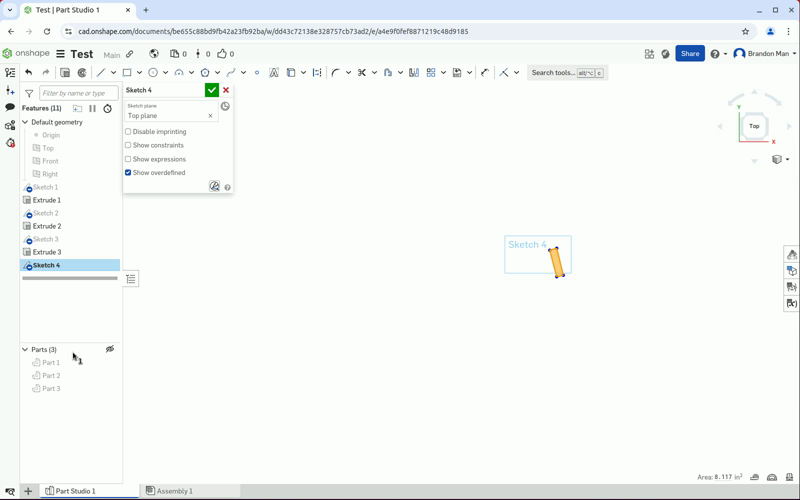
key(shift+y)
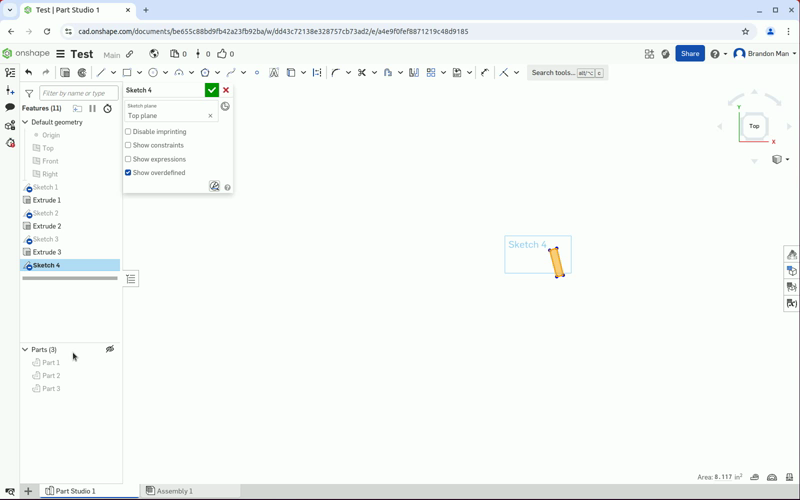
key(shift+e)
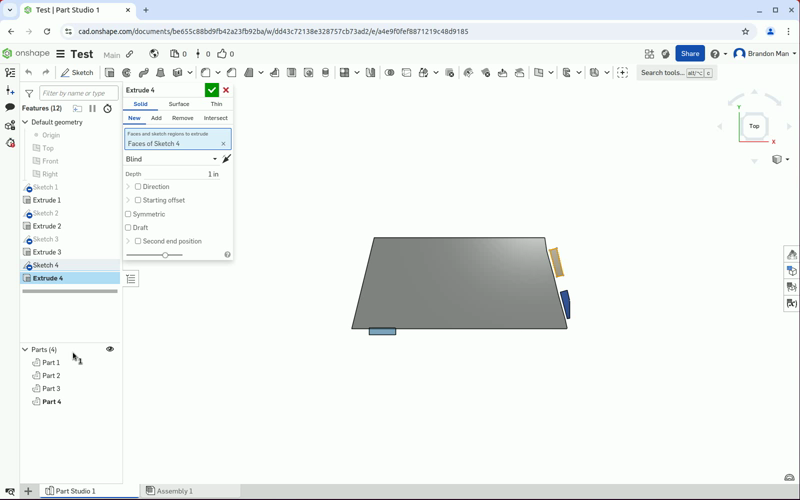
mouse_move(143, 106)
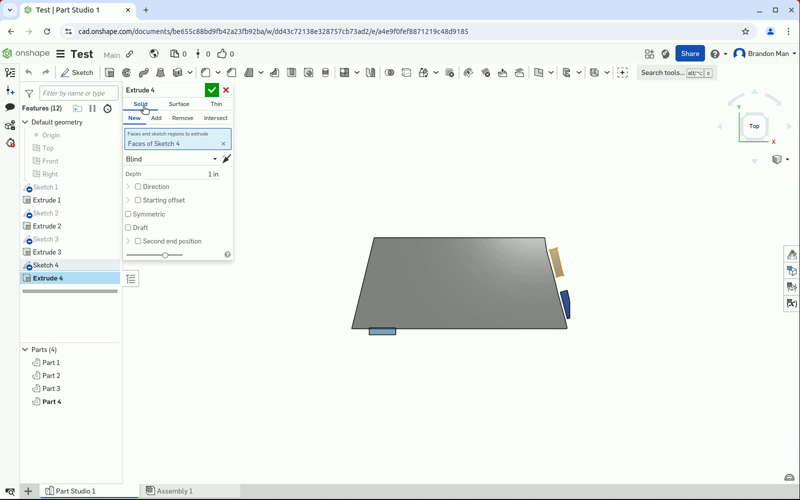
click(143, 106)
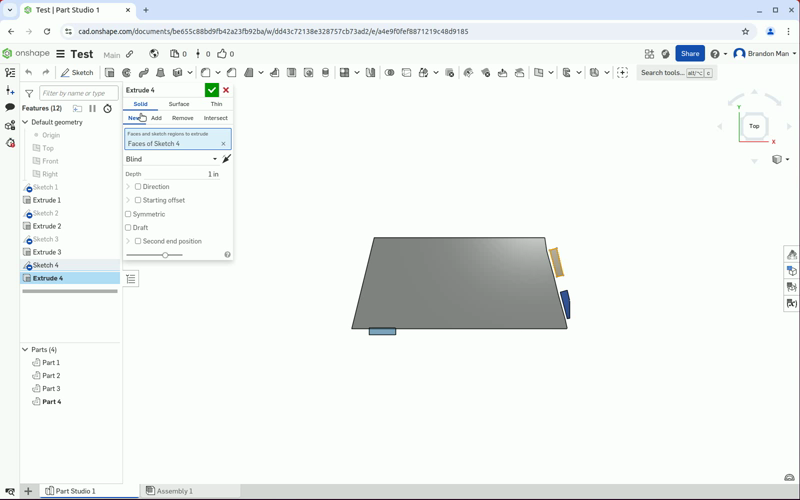
mouse_move(137, 120)
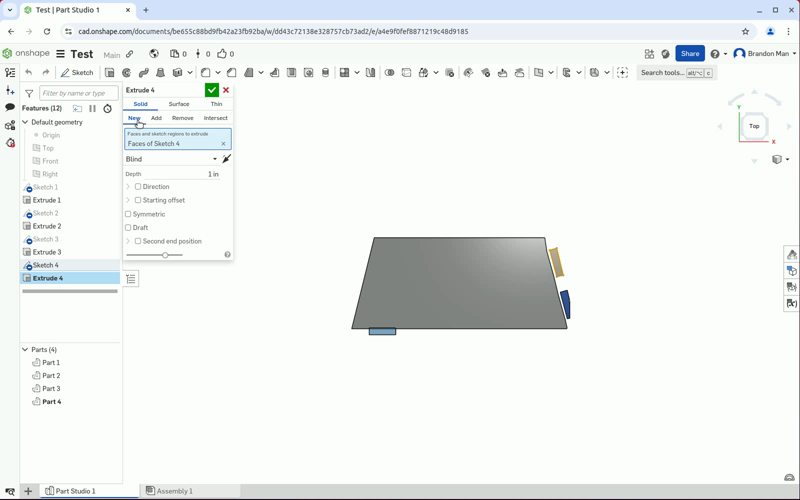
click(137, 120)
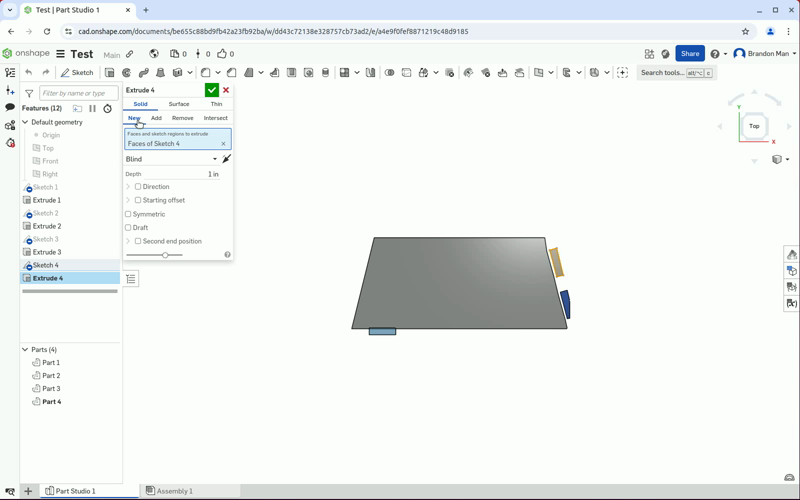
key(tab, 4)
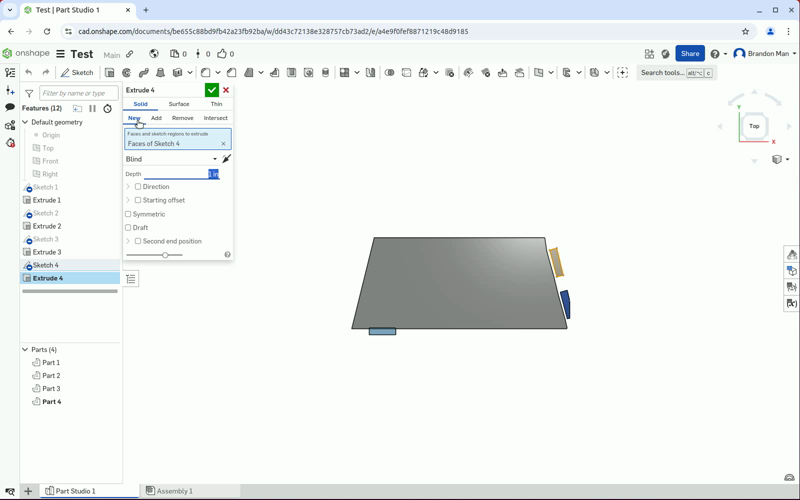
text(1.444)
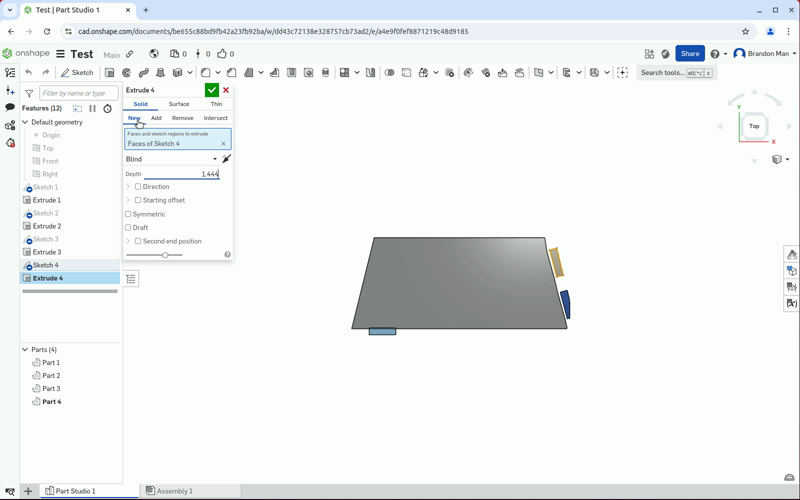
key(enter)
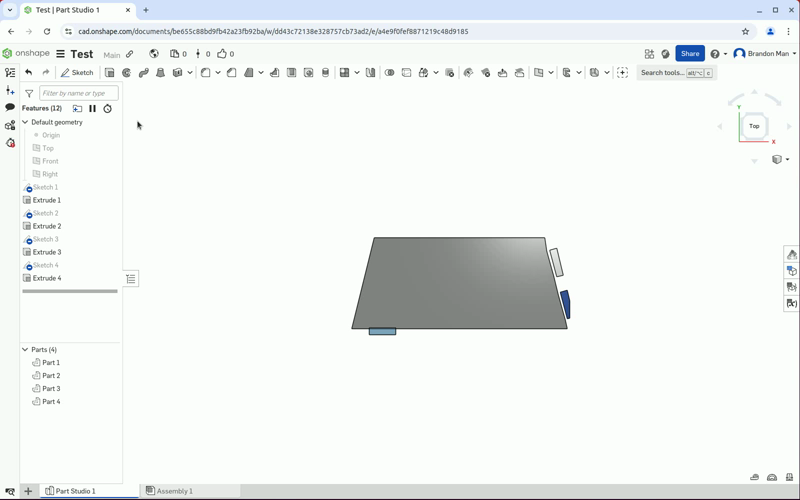
key(shift+h)
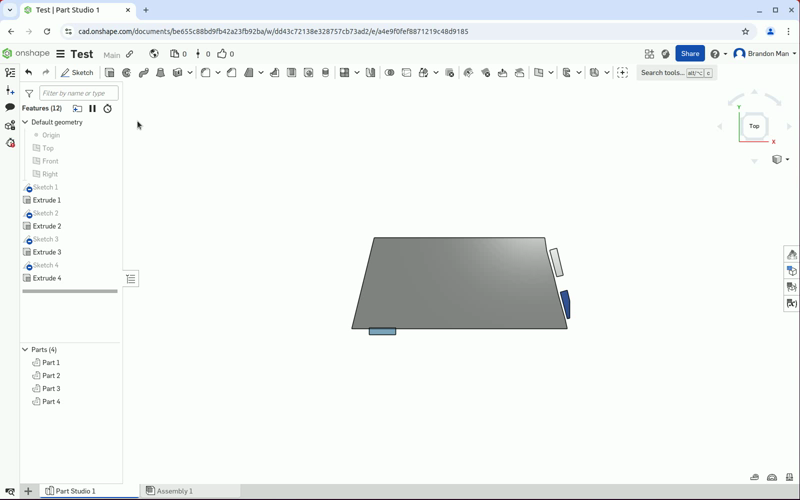
key(shift+h)
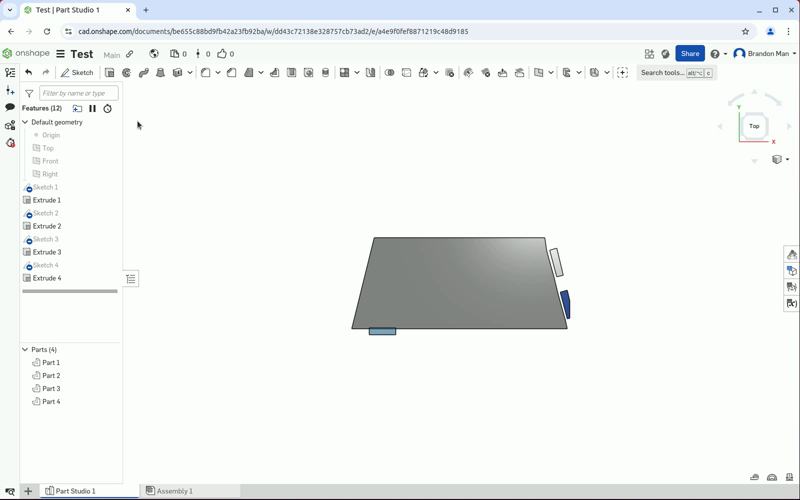
mouse_move(73, 189)
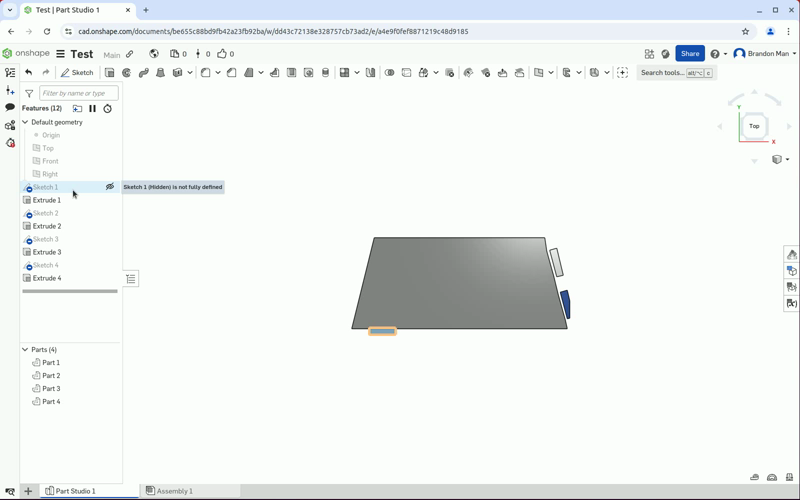
click(73, 189)
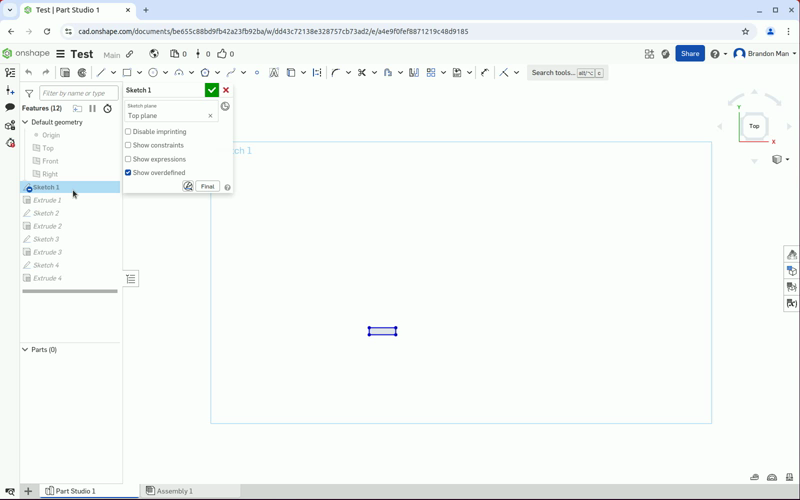
mouse_move(229, 92)
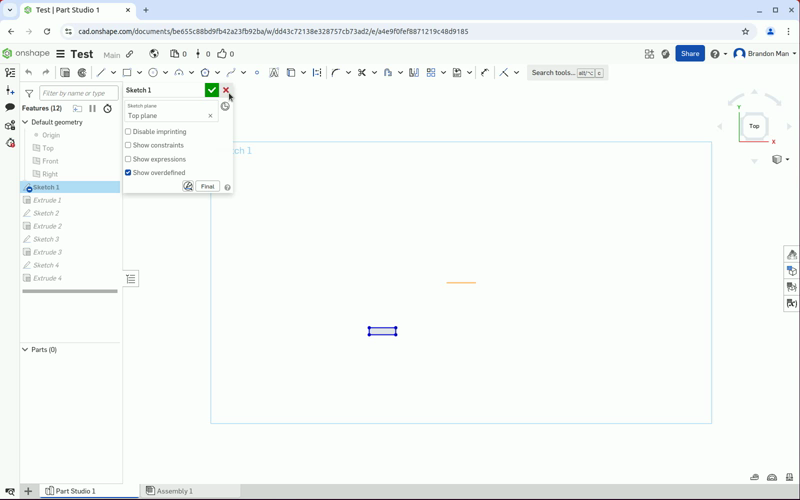
click(229, 92)
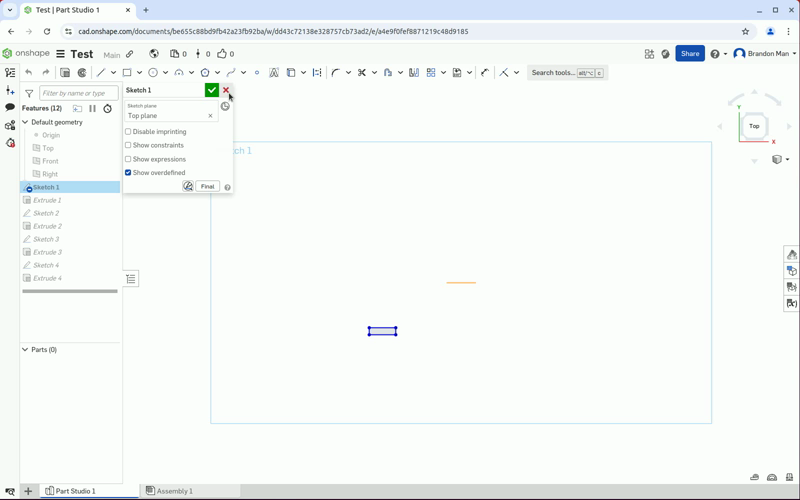
key(shift+s)
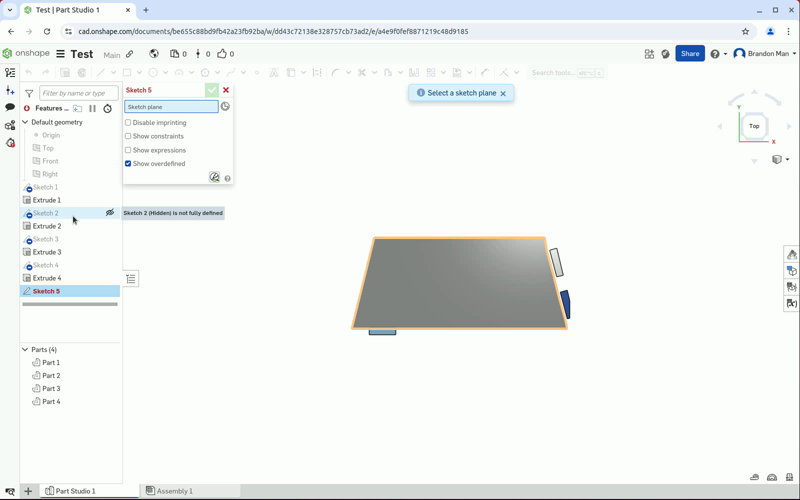
scroll(3)
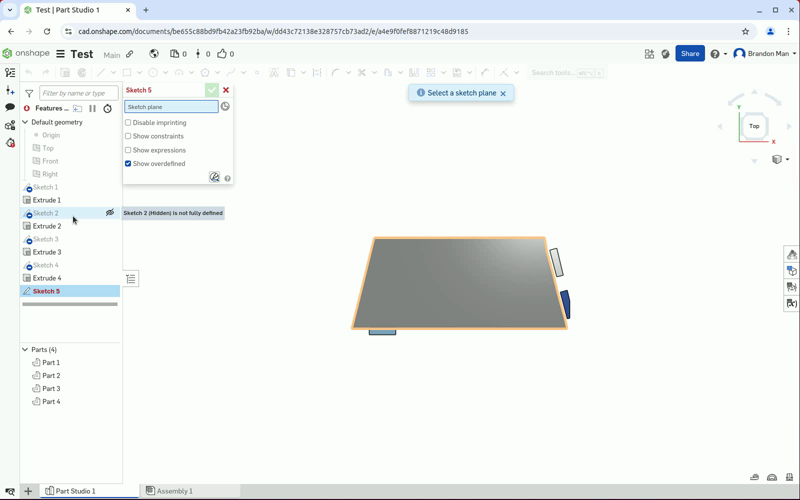
mouse_move(73, 150)
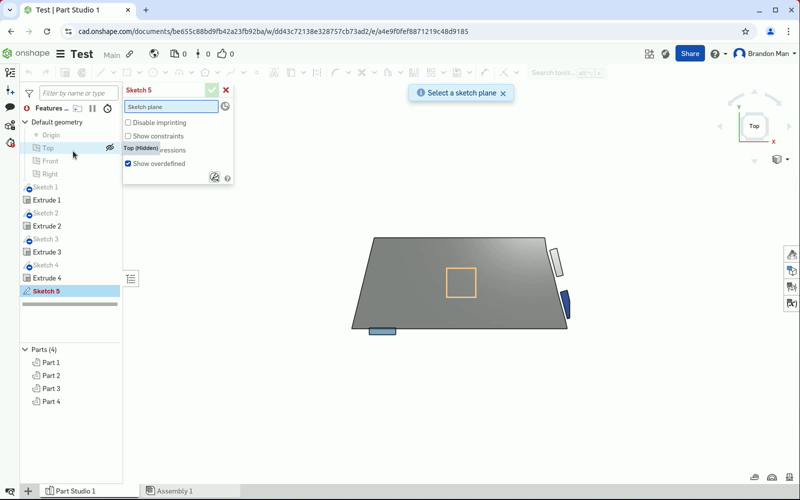
click(73, 150)
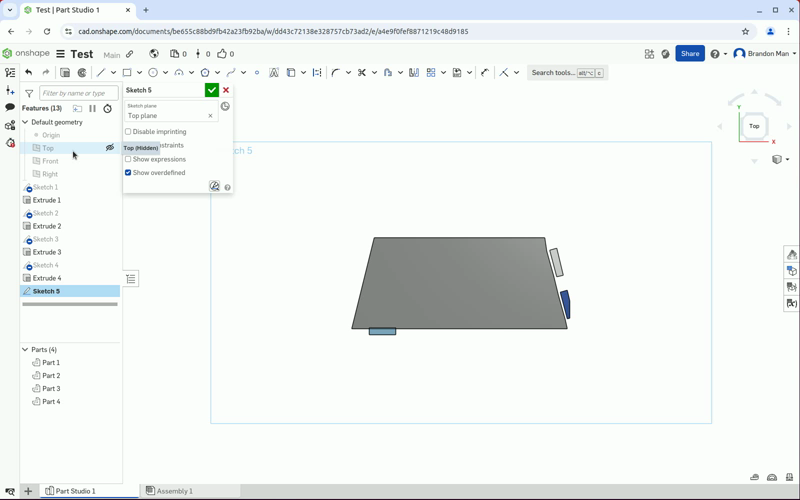
mouse_move(73, 352)
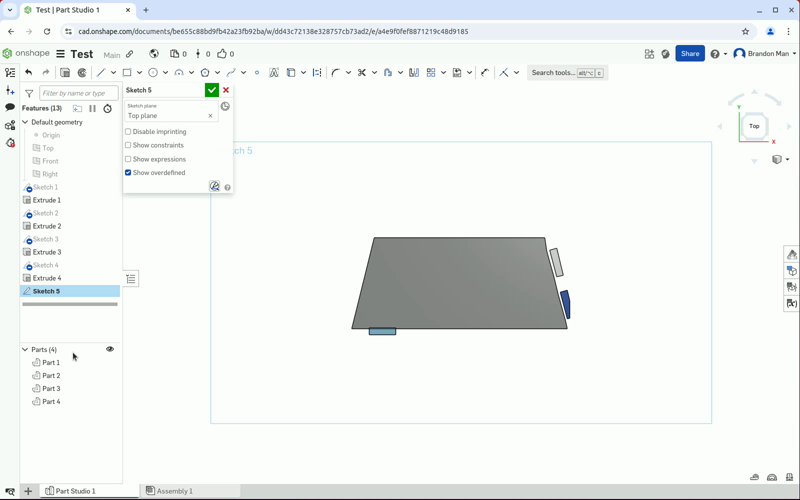
key(y)
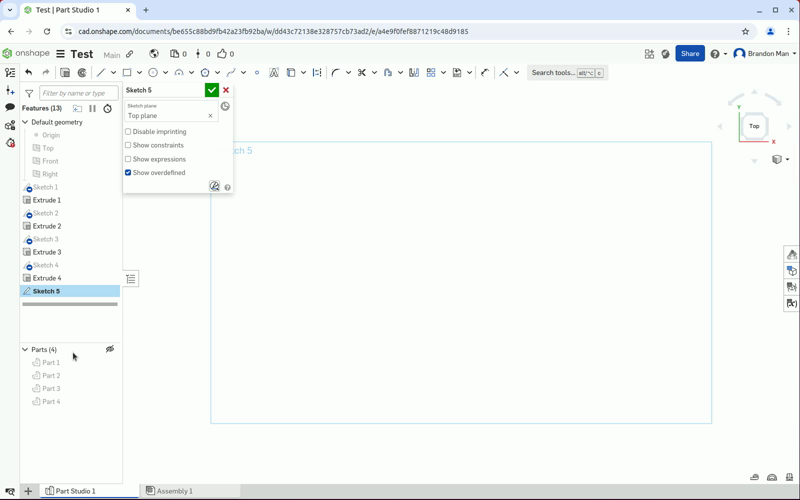
key(l)
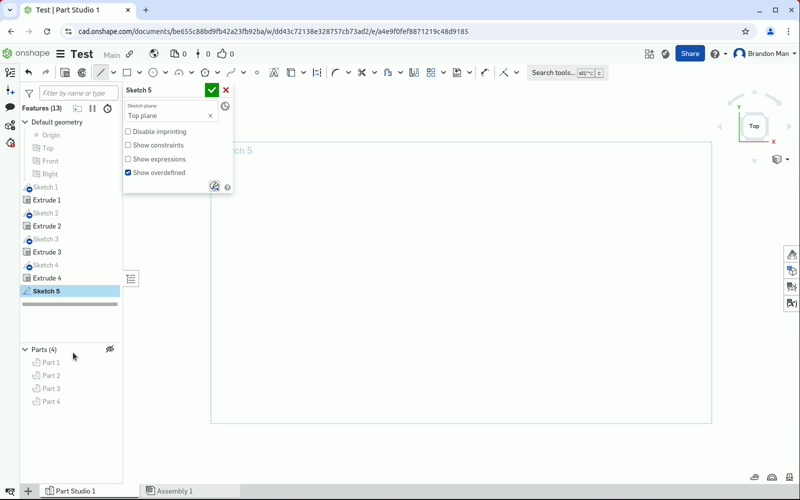
key_down(shift)
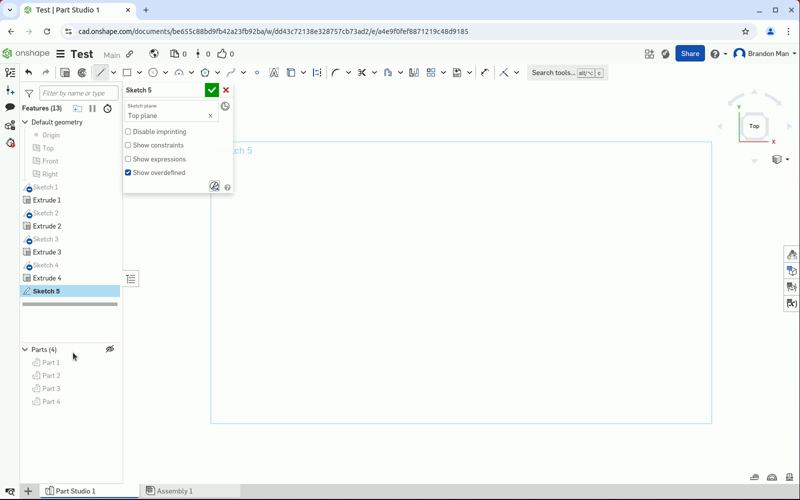
mouse_move(569, 316)
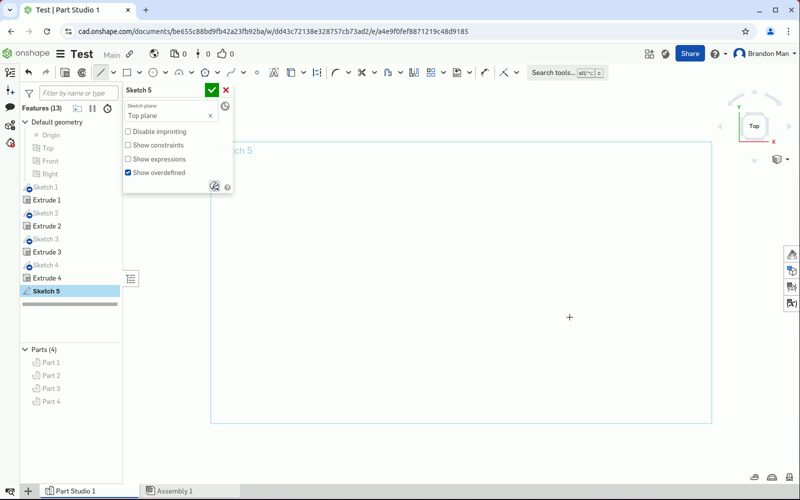
click(569, 316)
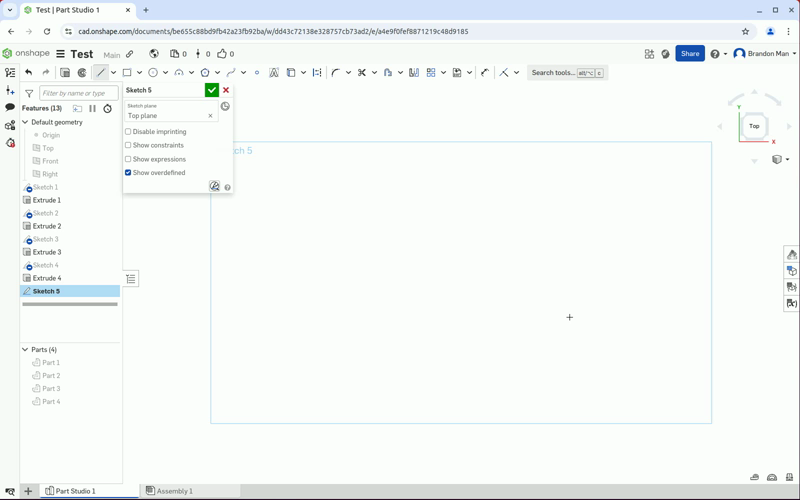
key_up(shift)
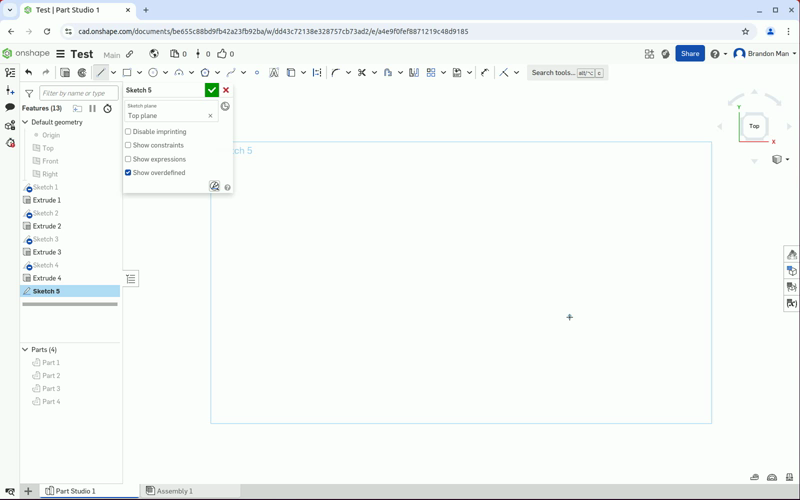
key_down(shift)
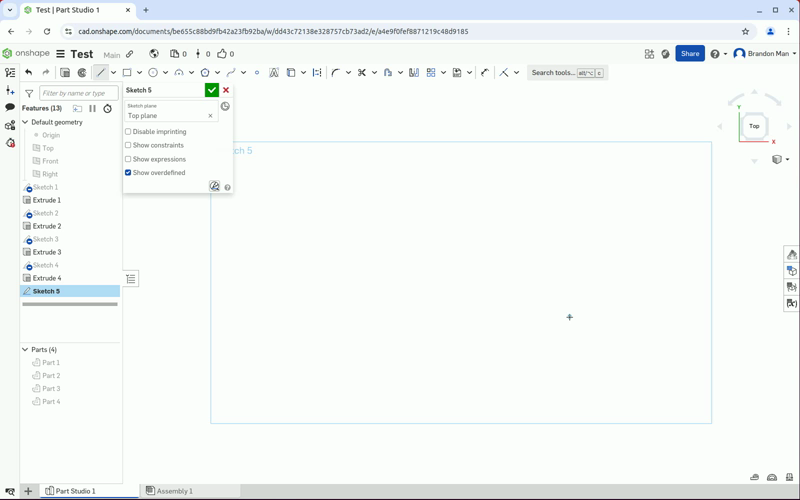
mouse_move(589, 316)
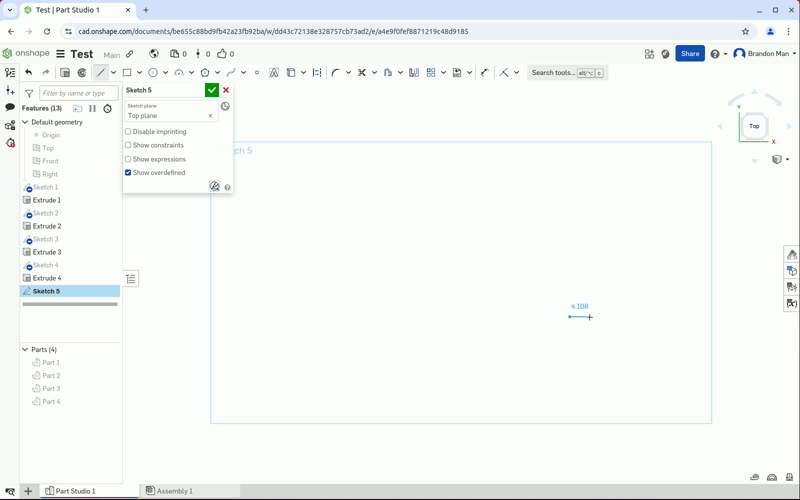
mouse_move(573, 315)
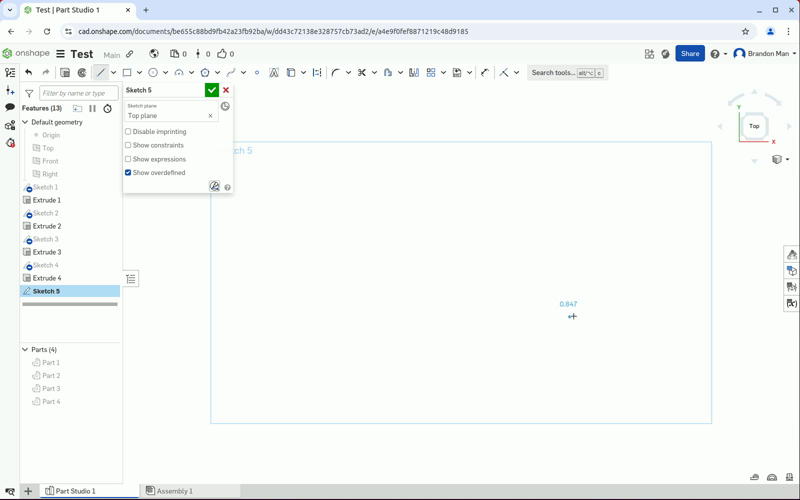
scroll(6)
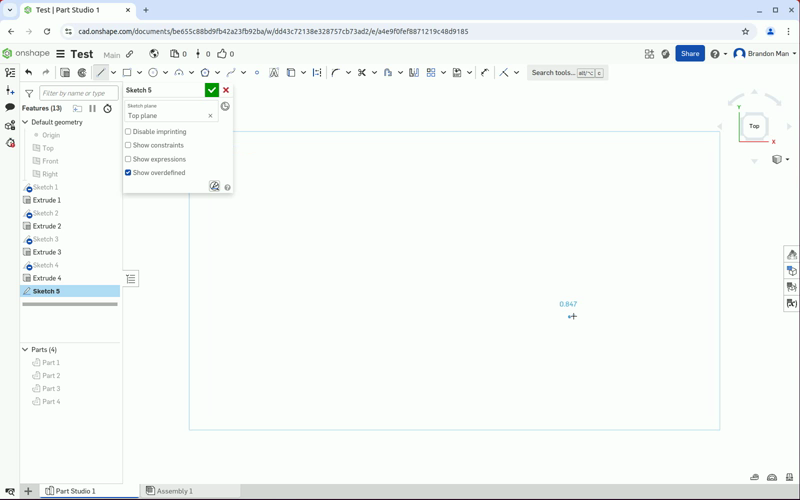
scroll(6)
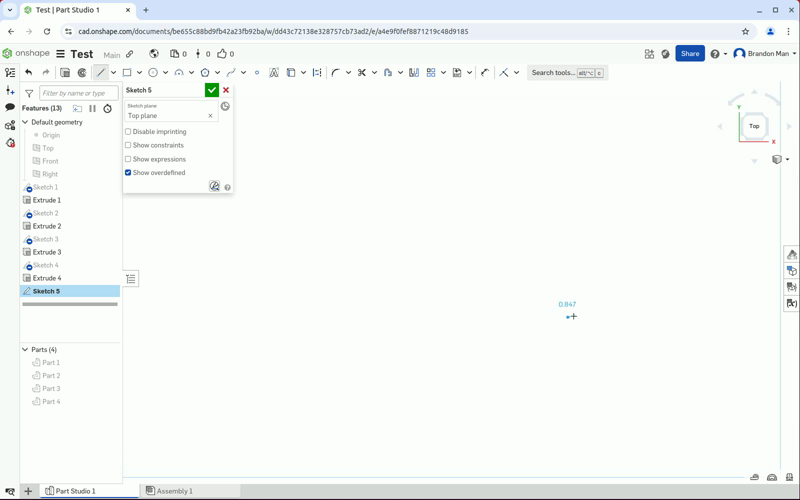
scroll(6)
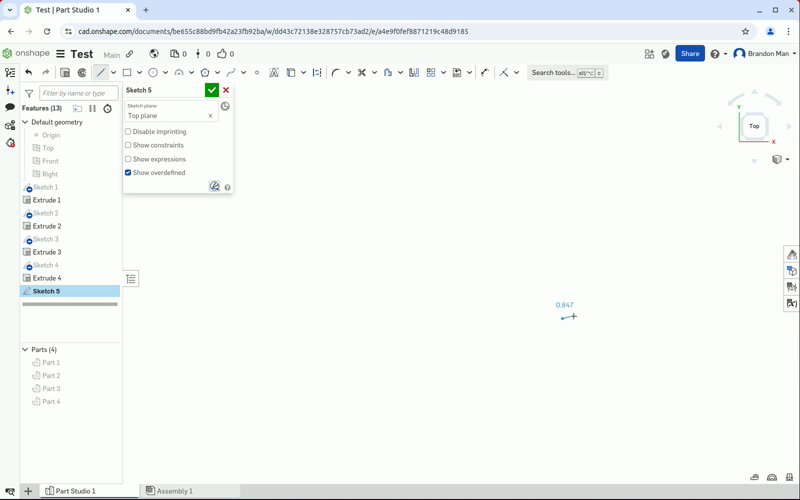
scroll(6)
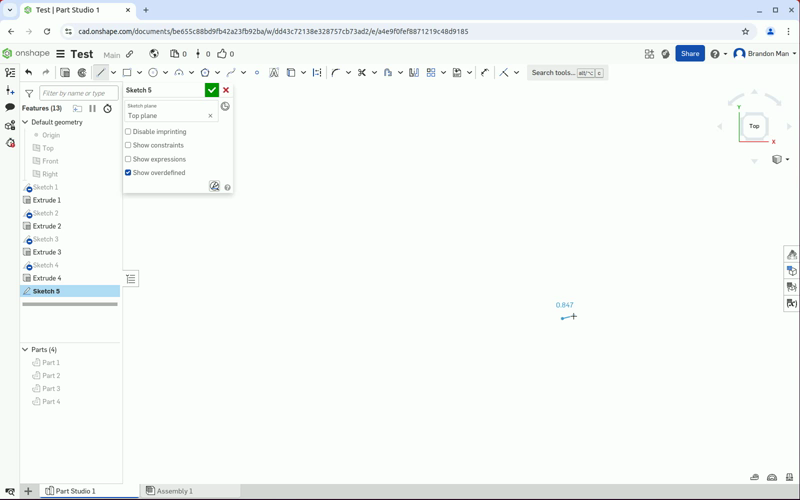
scroll(6)
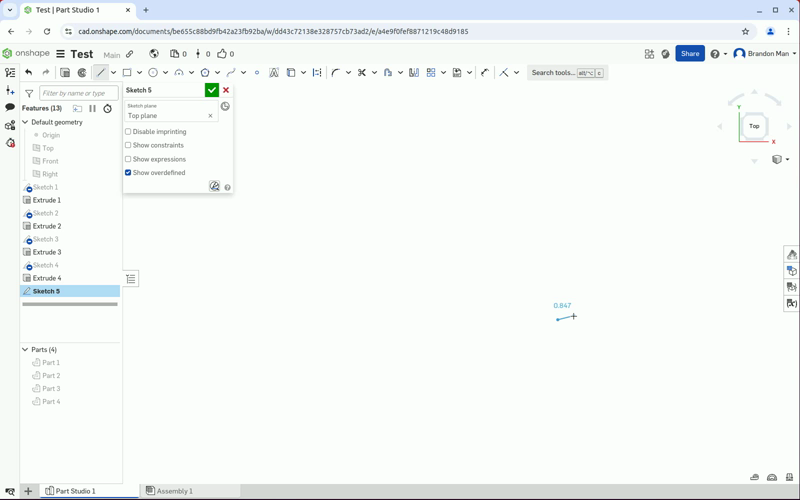
scroll(6)
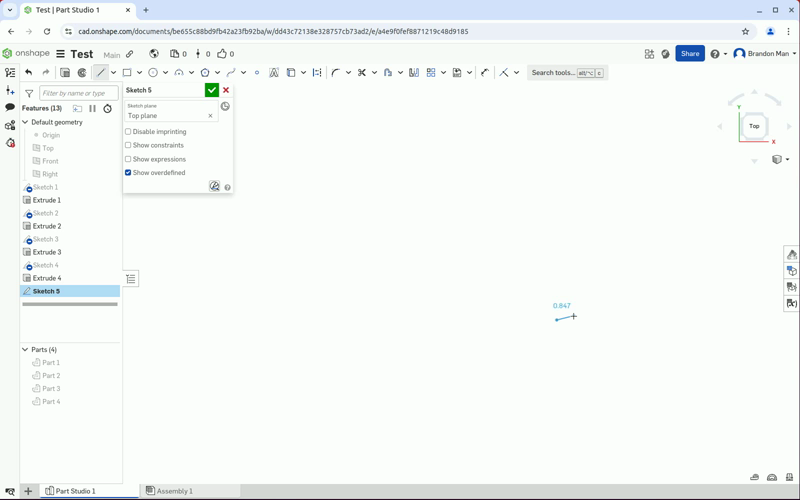
scroll(6)
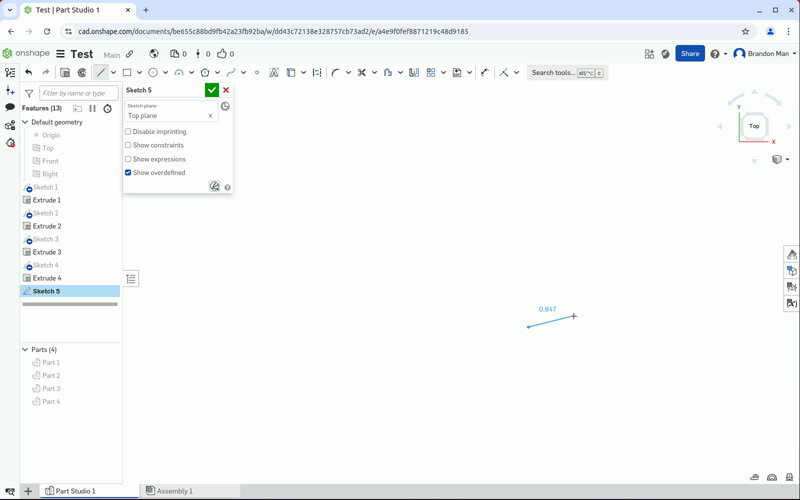
click(573, 315)
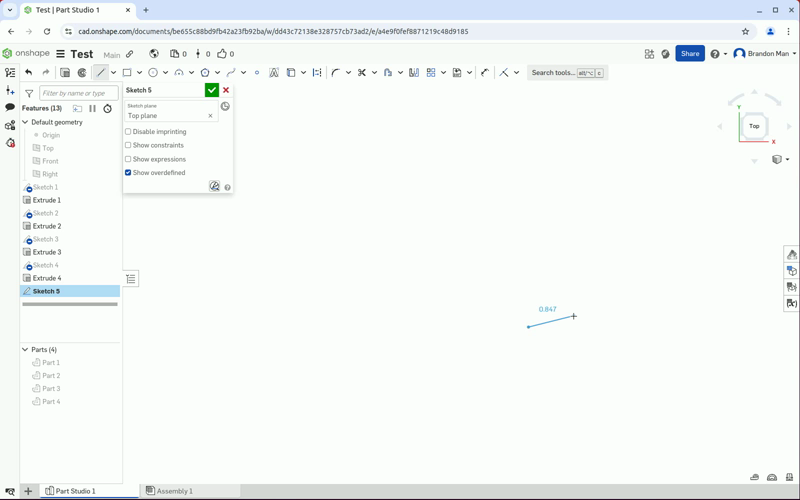
scroll(-6)
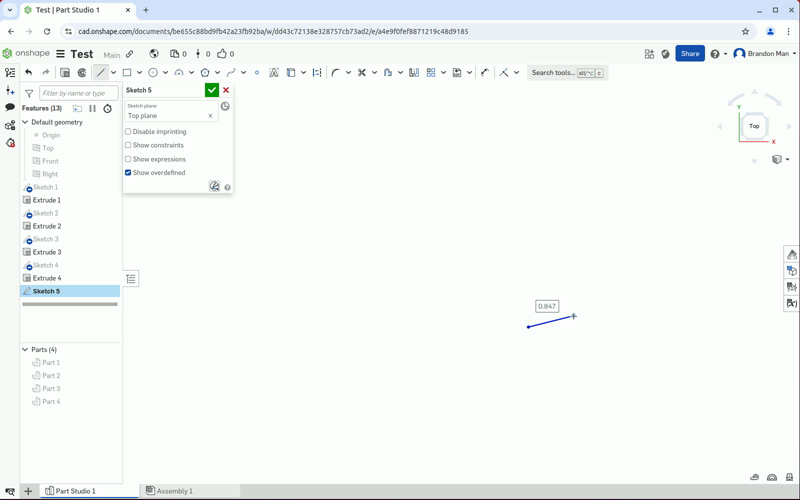
scroll(-6)
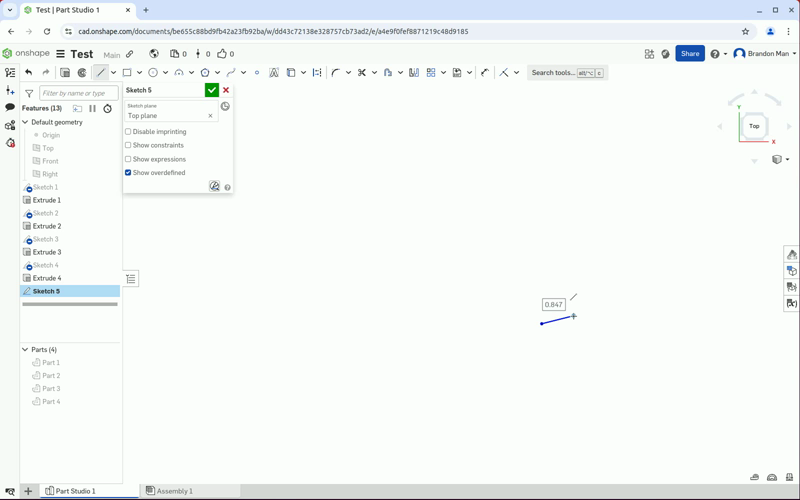
scroll(-6)
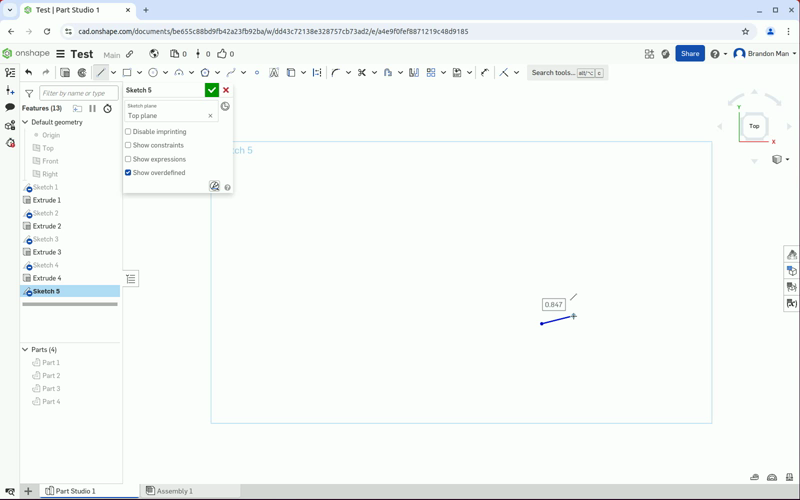
scroll(-6)
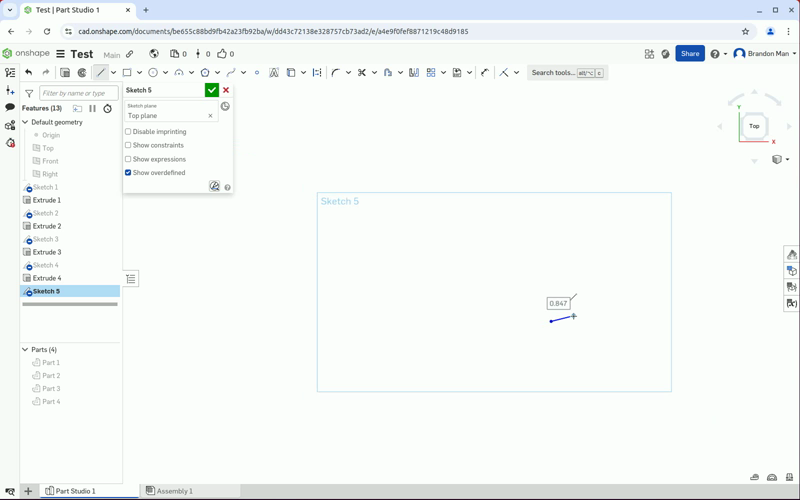
scroll(-6)
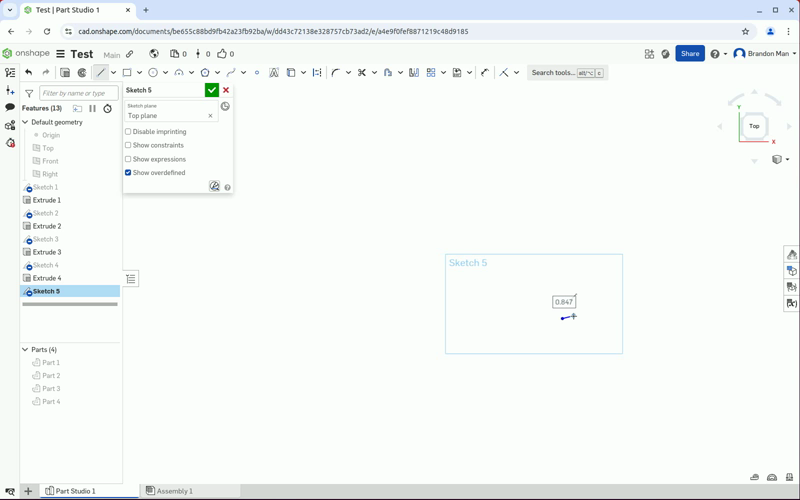
scroll(-6)
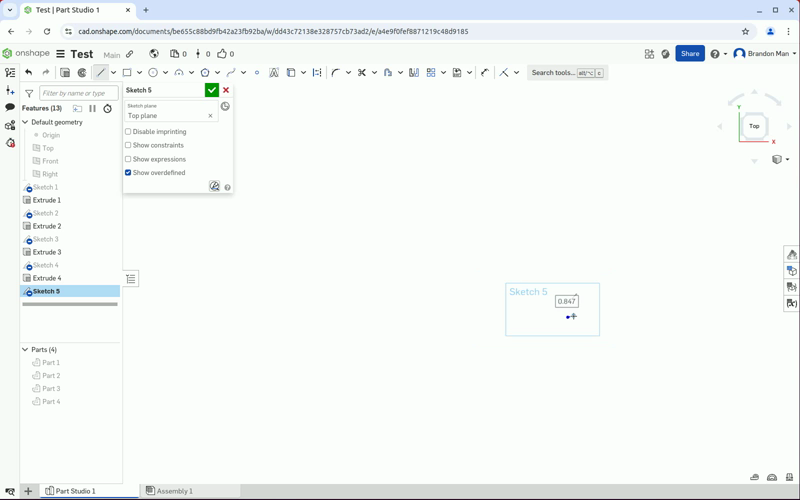
scroll(-6)
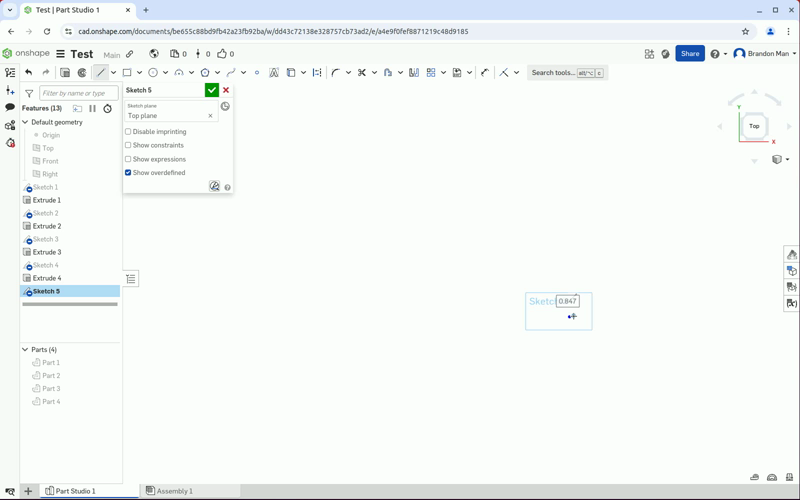
key_up(shift)
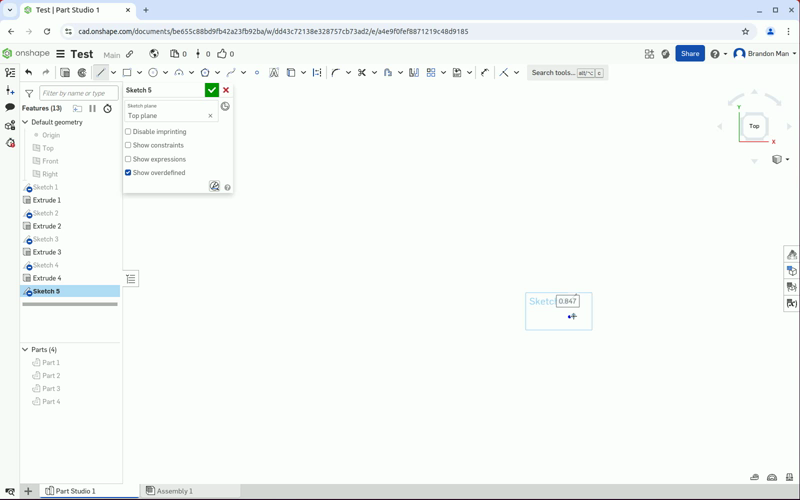
key_down(shift)
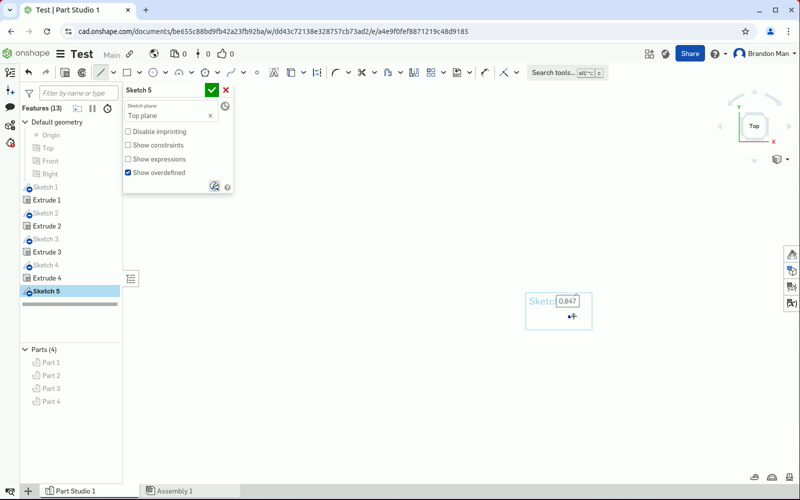
mouse_move(589, 315)
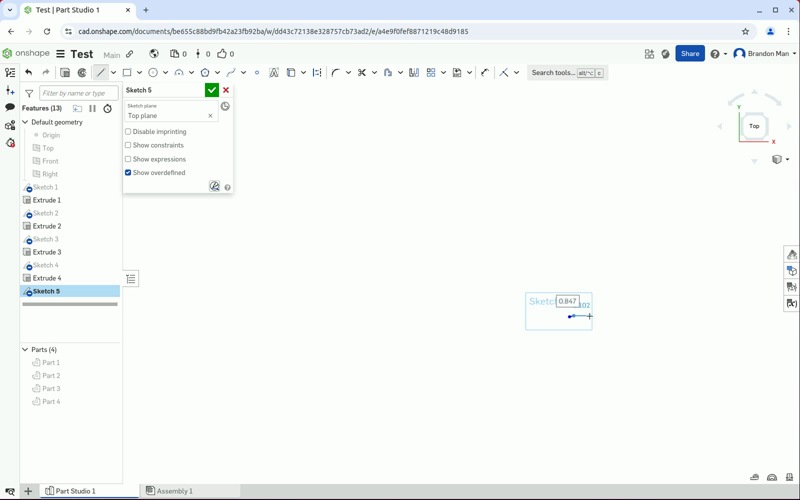
mouse_move(569, 299)
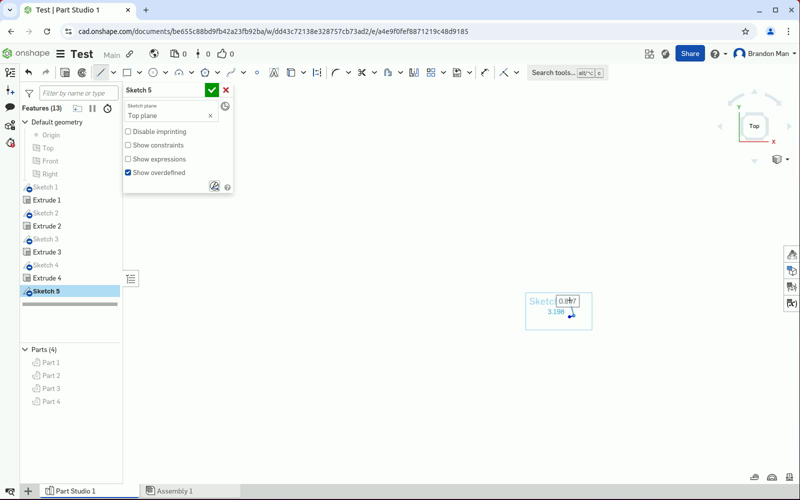
click(569, 299)
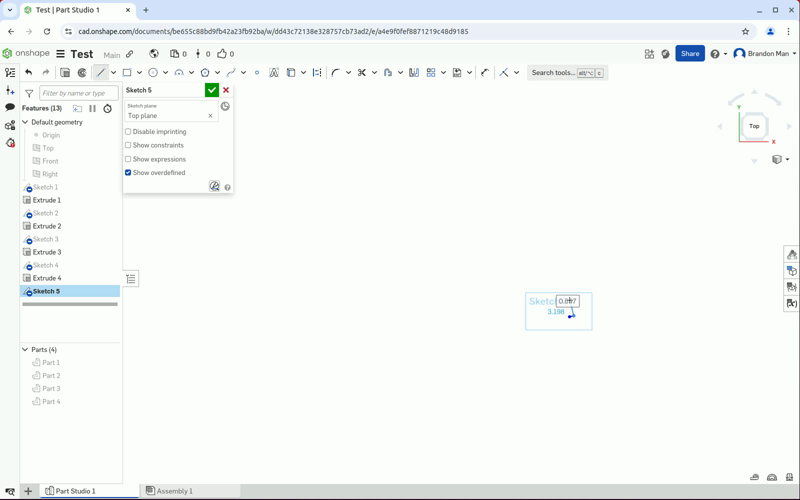
key_up(shift)
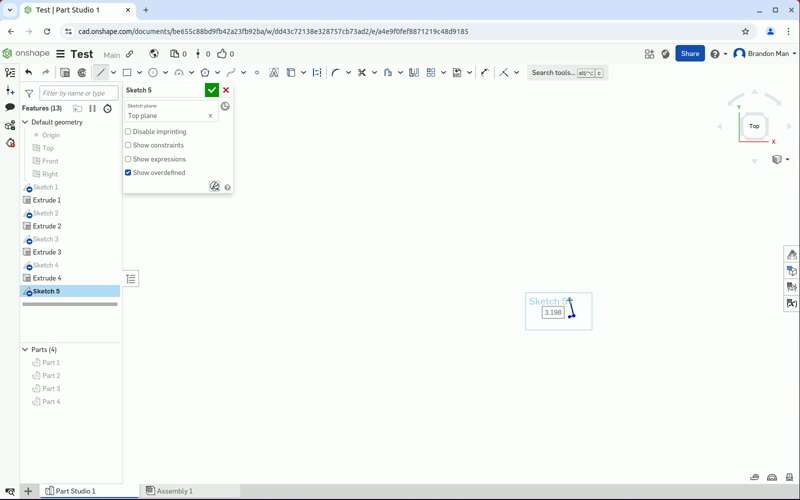
mouse_move(589, 299)
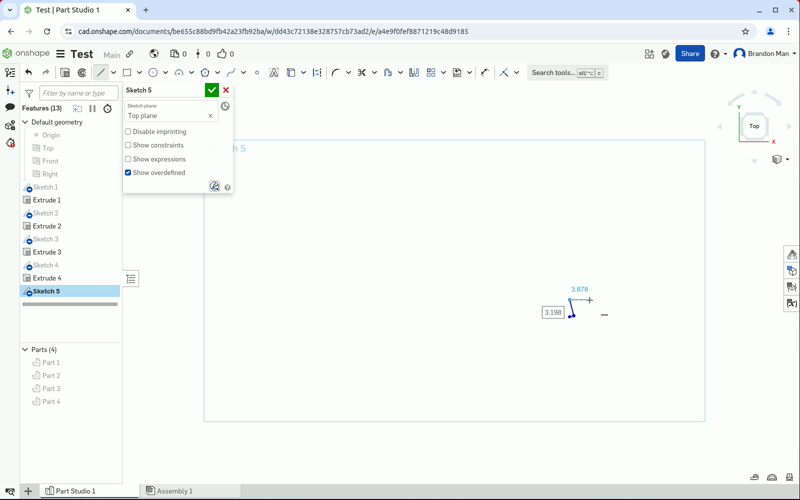
key_down(shift)
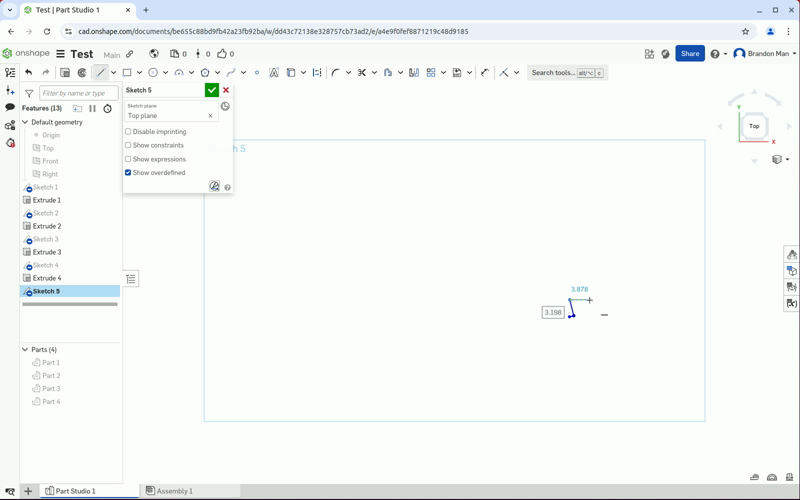
mouse_move(569, 316)
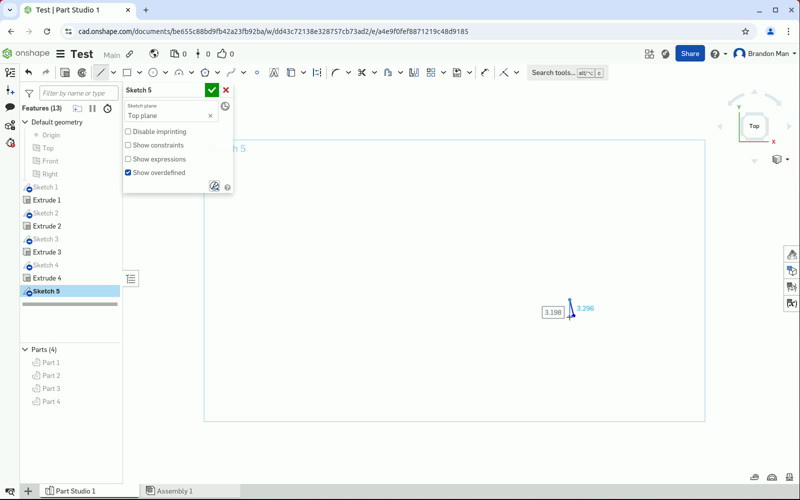
scroll(6)
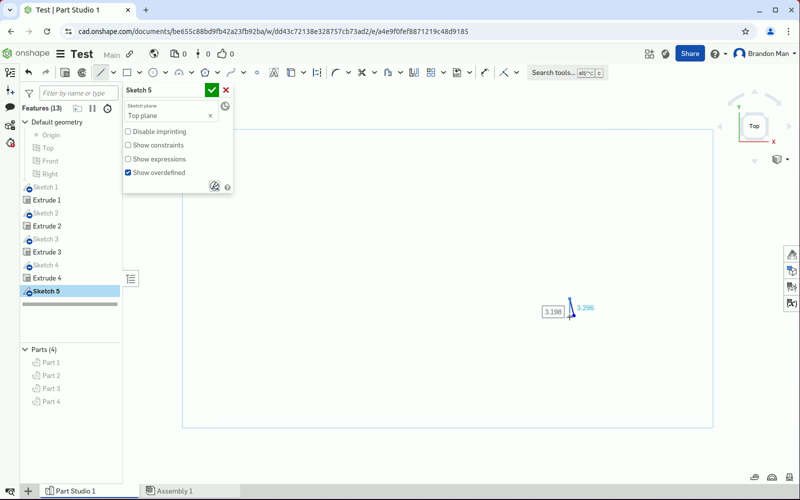
scroll(6)
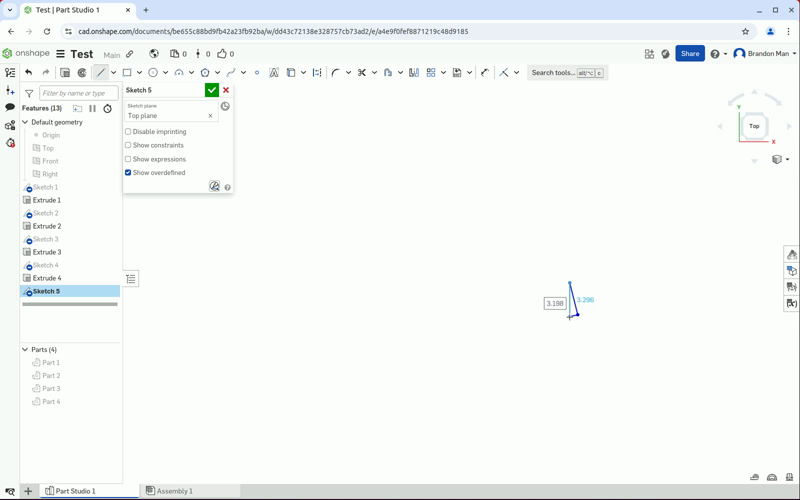
scroll(6)
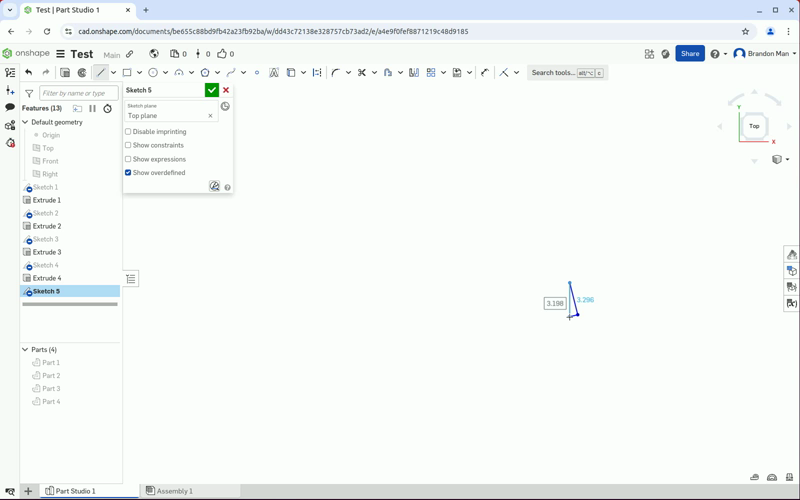
scroll(6)
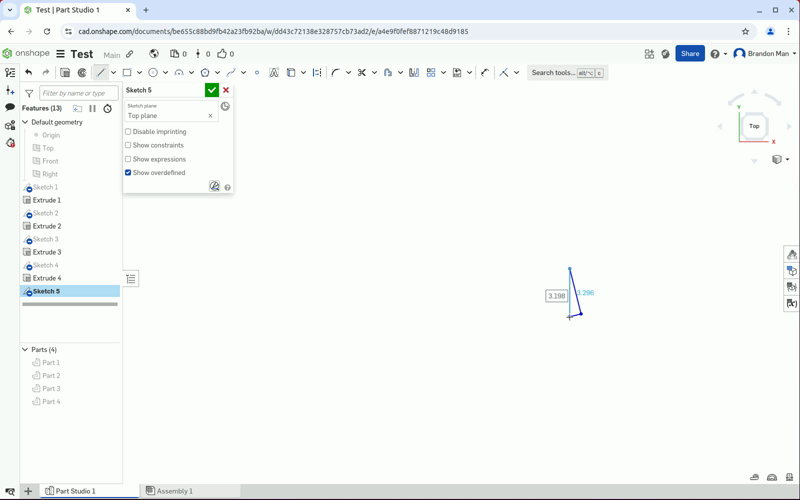
scroll(6)
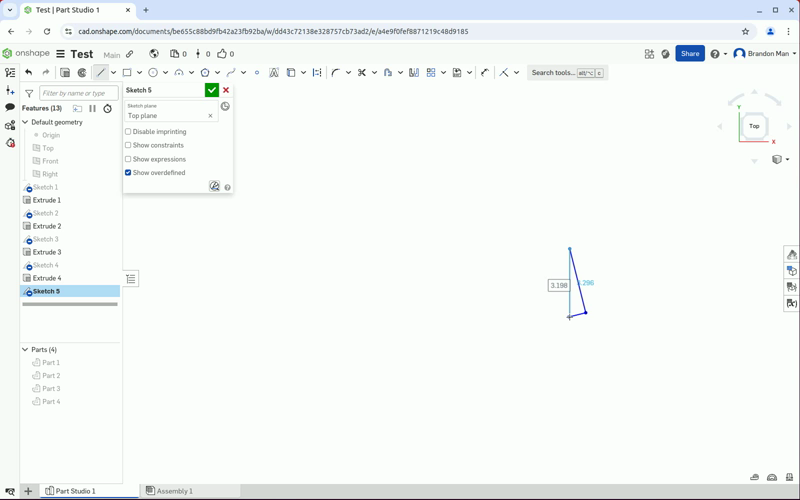
scroll(6)
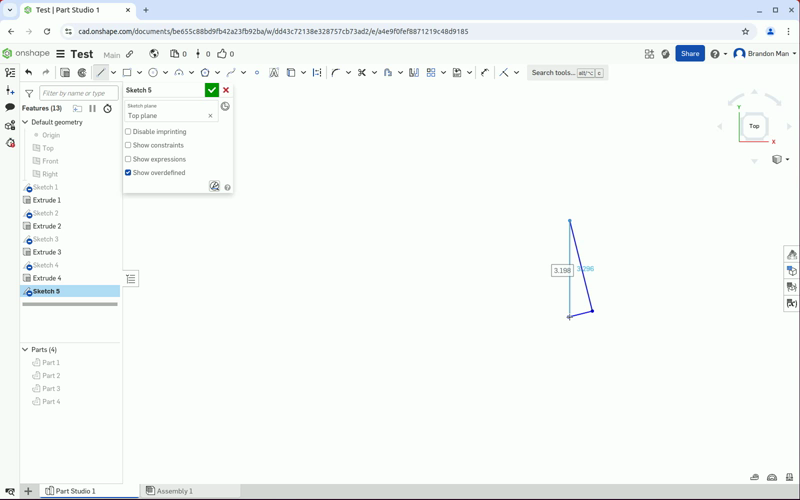
scroll(6)
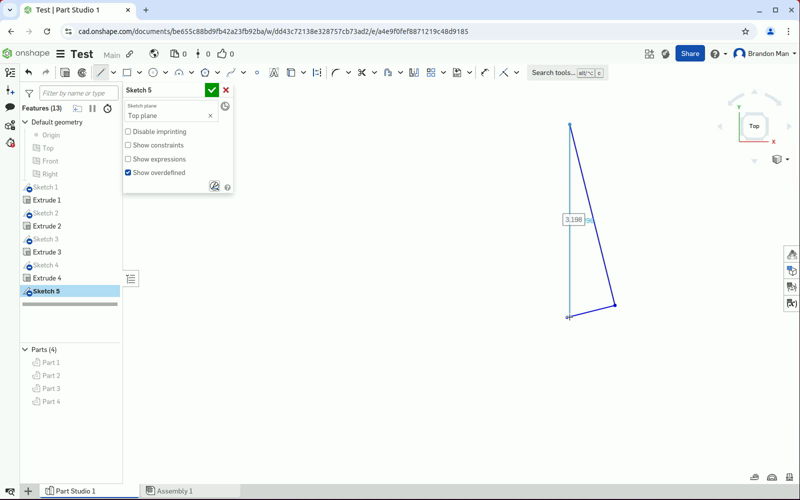
key_up(shift)
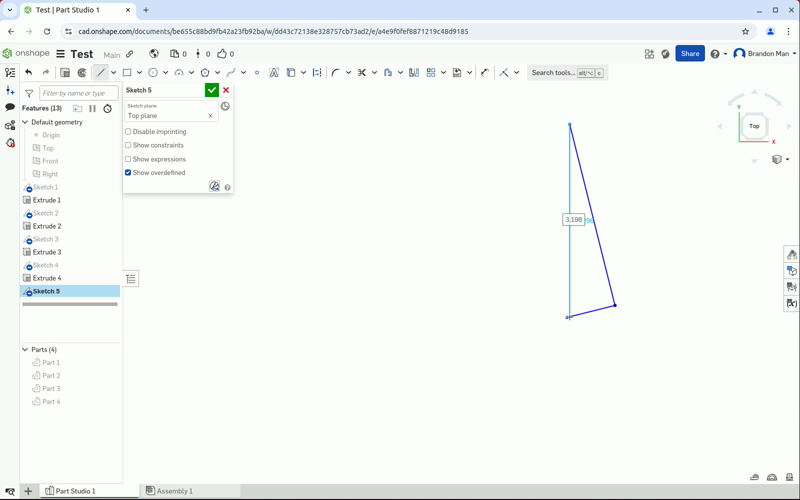
click(569, 316)
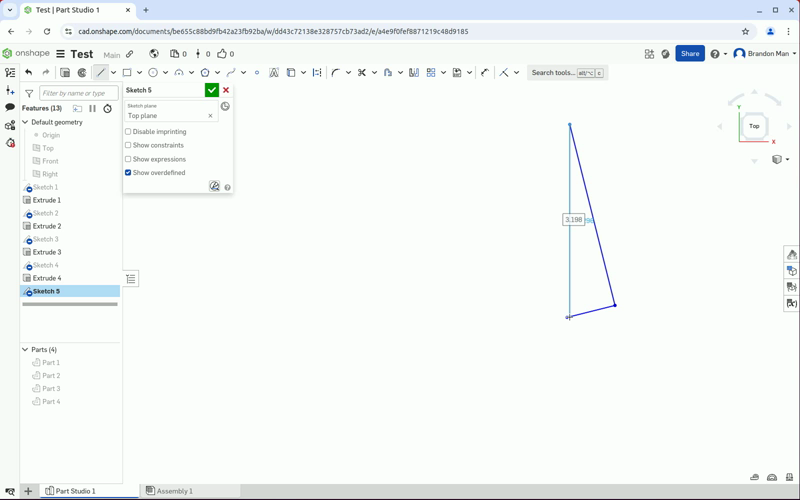
scroll(-6)
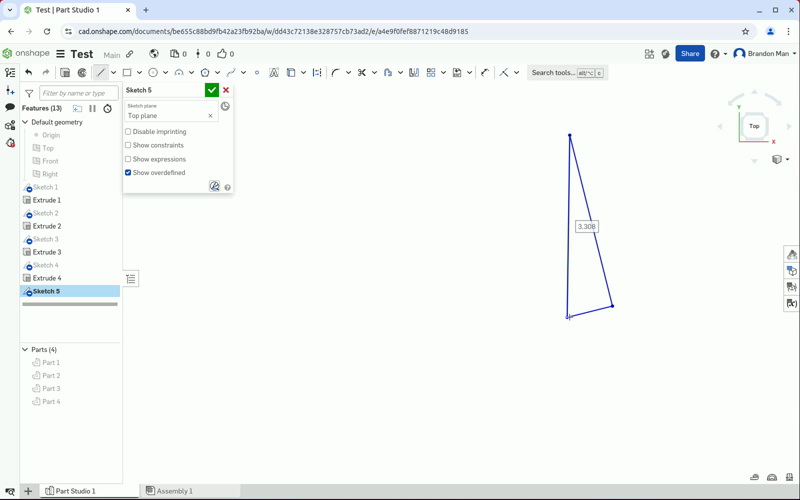
scroll(-6)
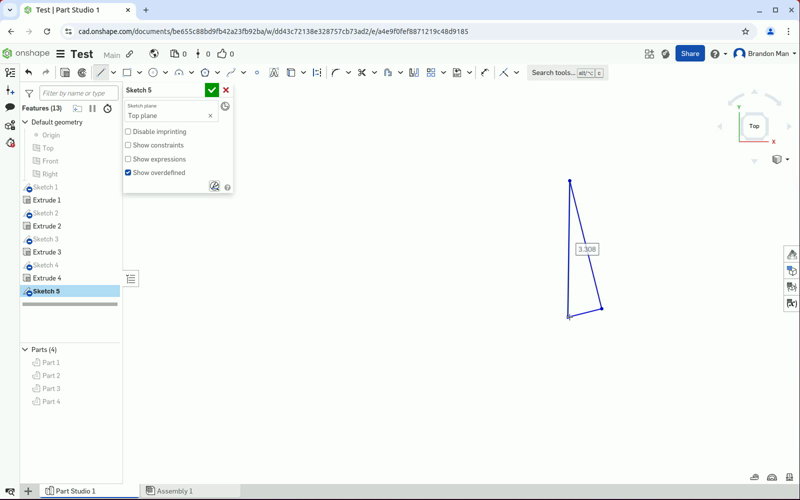
scroll(-6)
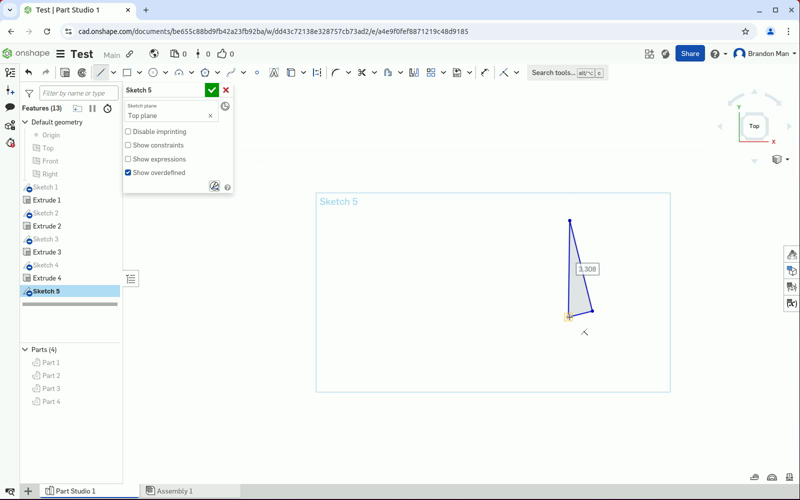
scroll(-6)
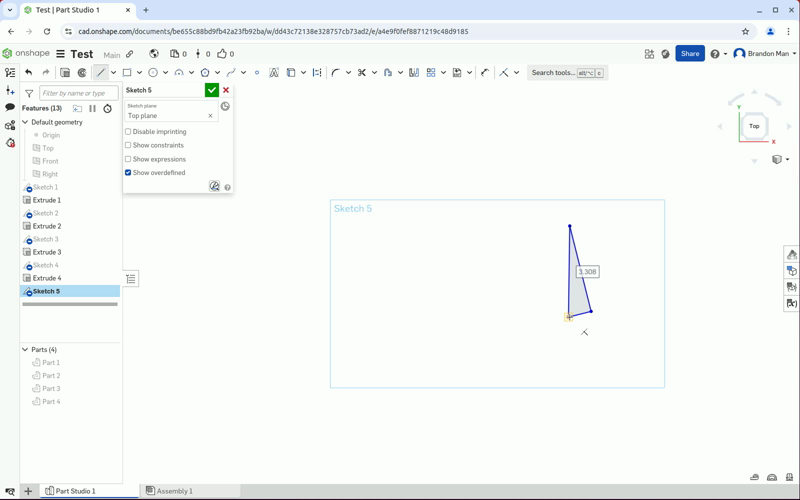
scroll(-6)
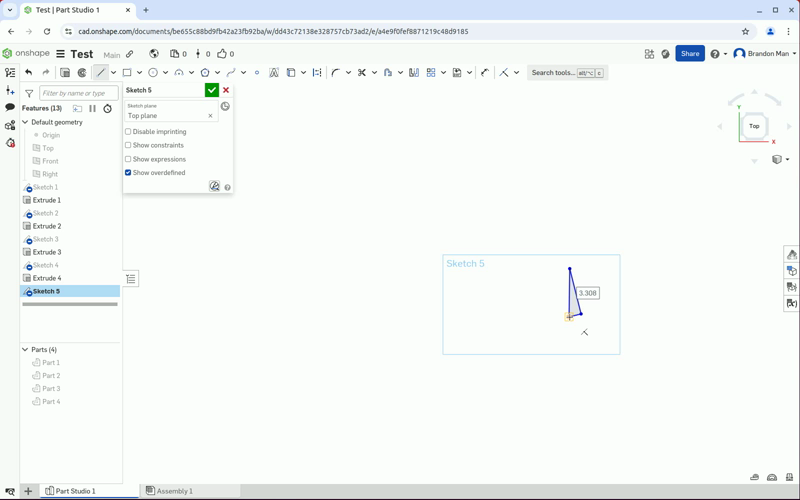
scroll(-6)
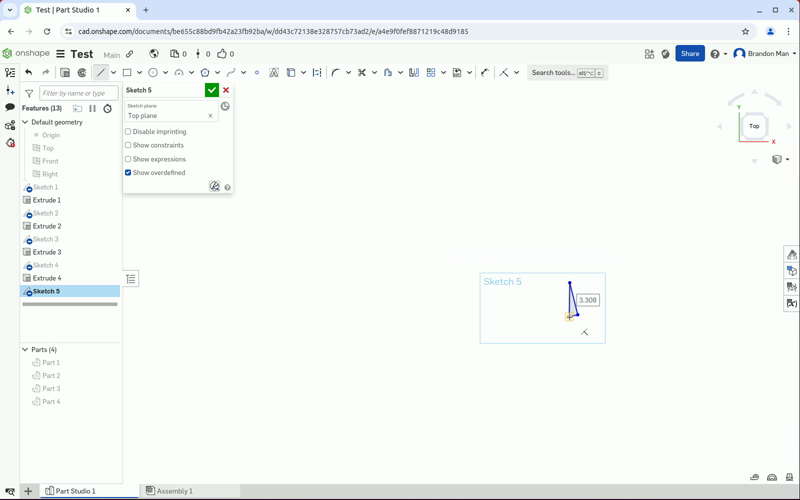
scroll(-6)
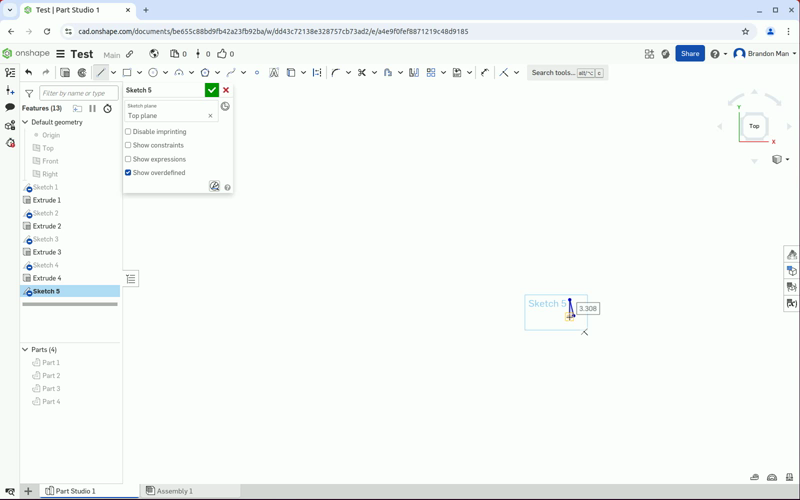
key(esc)
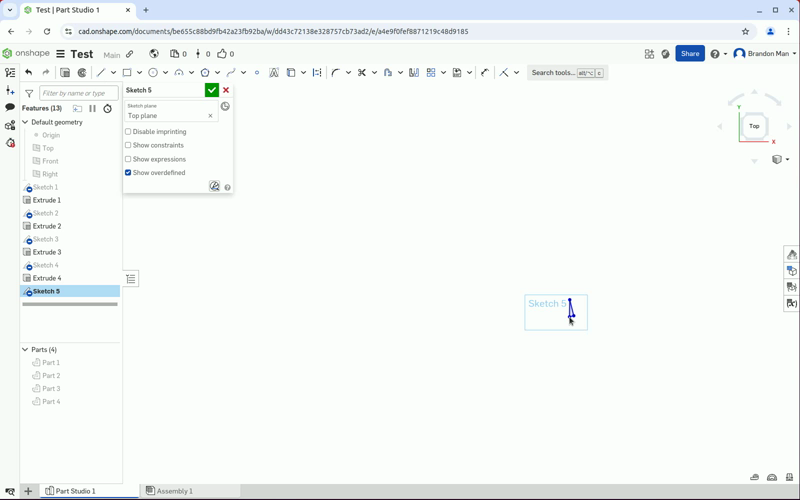
mouse_move(569, 315)
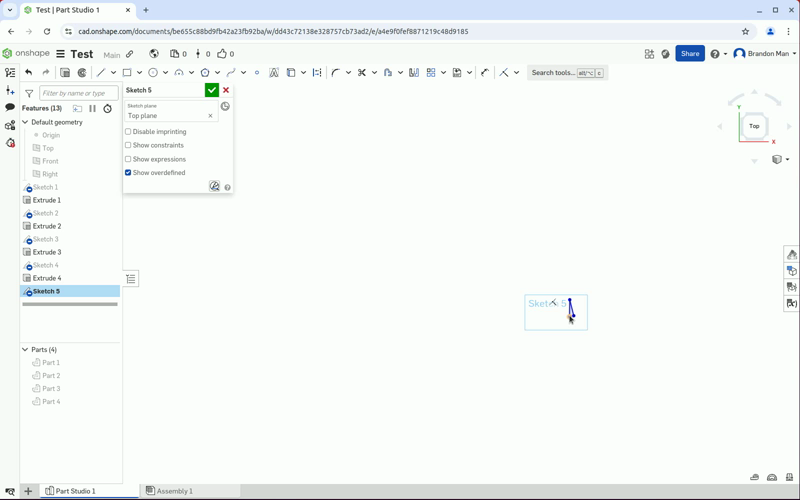
scroll(6)
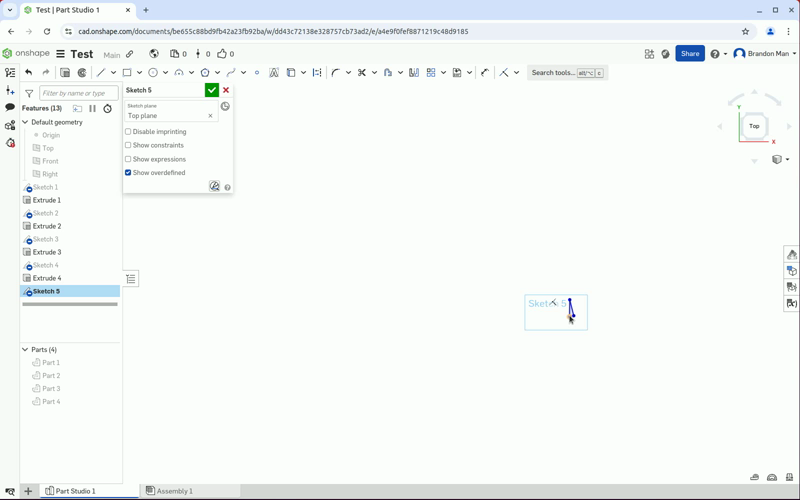
scroll(6)
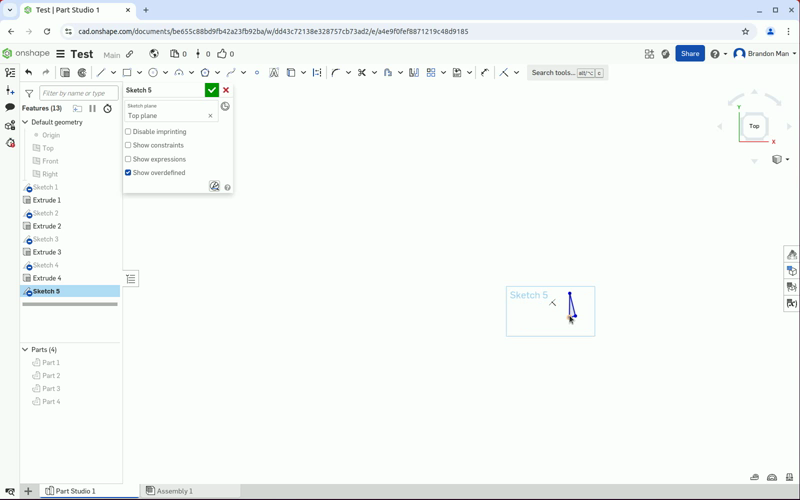
scroll(6)
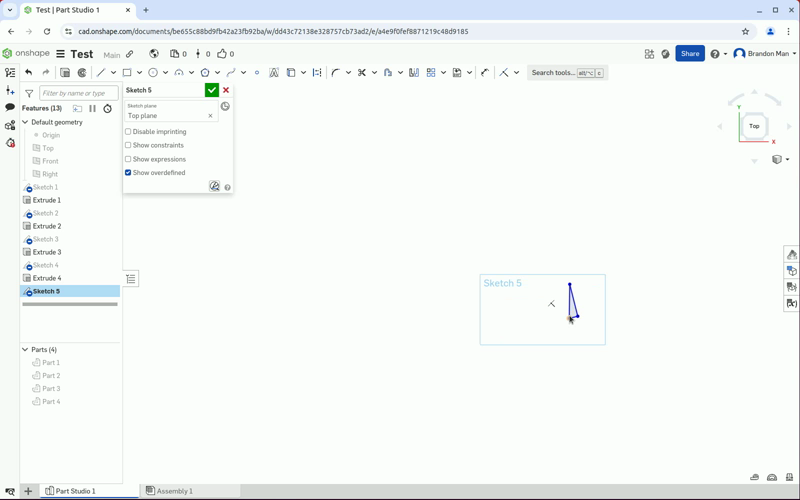
scroll(6)
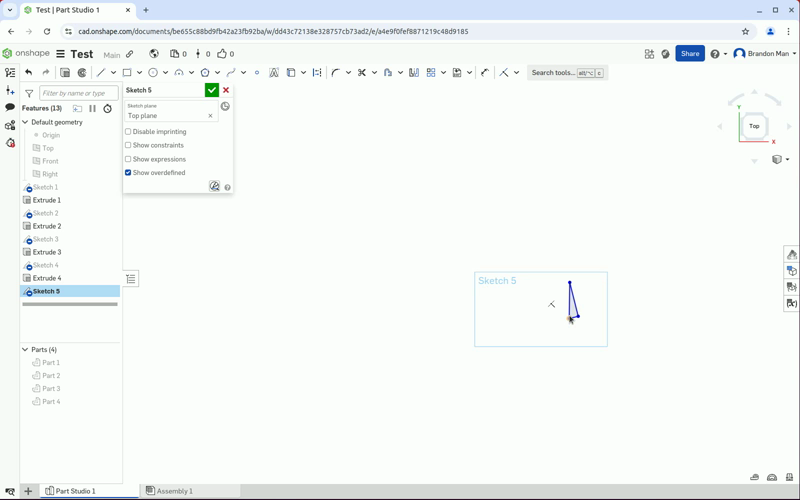
scroll(6)
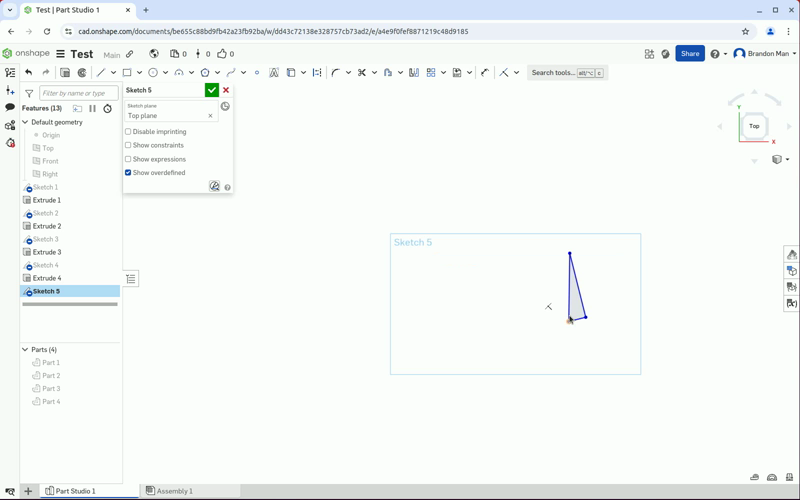
scroll(6)
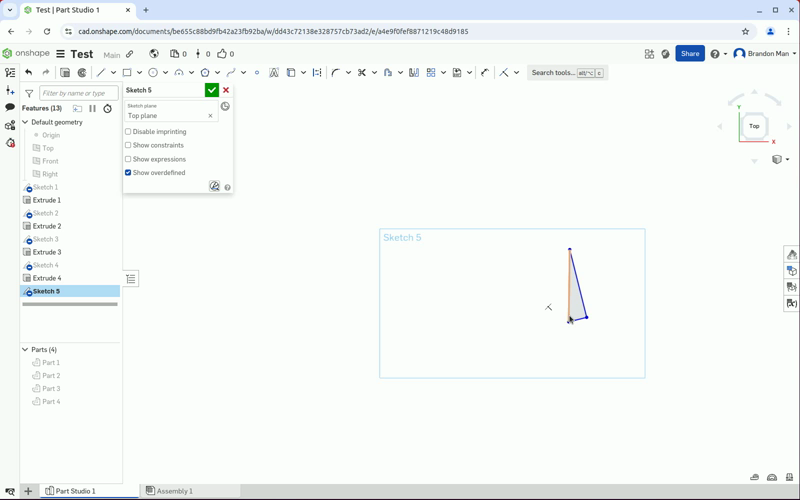
scroll(6)
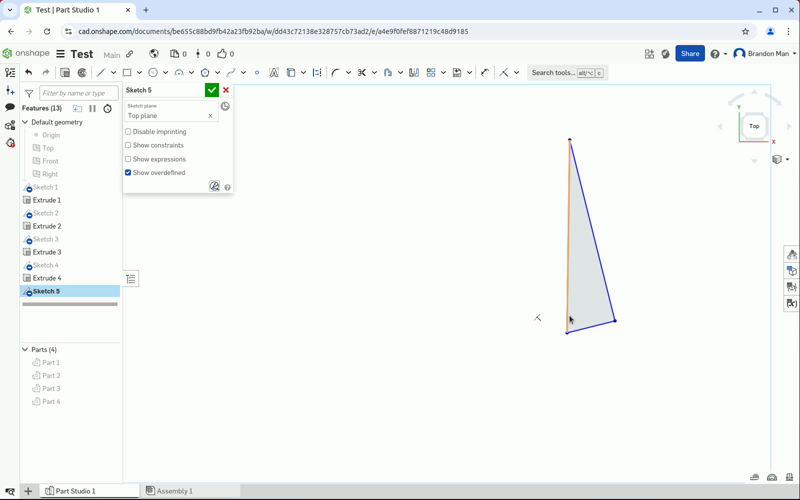
click(569, 315)
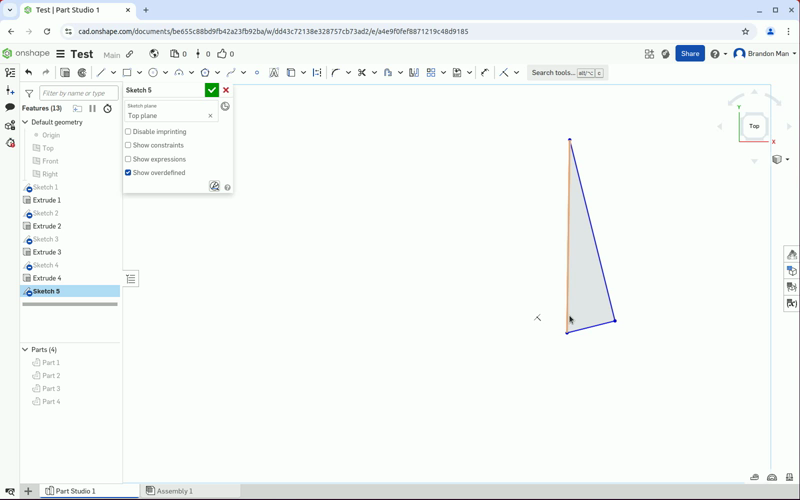
scroll(-6)
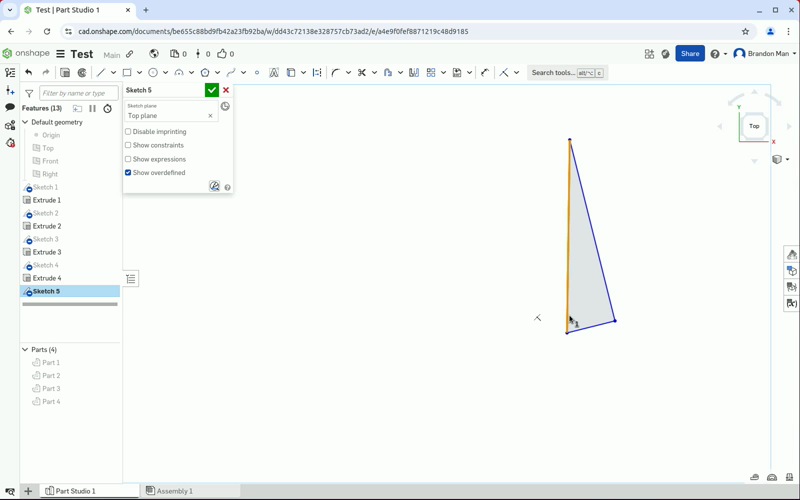
scroll(-6)
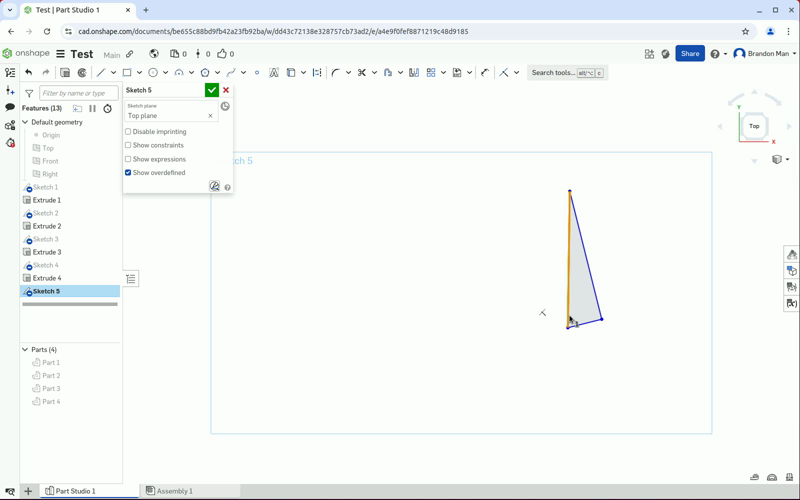
scroll(-6)
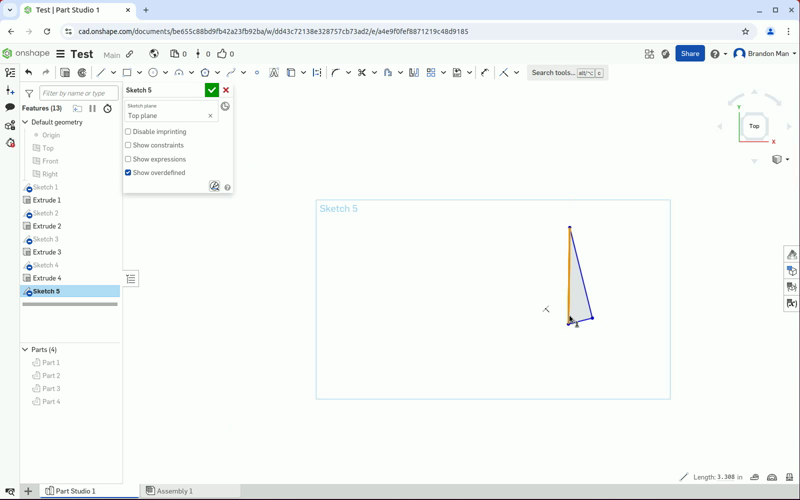
scroll(-6)
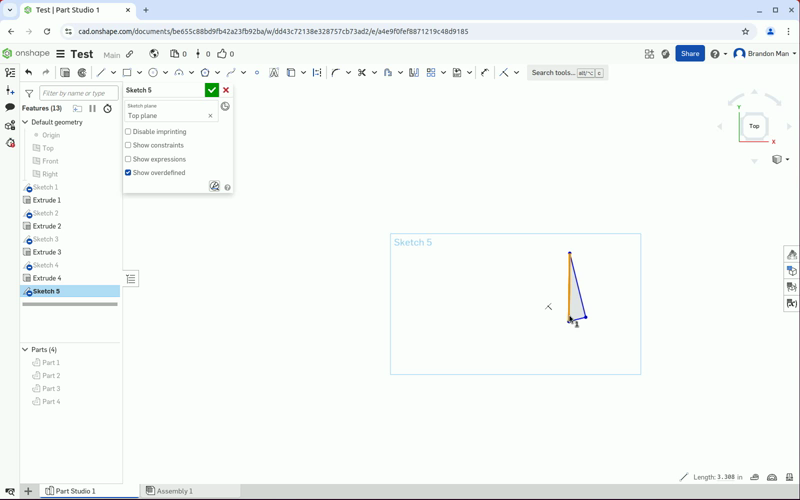
scroll(-6)
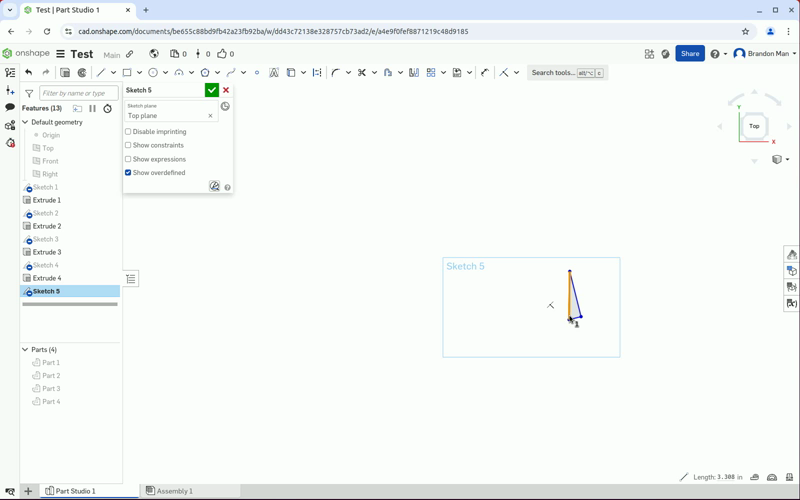
scroll(-6)
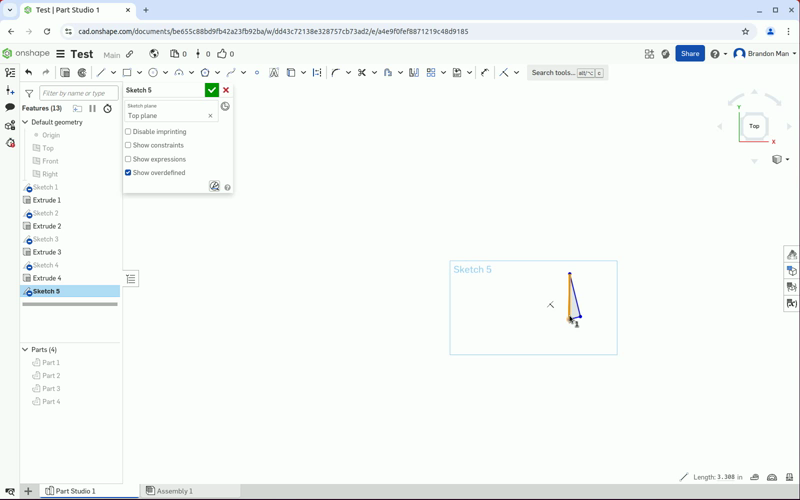
scroll(-6)
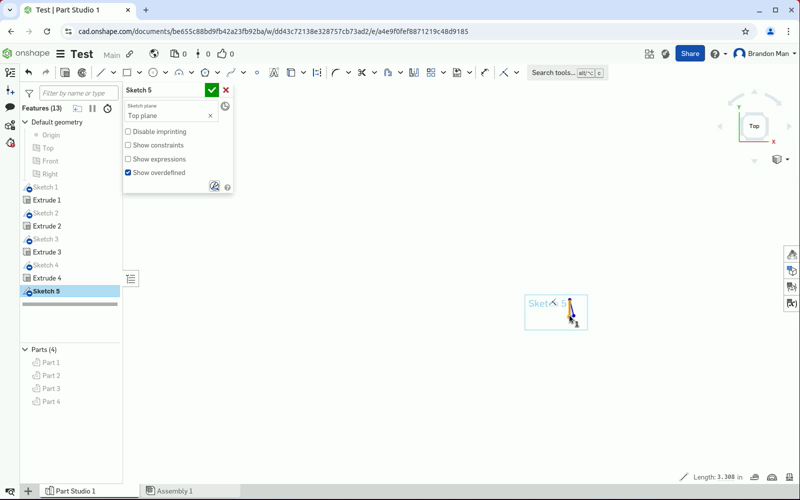
mouse_move(73, 352)
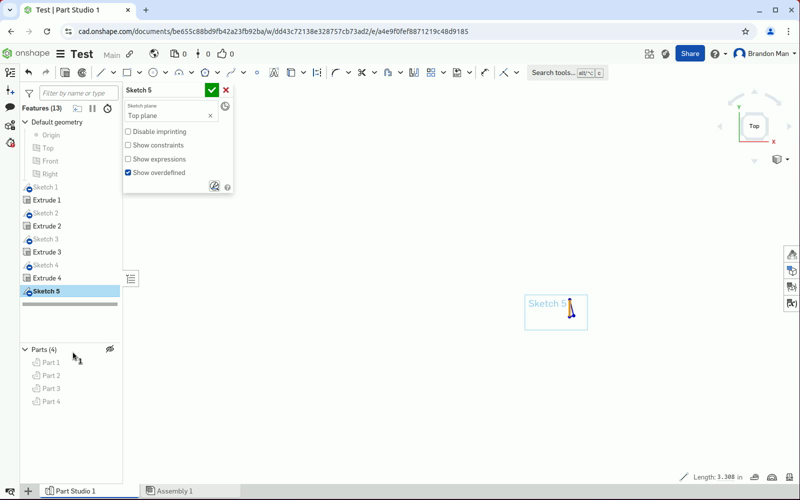
key(shift+y)
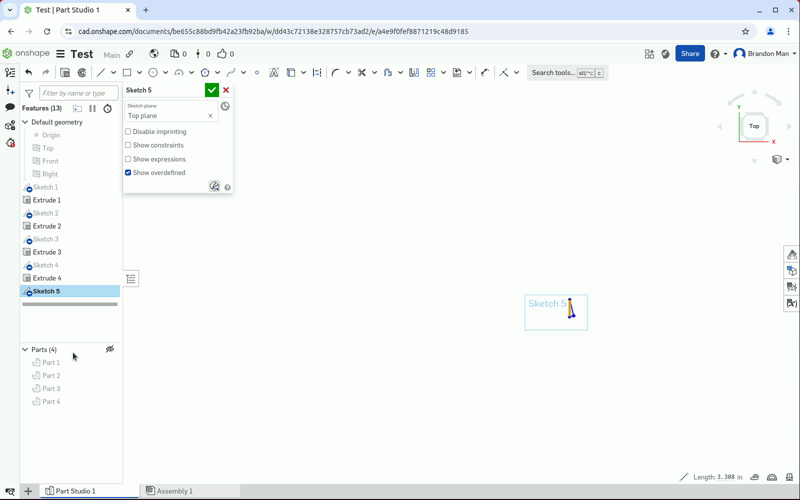
key(shift+e)
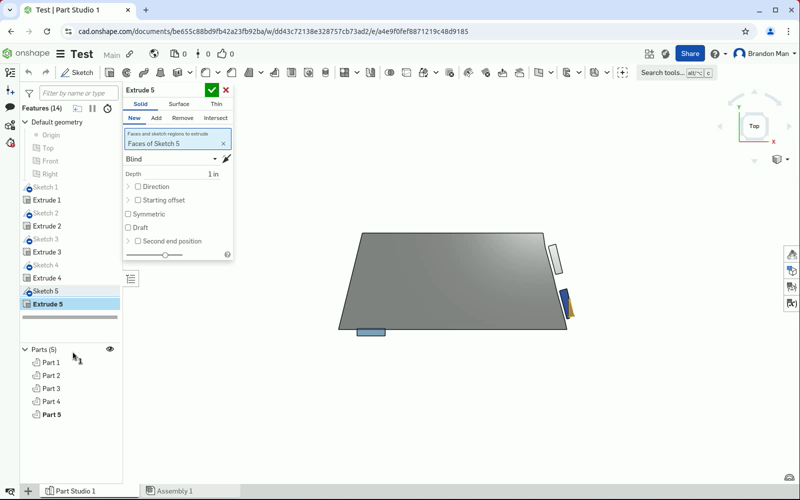
mouse_move(143, 106)
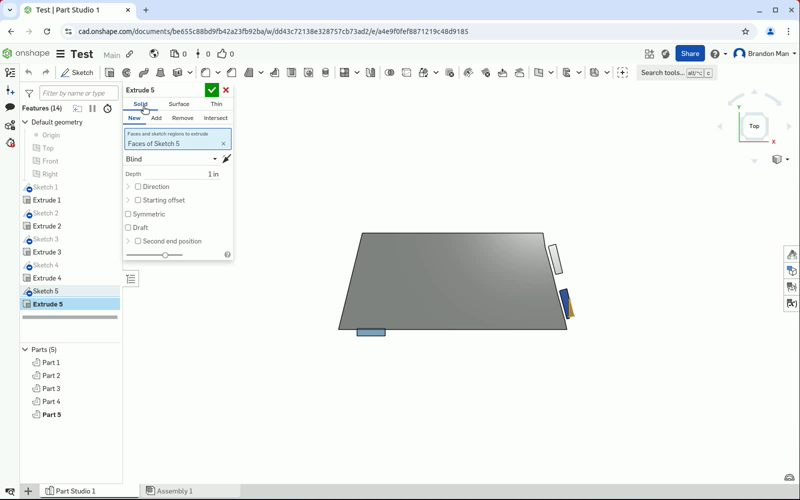
click(143, 106)
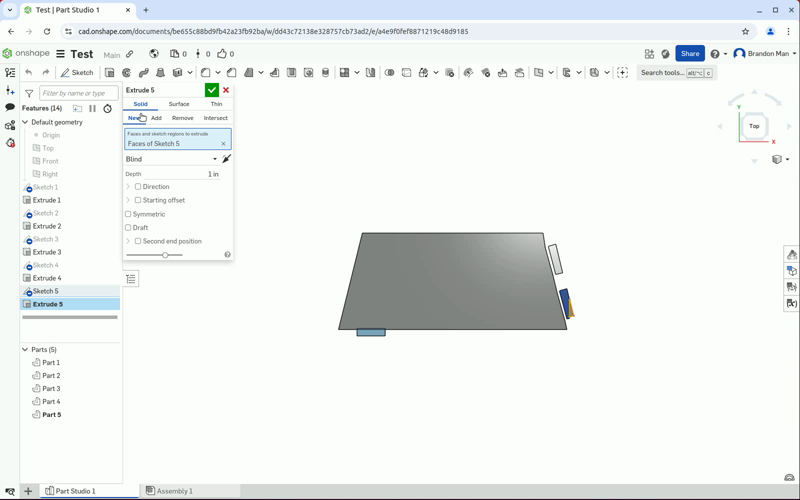
mouse_move(137, 120)
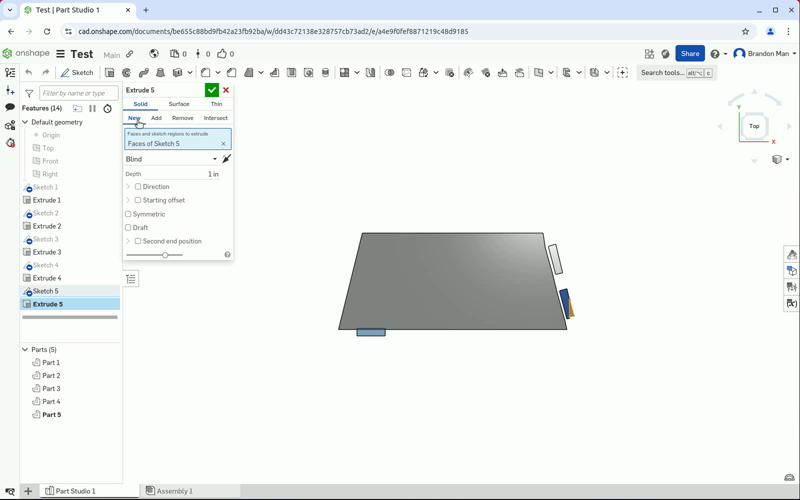
click(137, 120)
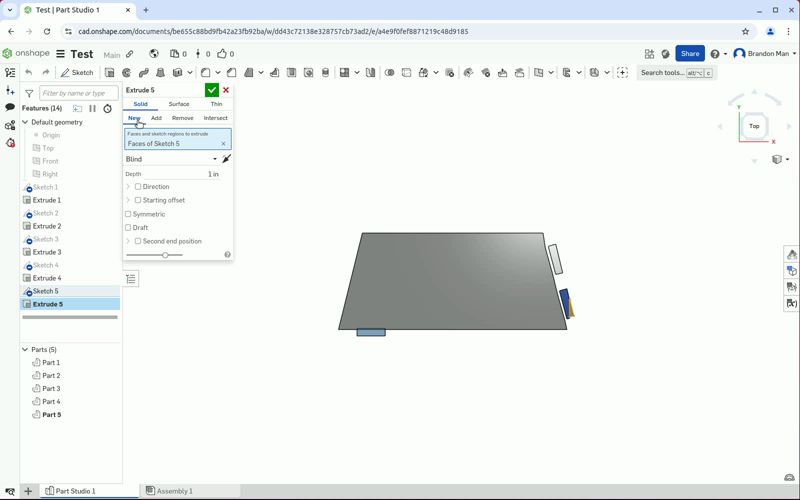
key(tab, 4)
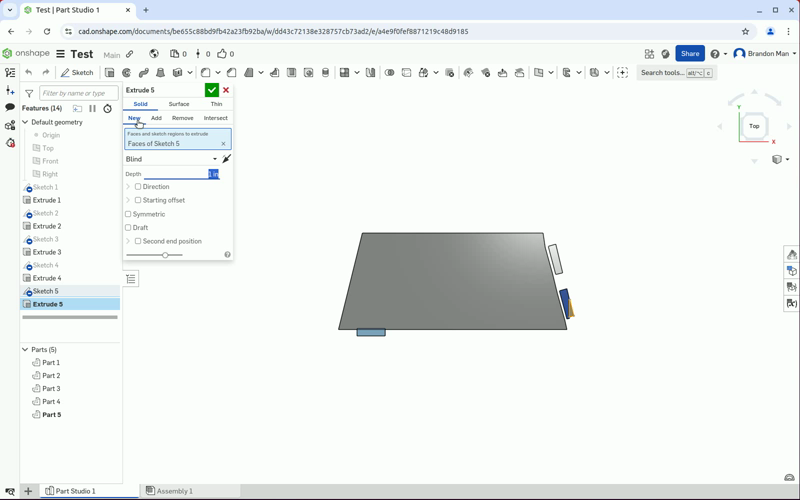
text(1.444)
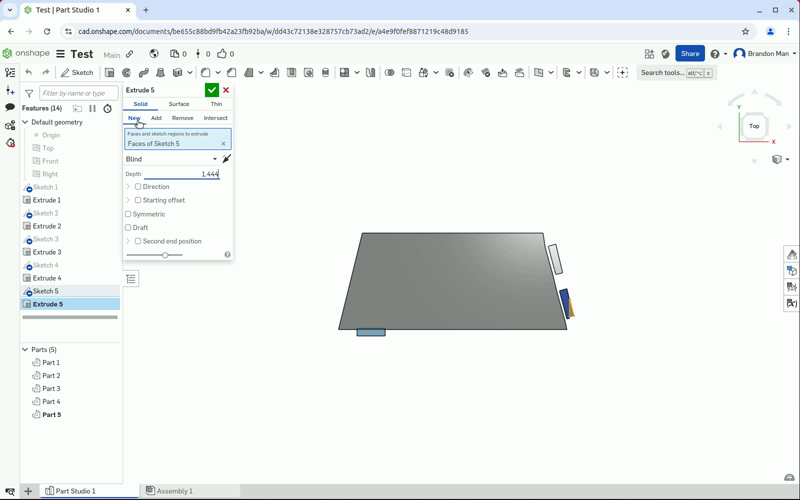
key(enter)
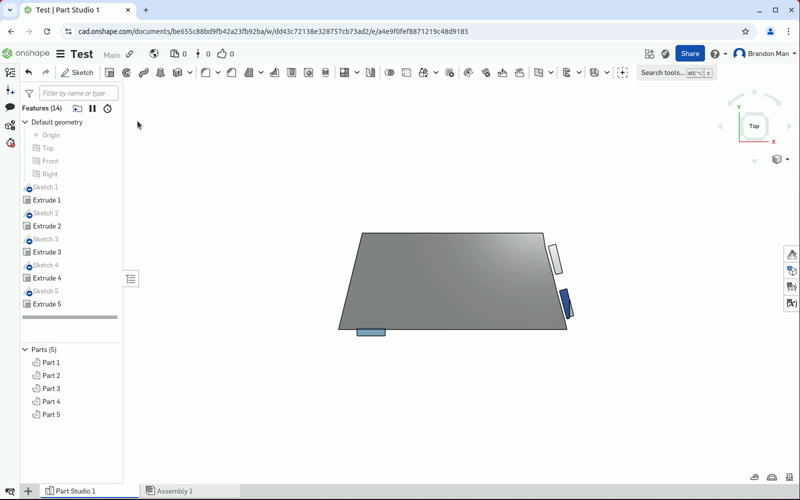
key(shift+h)
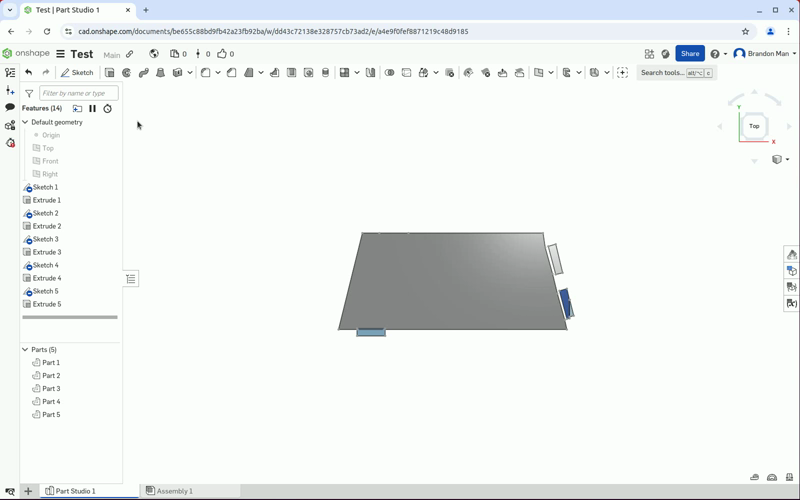
key(shift+h)
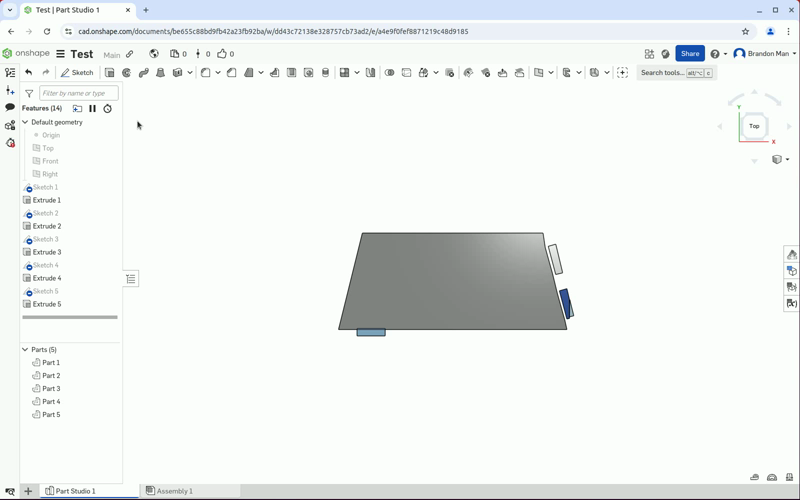
mouse_move(73, 189)
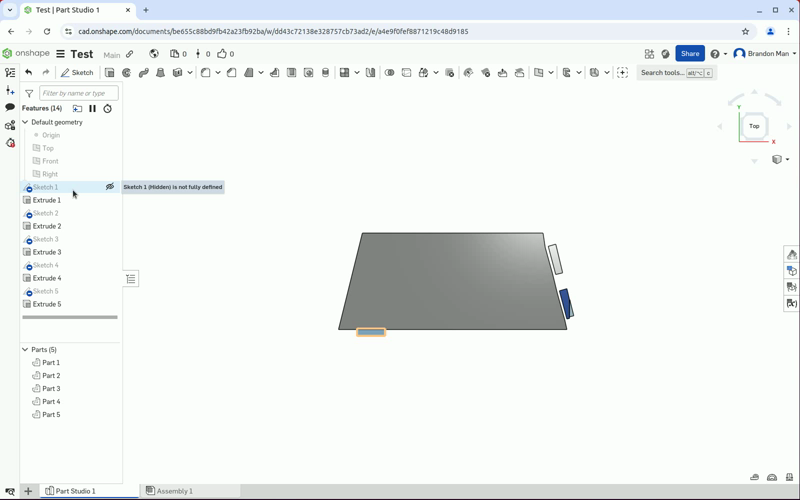
click(73, 189)
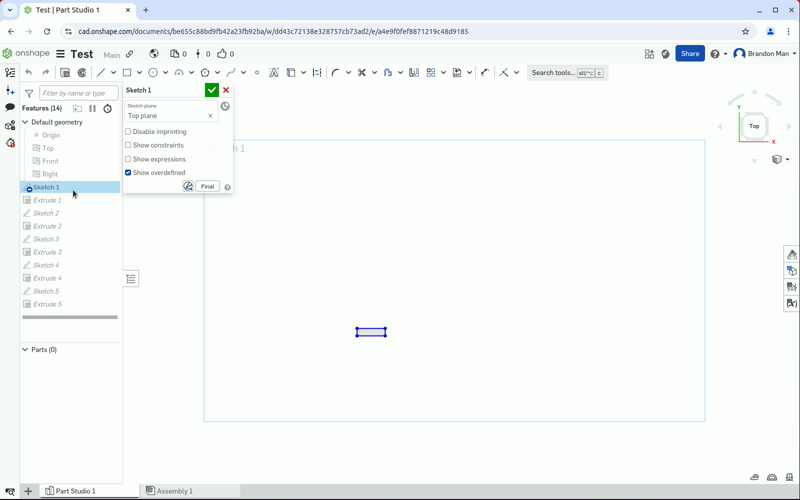
mouse_move(229, 92)
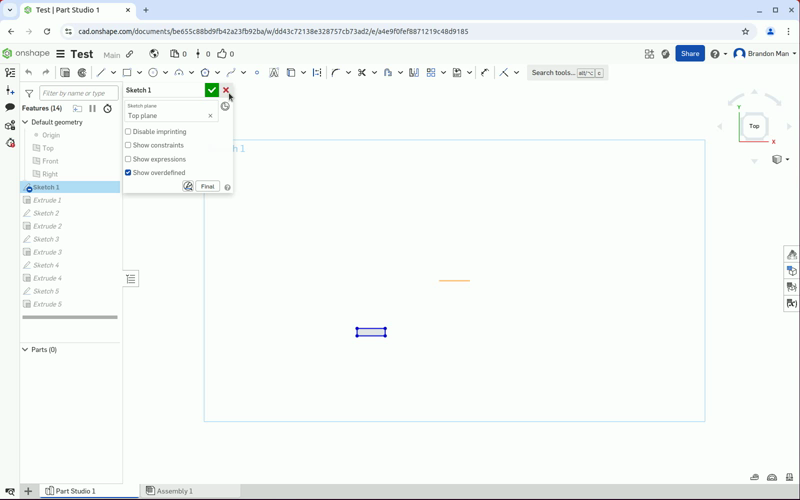
click(229, 92)
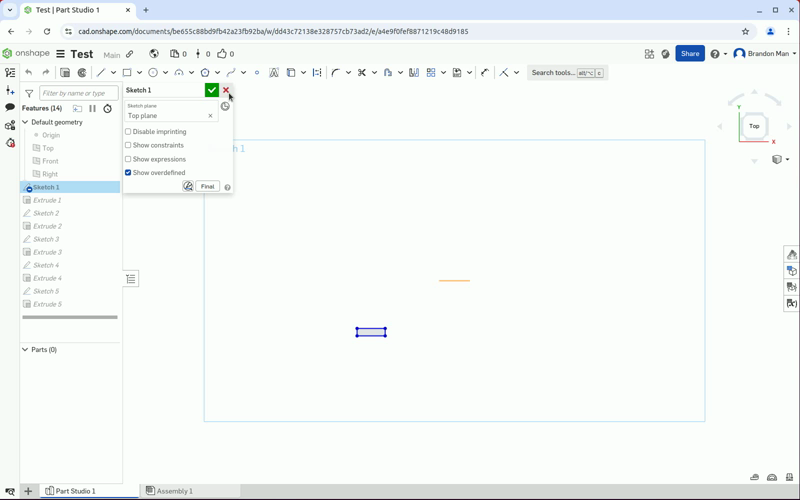
key(shift+s)
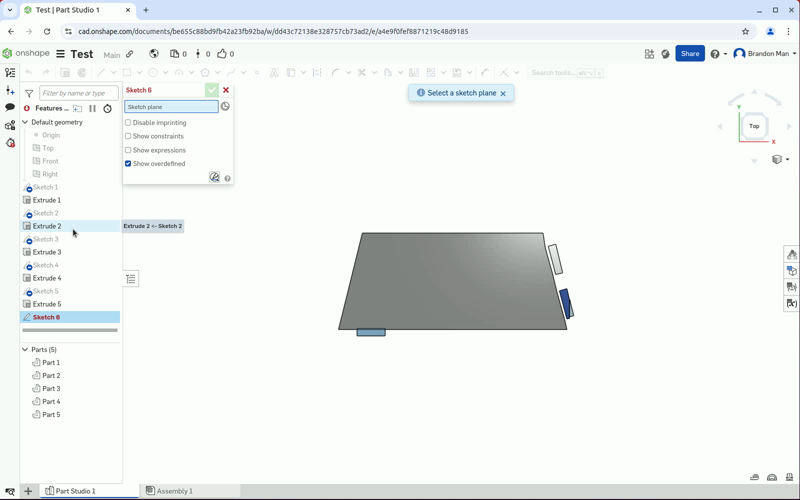
scroll(3)
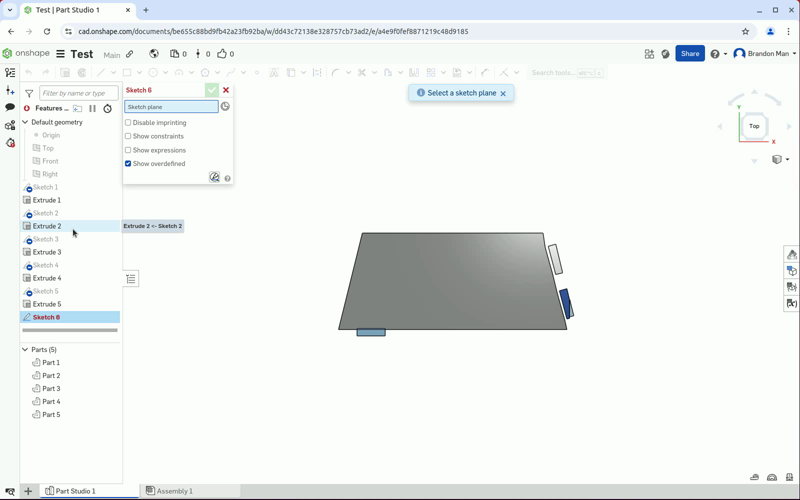
mouse_move(73, 150)
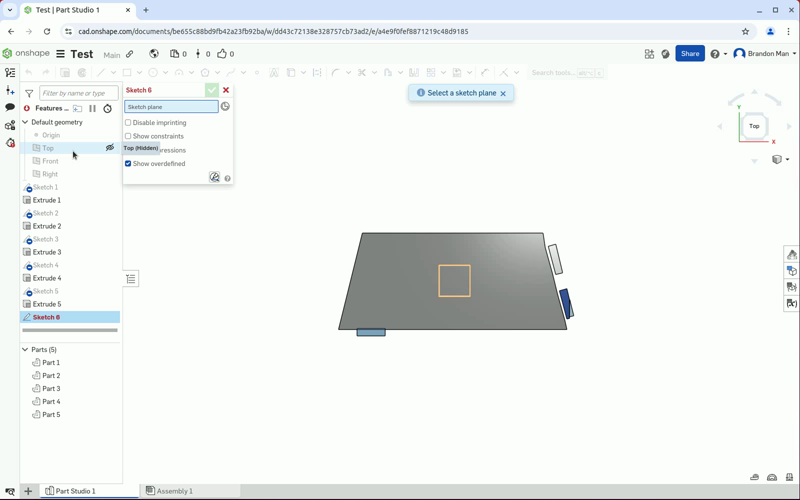
click(73, 150)
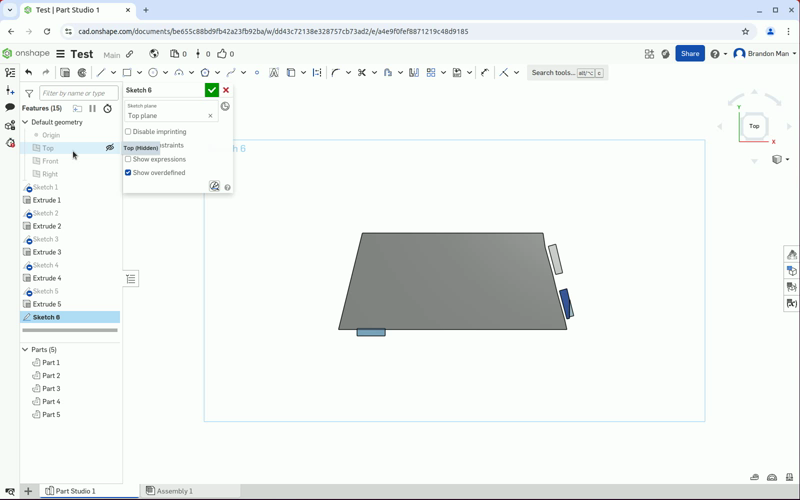
mouse_move(73, 352)
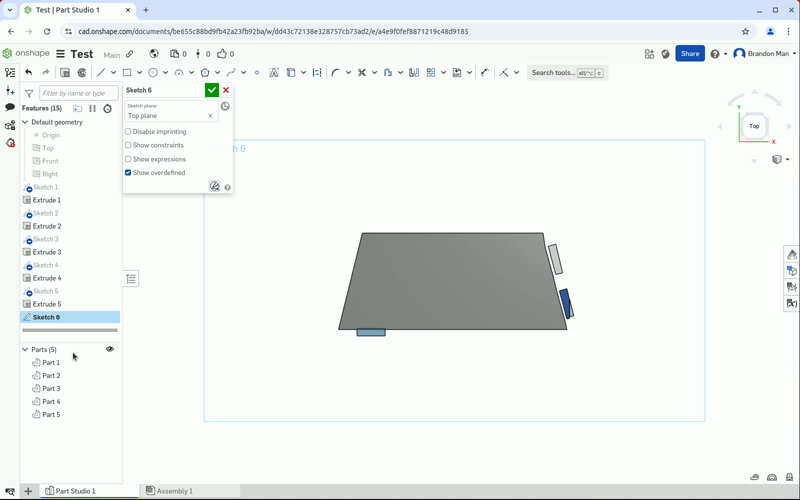
key(y)
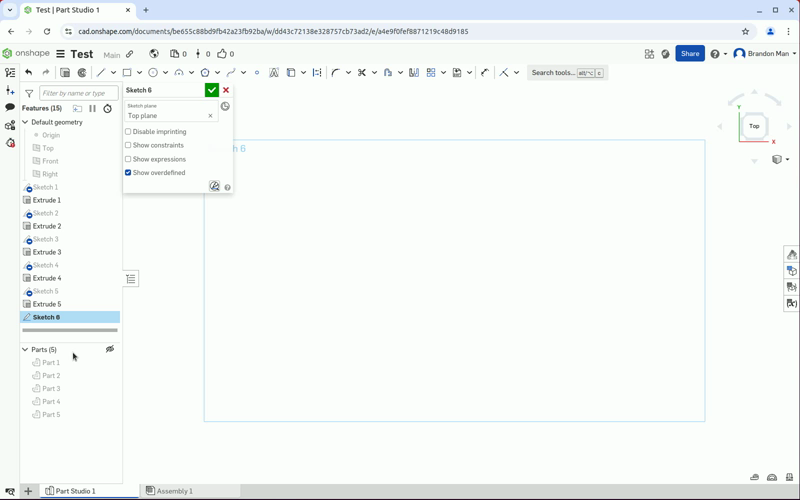
key(l)
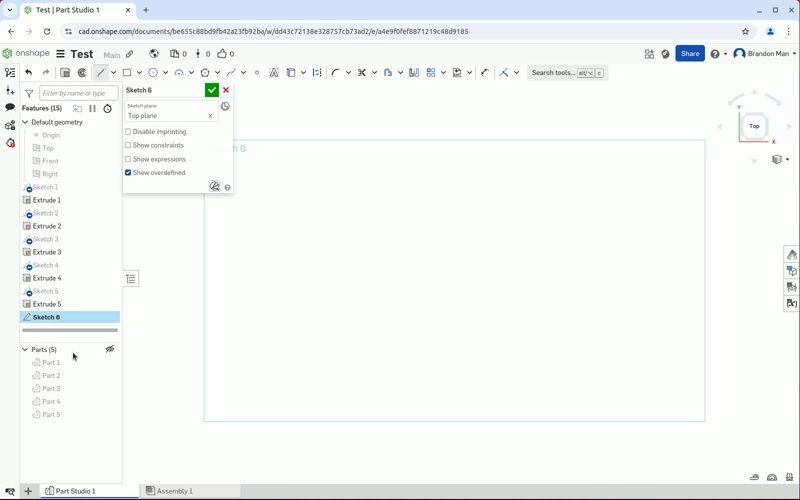
key_down(shift)
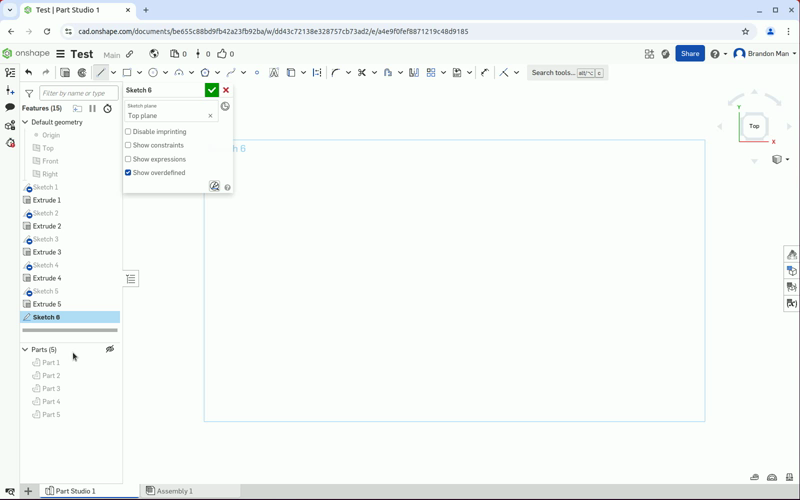
mouse_move(391, 237)
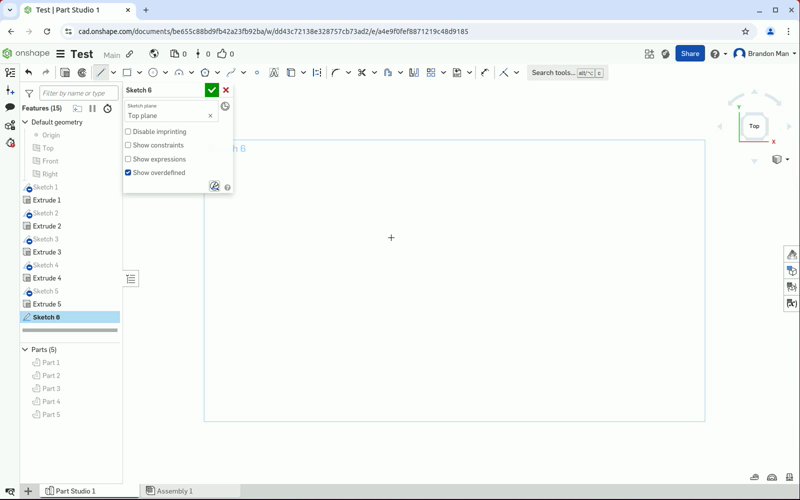
click(391, 237)
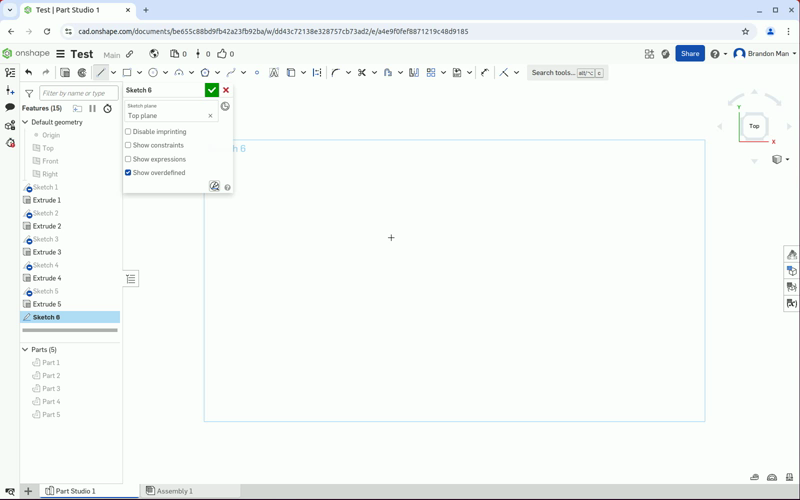
key_up(shift)
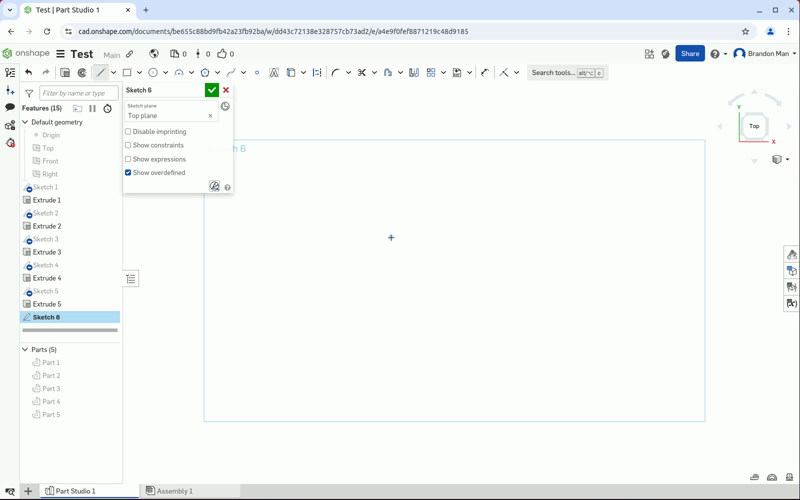
key_down(shift)
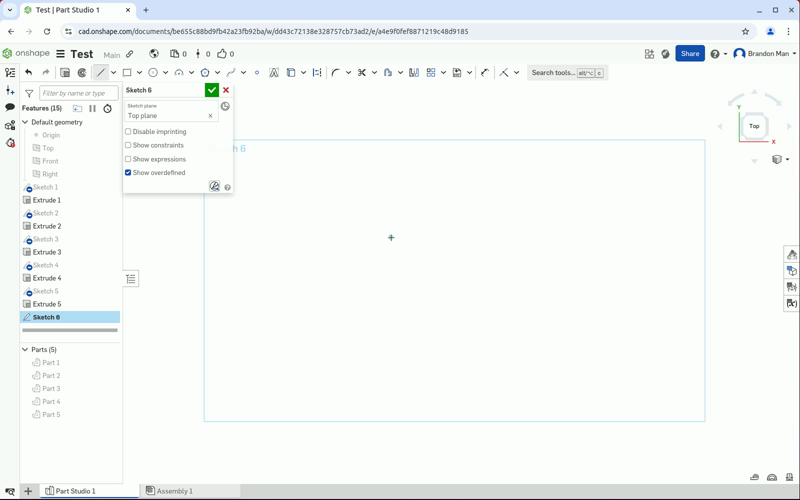
mouse_move(421, 237)
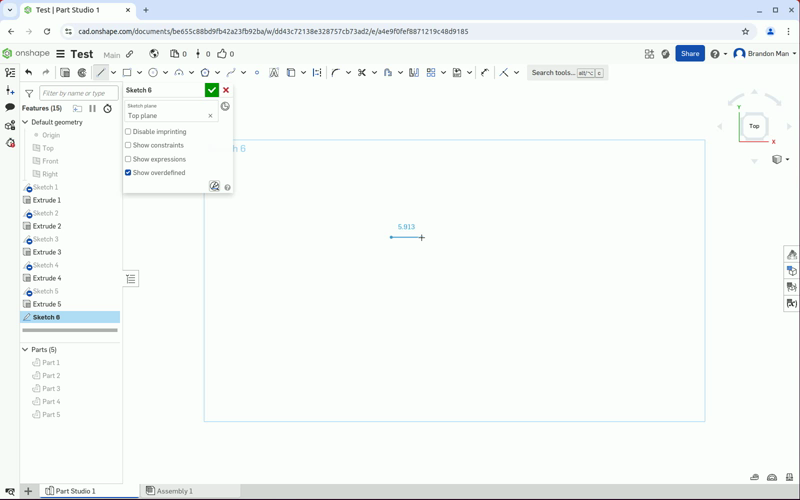
mouse_move(418, 237)
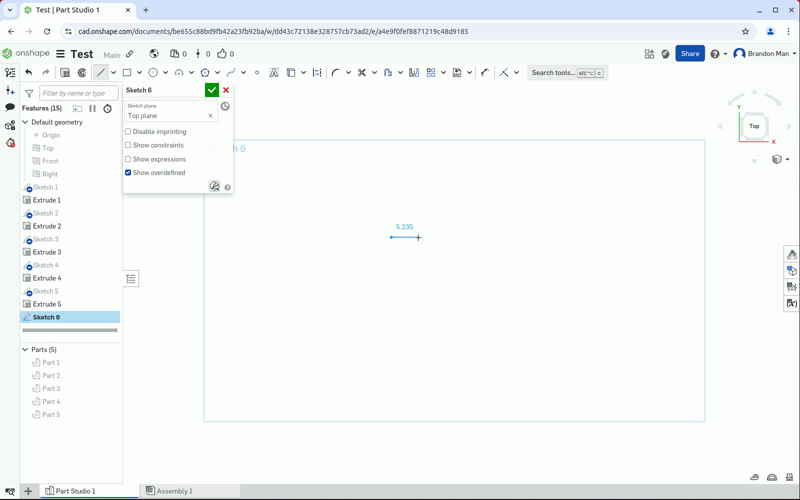
click(418, 237)
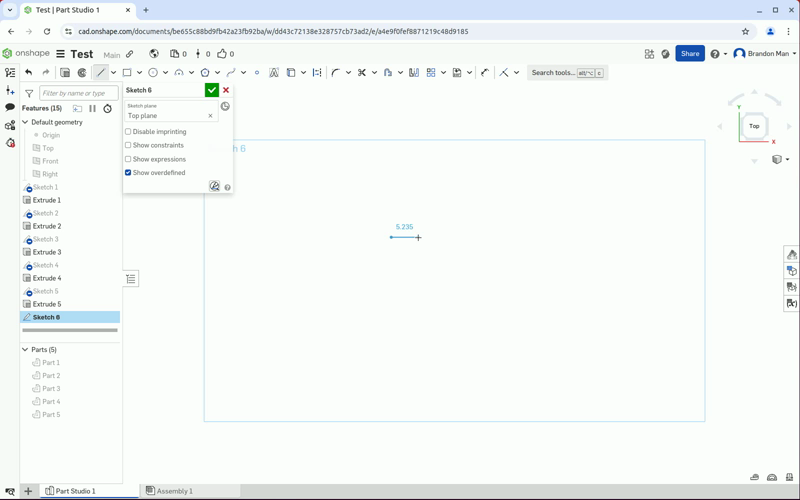
key_up(shift)
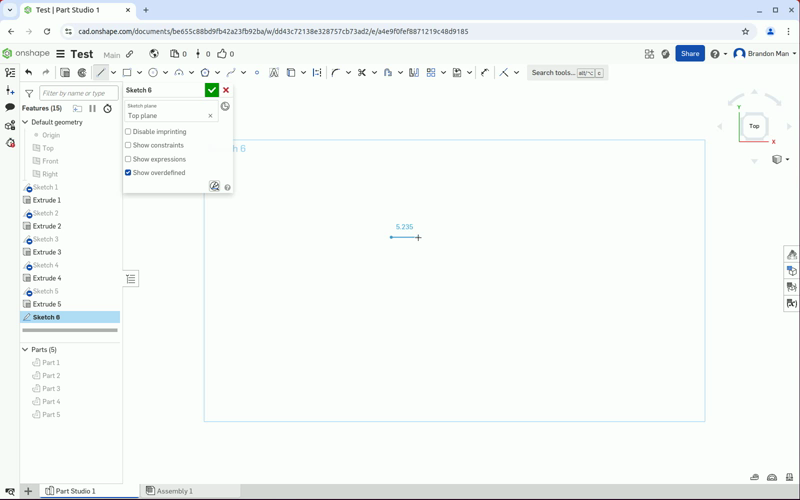
key_down(shift)
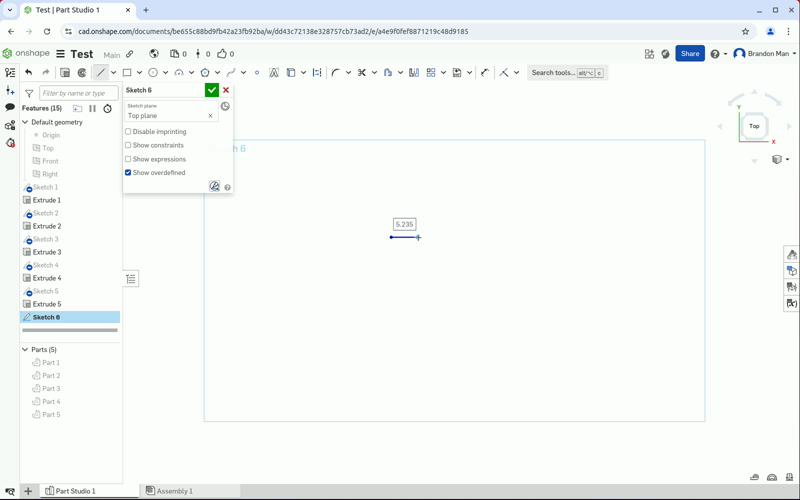
mouse_move(448, 237)
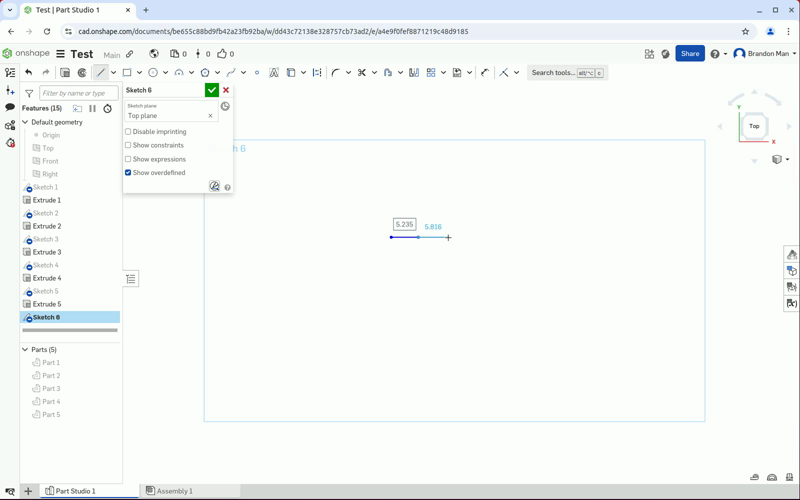
mouse_move(418, 230)
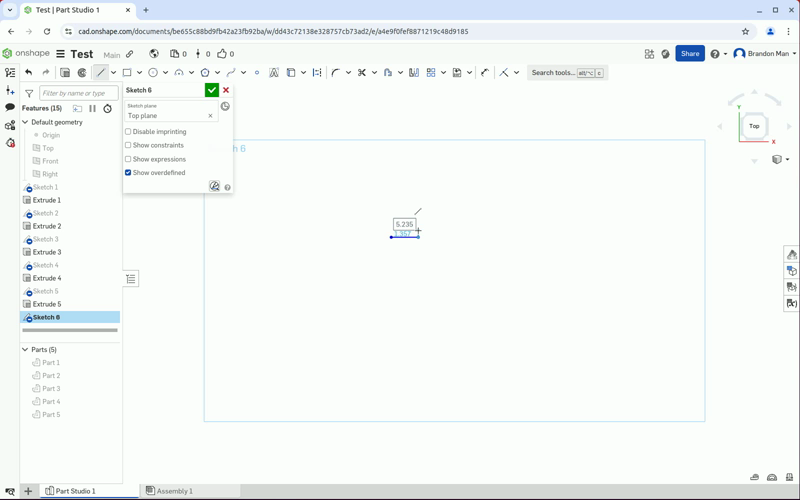
scroll(6)
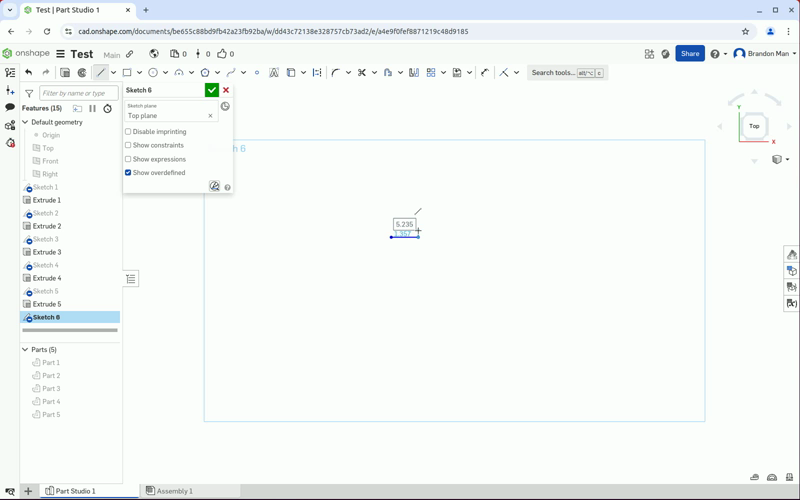
scroll(6)
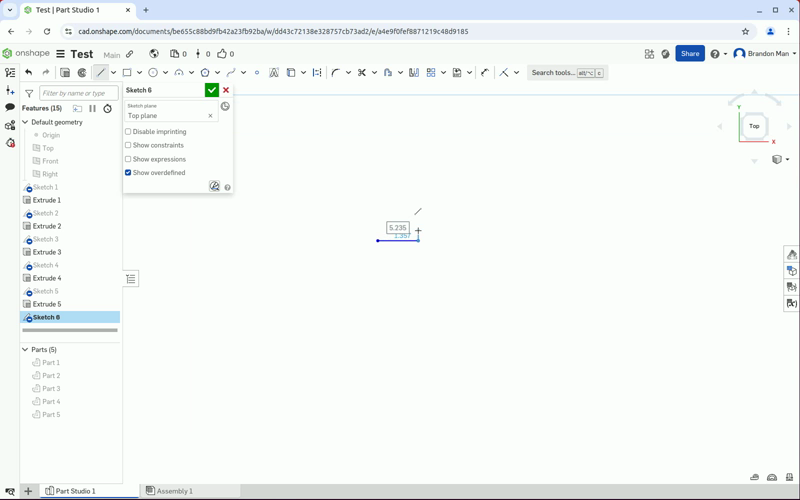
scroll(6)
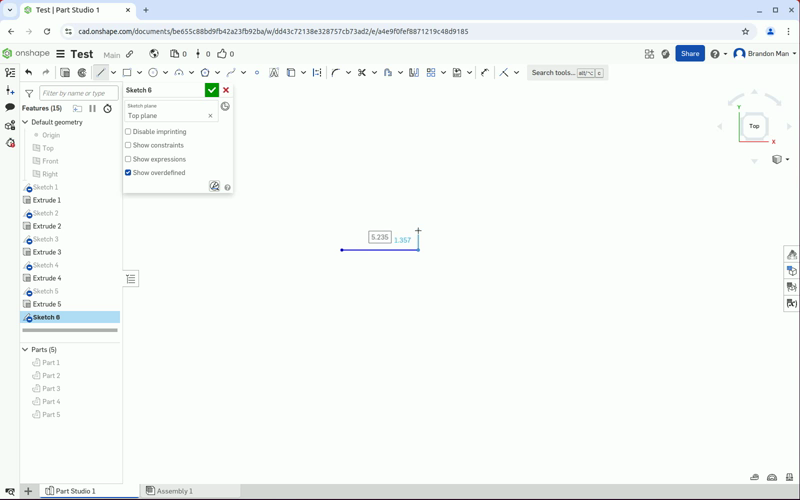
scroll(6)
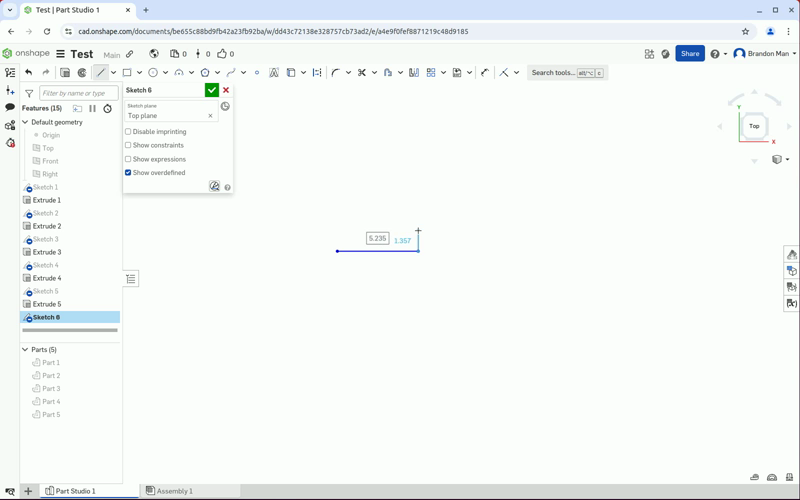
scroll(6)
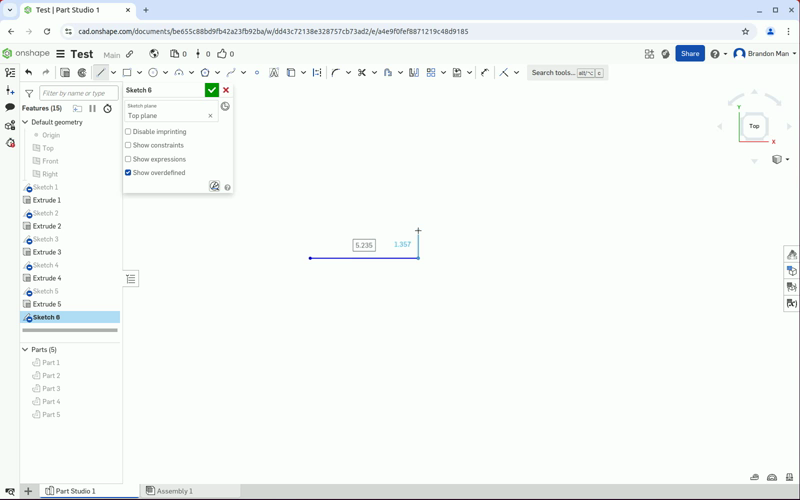
scroll(6)
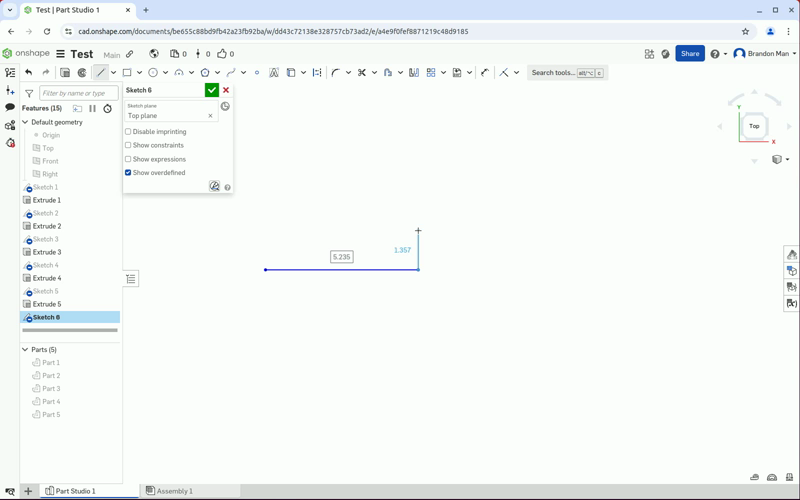
scroll(6)
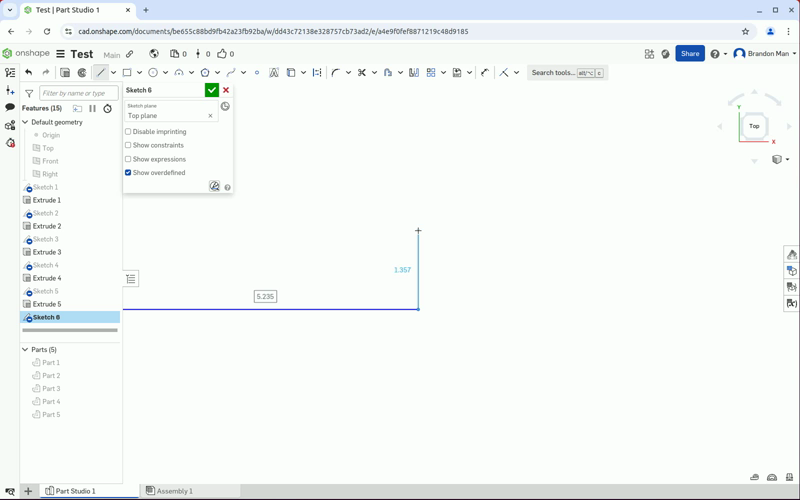
click(418, 230)
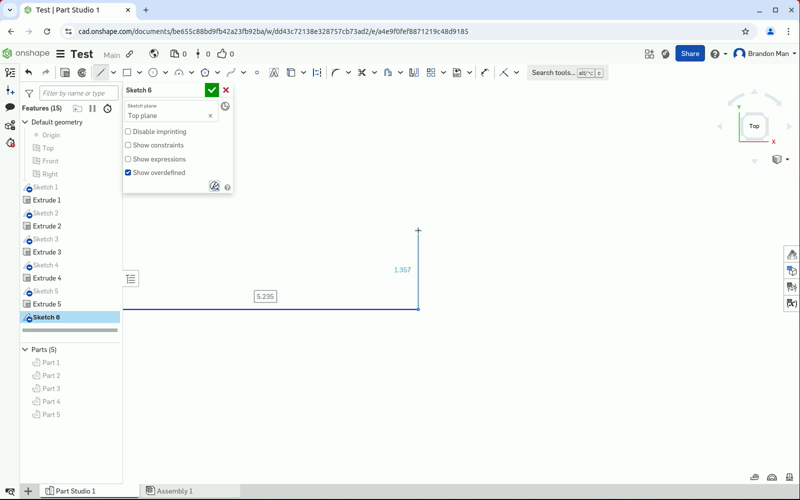
scroll(-6)
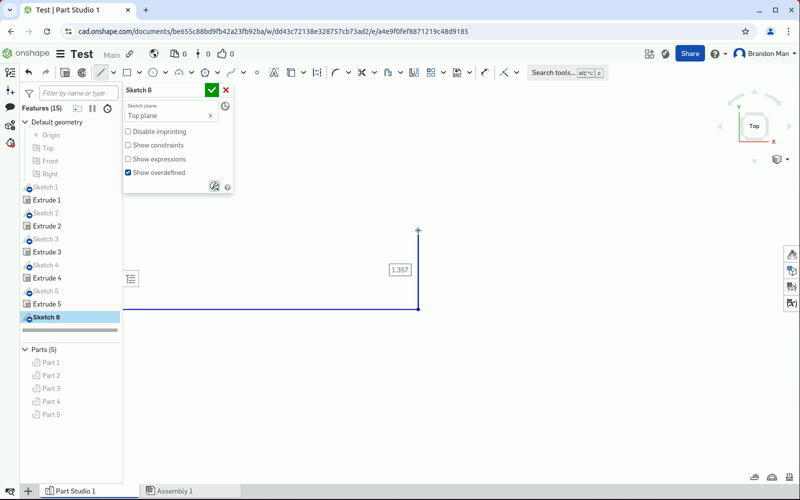
scroll(-6)
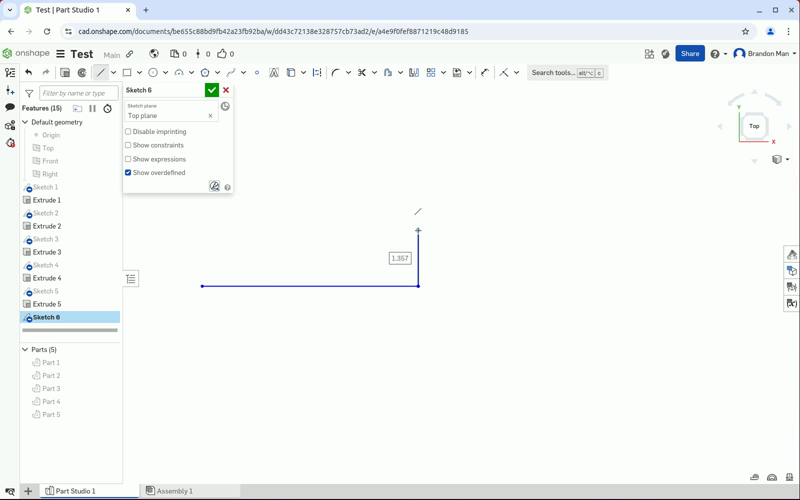
scroll(-6)
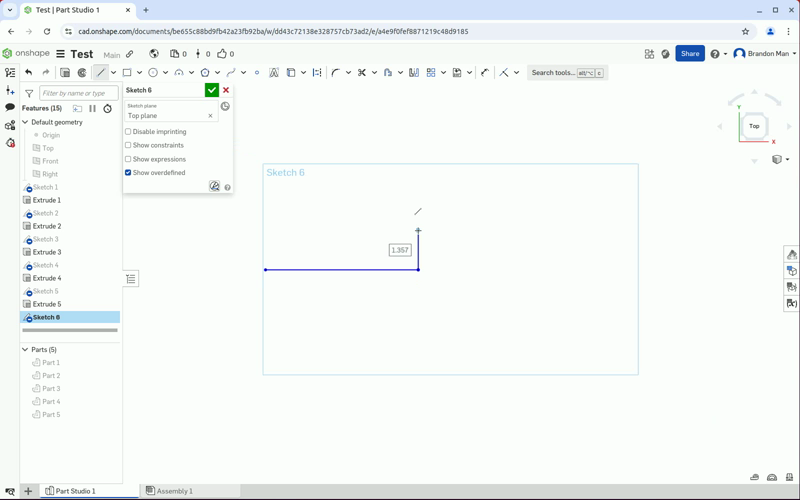
scroll(-6)
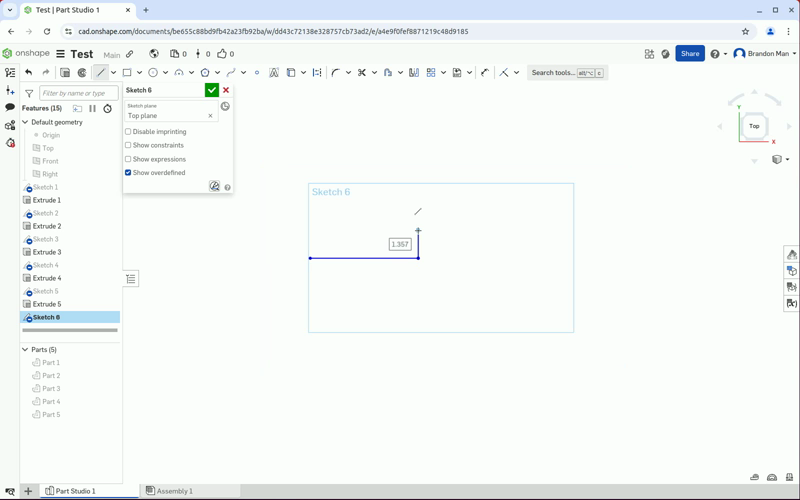
scroll(-6)
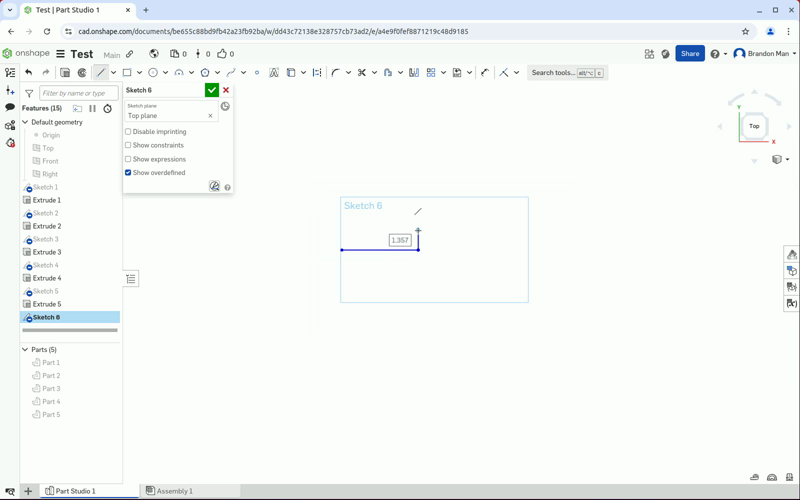
scroll(-6)
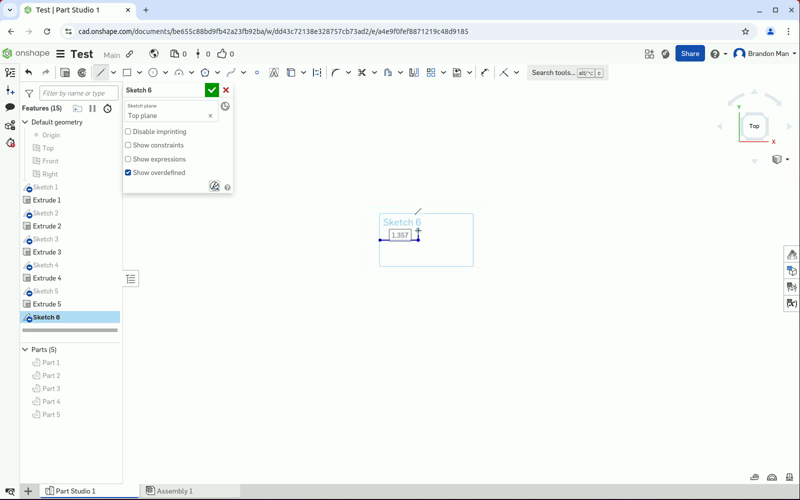
scroll(-6)
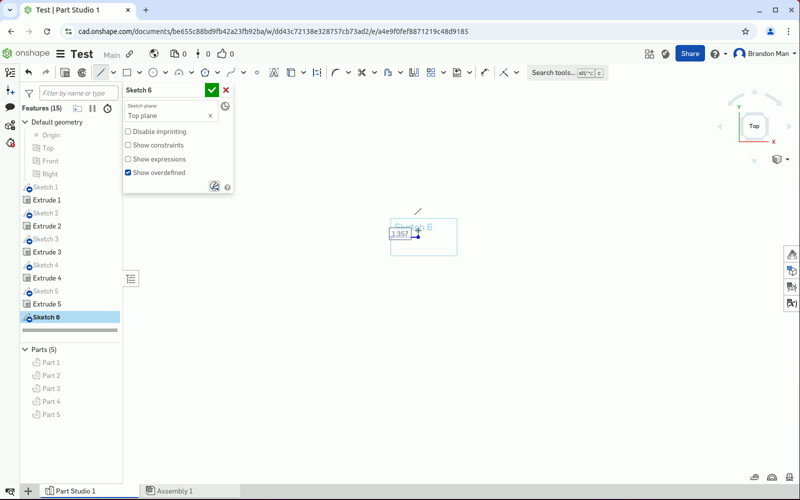
key_up(shift)
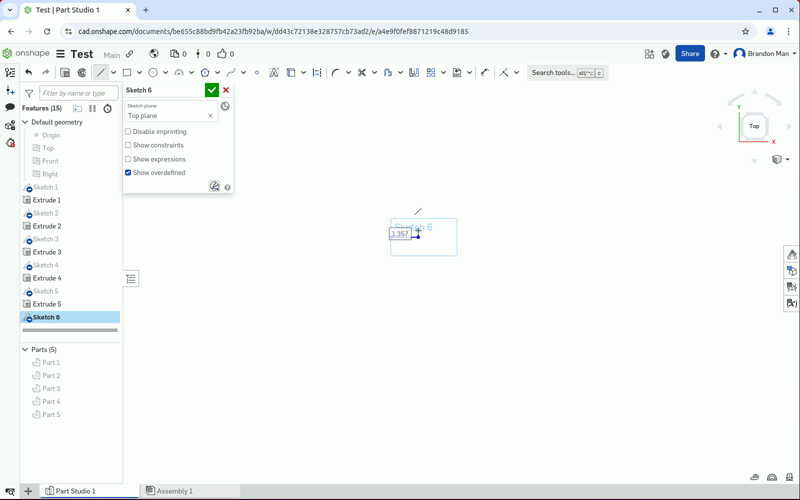
key_down(shift)
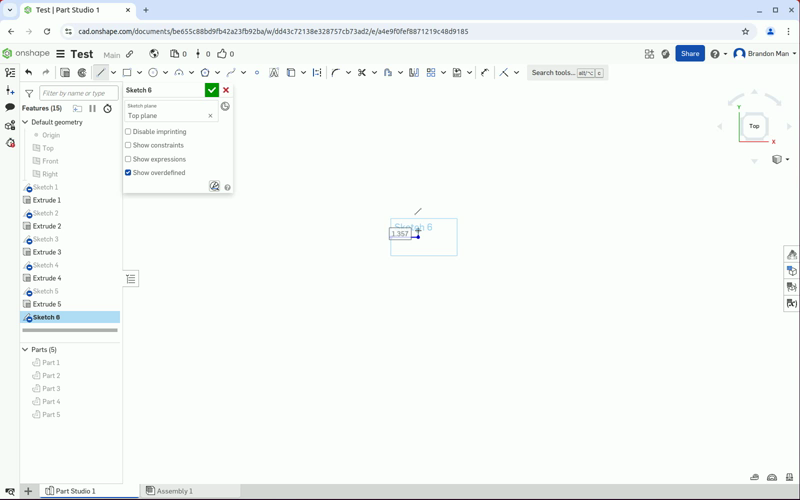
mouse_move(448, 230)
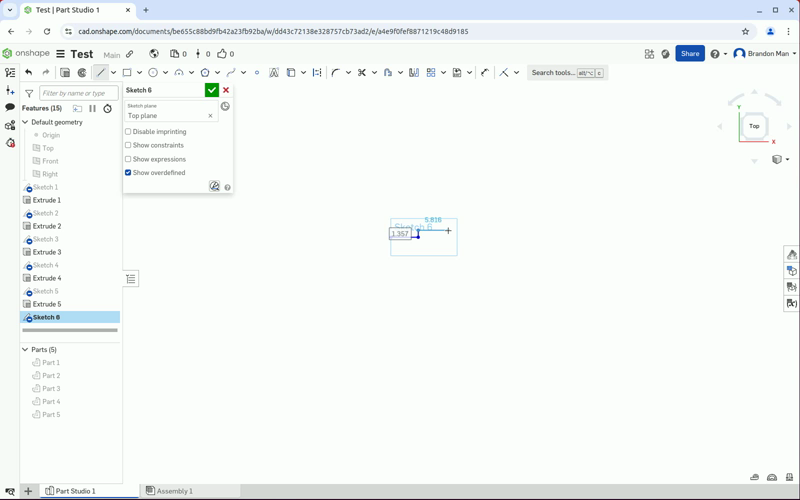
mouse_move(391, 230)
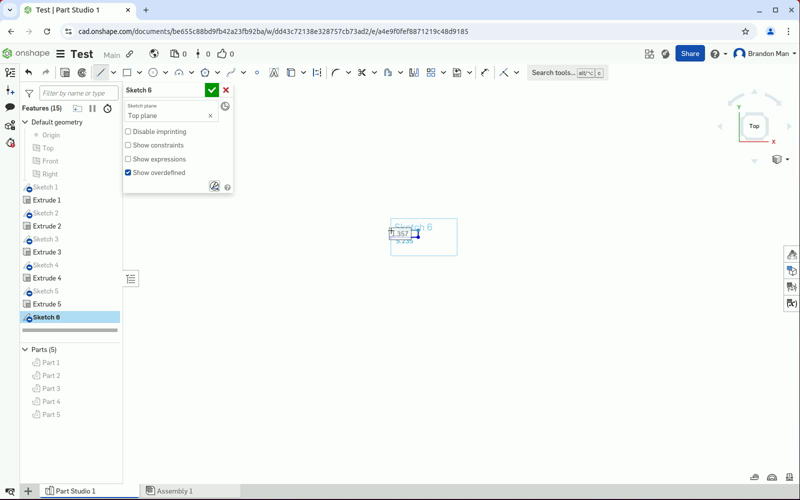
click(391, 230)
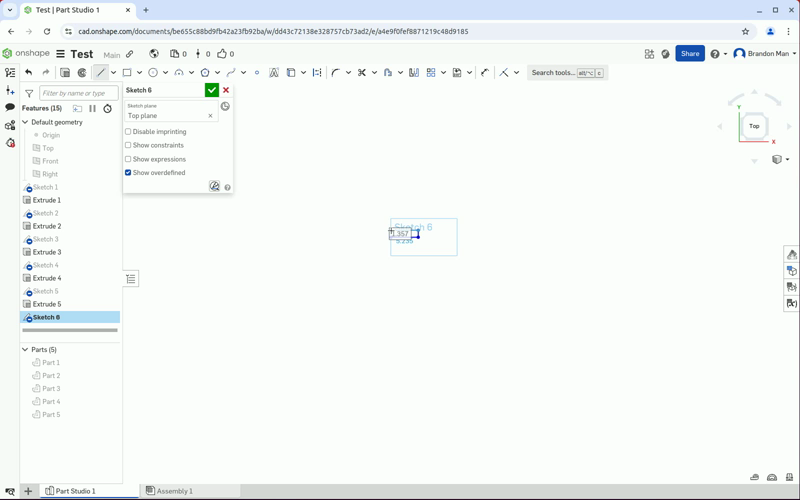
key_up(shift)
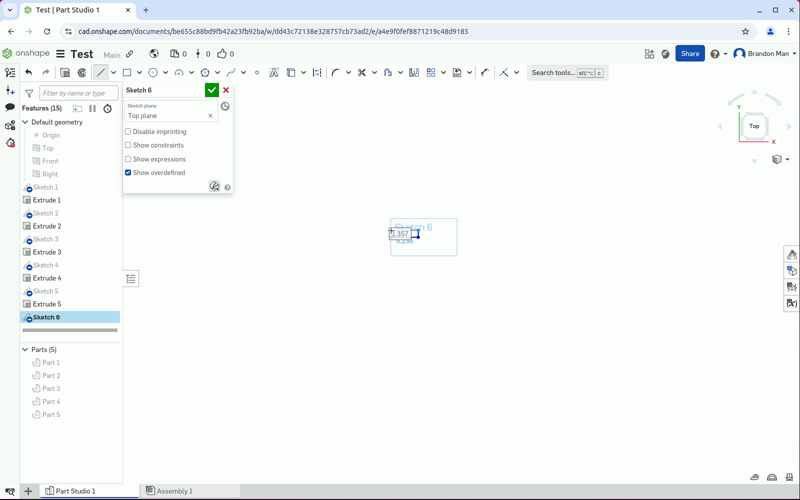
mouse_move(421, 230)
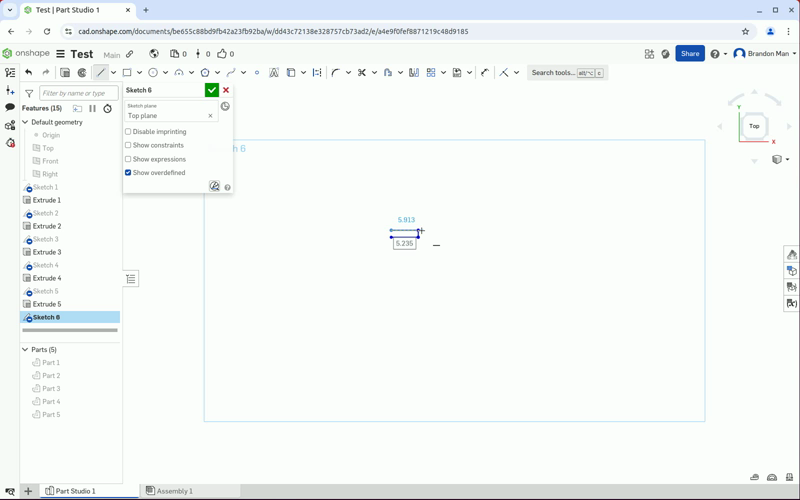
key_down(shift)
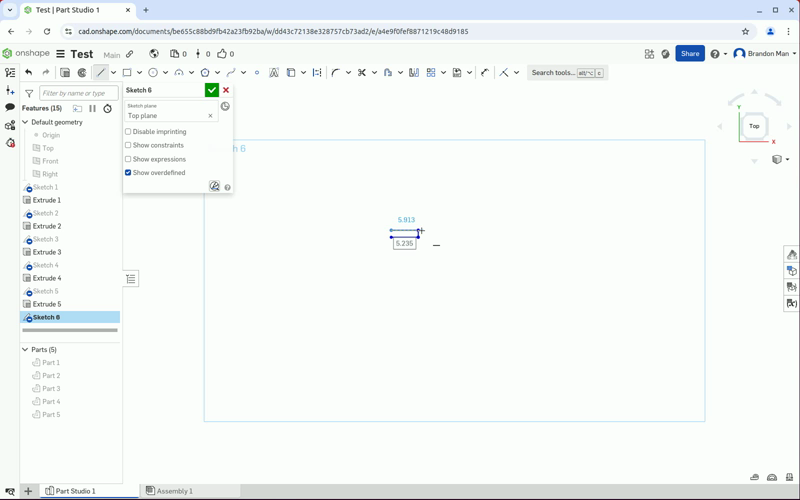
mouse_move(391, 237)
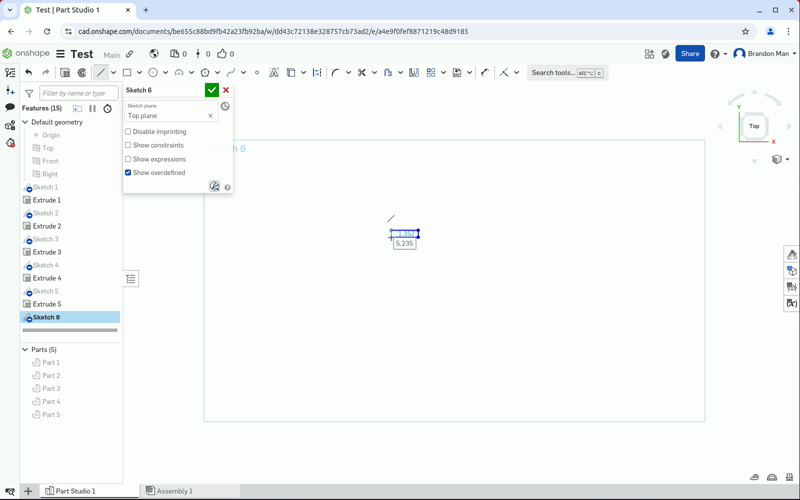
scroll(6)
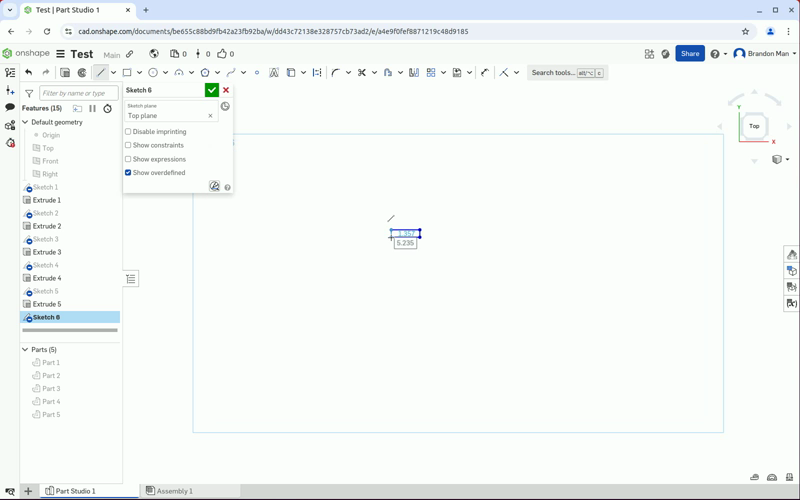
scroll(6)
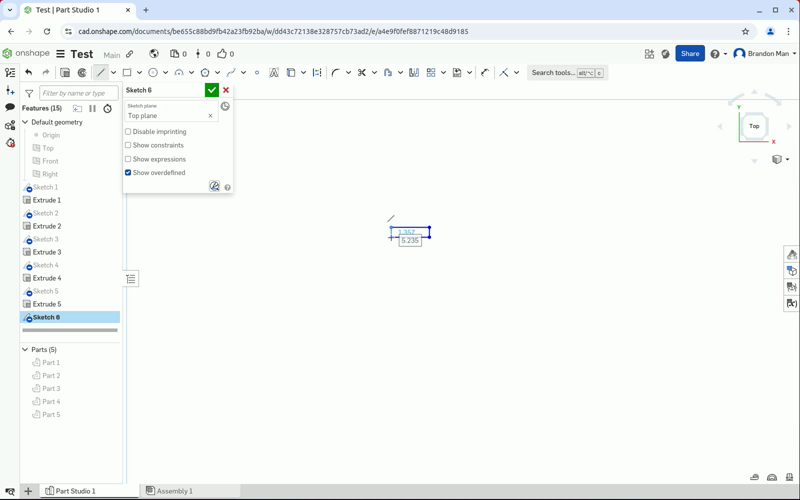
scroll(6)
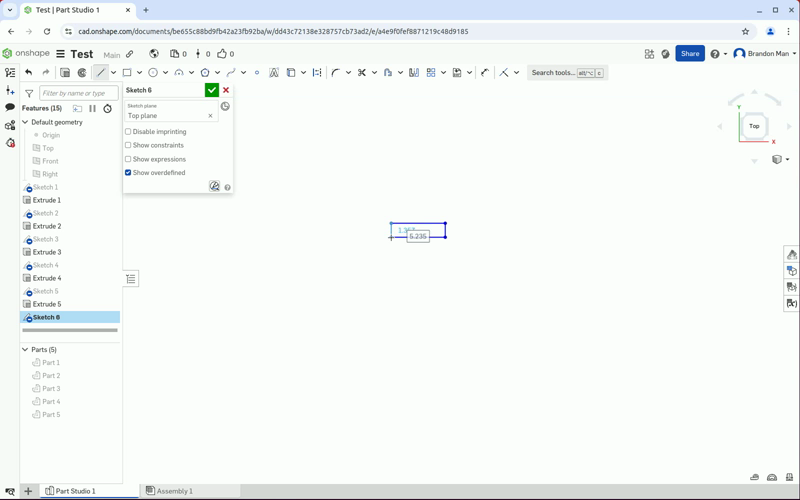
scroll(6)
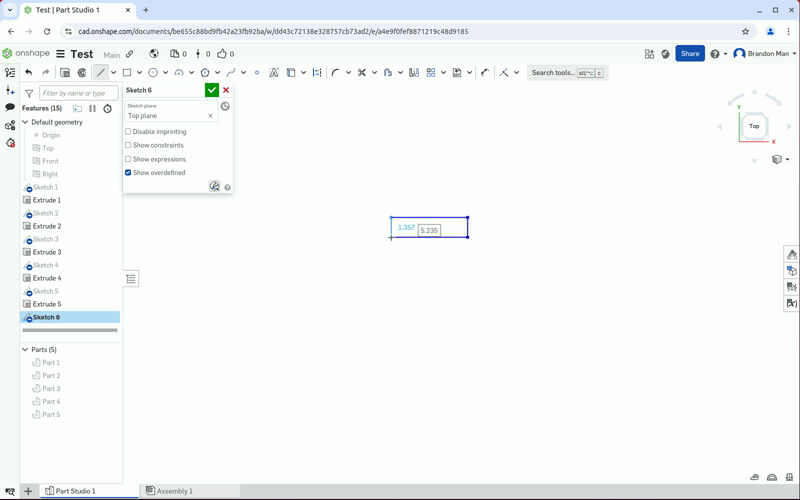
scroll(6)
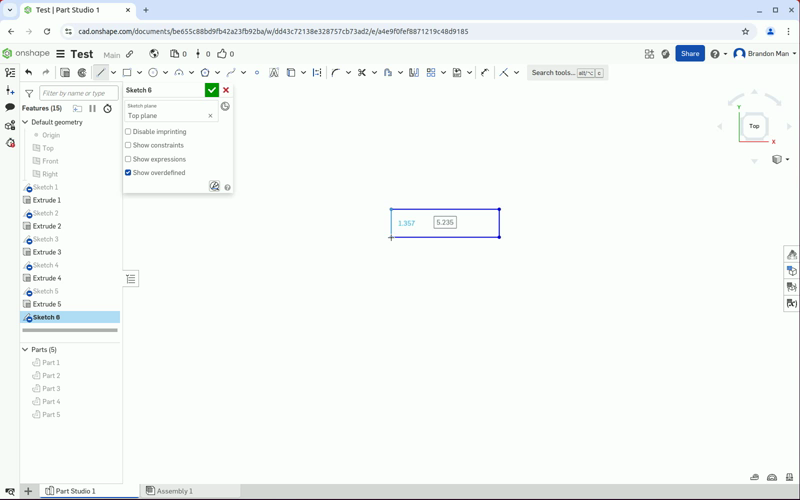
scroll(6)
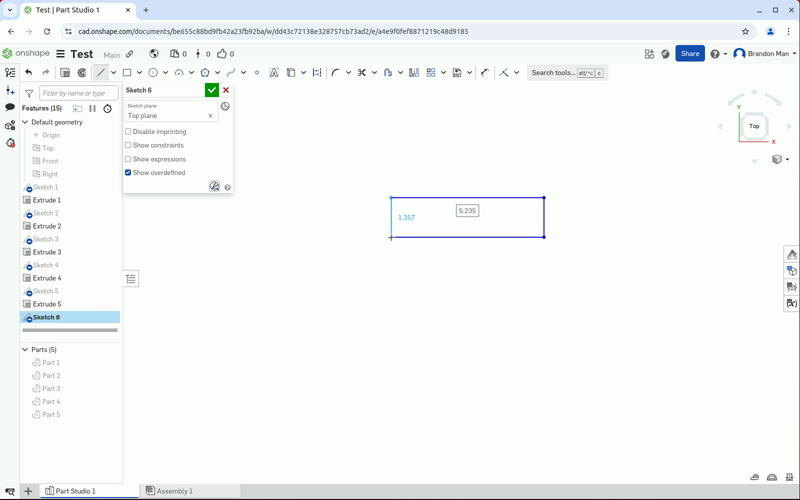
scroll(6)
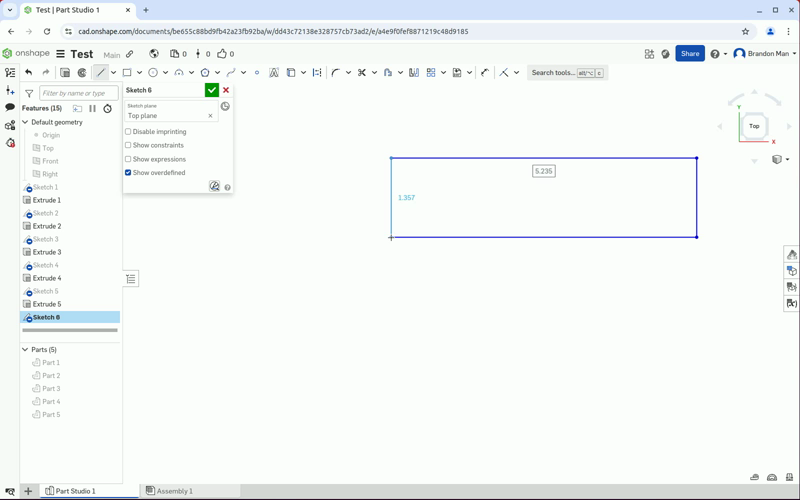
key_up(shift)
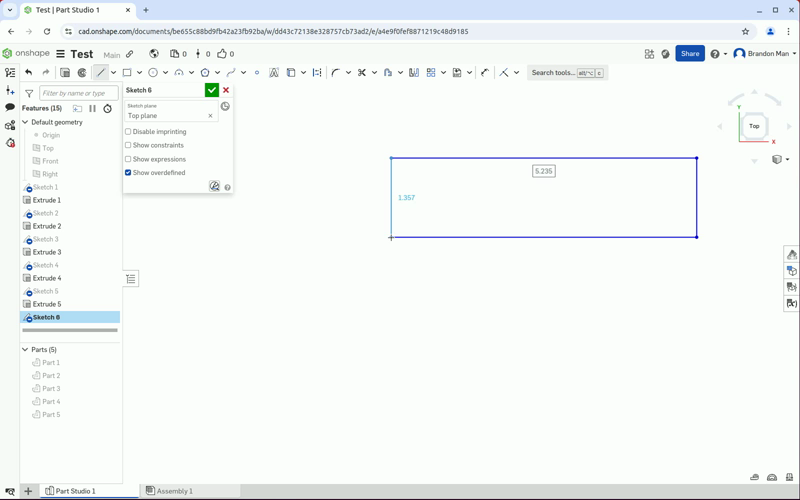
click(391, 237)
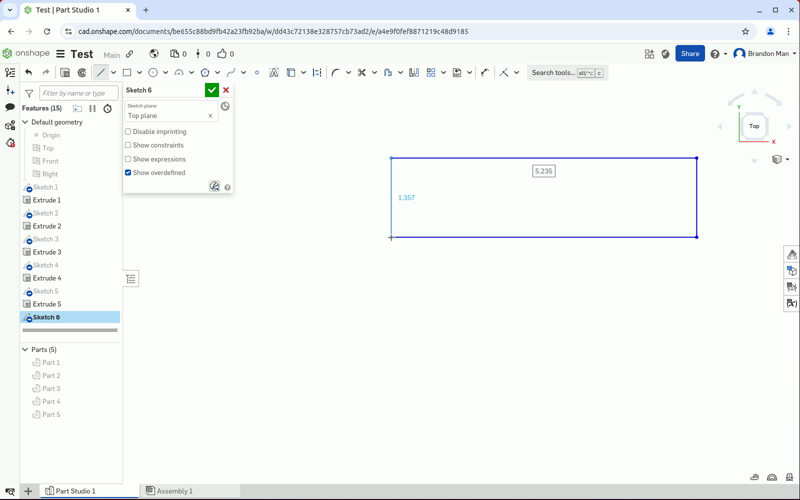
scroll(-6)
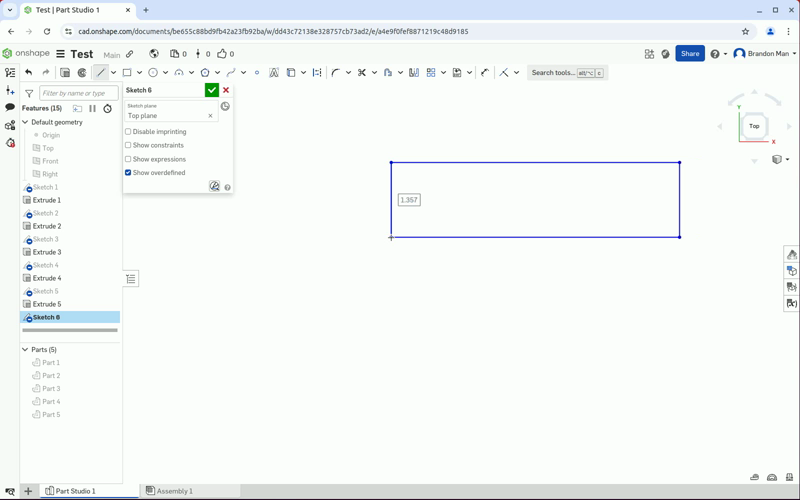
scroll(-6)
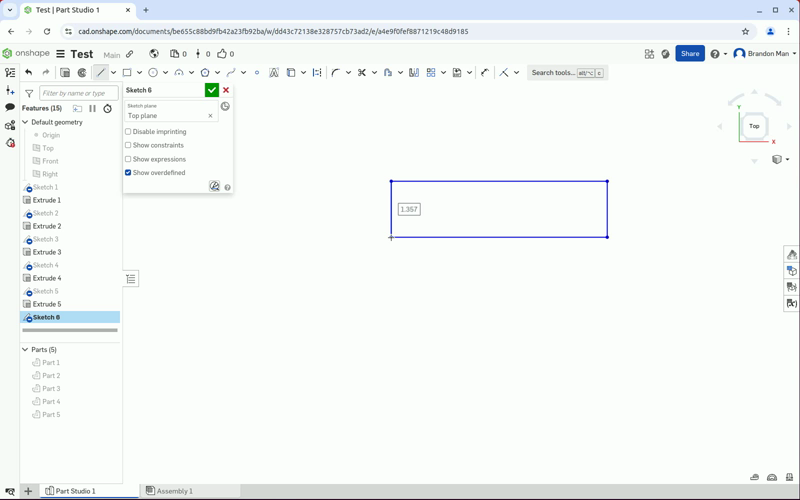
scroll(-6)
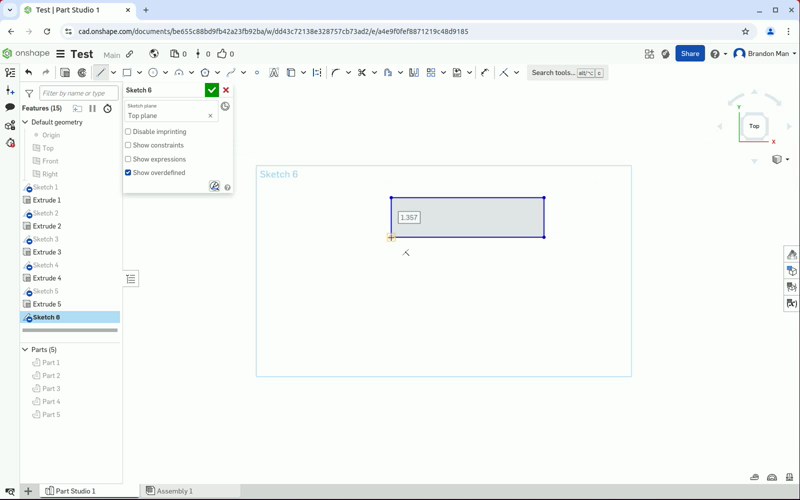
scroll(-6)
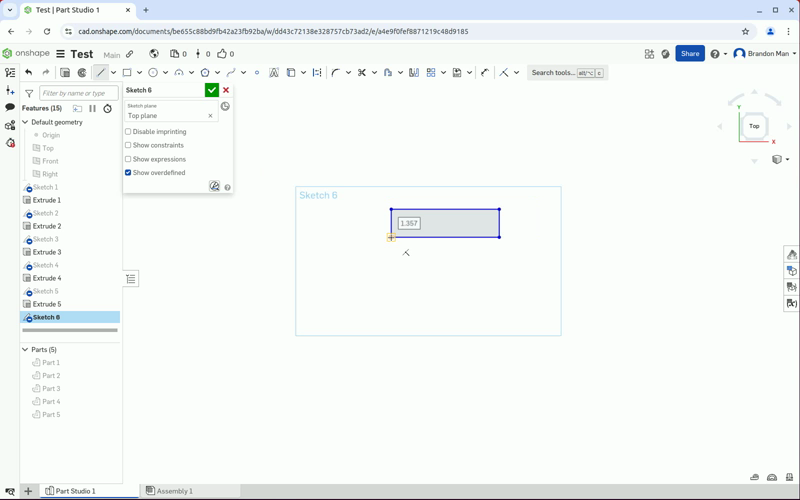
scroll(-6)
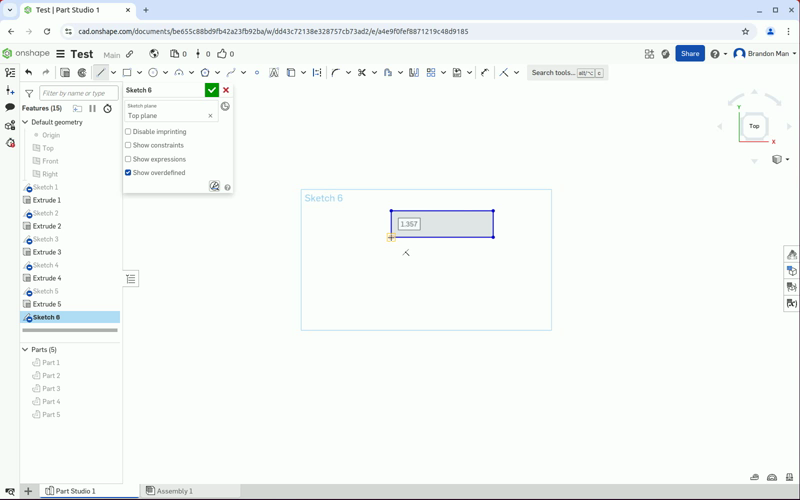
scroll(-6)
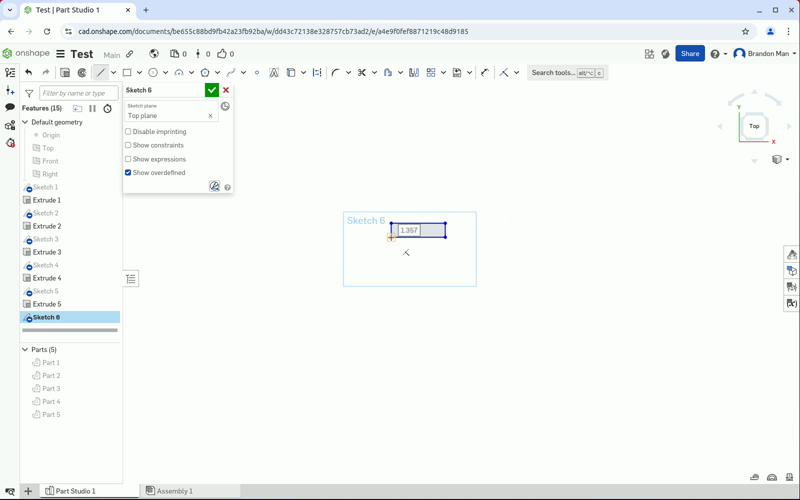
scroll(-6)
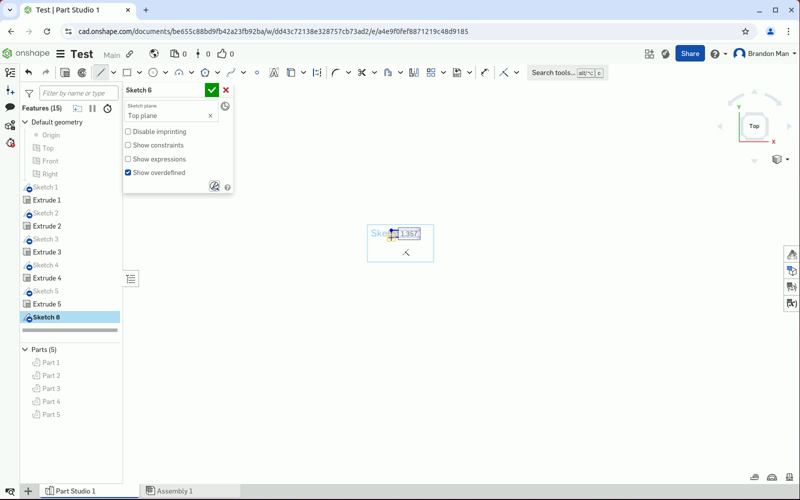
key(esc)
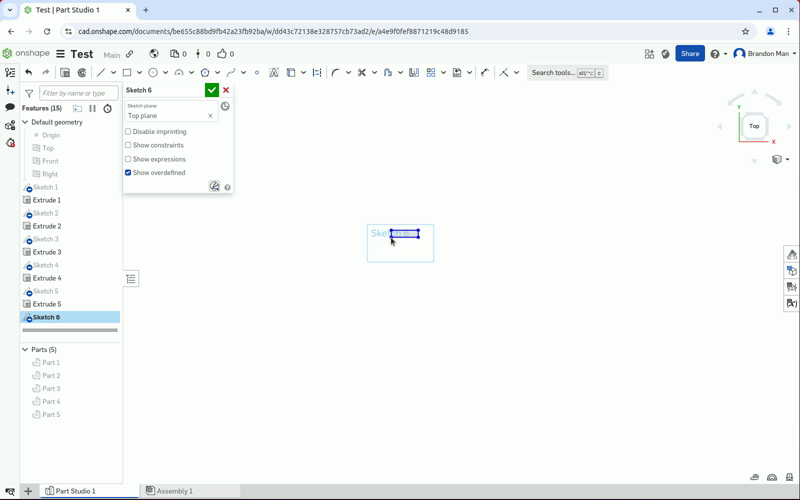
mouse_move(411, 232)
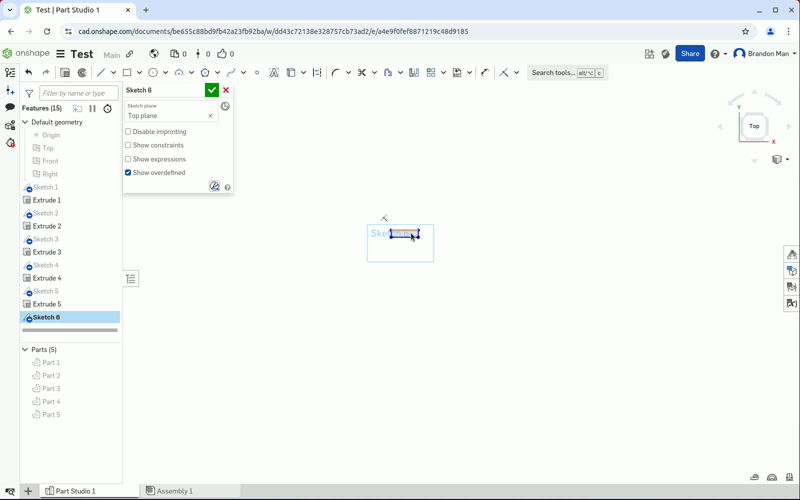
scroll(6)
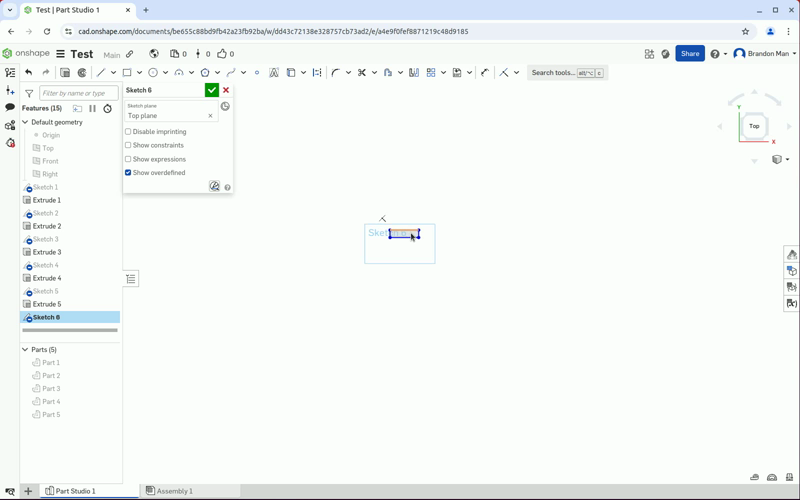
scroll(6)
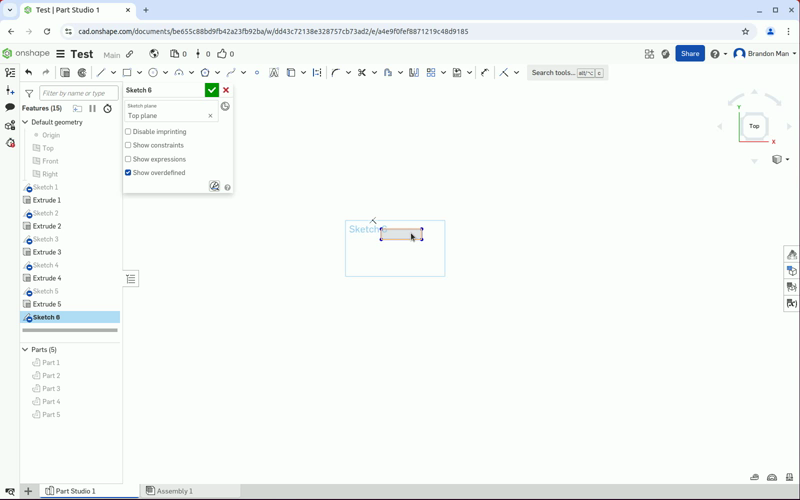
scroll(6)
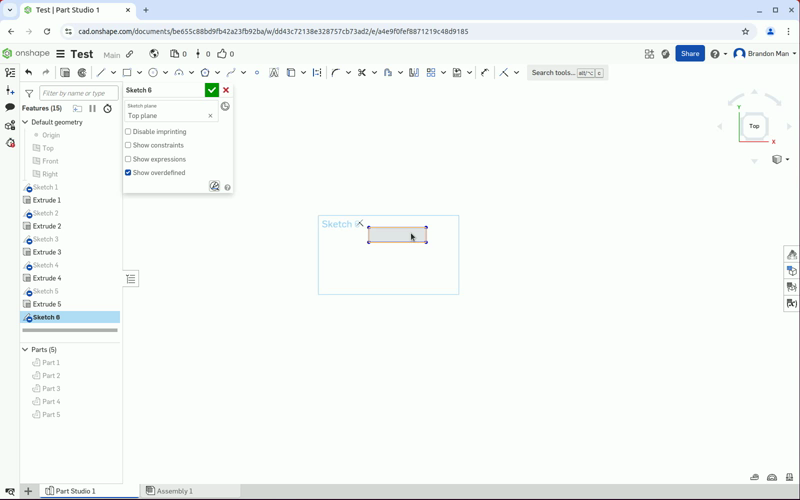
scroll(6)
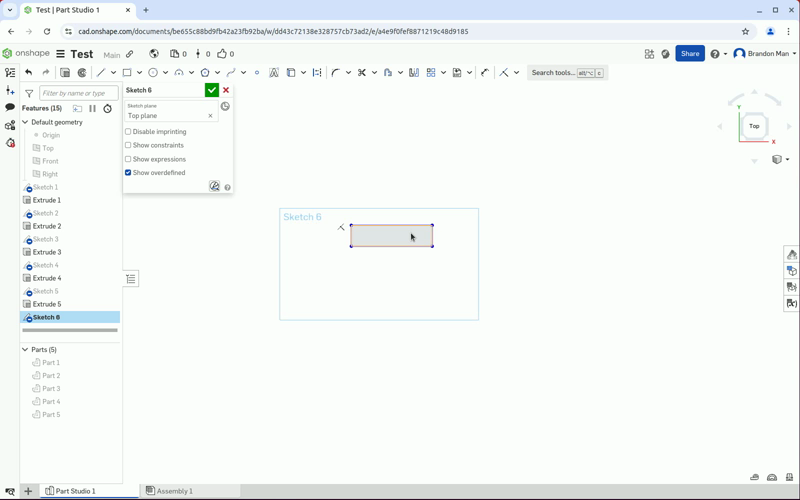
scroll(6)
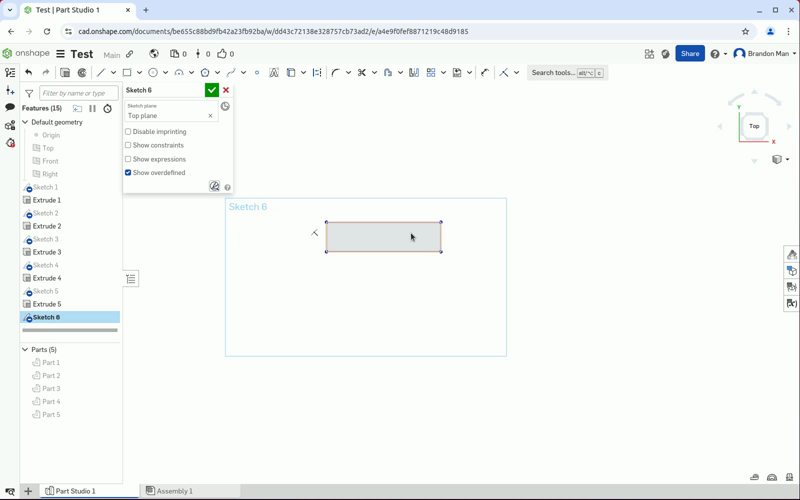
scroll(6)
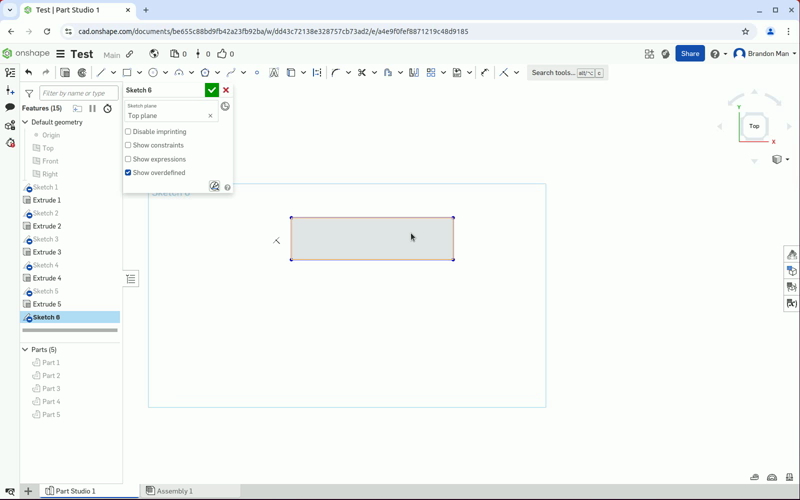
scroll(6)
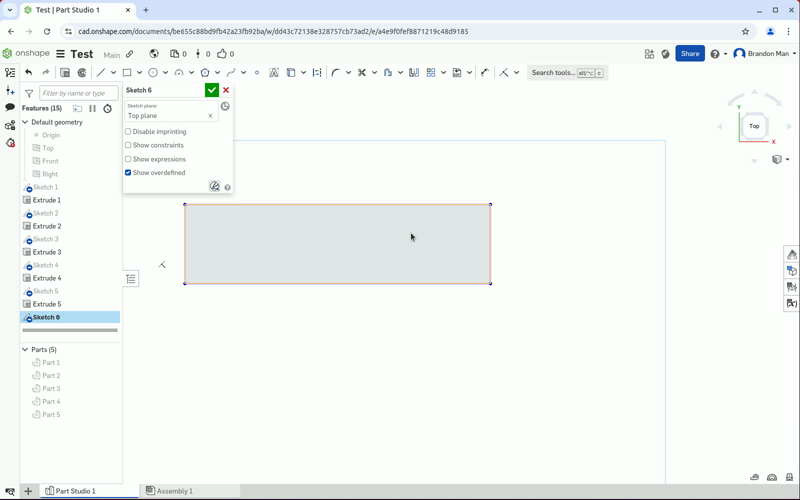
click(411, 232)
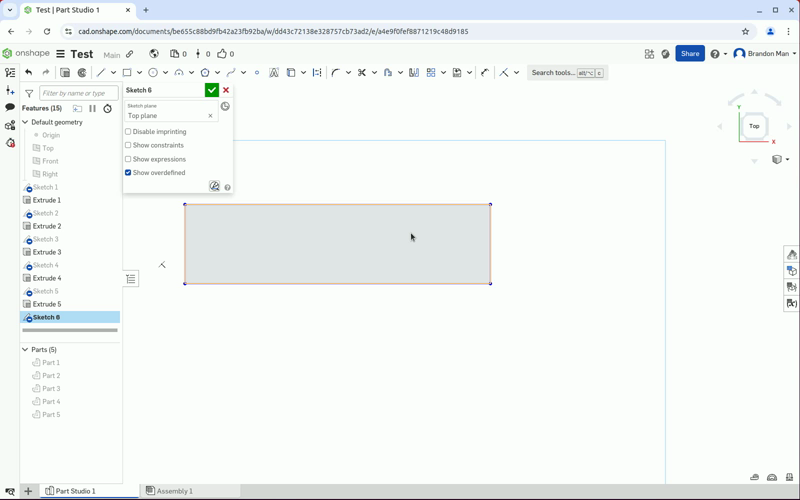
scroll(-6)
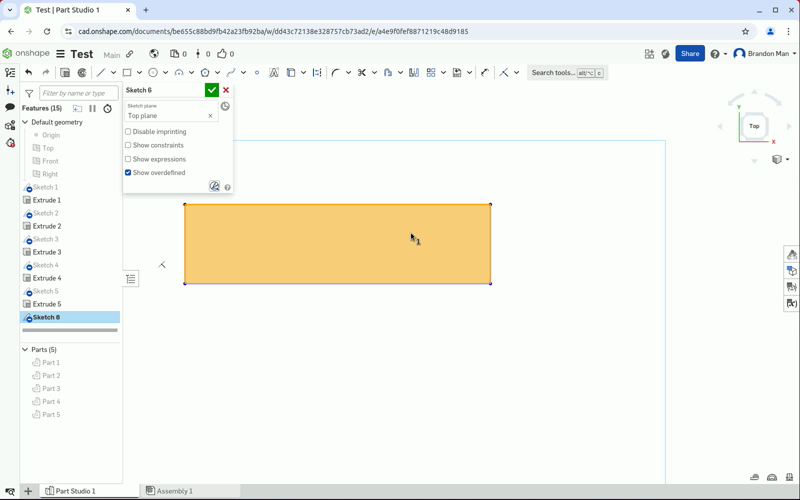
scroll(-6)
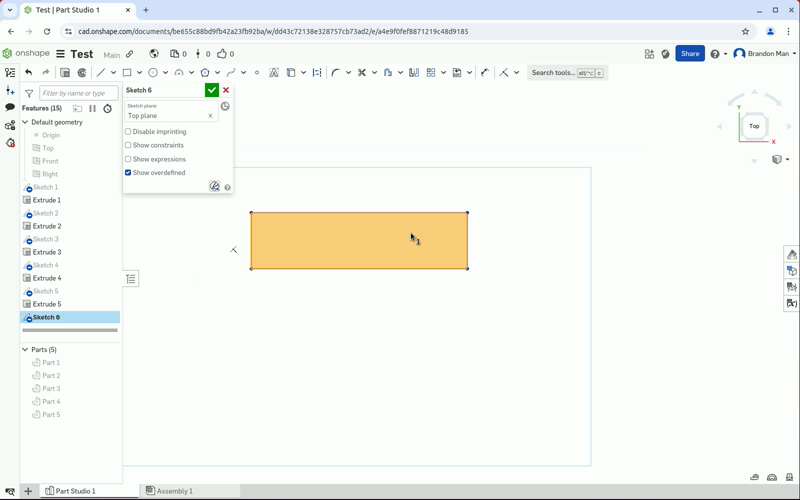
scroll(-6)
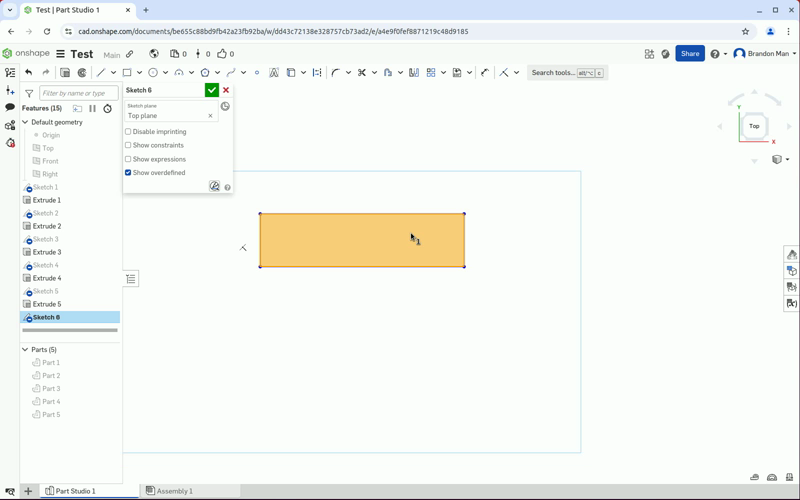
scroll(-6)
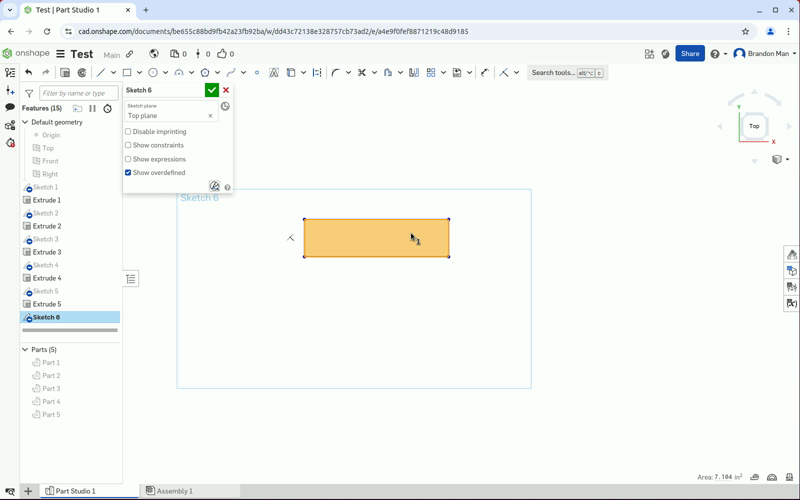
scroll(-6)
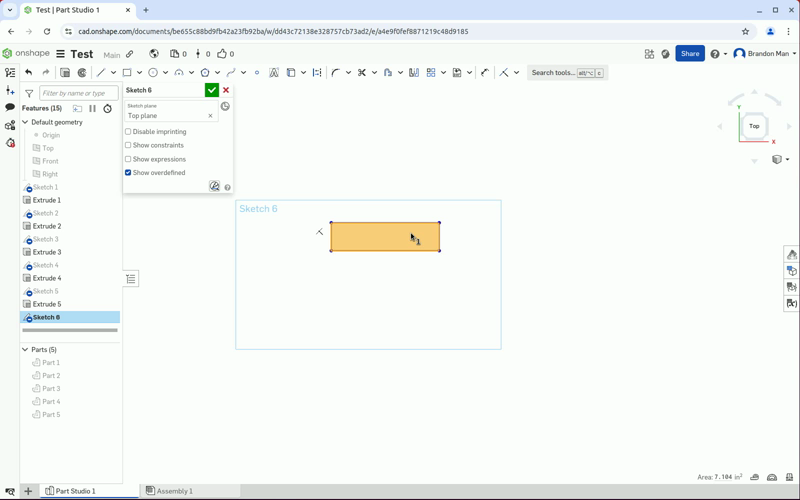
scroll(-6)
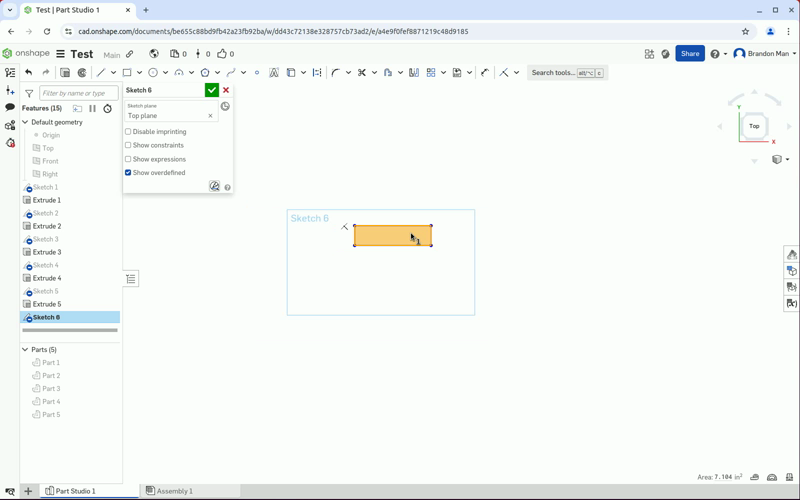
scroll(-6)
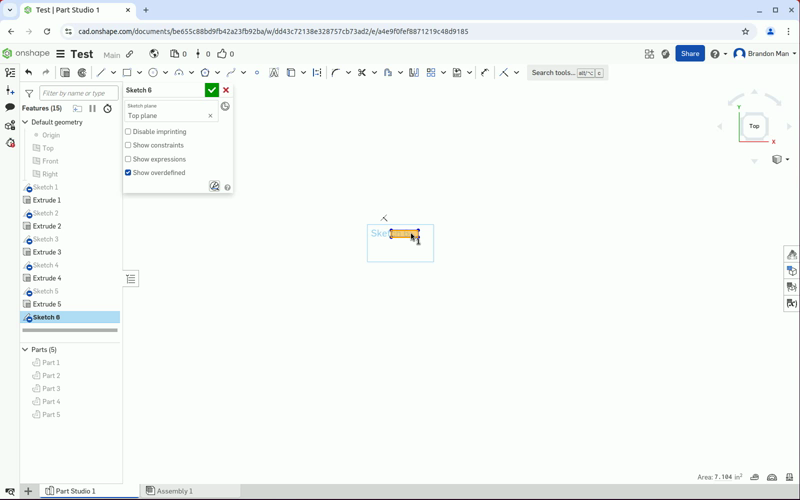
mouse_move(73, 352)
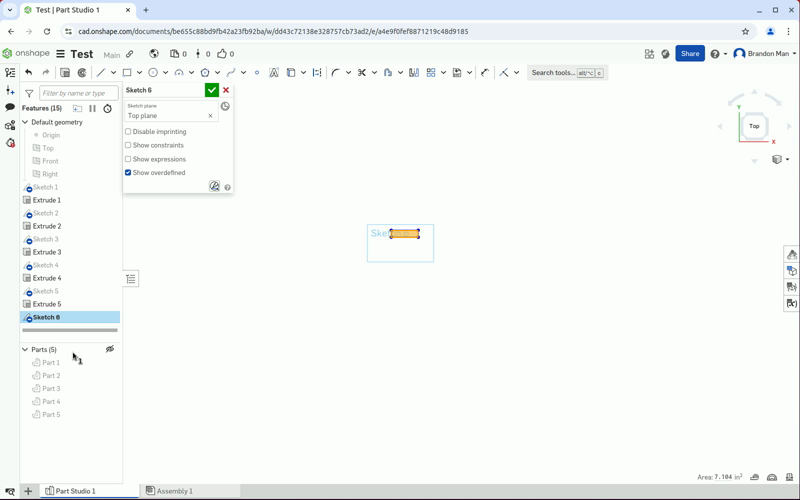
key(shift+y)
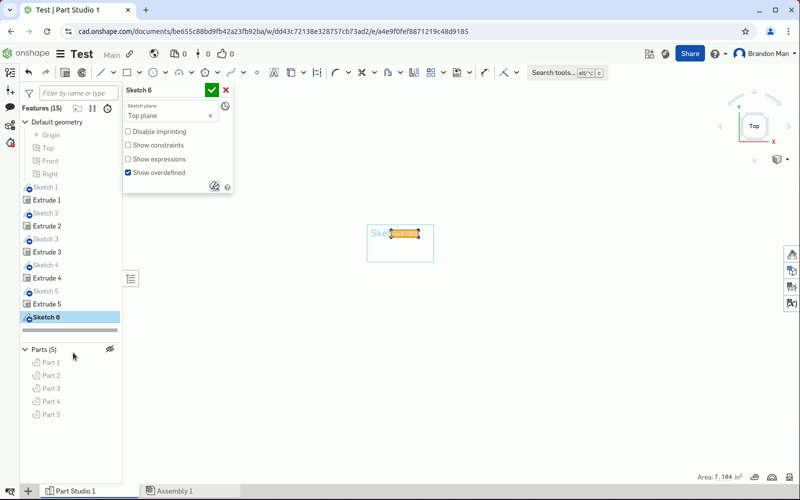
key(shift+e)
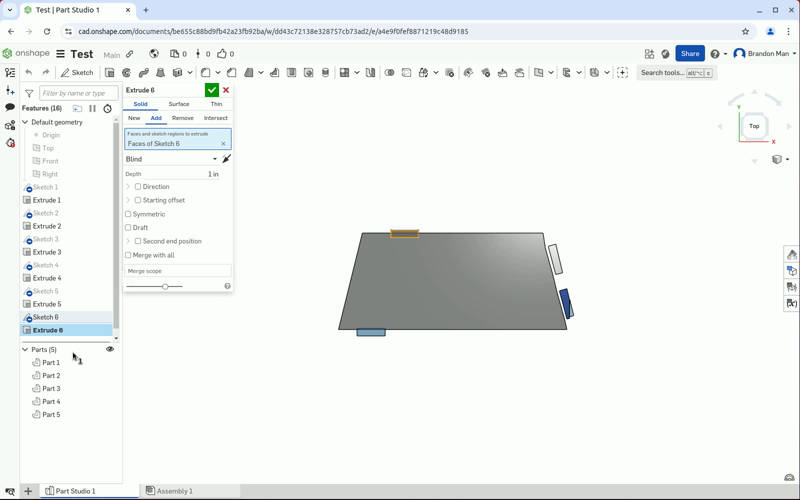
mouse_move(143, 106)
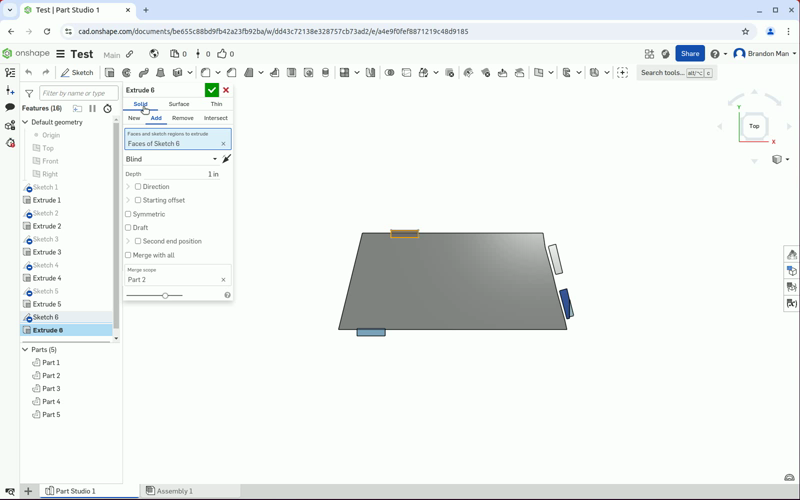
click(143, 106)
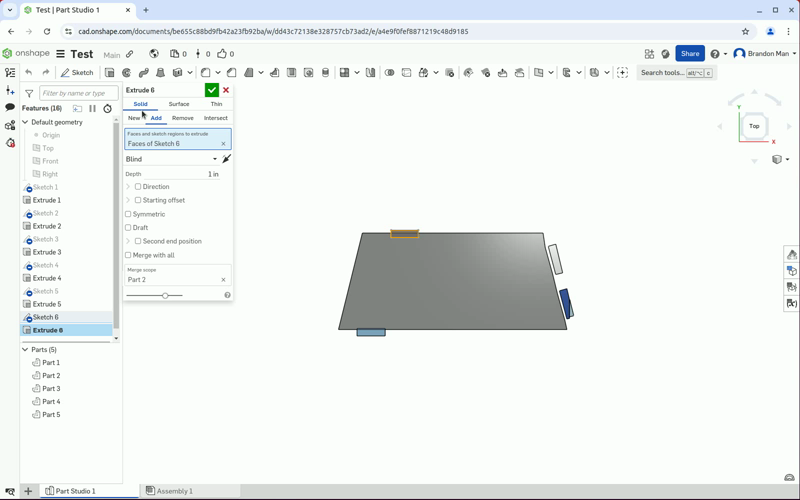
mouse_move(137, 120)
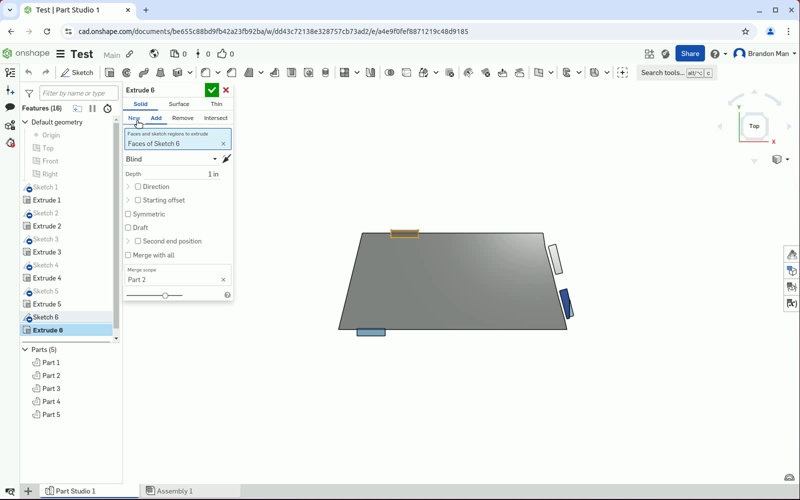
click(137, 120)
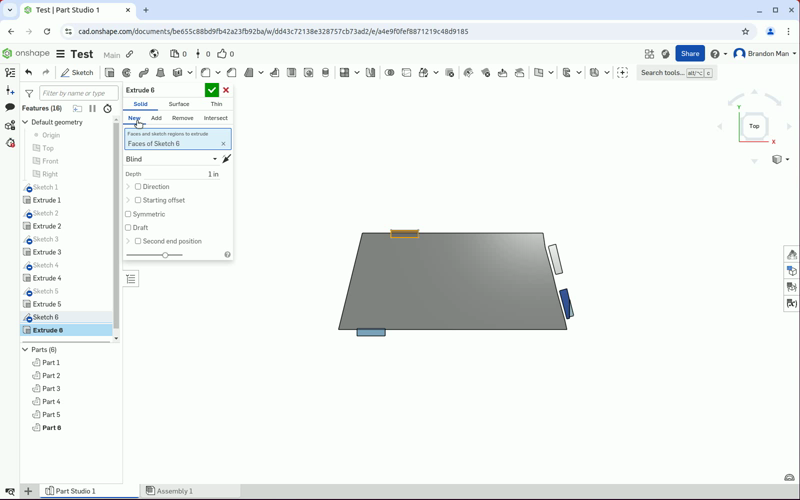
key(tab, 4)
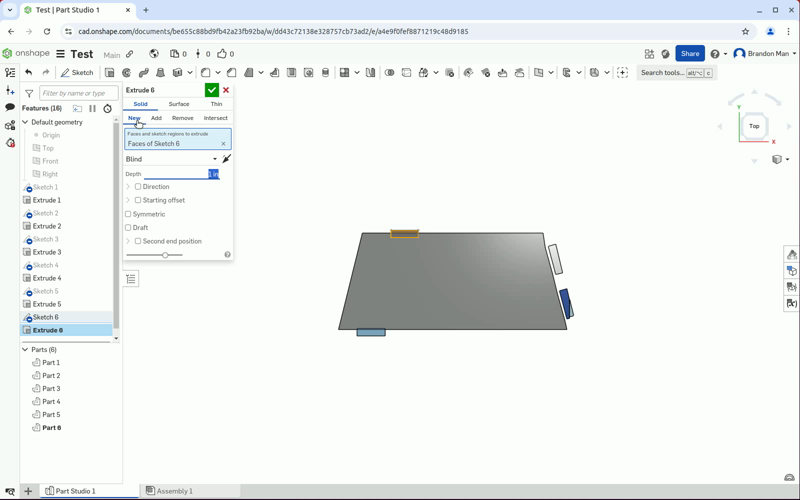
text(1.444)
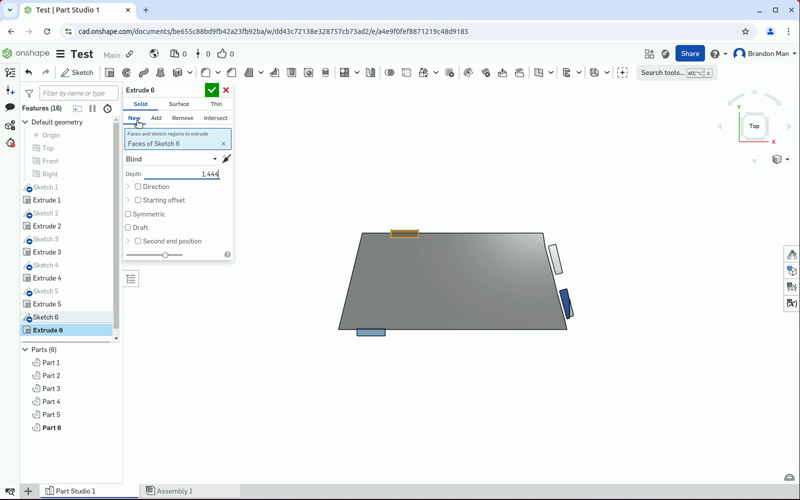
key(enter)
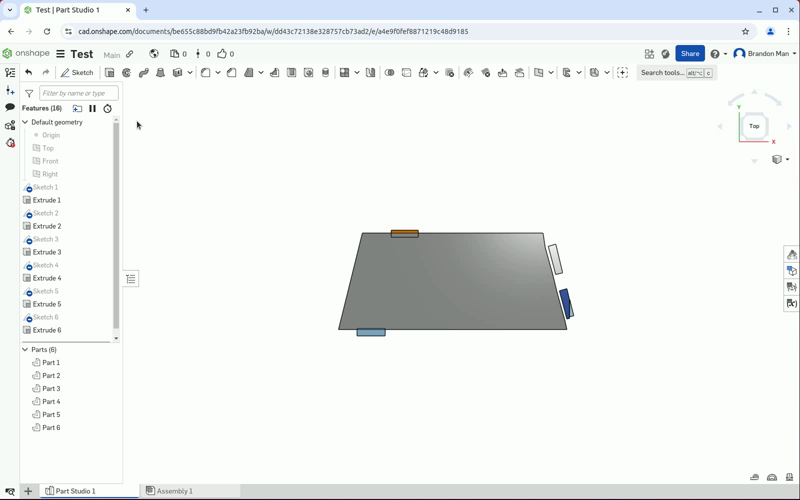
key(shift+h)
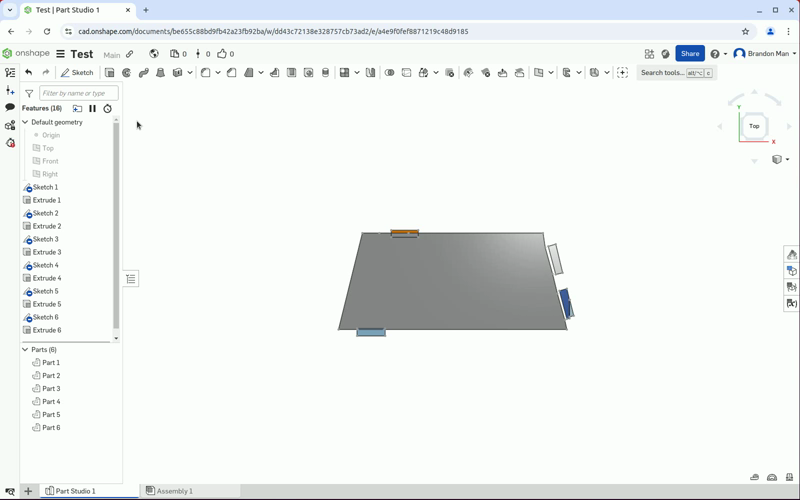
key(shift+h)
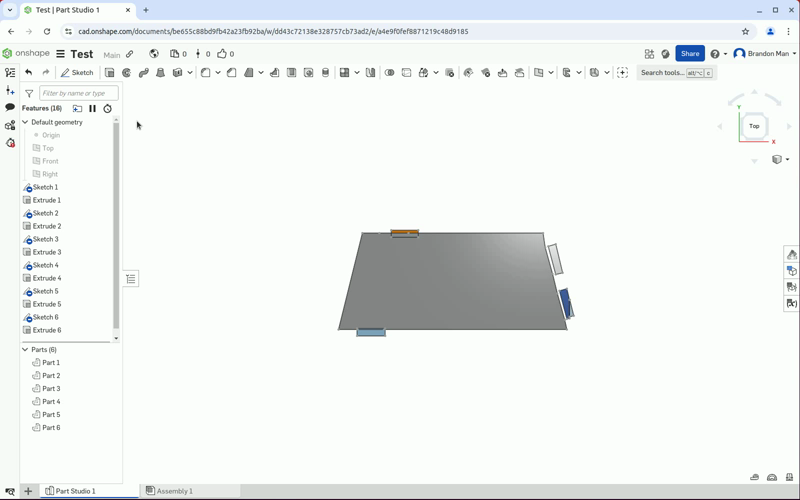
key(shift+7)
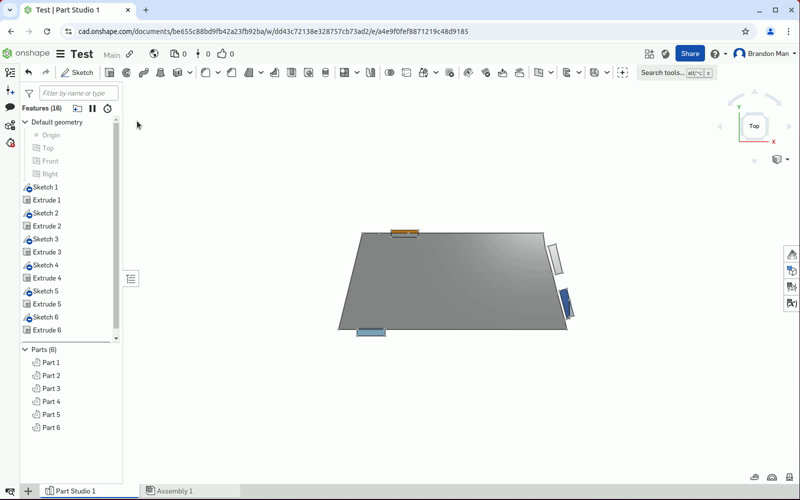
key(up, 3)
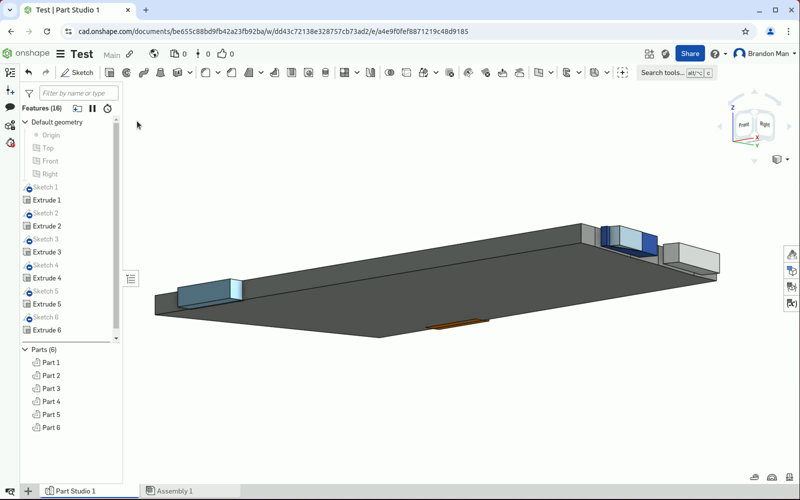
key(left, 3)
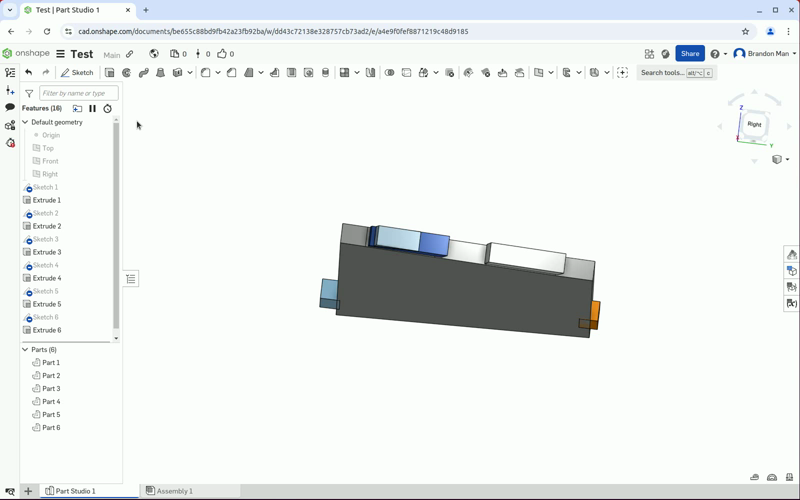
key(right, 3)
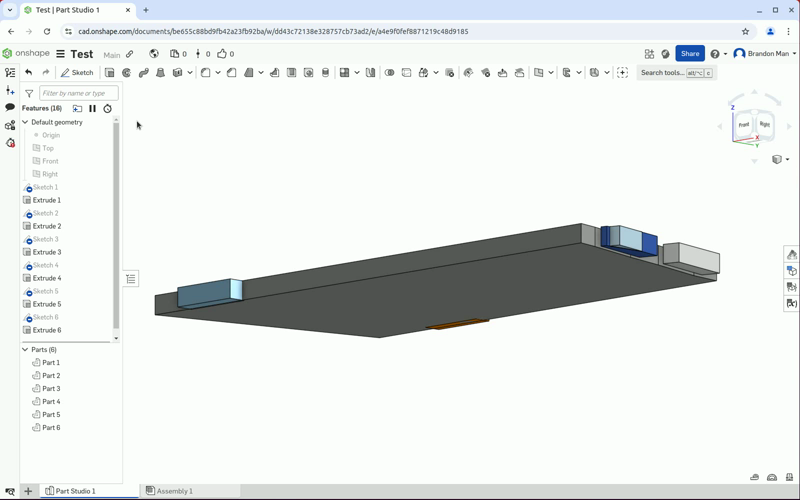
key(down, 3)
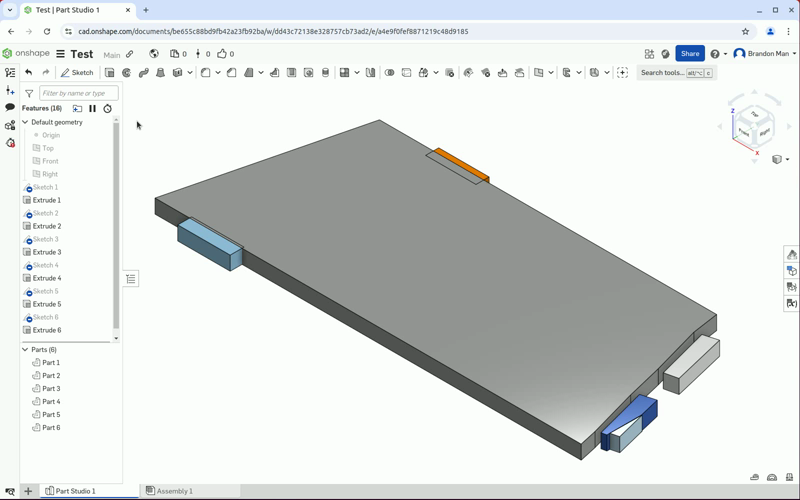
mouse_move(69, 189)
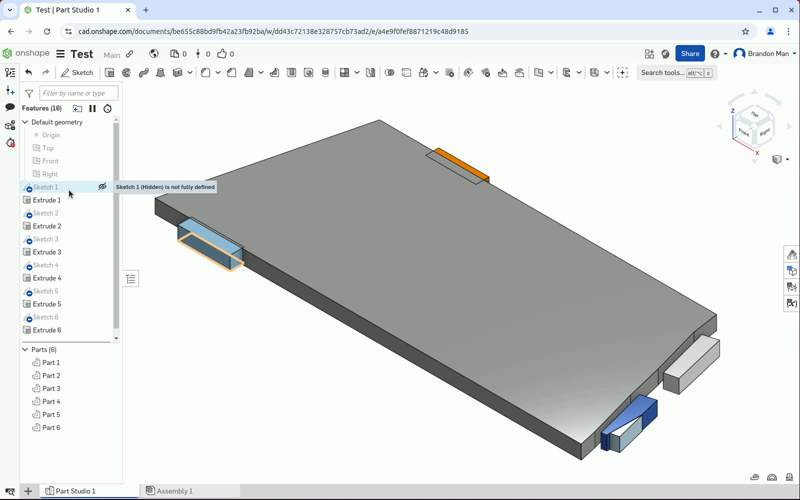
click(69, 189)